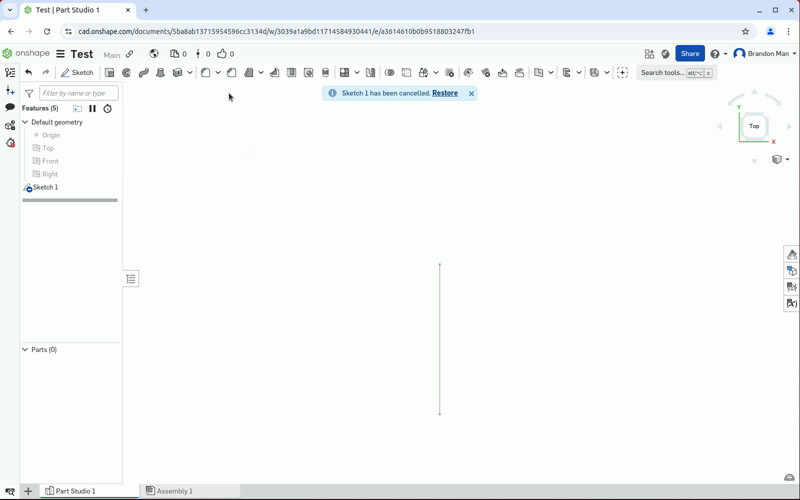
key(shift+h)
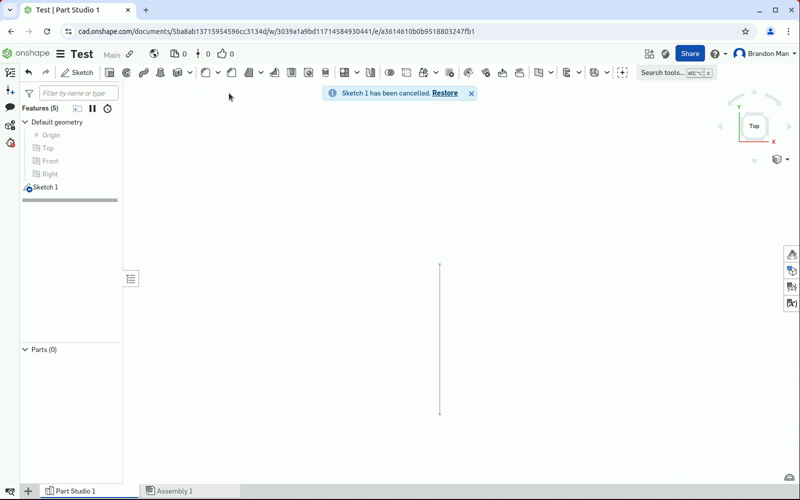
key(shift+s)
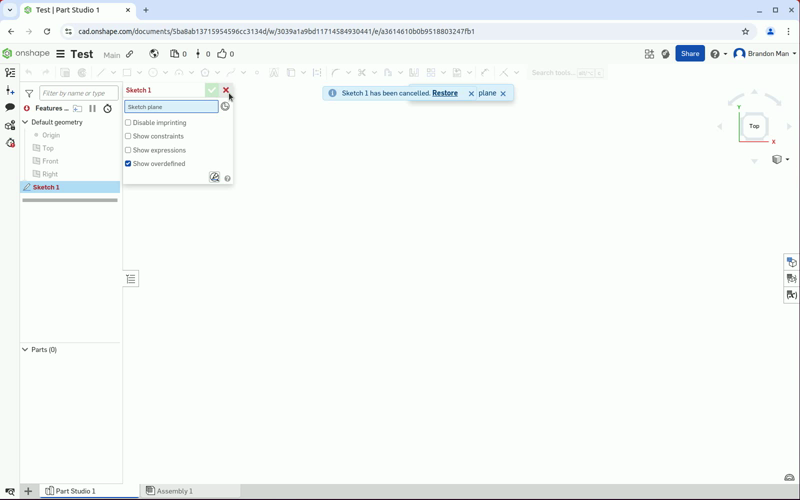
mouse_move(73, 150)
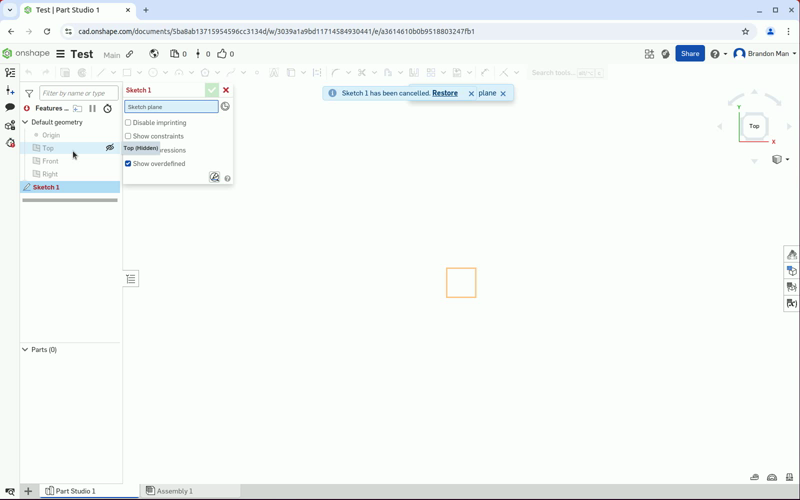
click(73, 150)
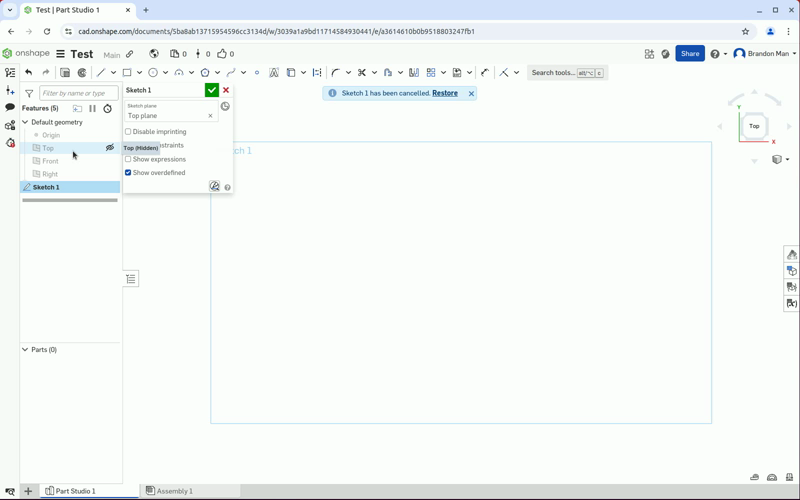
mouse_move(73, 352)
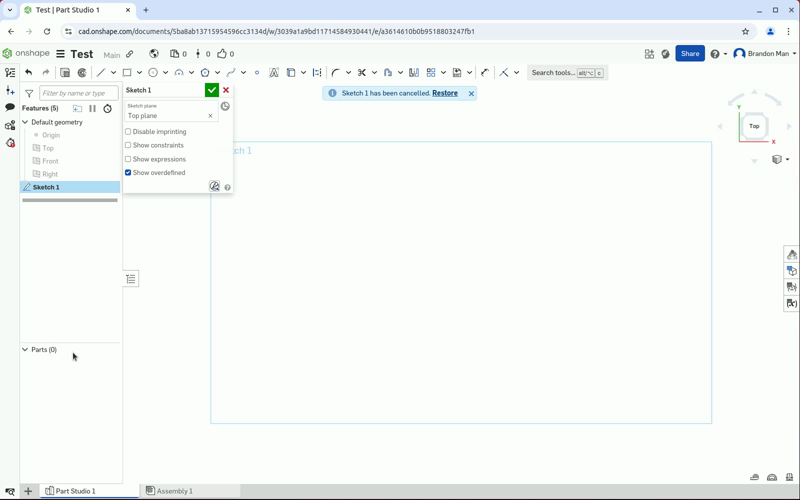
key(y)
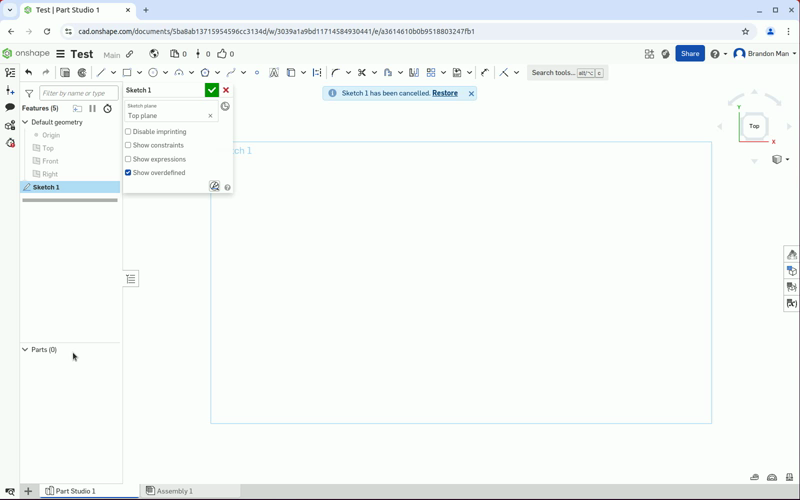
key(c)
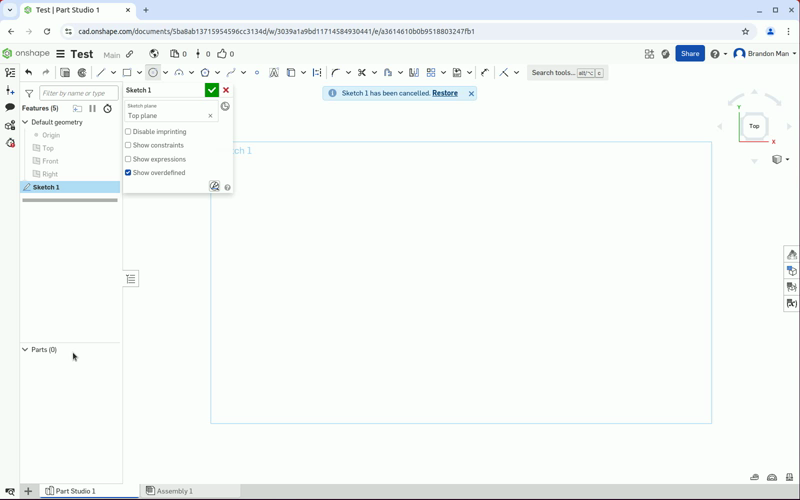
key_down(shift)
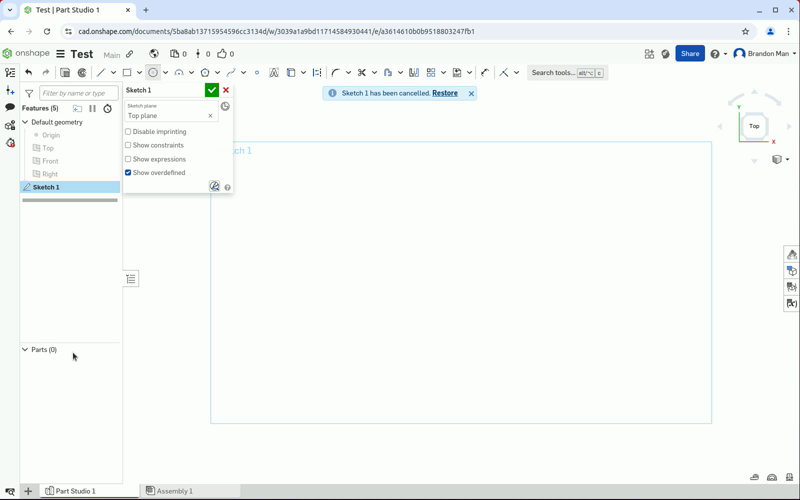
mouse_move(461, 178)
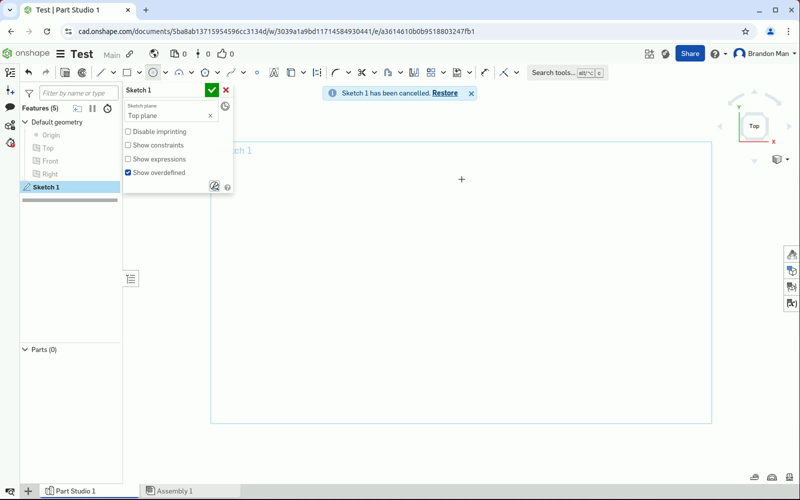
click(461, 178)
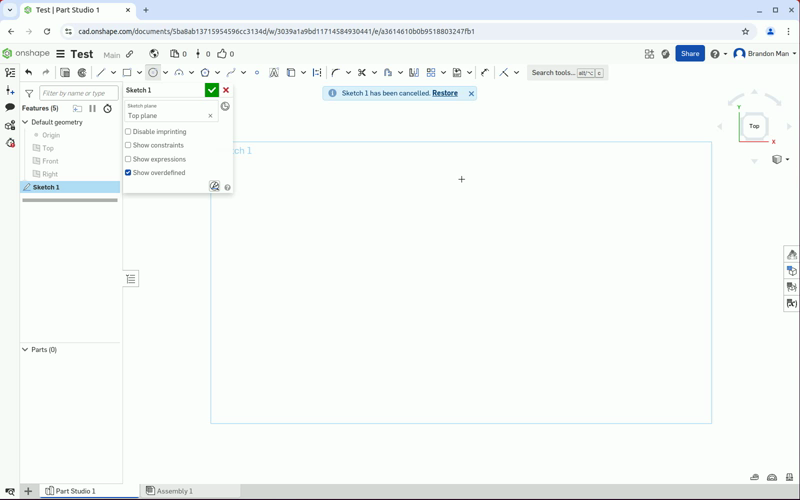
key_up(shift)
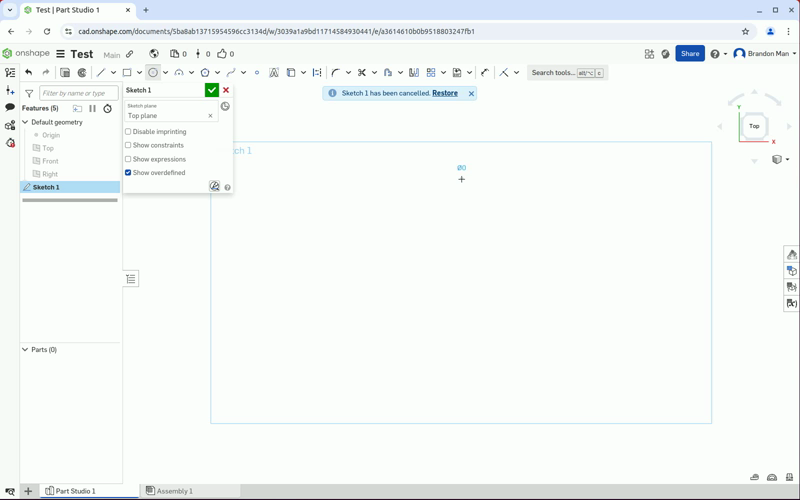
mouse_move(471, 178)
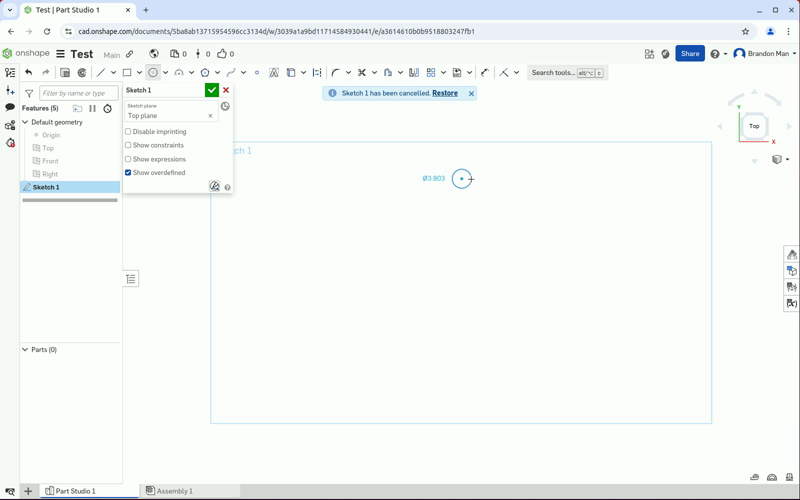
click(471, 178)
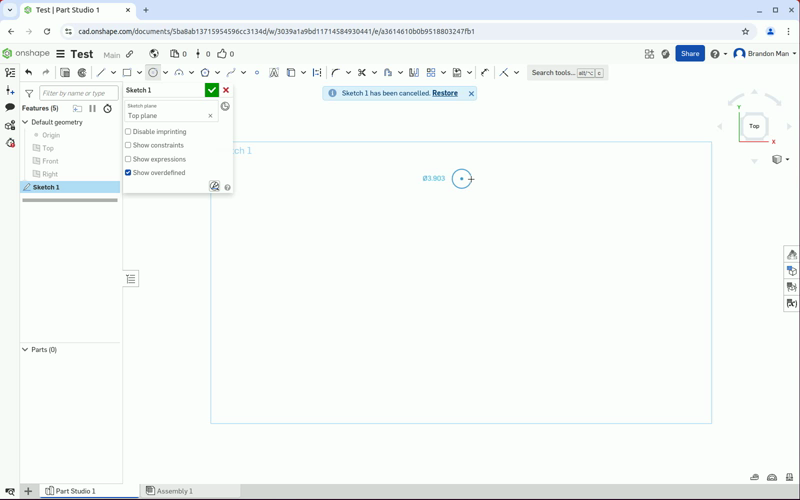
key(esc)
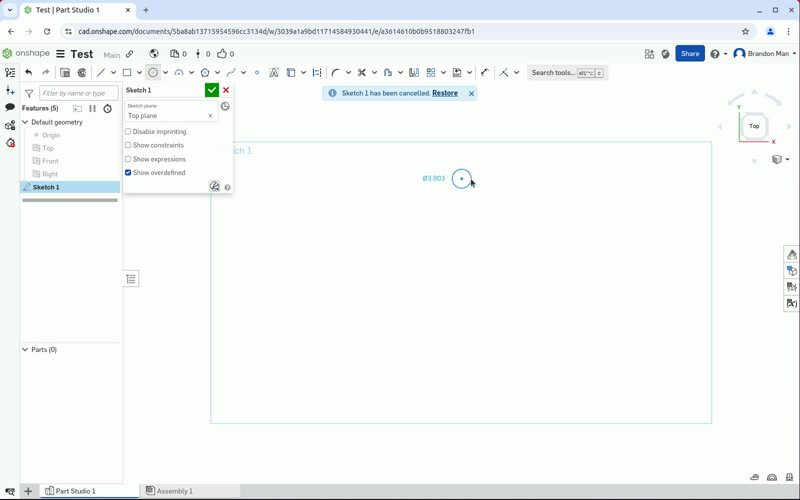
key(c)
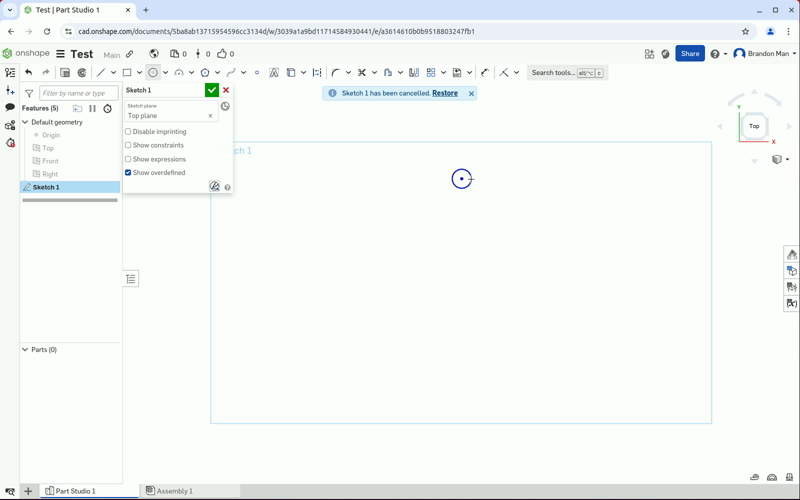
key_down(shift)
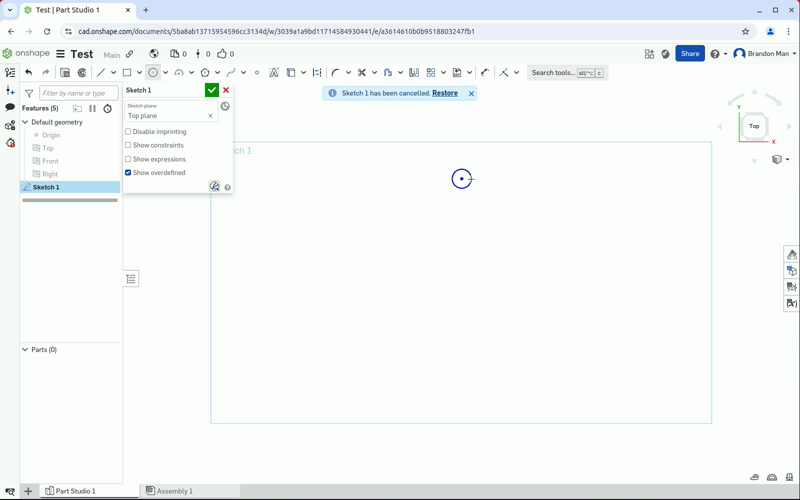
mouse_move(461, 178)
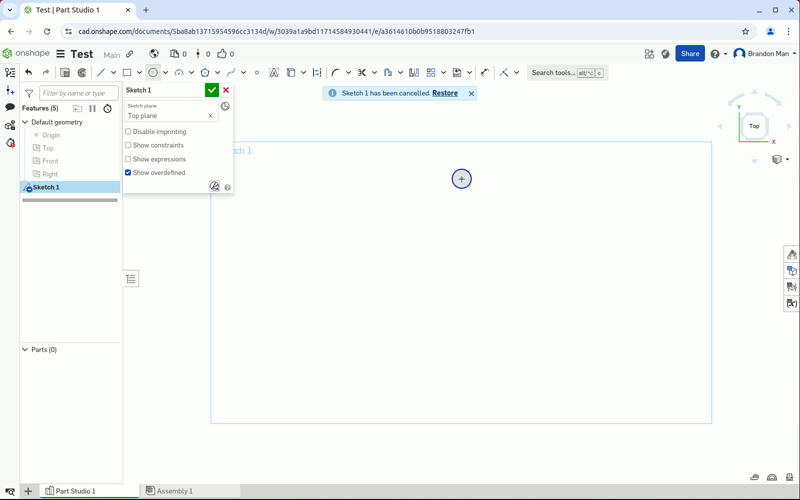
click(461, 178)
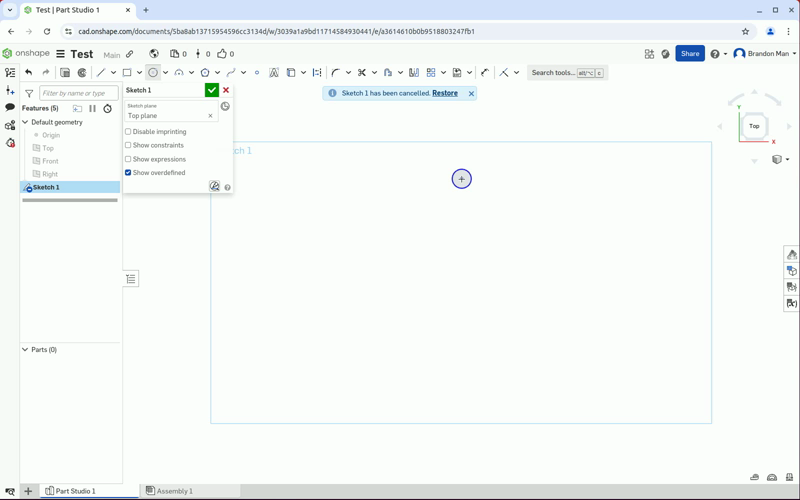
key_up(shift)
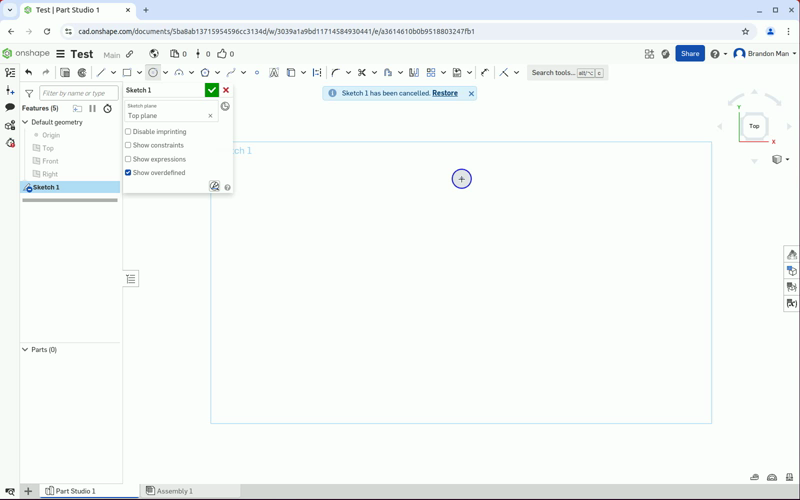
mouse_move(464, 178)
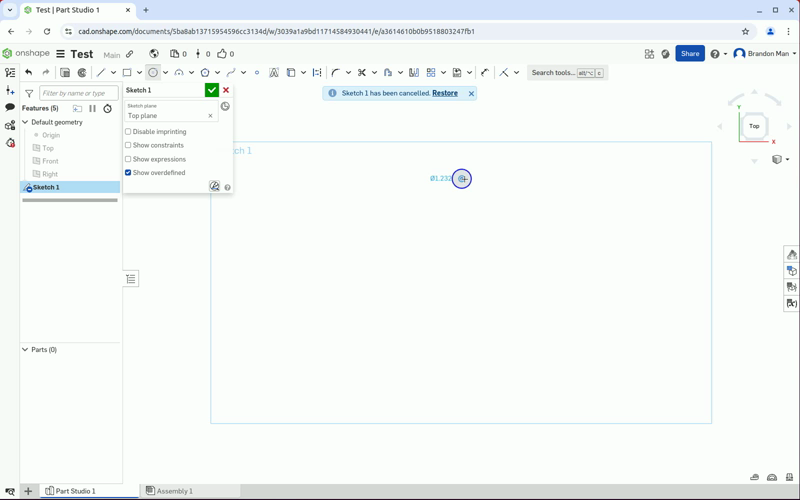
scroll(6)
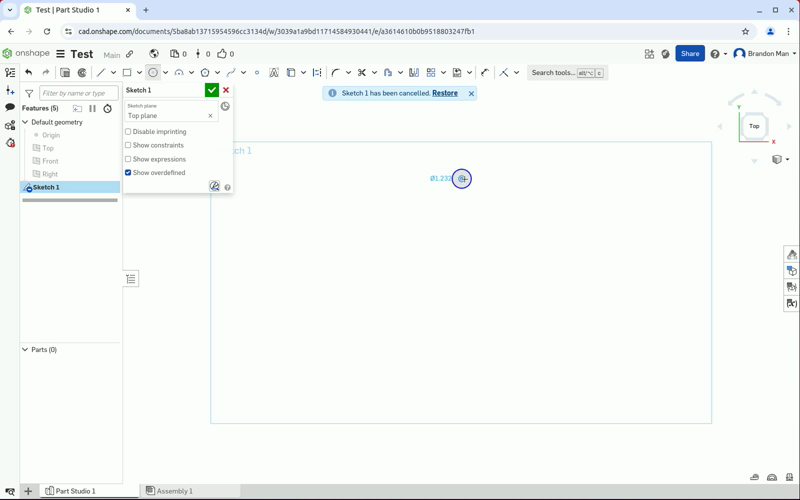
scroll(6)
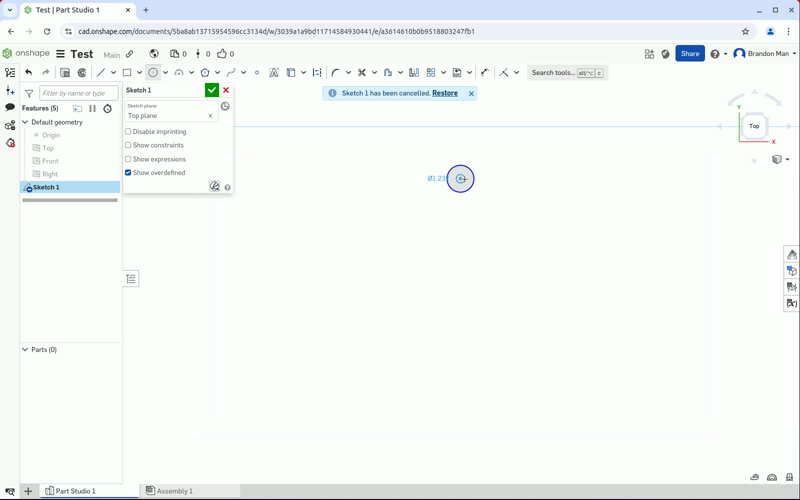
scroll(6)
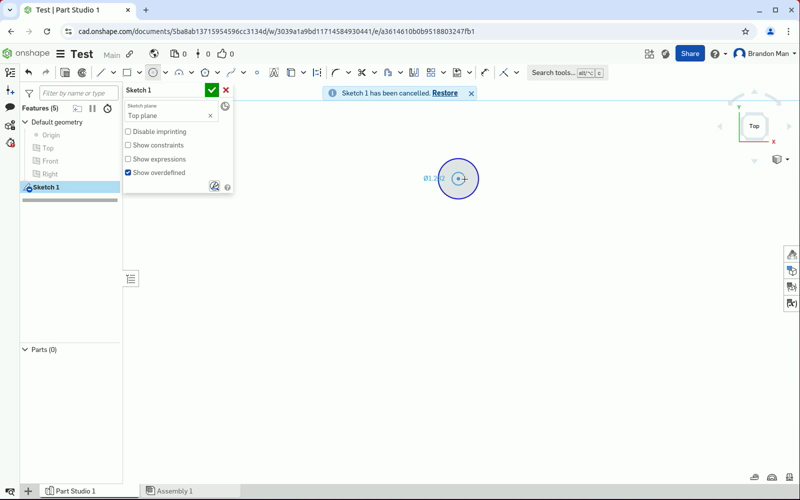
scroll(6)
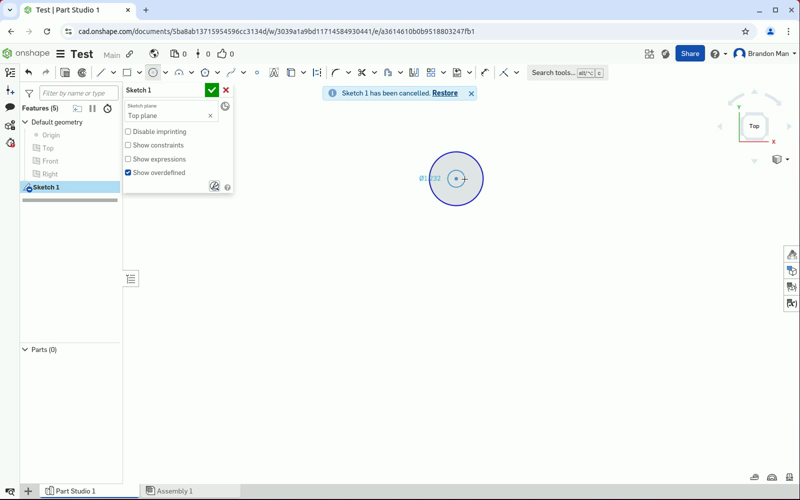
scroll(6)
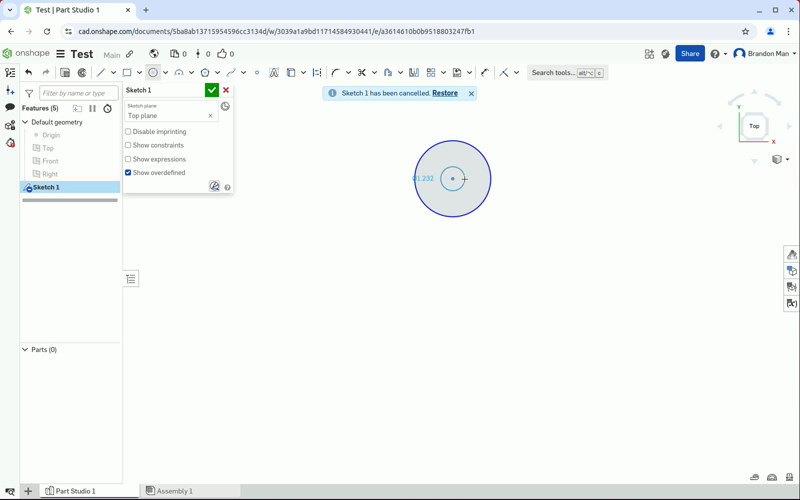
scroll(6)
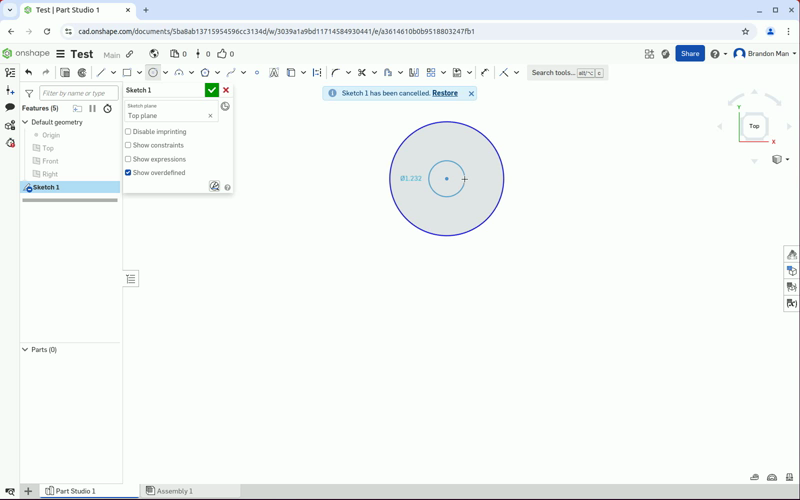
scroll(6)
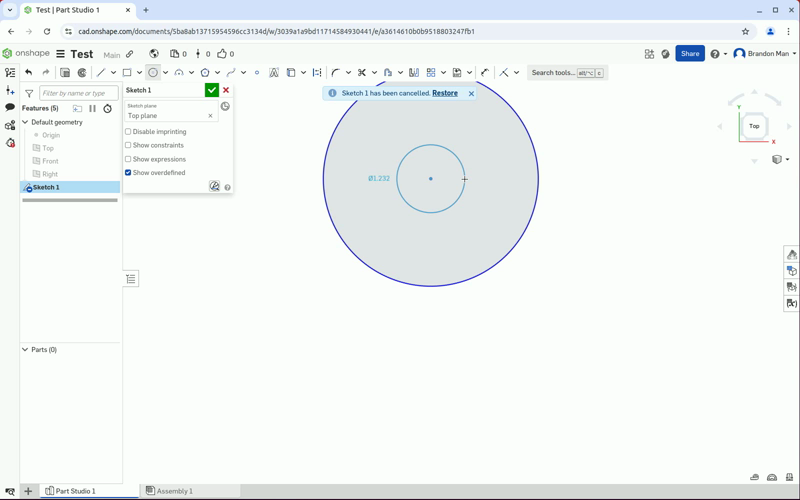
click(464, 178)
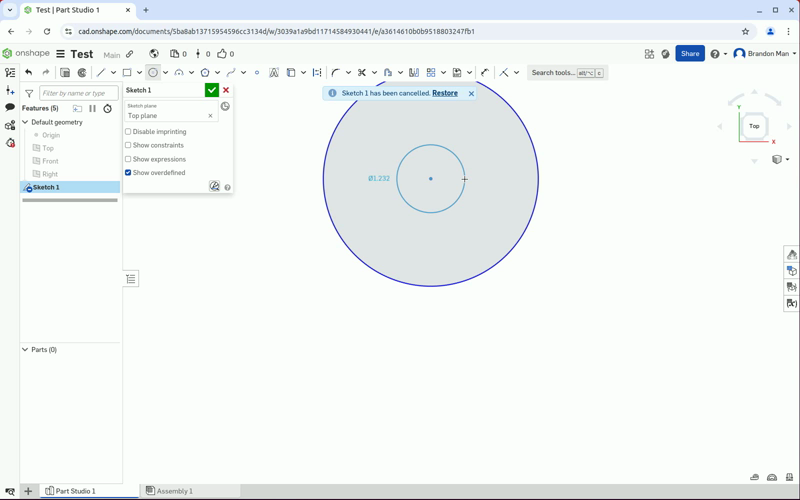
scroll(-6)
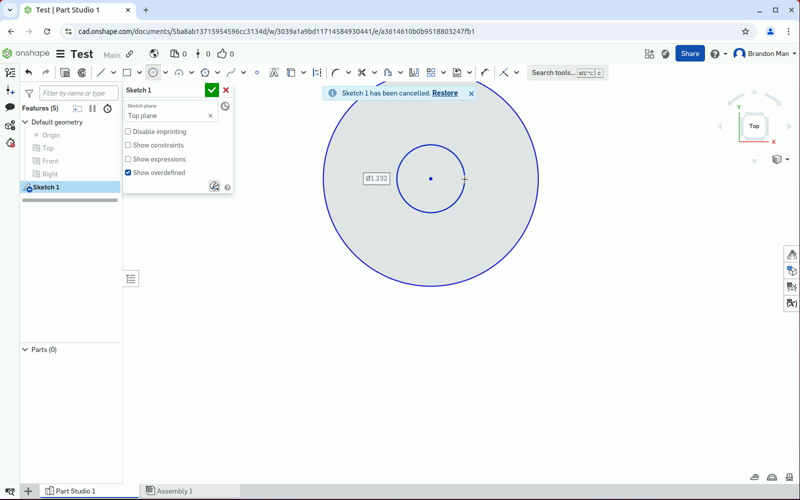
scroll(-6)
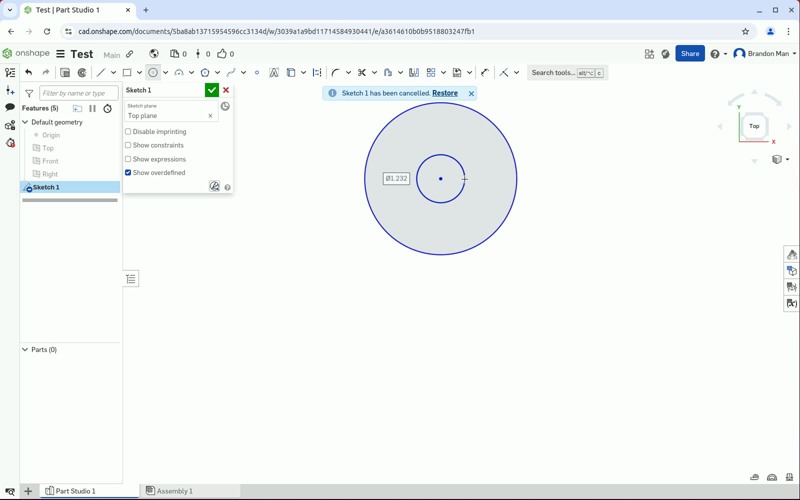
scroll(-6)
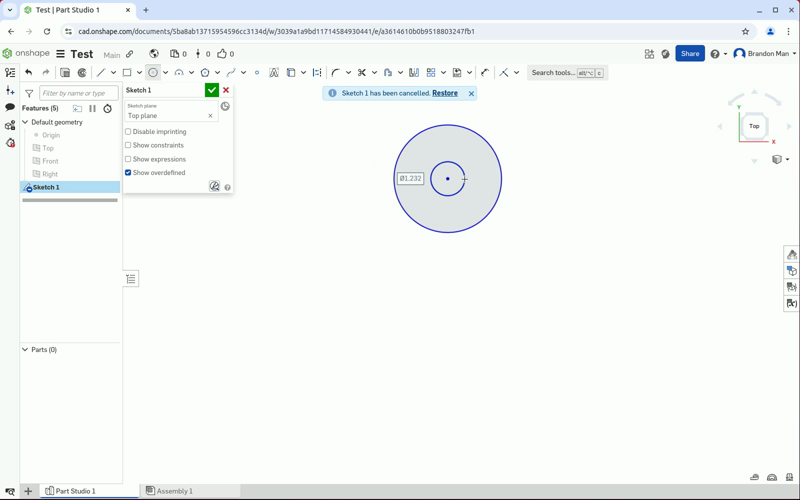
scroll(-6)
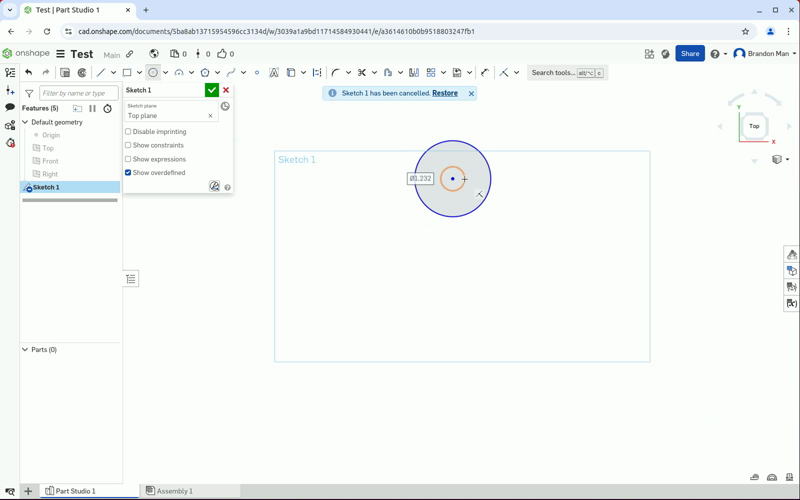
scroll(-6)
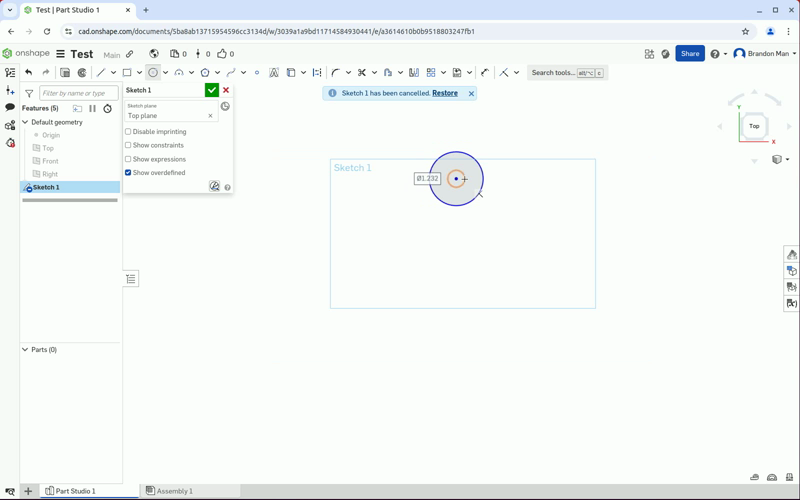
scroll(-6)
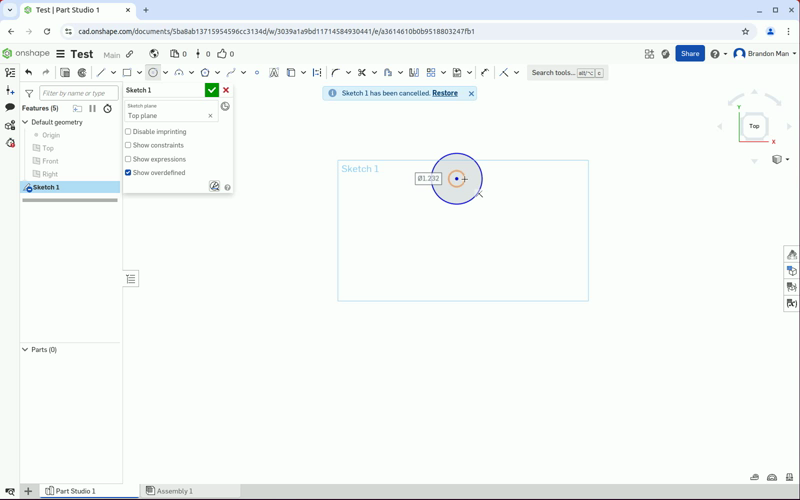
scroll(-6)
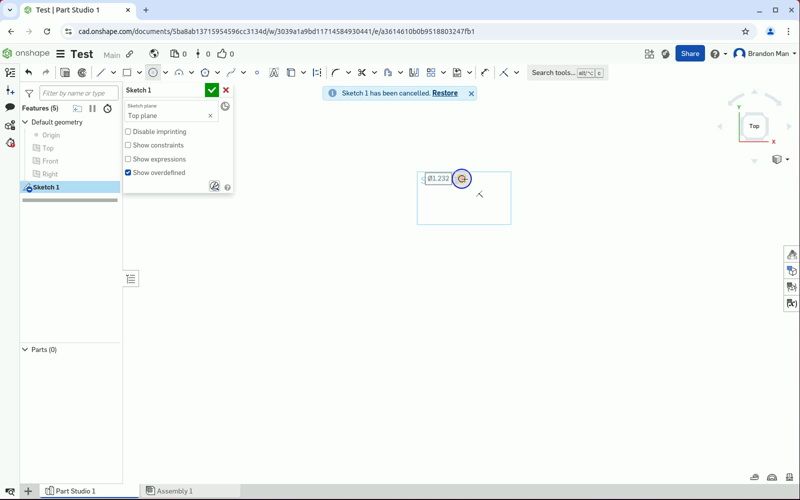
key(esc)
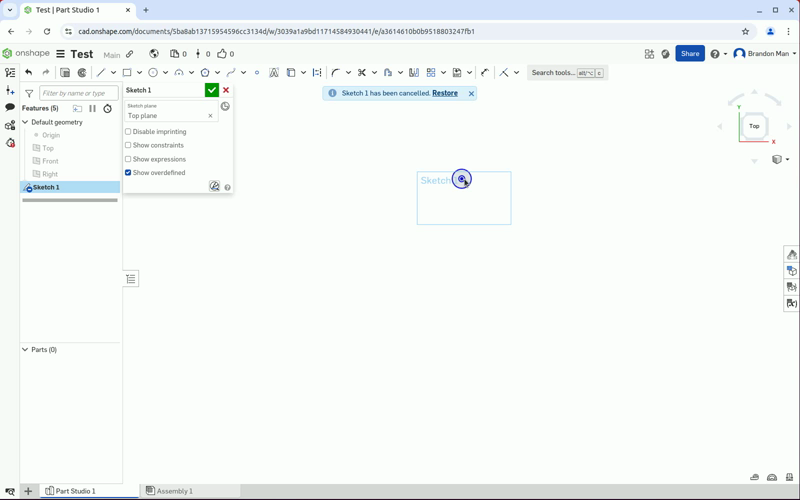
mouse_move(465, 173)
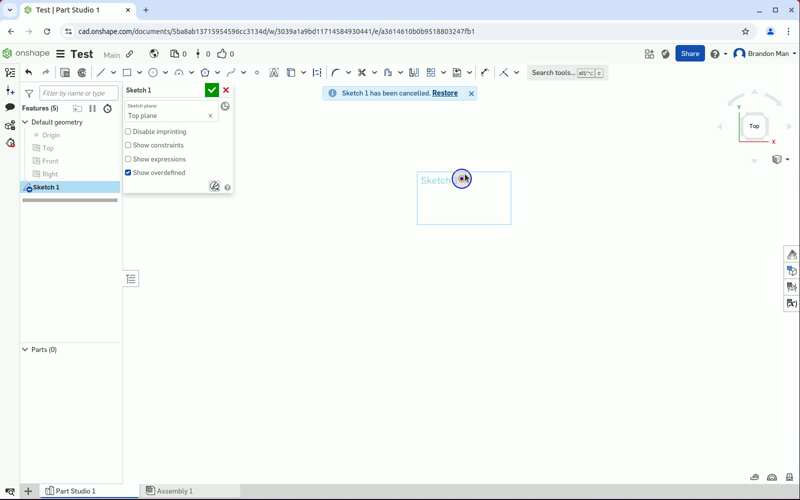
scroll(6)
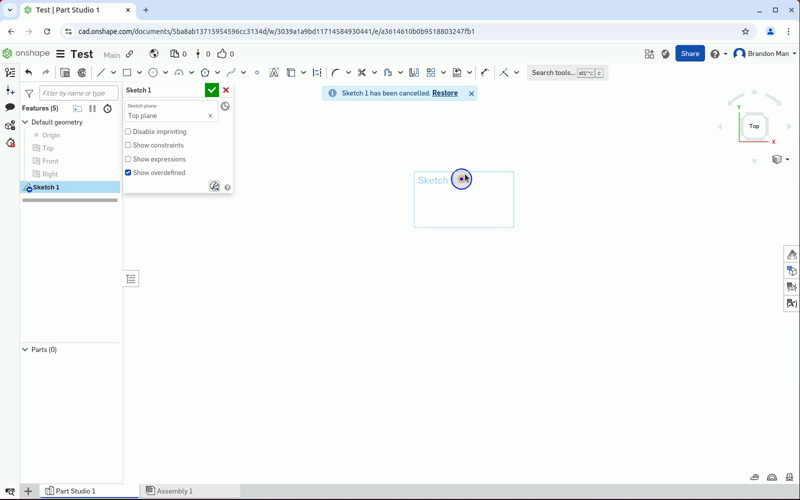
scroll(6)
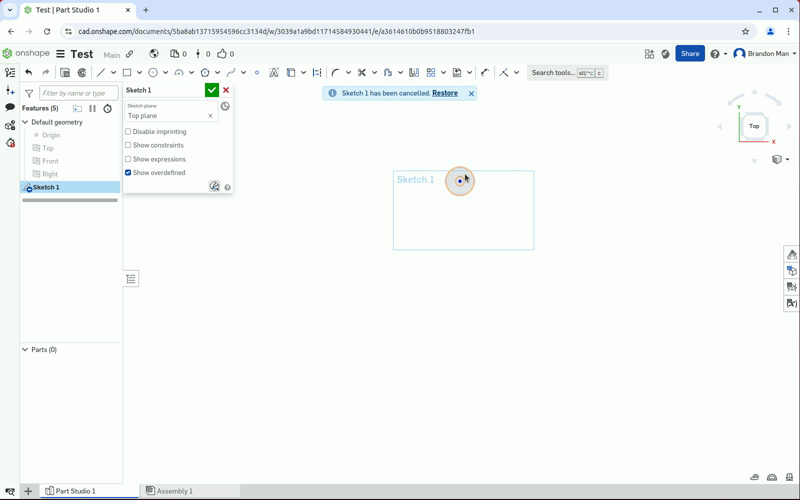
scroll(6)
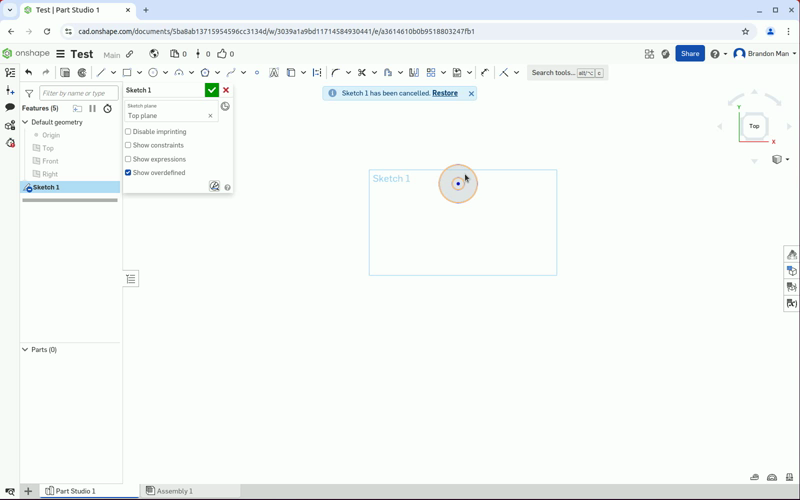
scroll(6)
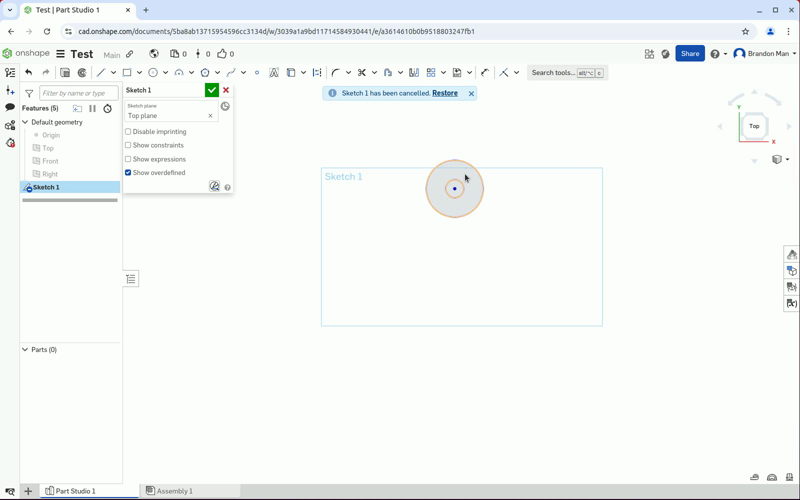
scroll(6)
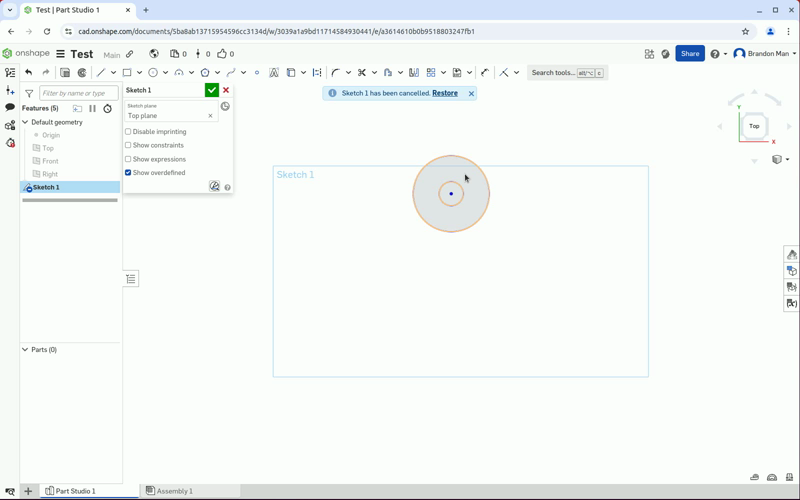
scroll(6)
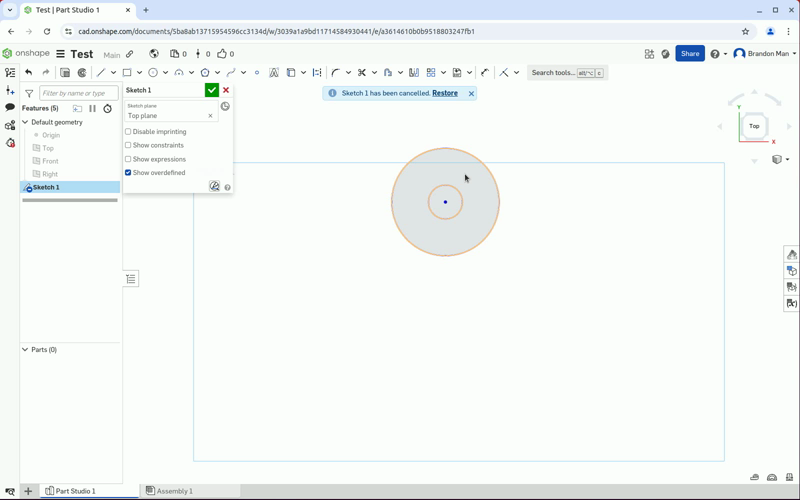
scroll(6)
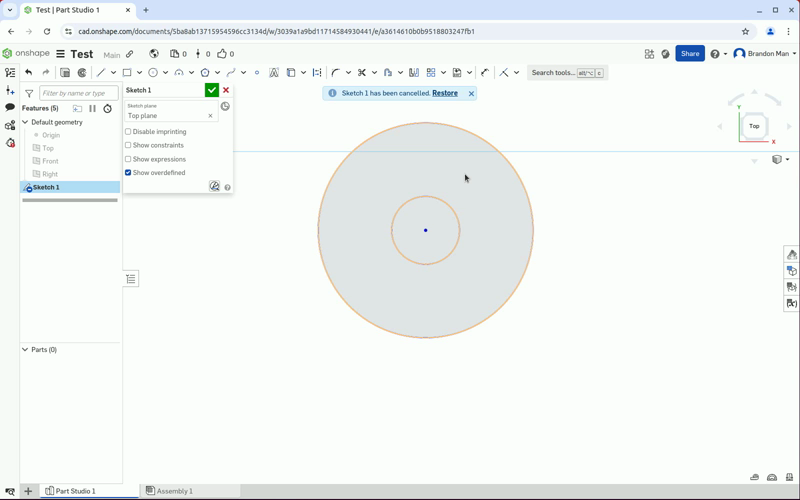
click(465, 173)
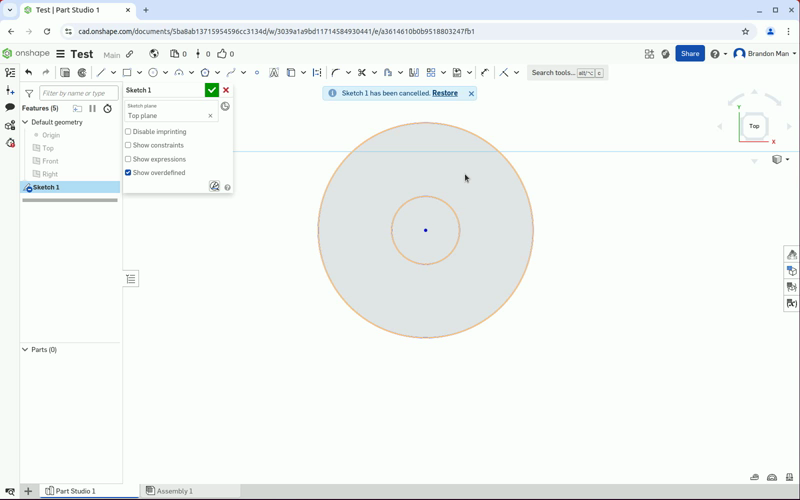
scroll(-6)
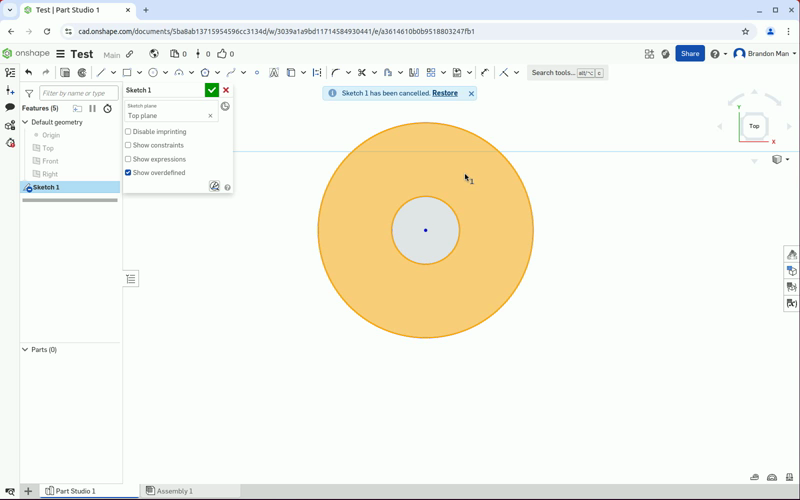
scroll(-6)
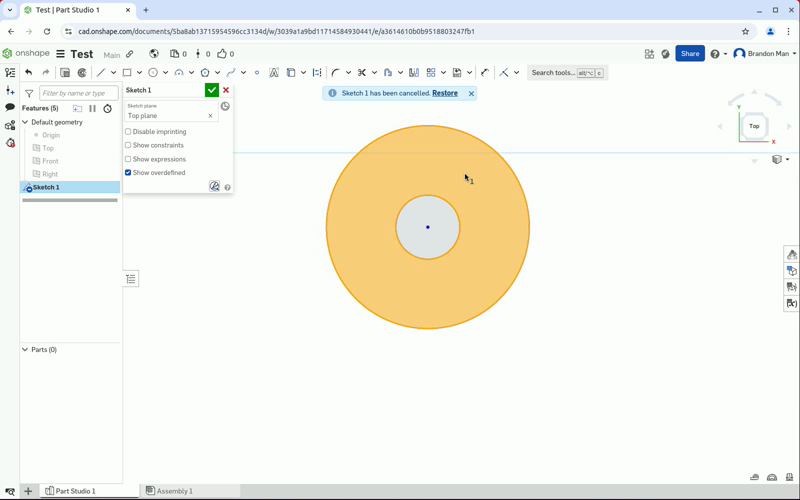
scroll(-6)
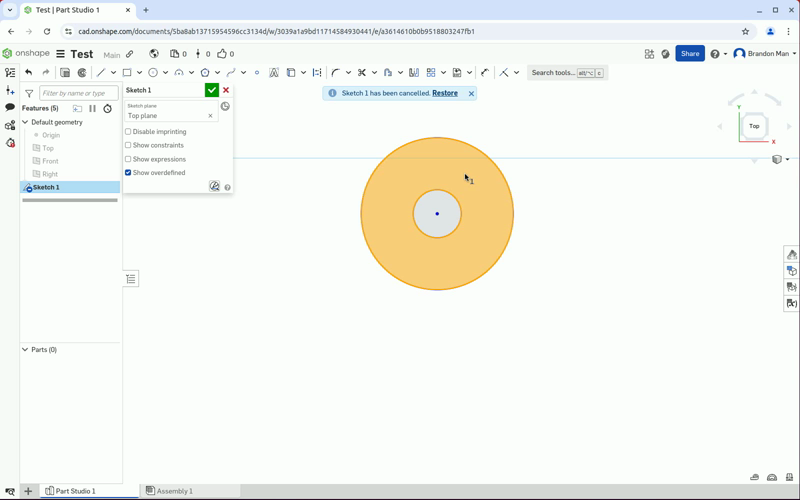
scroll(-6)
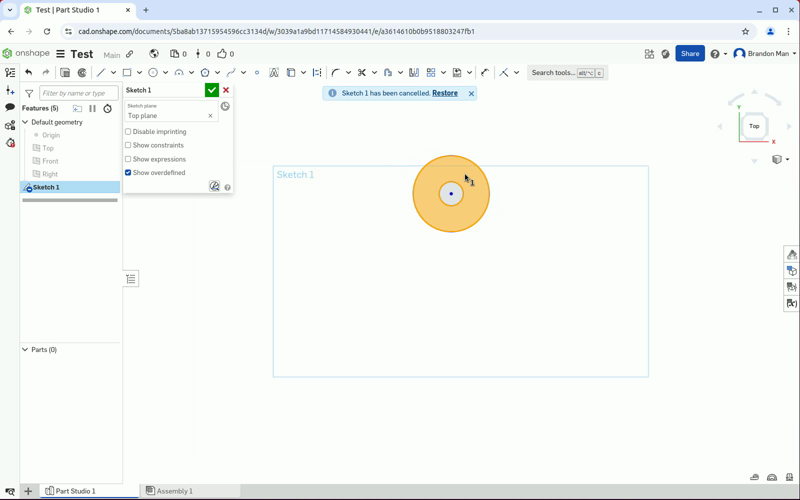
scroll(-6)
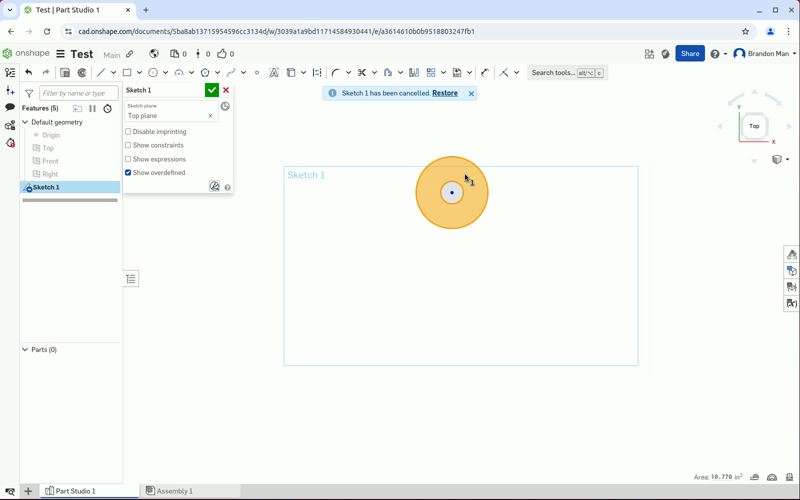
scroll(-6)
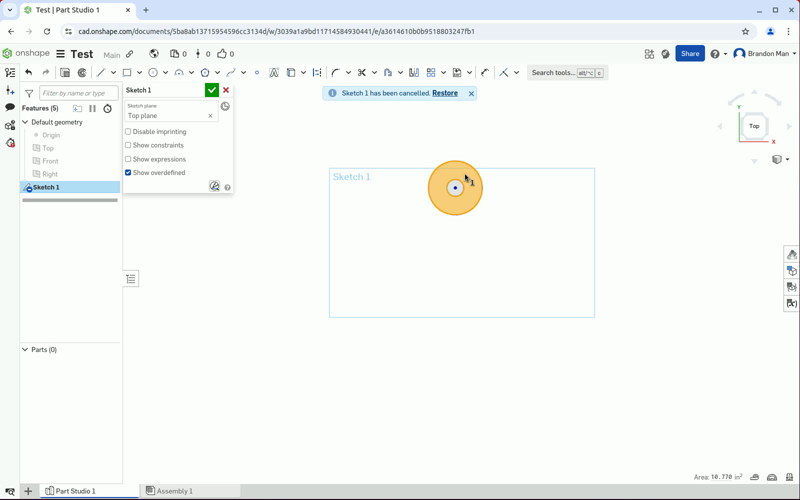
scroll(-6)
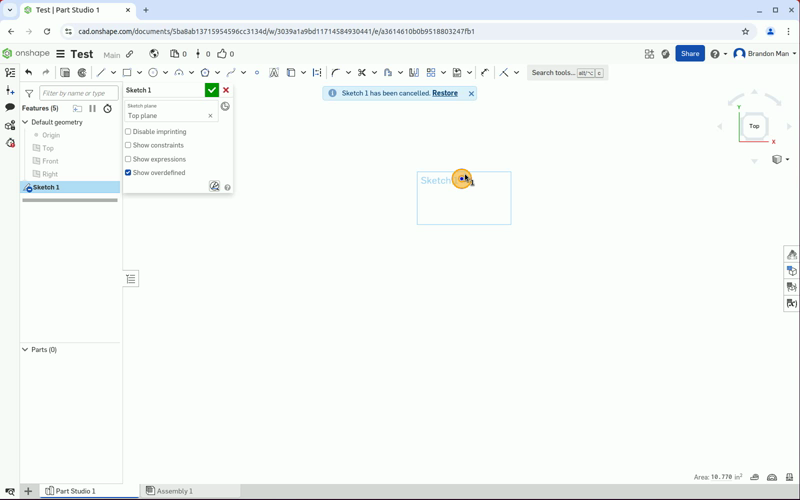
mouse_move(73, 352)
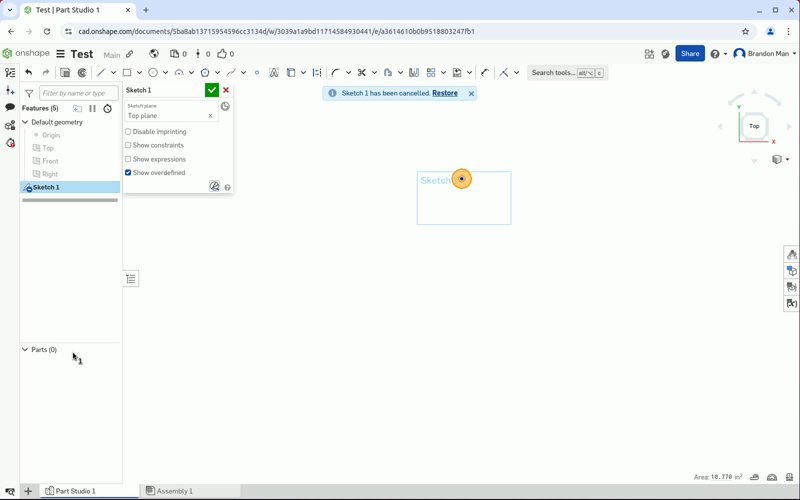
key(shift+y)
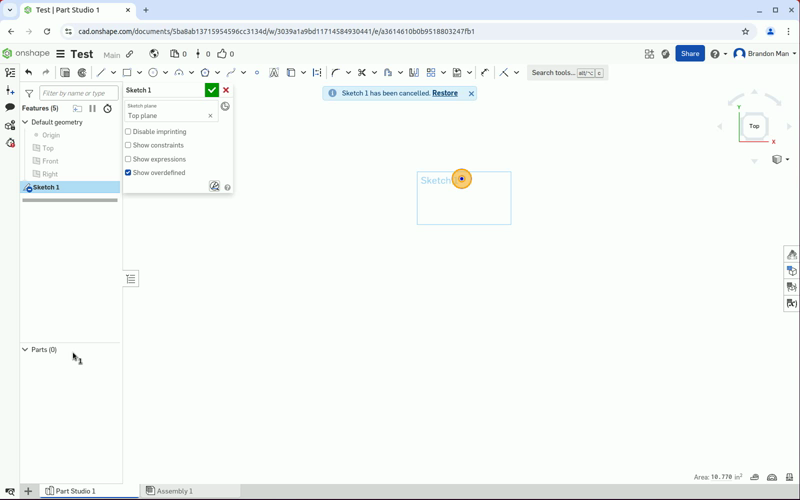
key(shift+e)
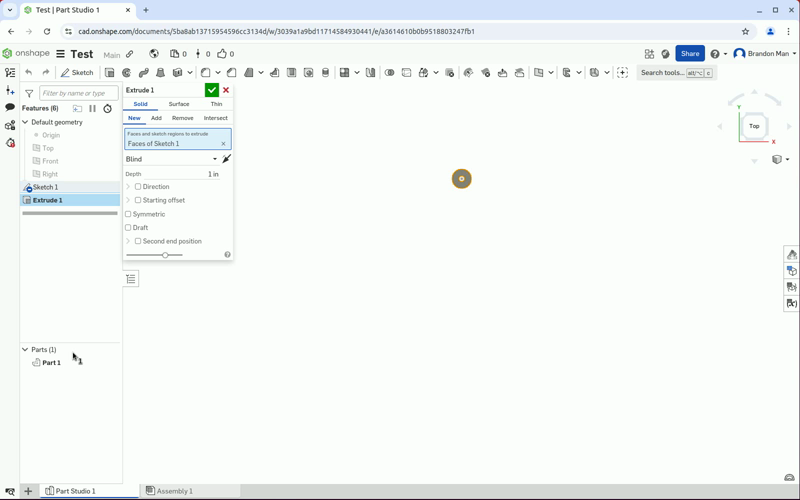
mouse_move(143, 106)
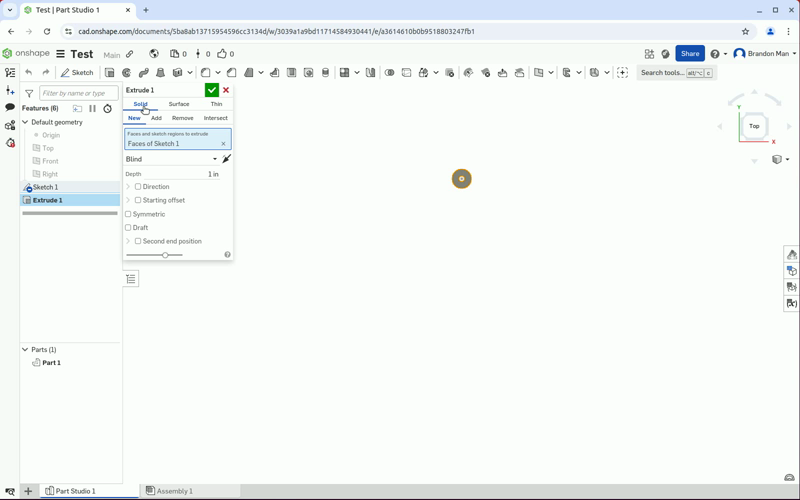
click(143, 106)
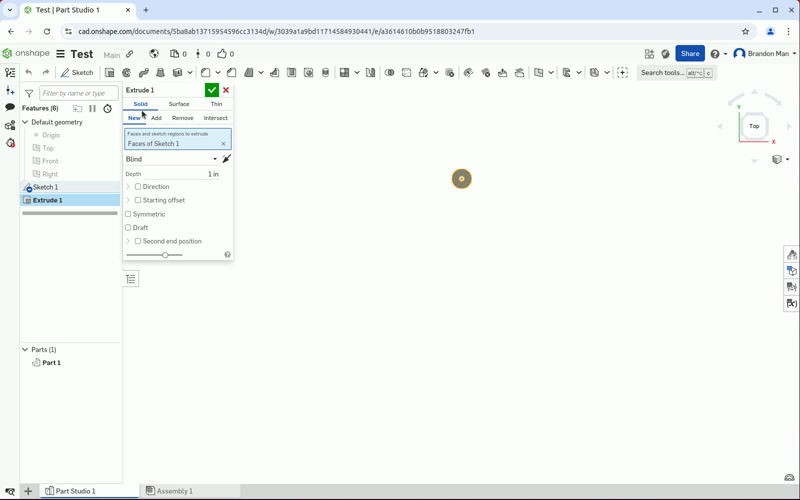
mouse_move(137, 120)
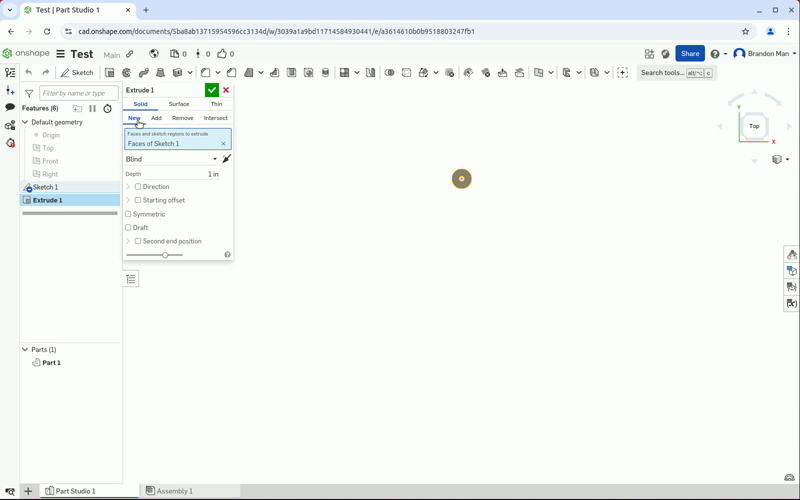
click(137, 120)
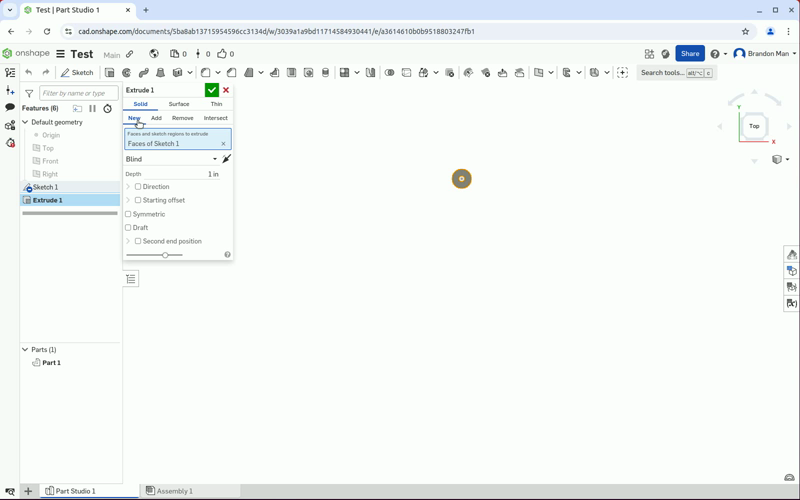
key(tab, 4)
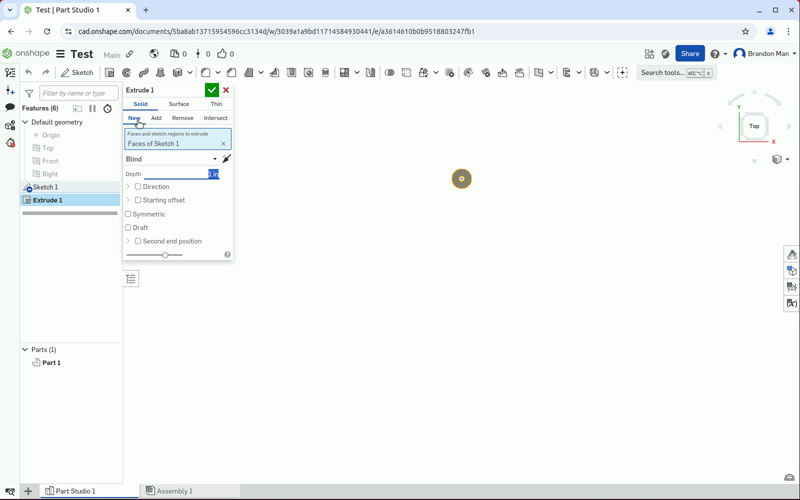
text(0.481)
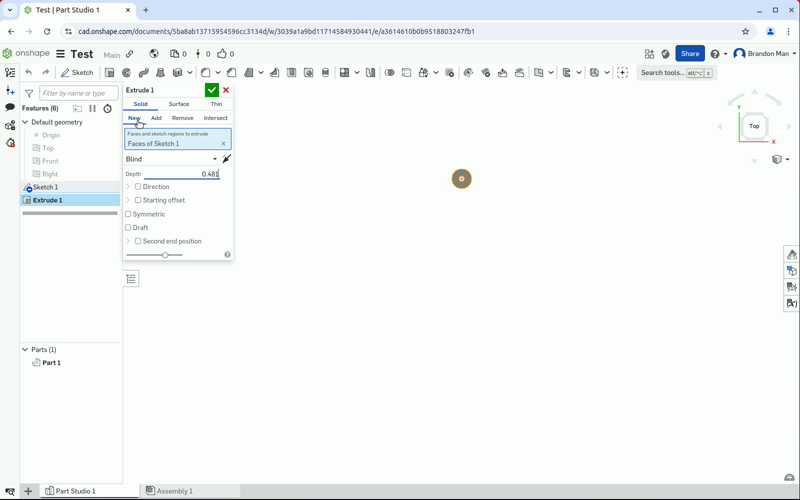
key(enter)
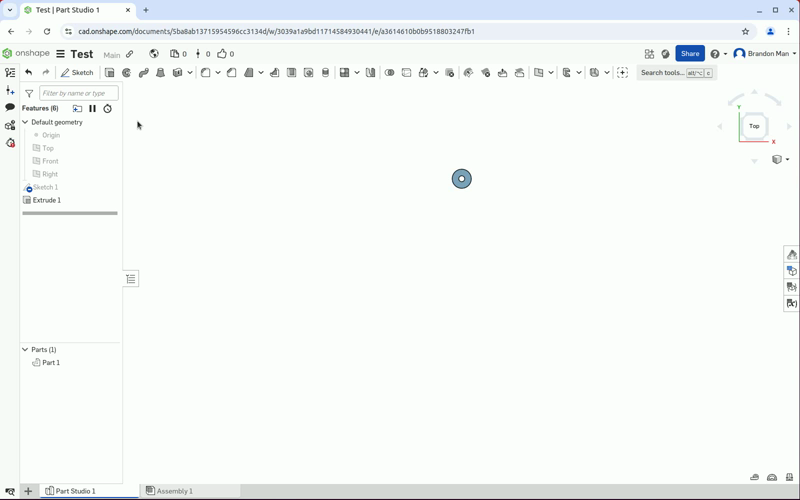
key(shift+h)
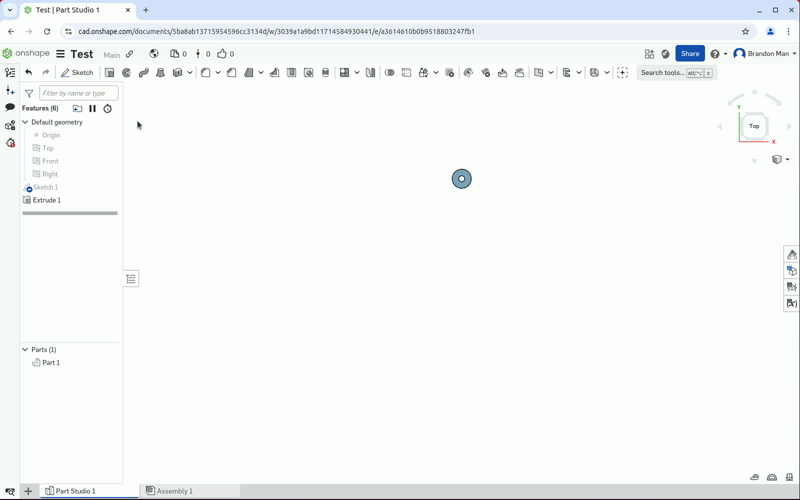
key(shift+h)
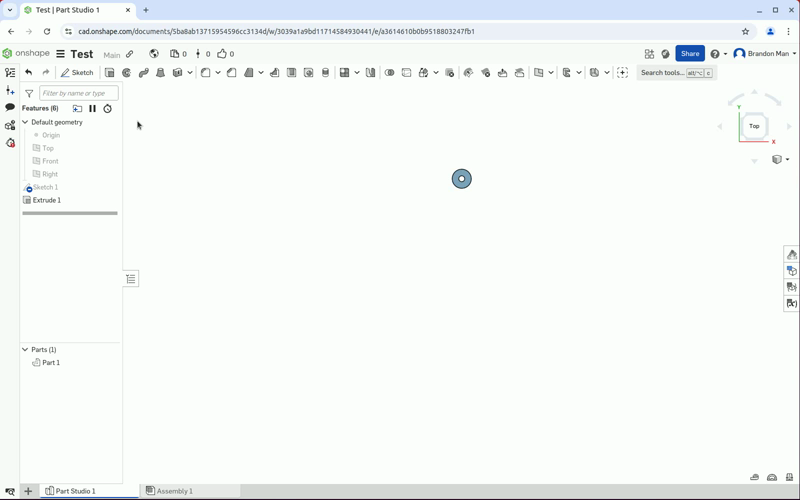
mouse_move(73, 189)
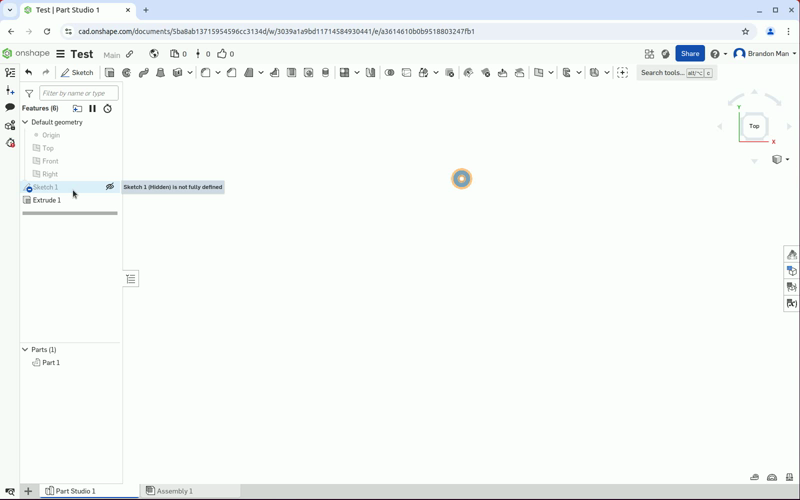
click(73, 189)
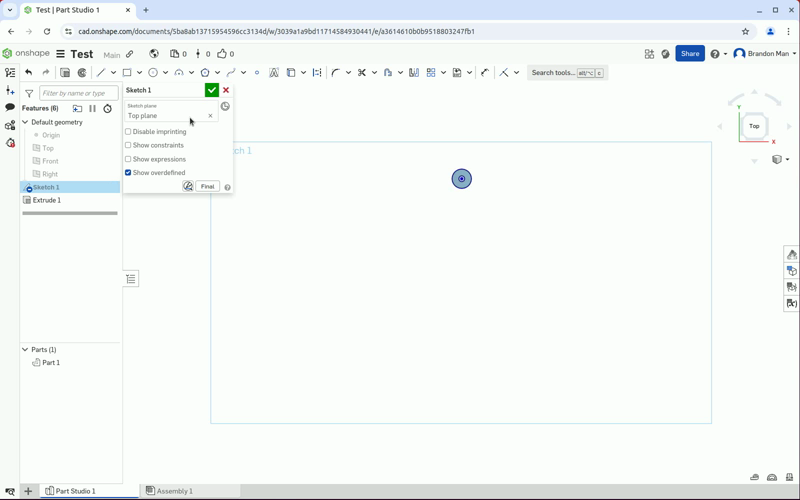
mouse_move(229, 92)
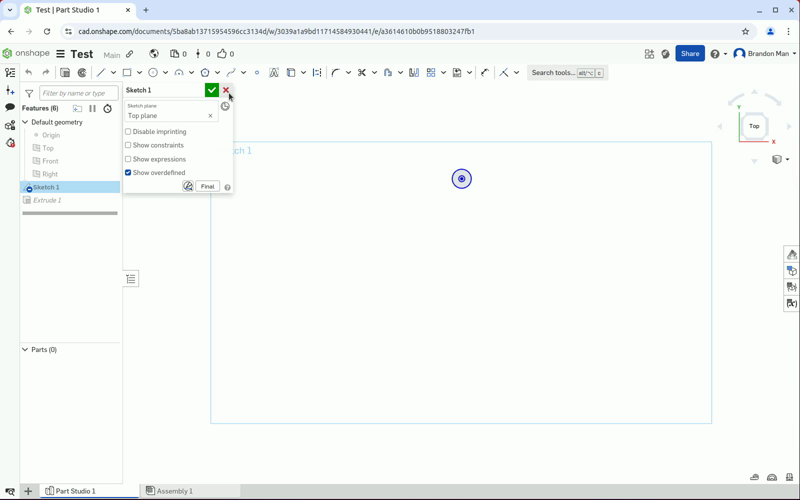
click(229, 92)
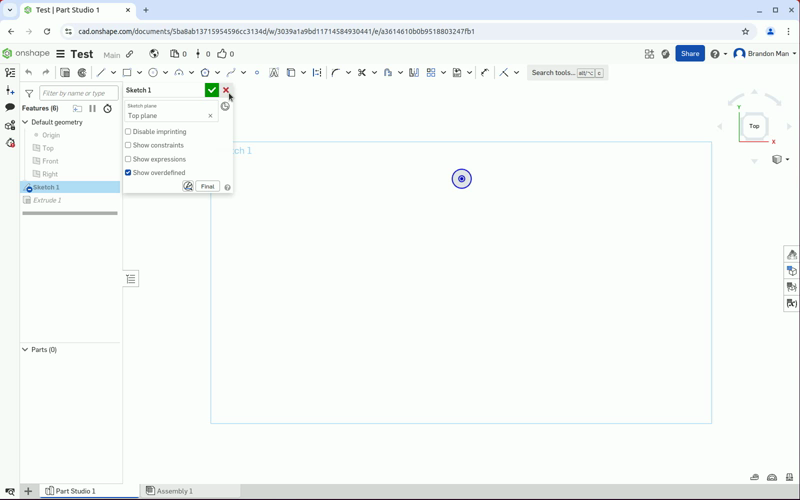
key(shift+s)
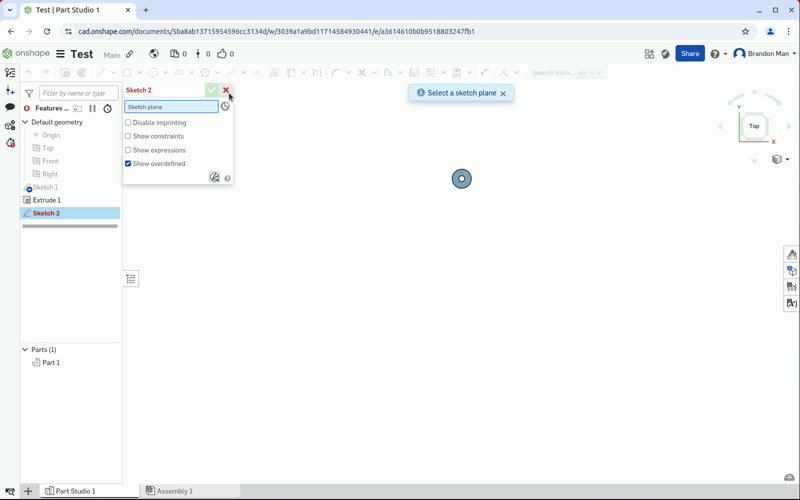
mouse_move(73, 150)
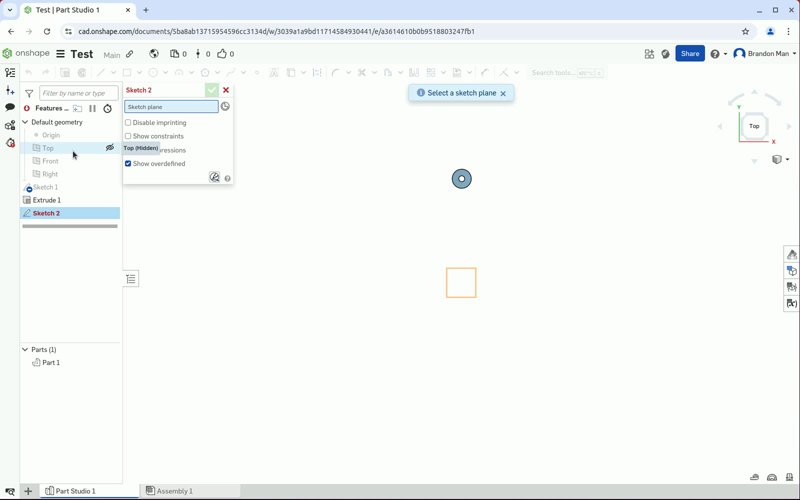
click(73, 150)
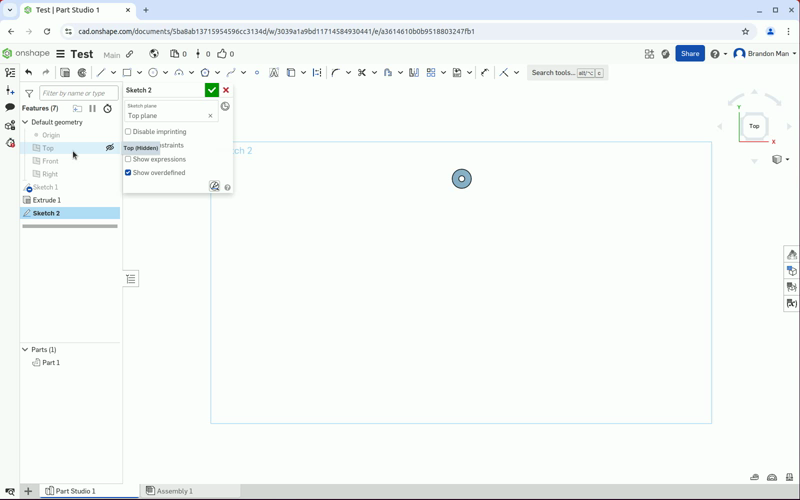
mouse_move(73, 352)
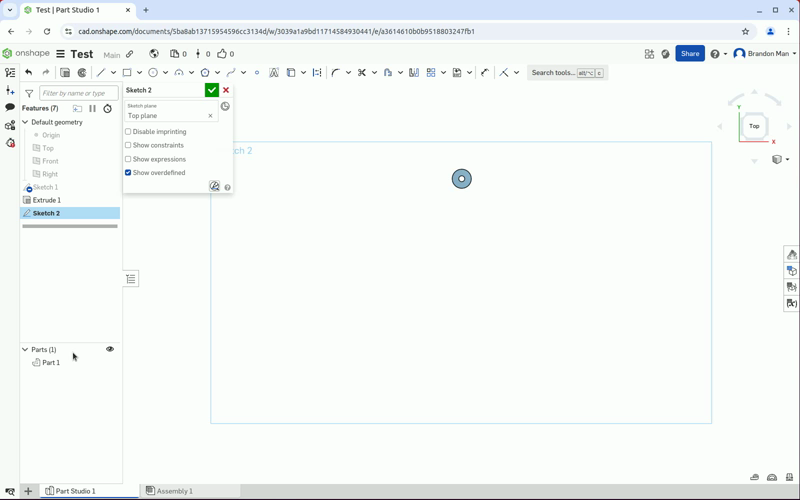
key(y)
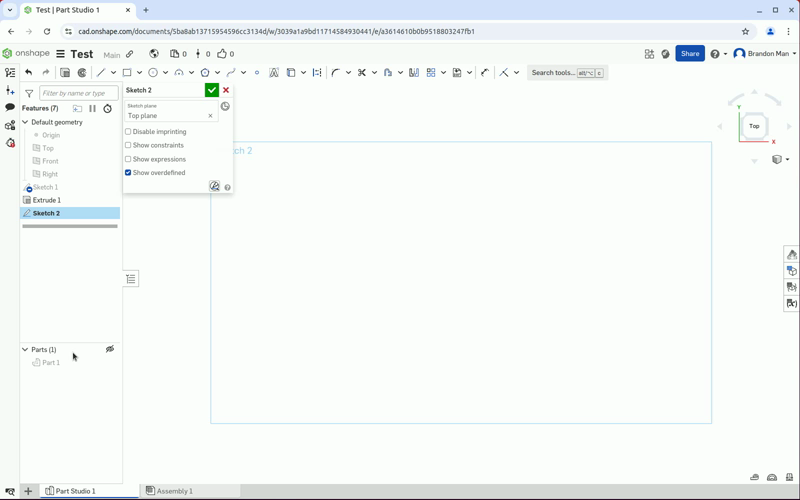
key(a)
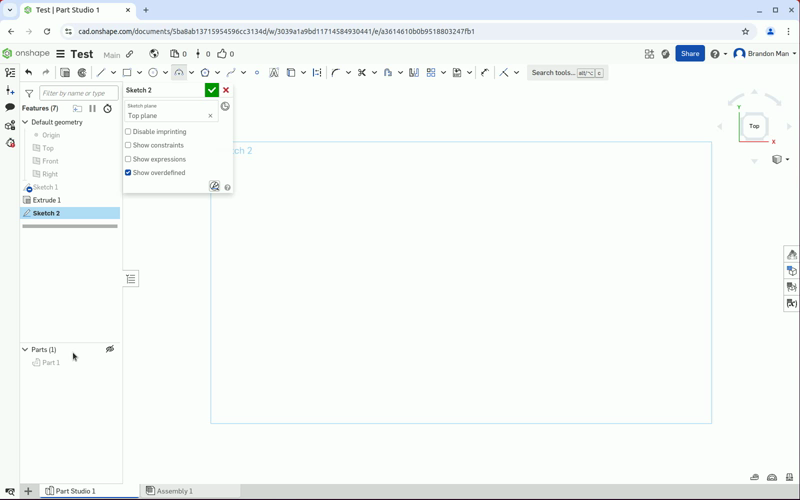
key_down(shift)
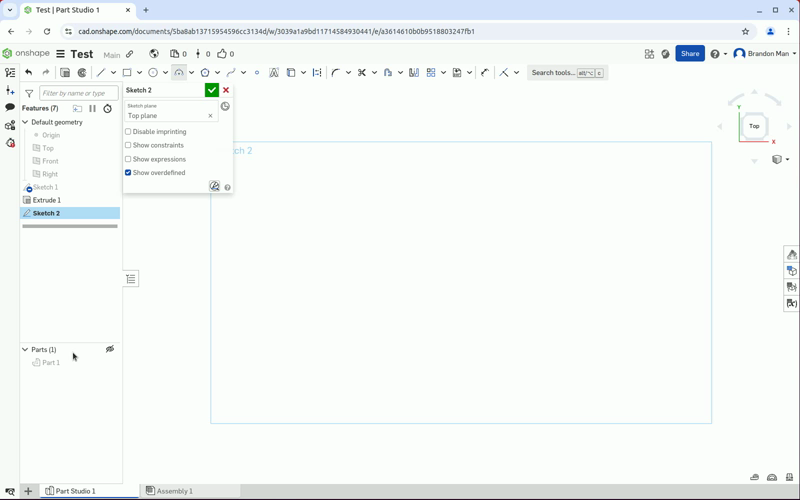
mouse_move(446, 223)
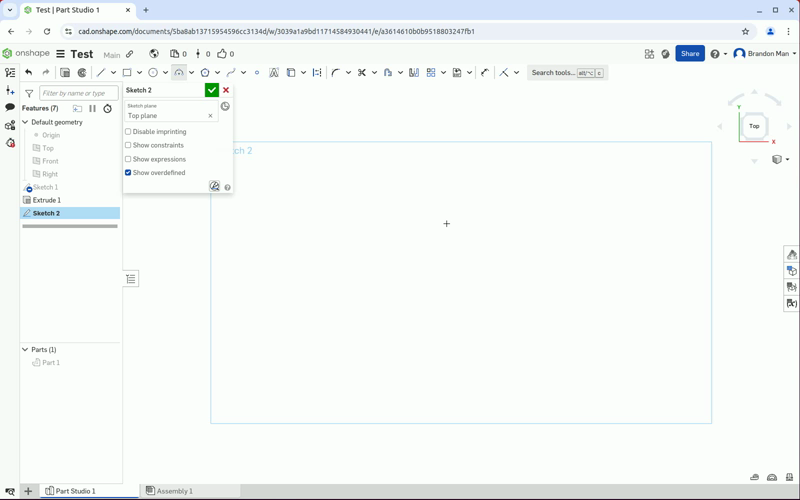
click(446, 223)
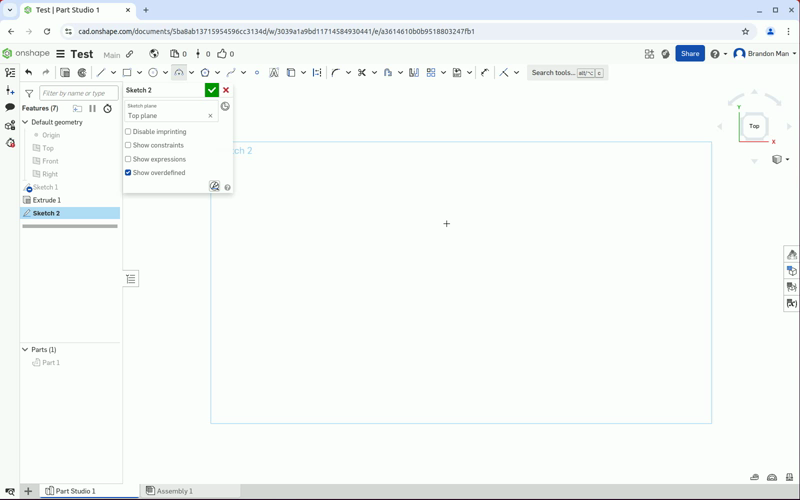
key_up(shift)
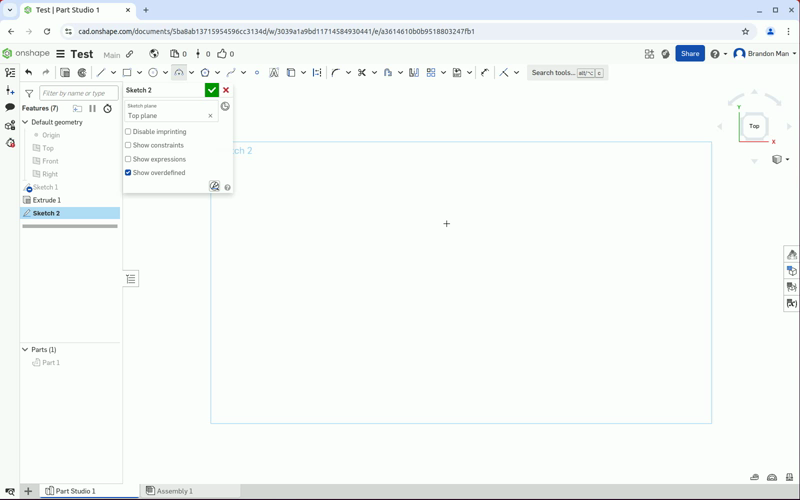
key_down(shift)
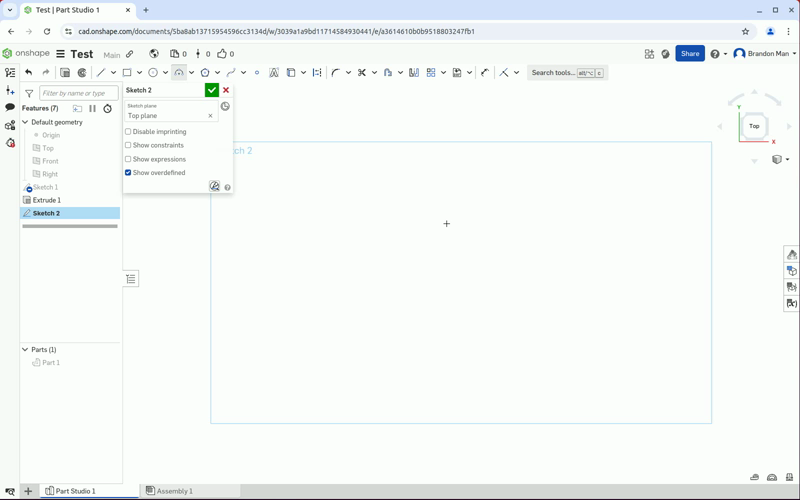
mouse_move(476, 223)
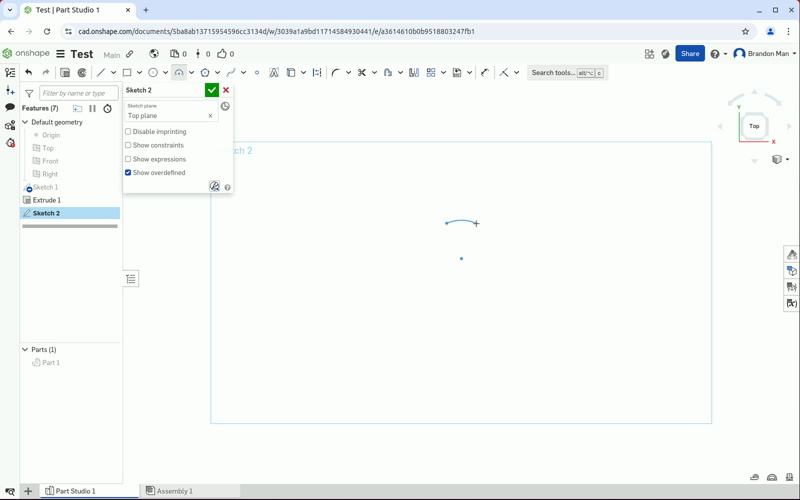
click(476, 223)
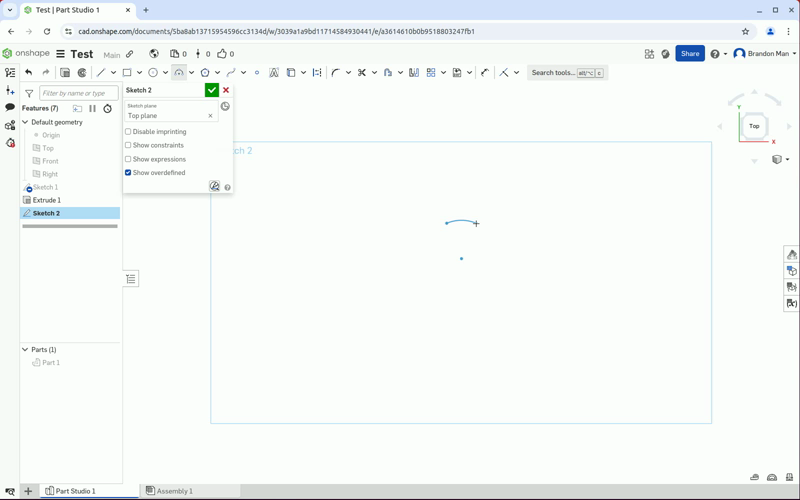
mouse_move(461, 210)
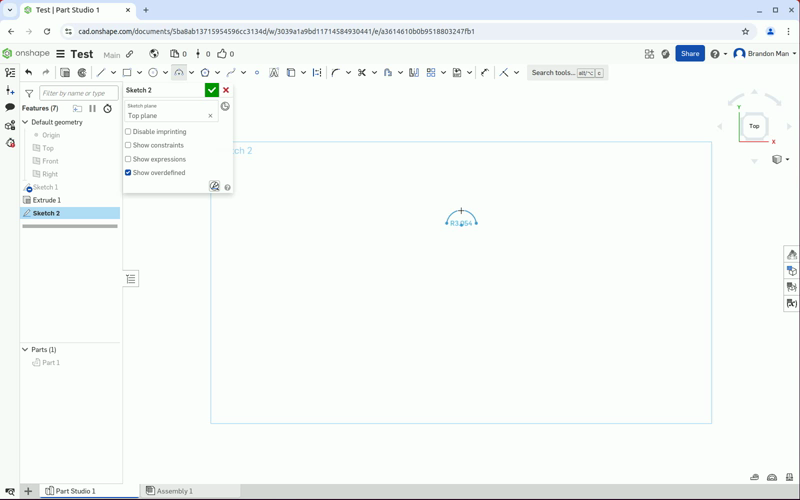
click(461, 210)
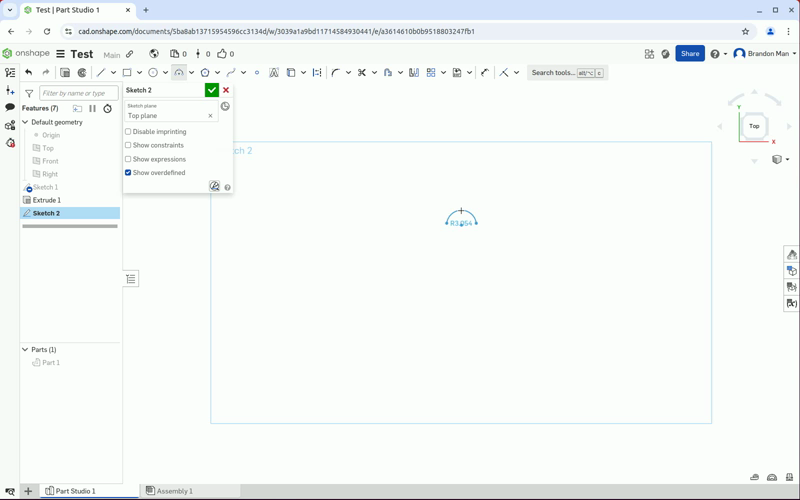
key_up(shift)
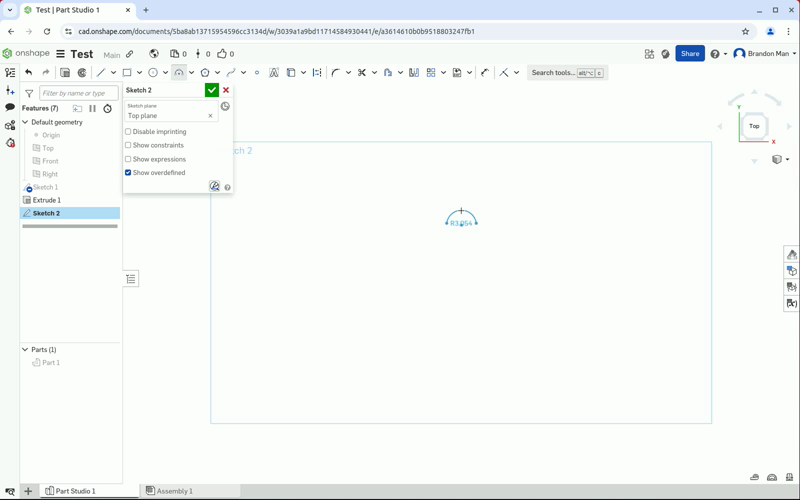
key(esc)
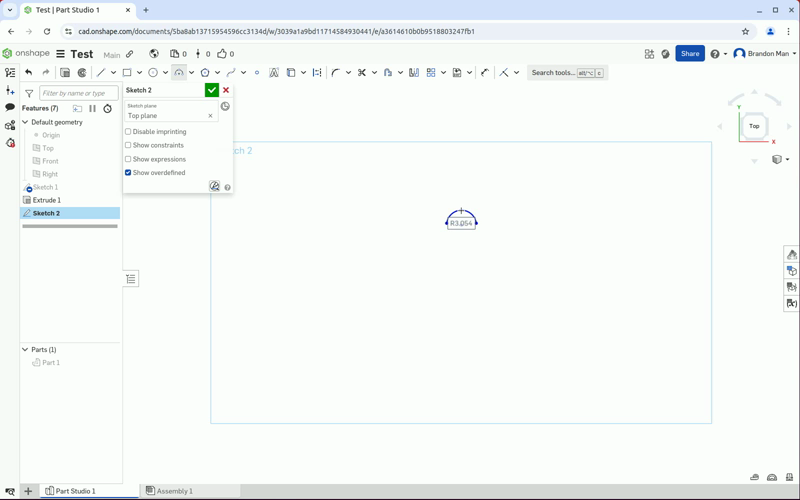
key(l)
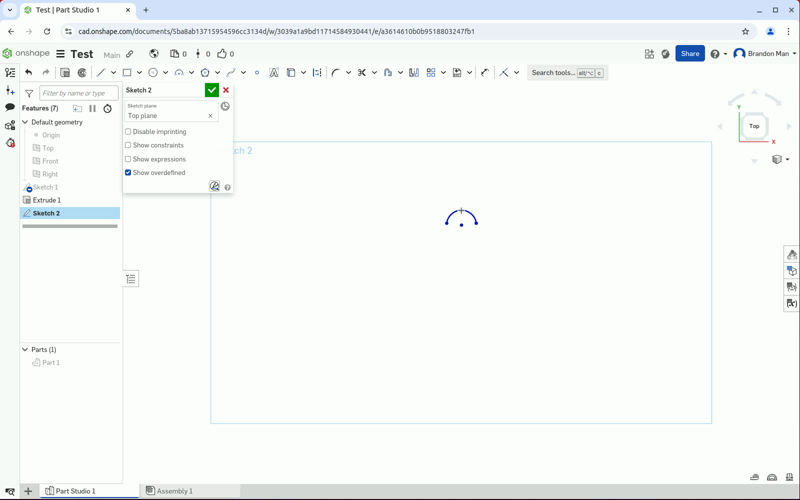
mouse_move(476, 223)
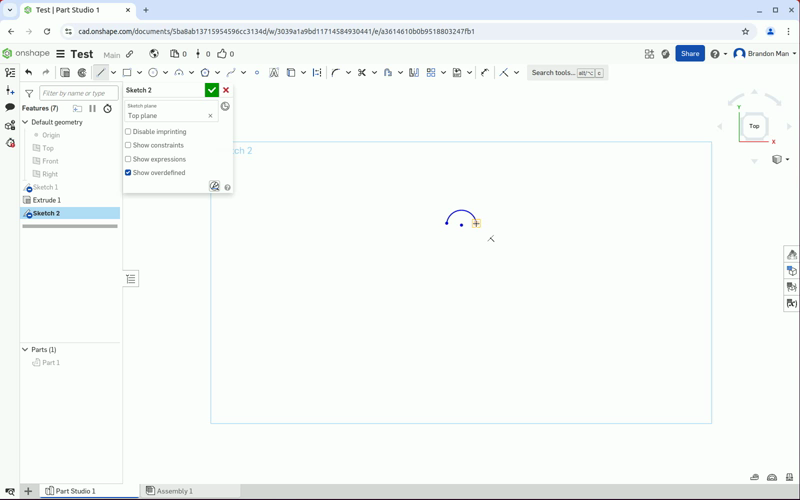
click(476, 223)
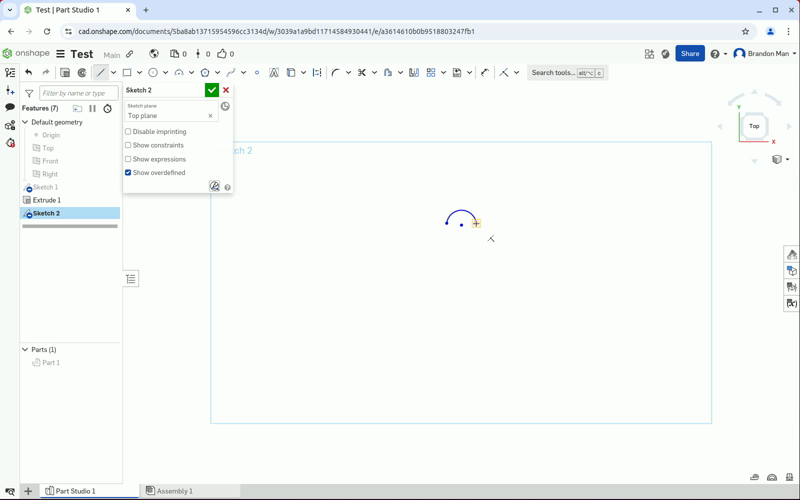
key_down(shift)
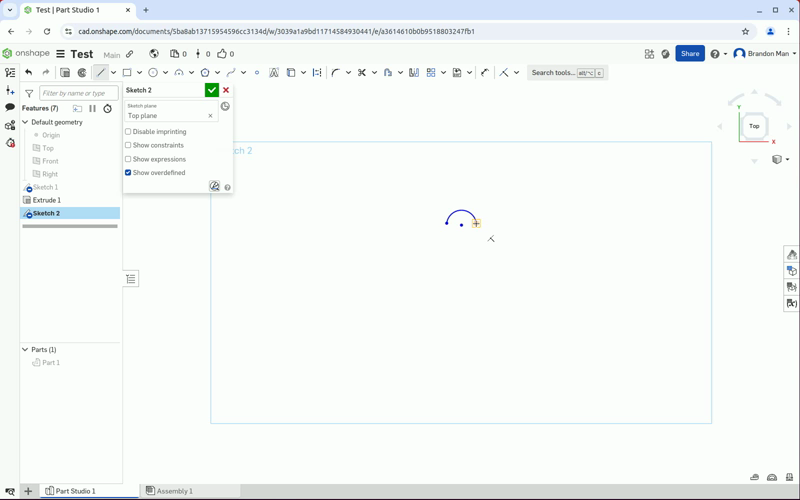
mouse_move(506, 223)
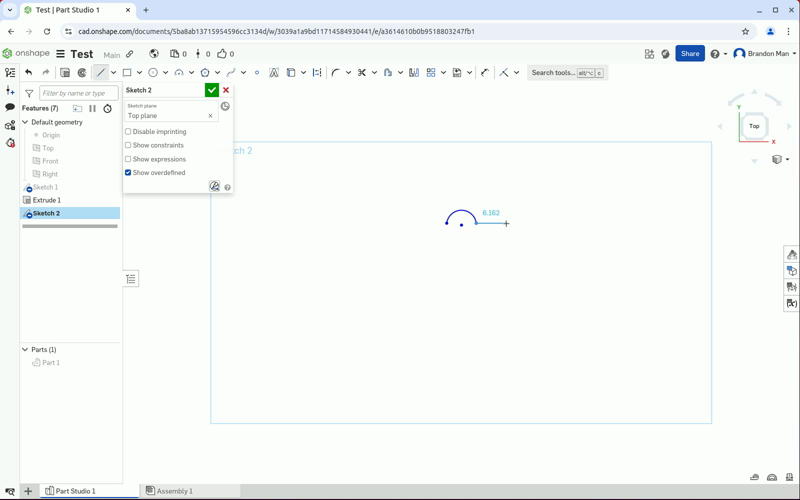
mouse_move(470, 176)
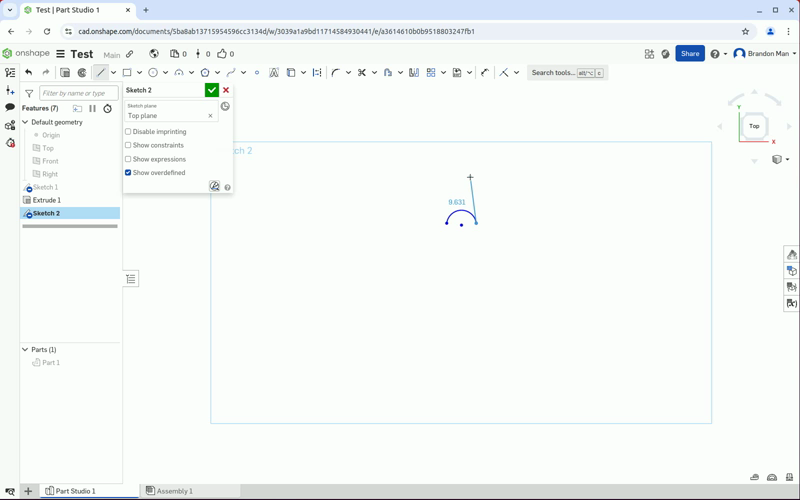
click(470, 176)
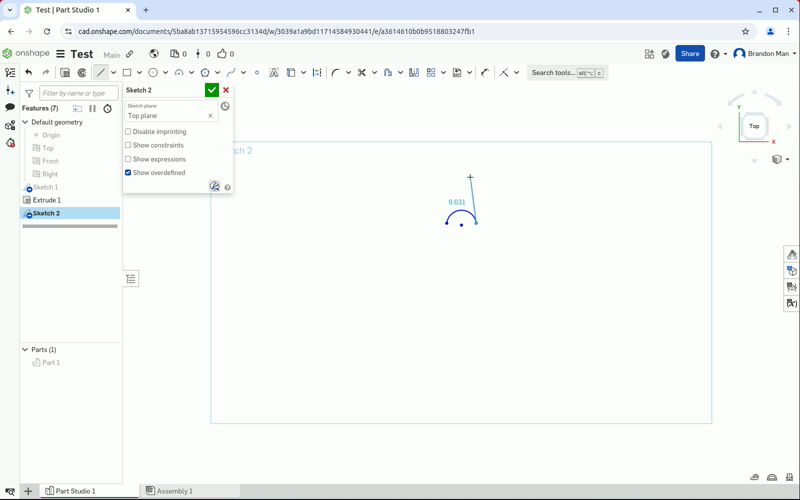
key_up(shift)
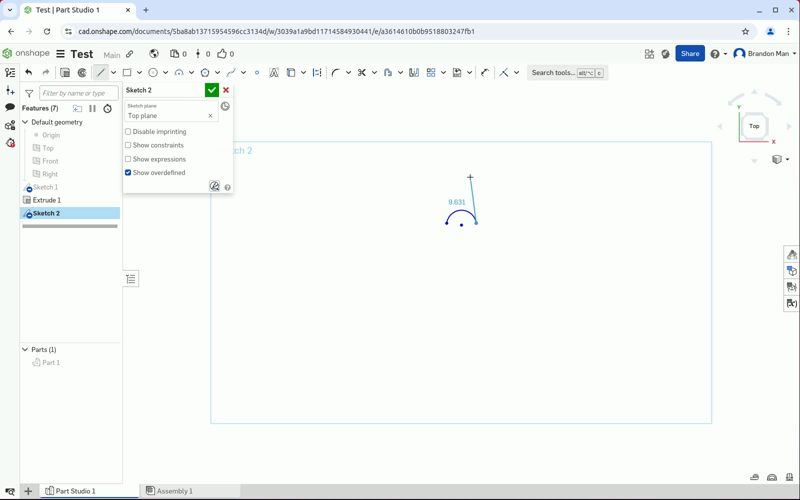
key(esc)
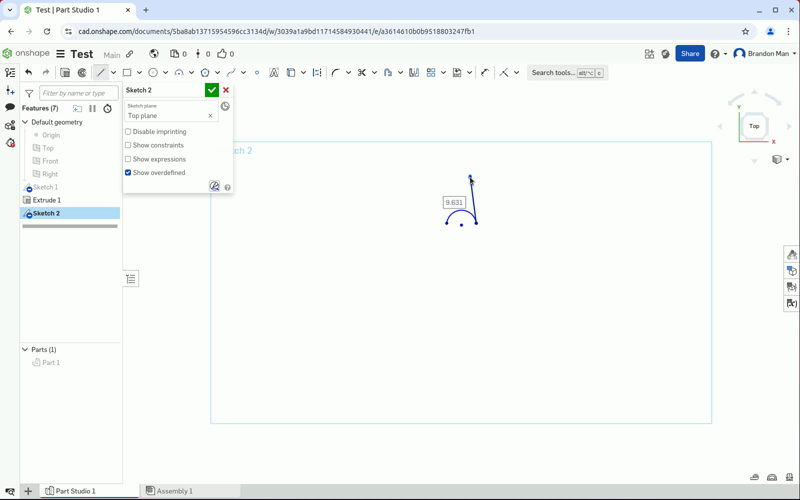
key(a)
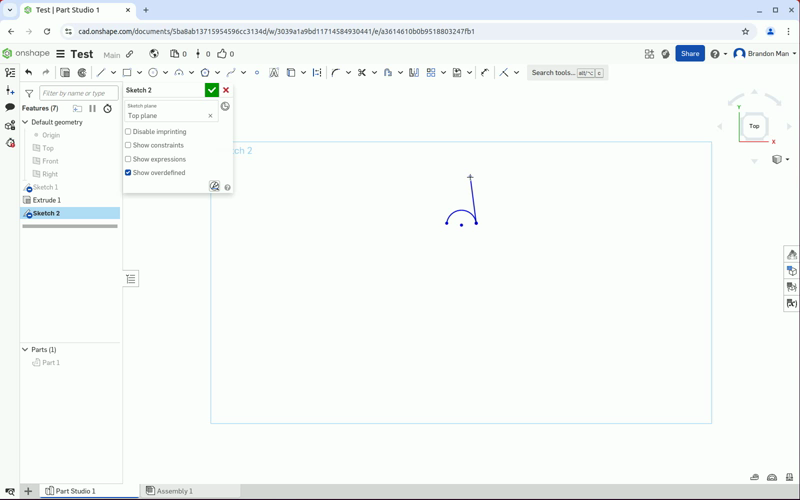
mouse_move(470, 176)
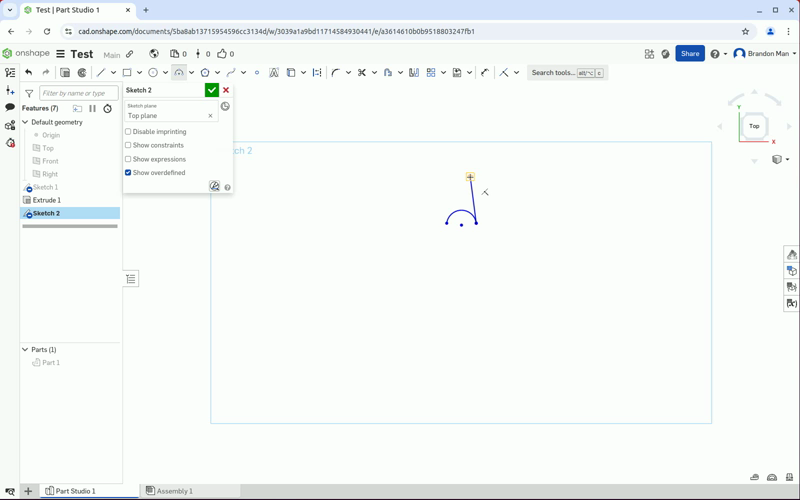
click(470, 176)
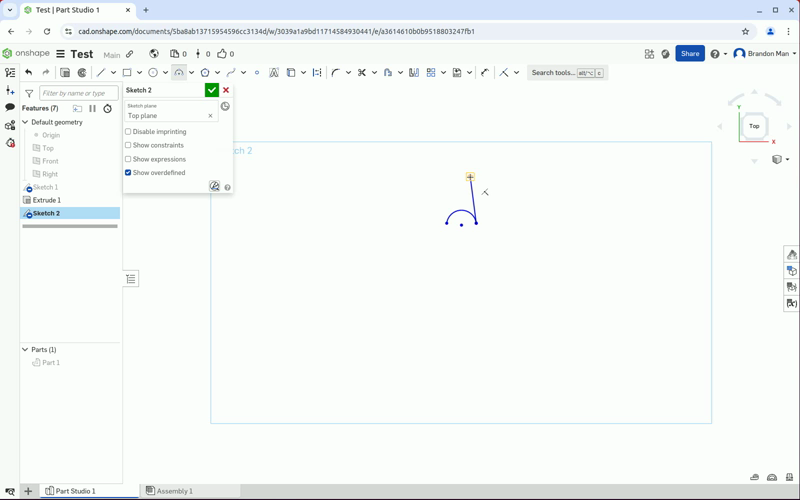
key_down(shift)
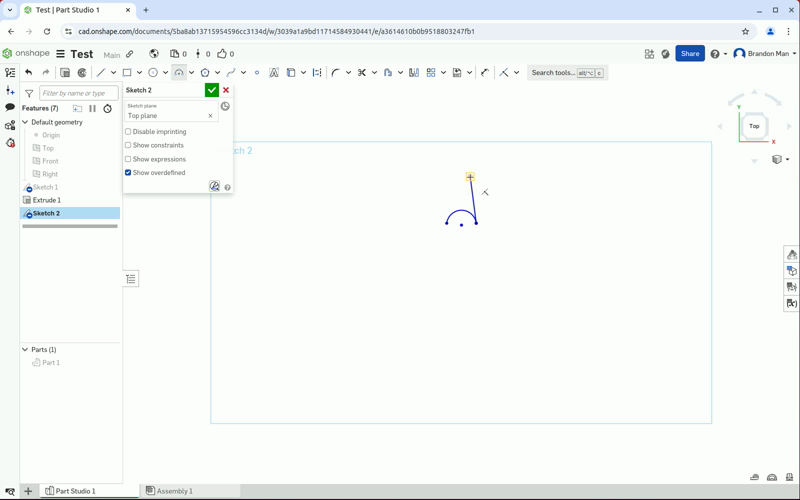
mouse_move(452, 176)
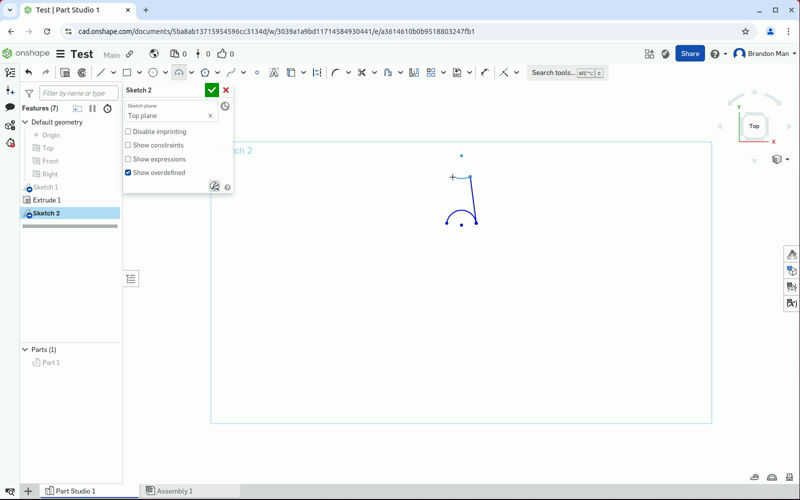
click(452, 176)
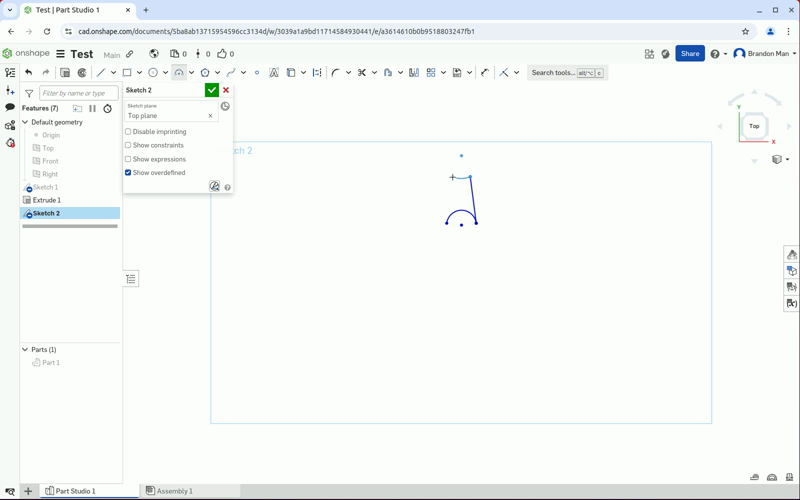
mouse_move(461, 186)
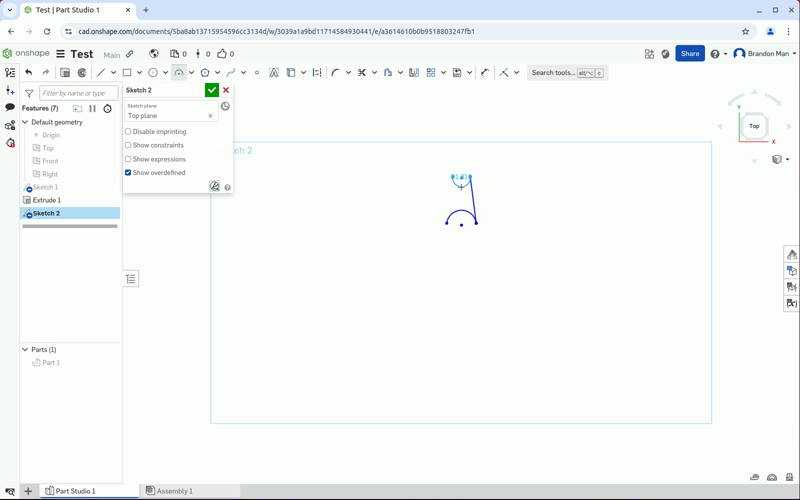
click(461, 186)
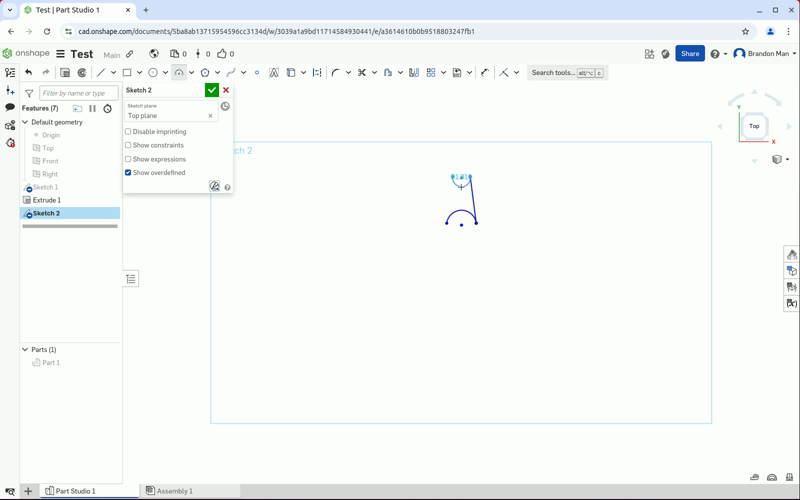
key_up(shift)
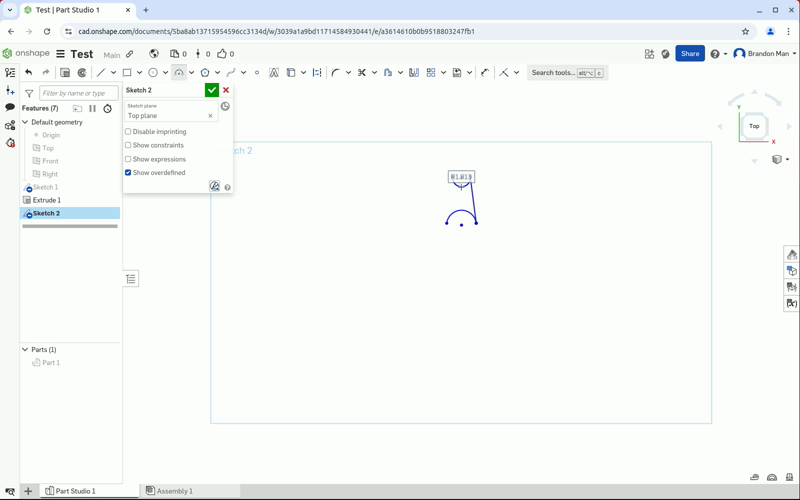
key(esc)
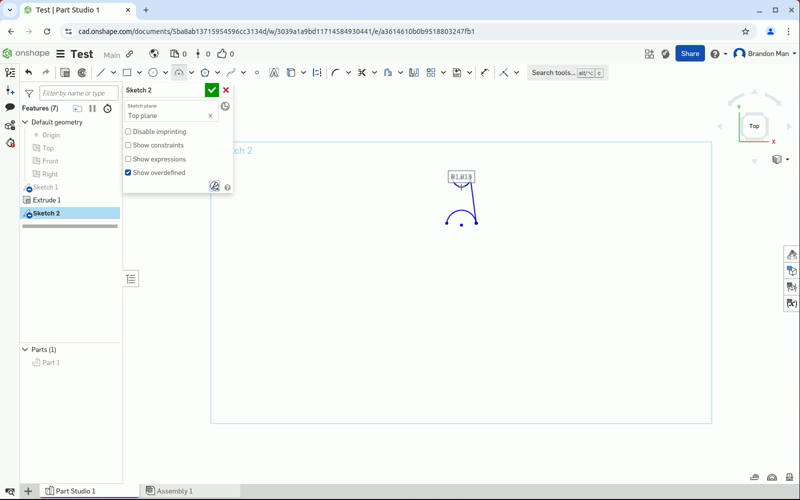
key(l)
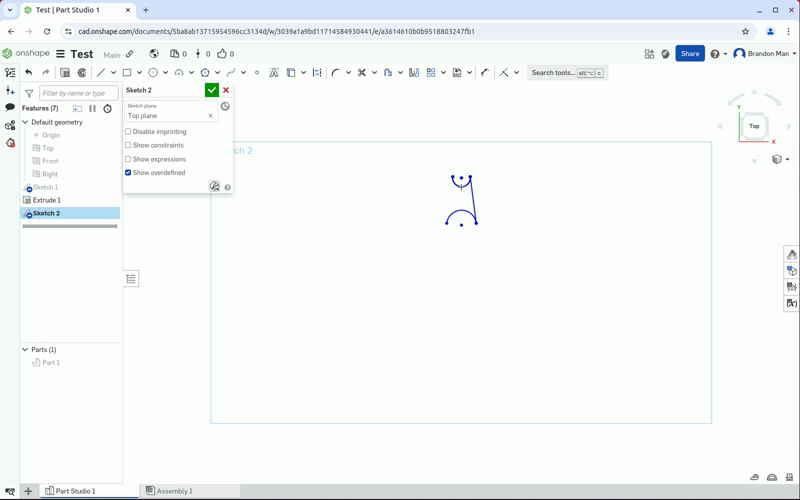
mouse_move(452, 176)
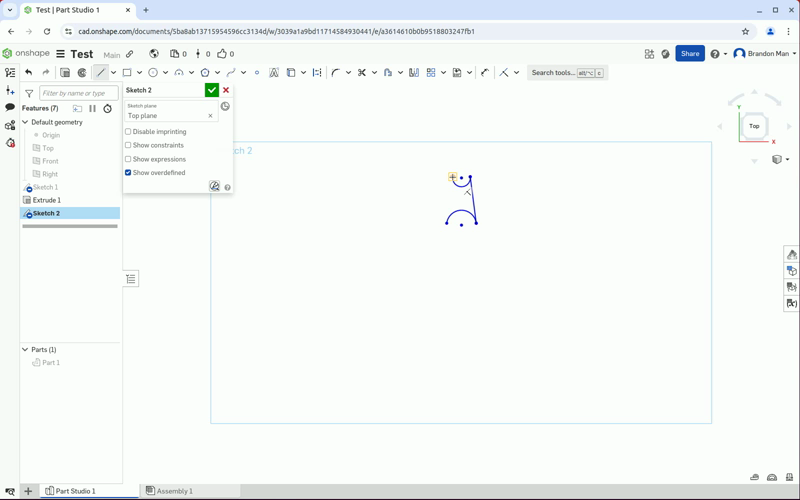
click(452, 176)
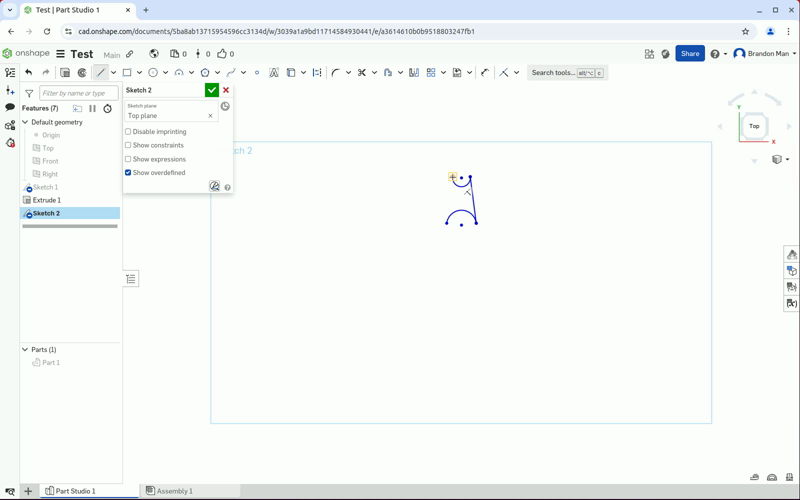
mouse_move(482, 176)
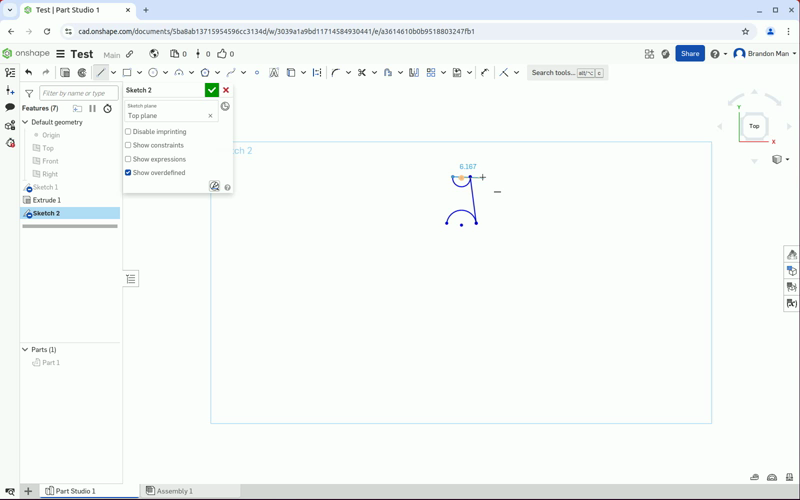
key_down(shift)
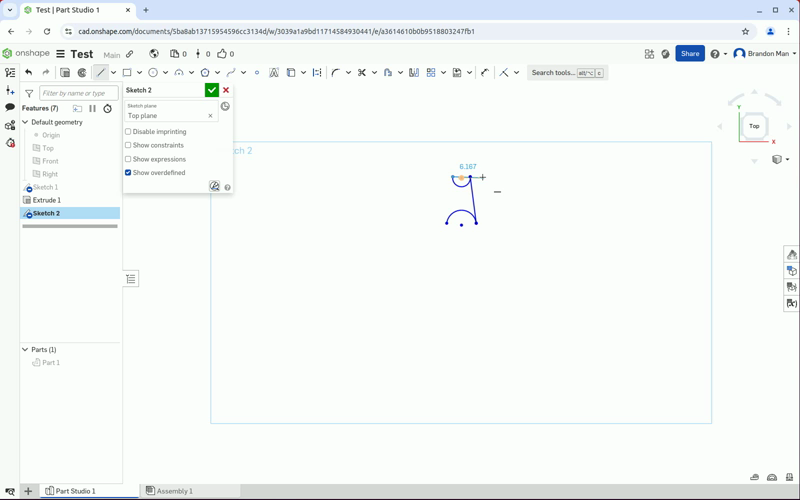
mouse_move(446, 223)
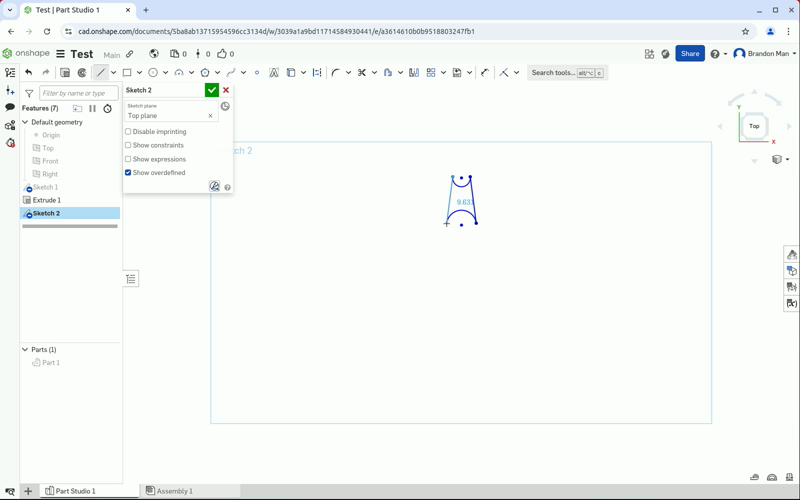
key_up(shift)
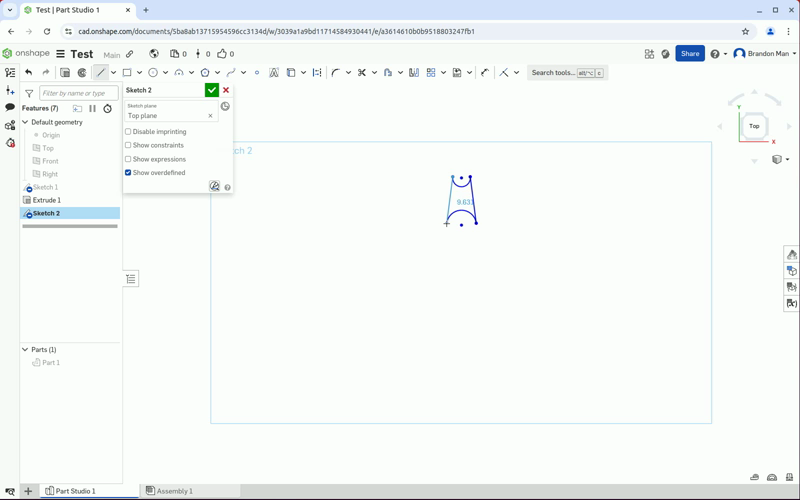
click(446, 223)
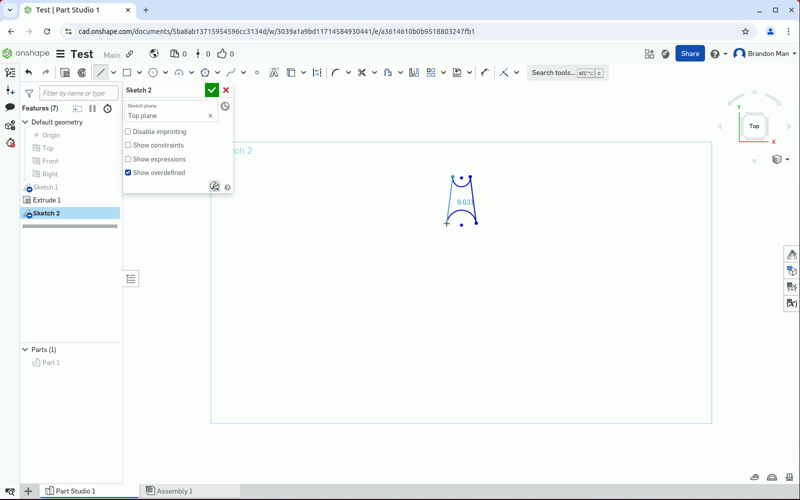
key(esc)
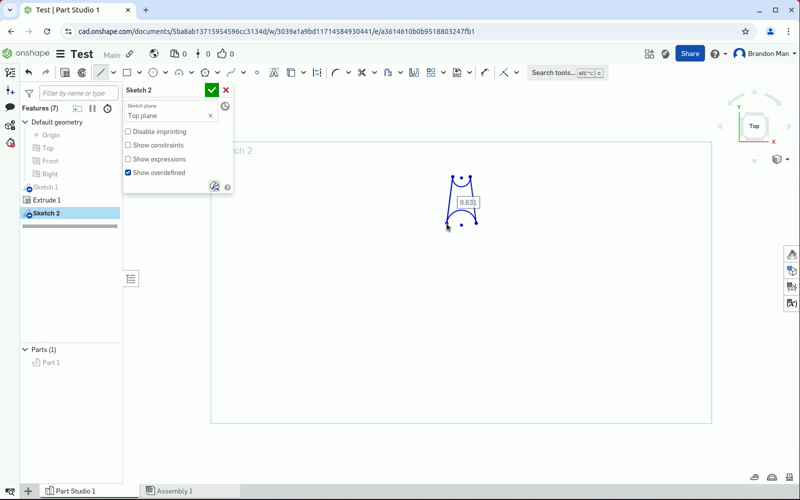
key(c)
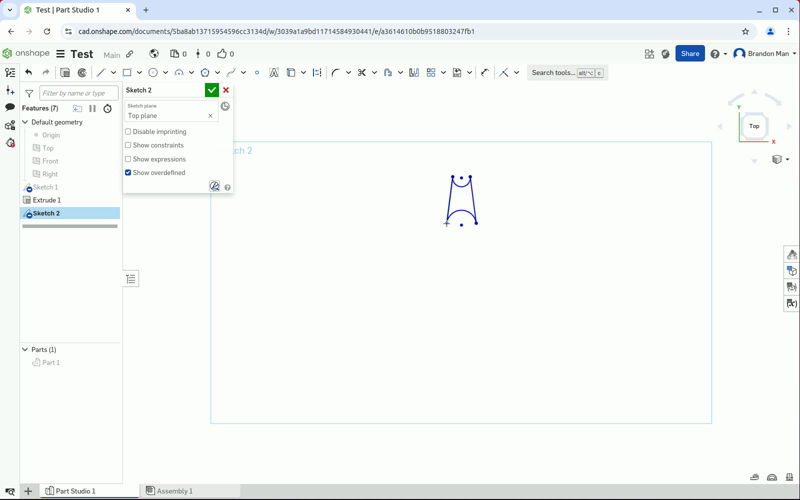
key_down(shift)
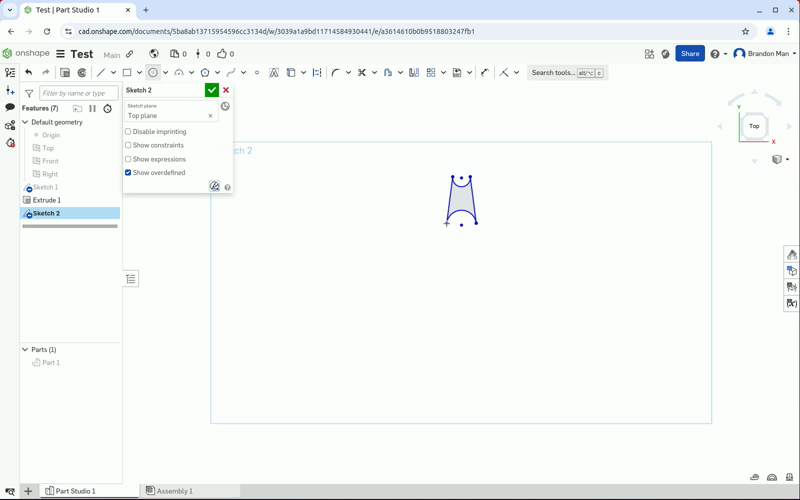
mouse_move(458, 191)
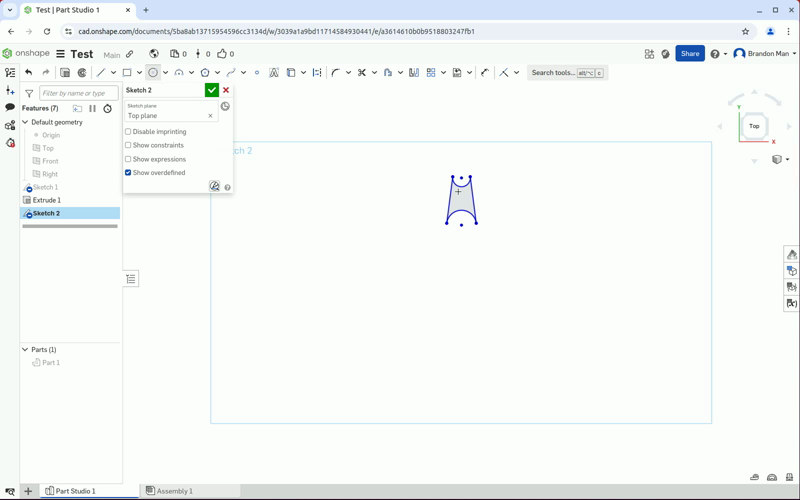
click(458, 191)
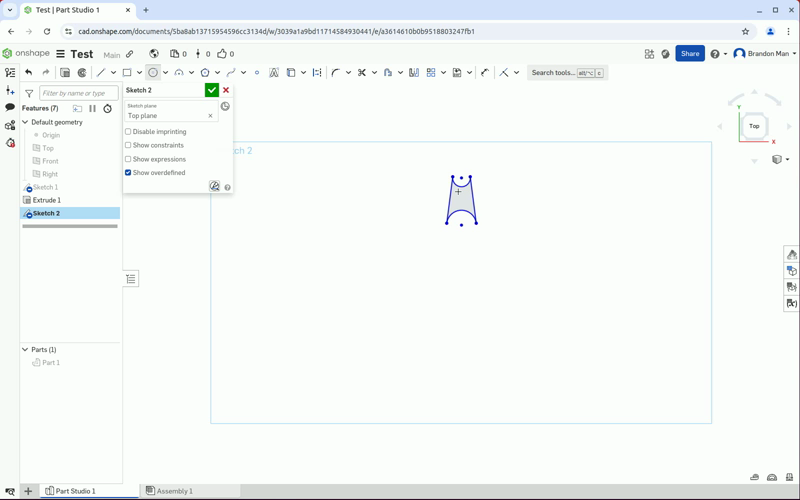
key_up(shift)
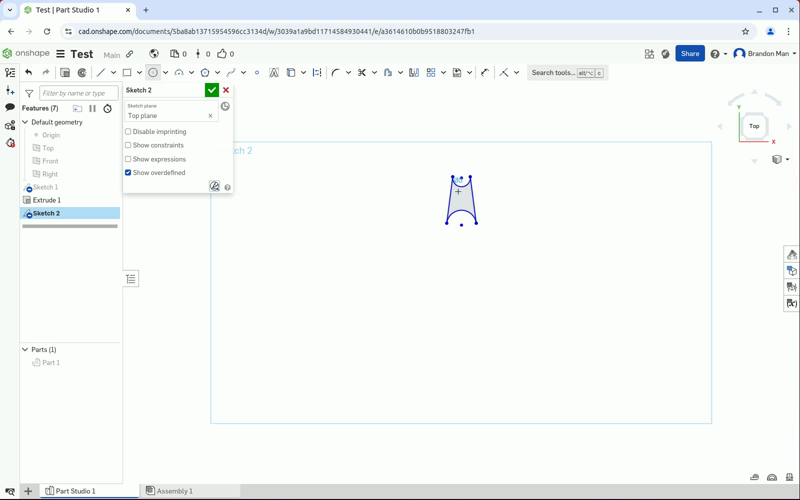
mouse_move(461, 191)
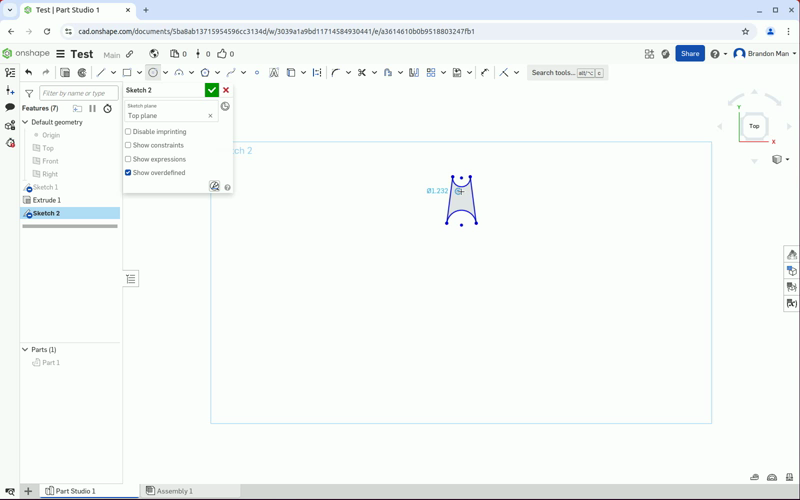
scroll(6)
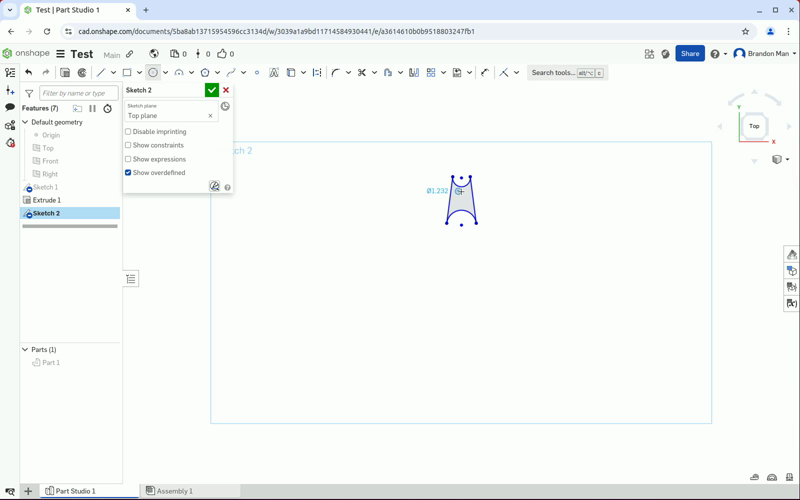
scroll(6)
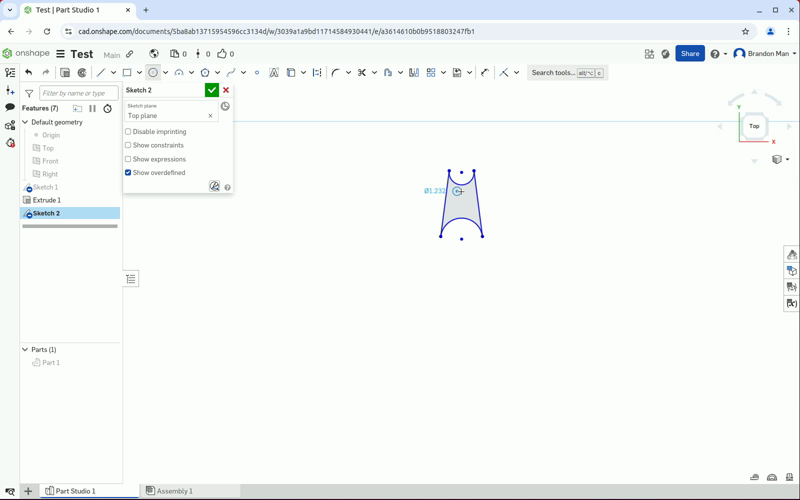
scroll(6)
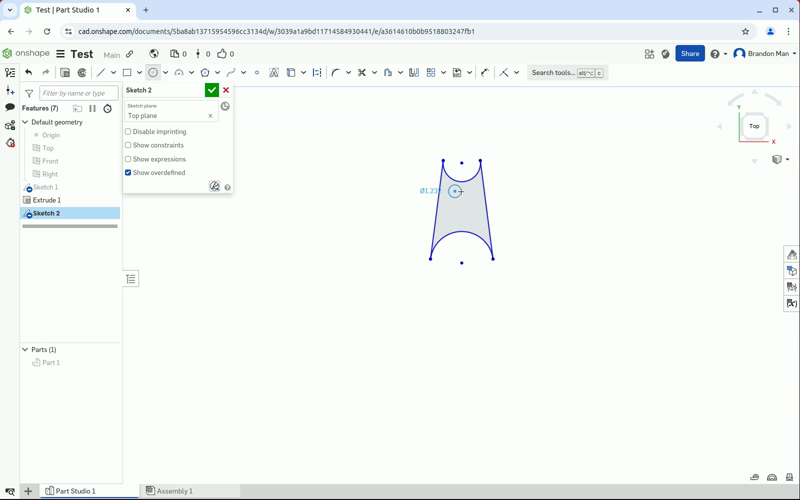
scroll(6)
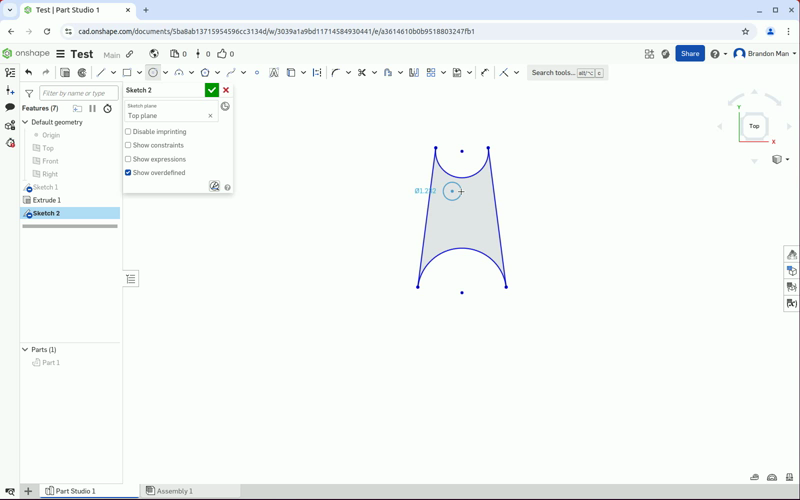
scroll(6)
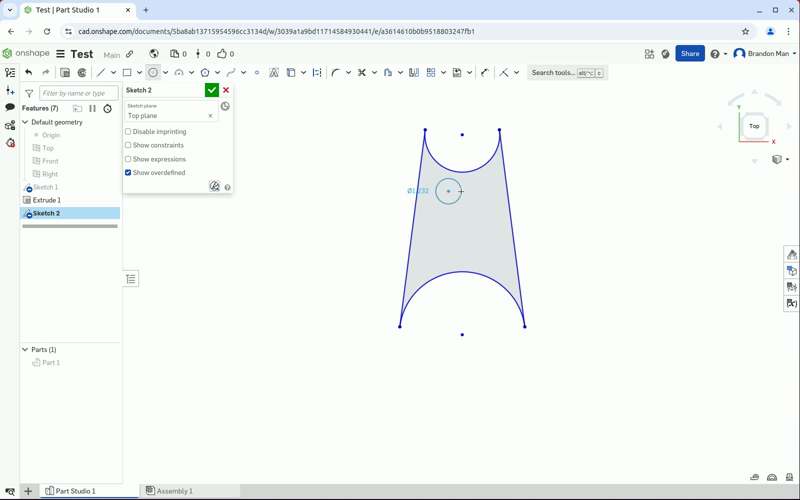
scroll(6)
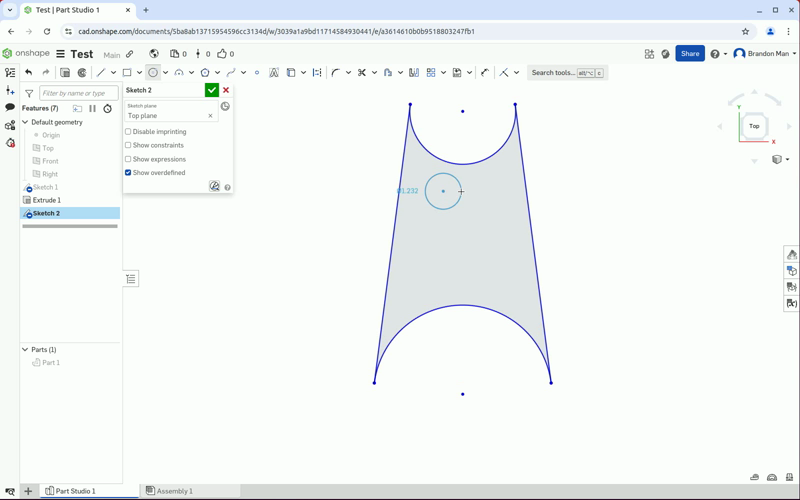
scroll(6)
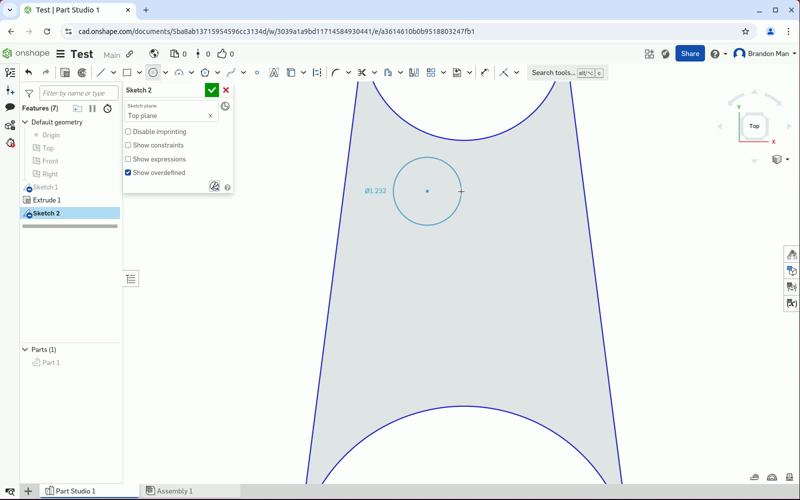
click(461, 191)
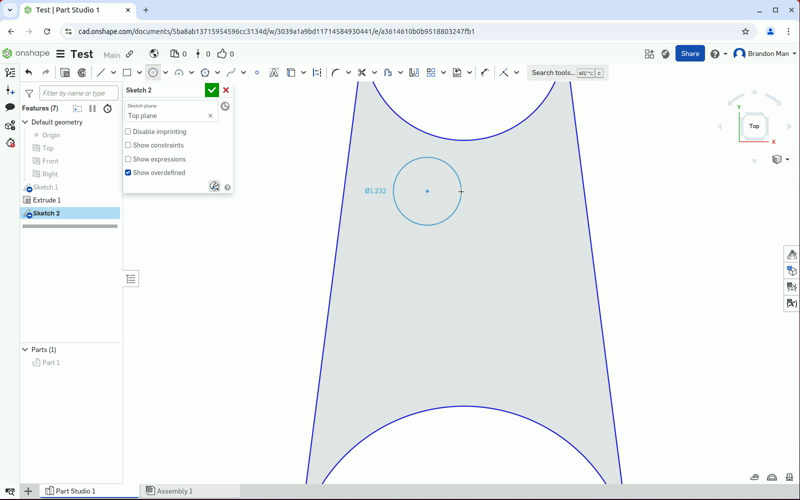
scroll(-6)
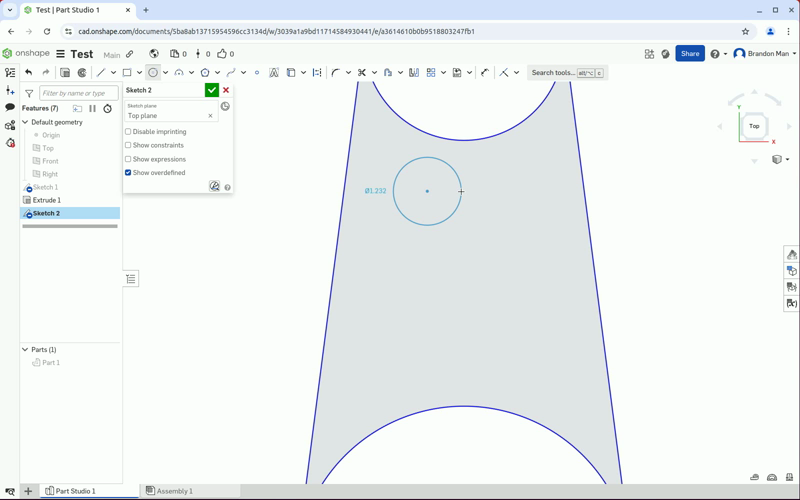
scroll(-6)
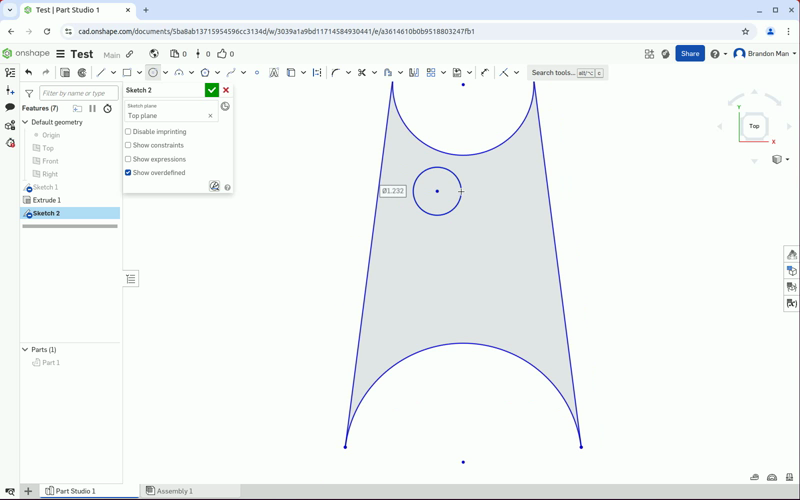
scroll(-6)
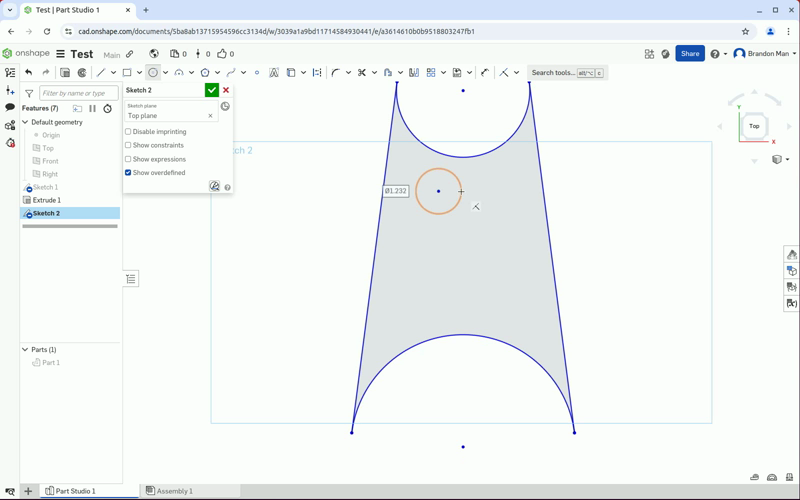
scroll(-6)
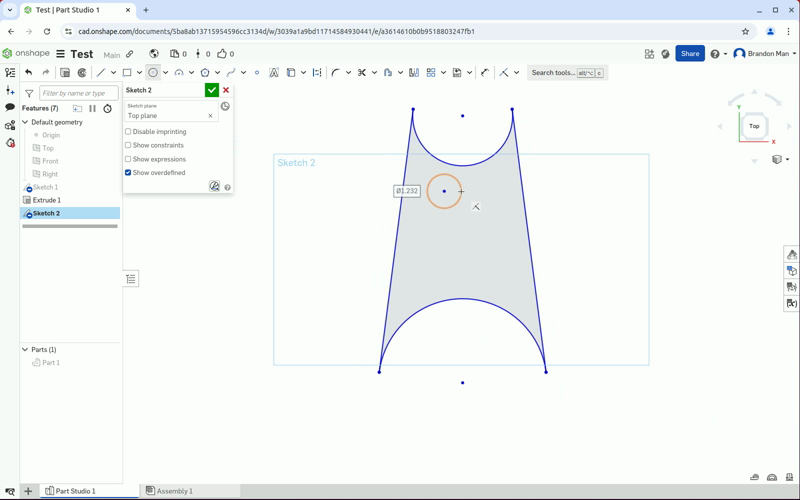
scroll(-6)
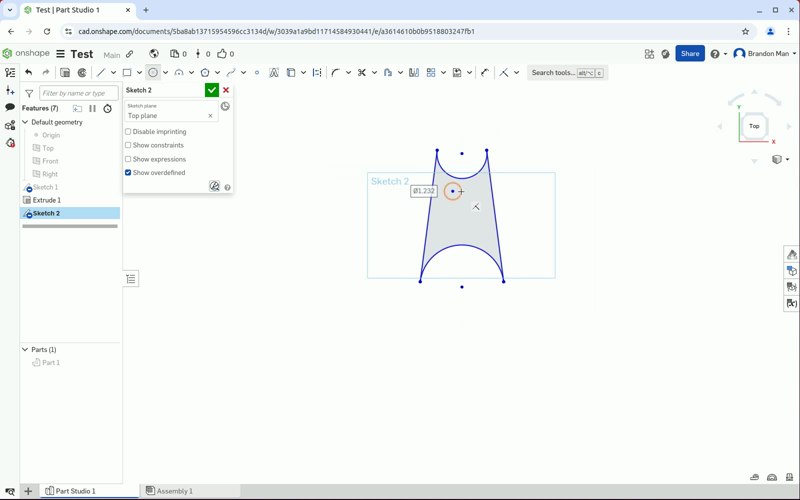
scroll(-6)
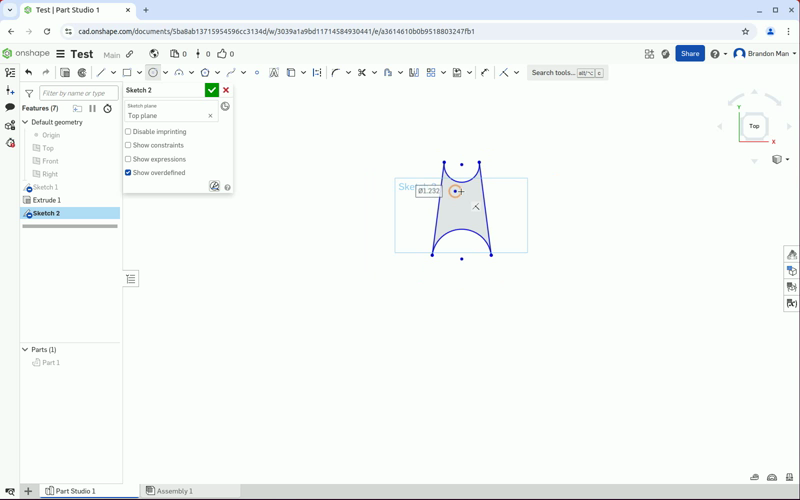
scroll(-6)
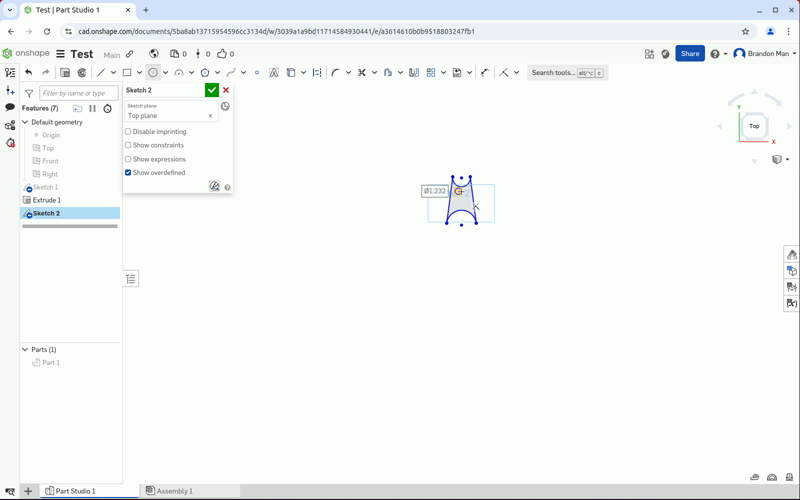
key(esc)
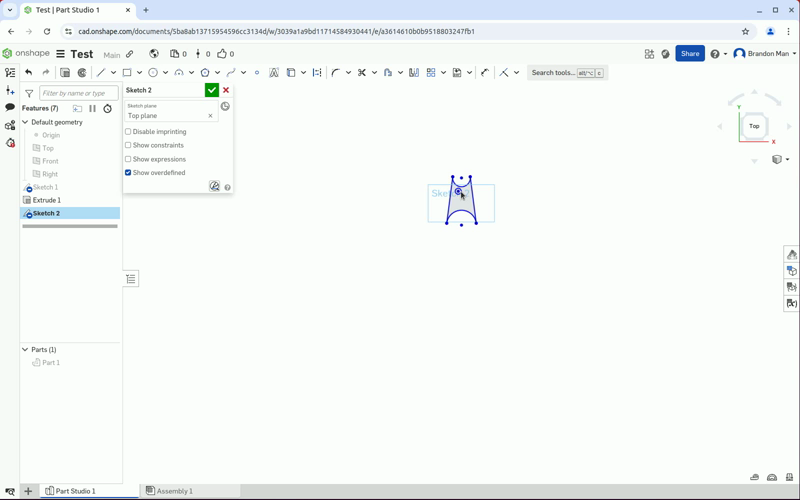
mouse_move(456, 208)
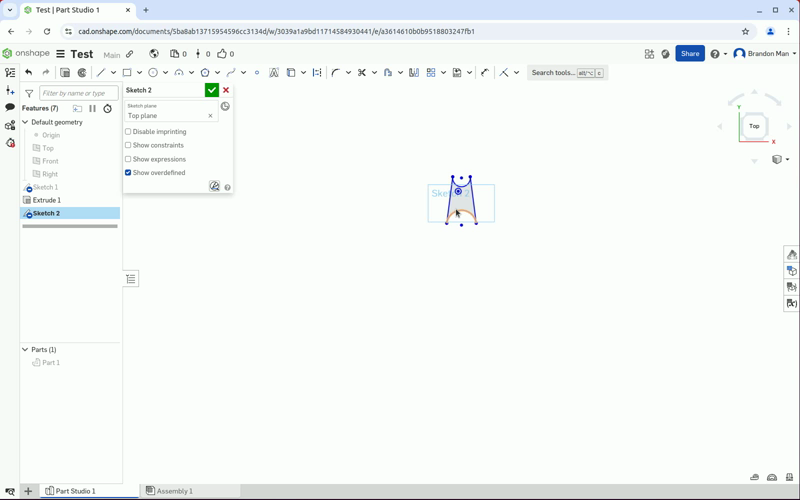
scroll(6)
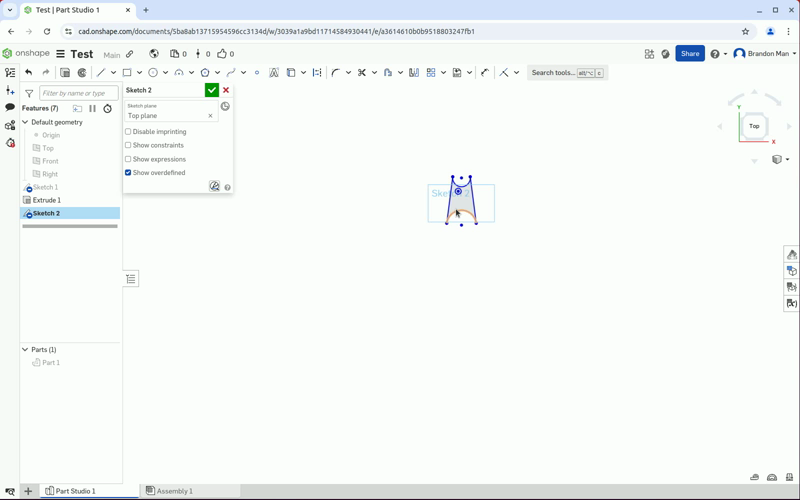
scroll(6)
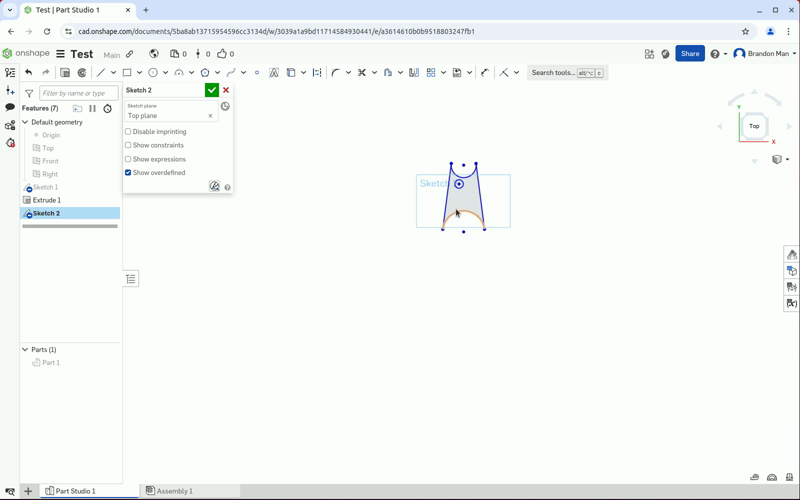
scroll(6)
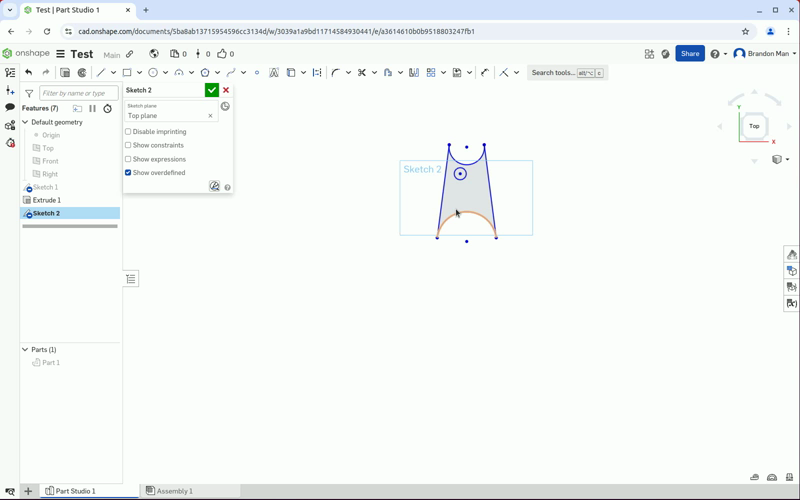
scroll(6)
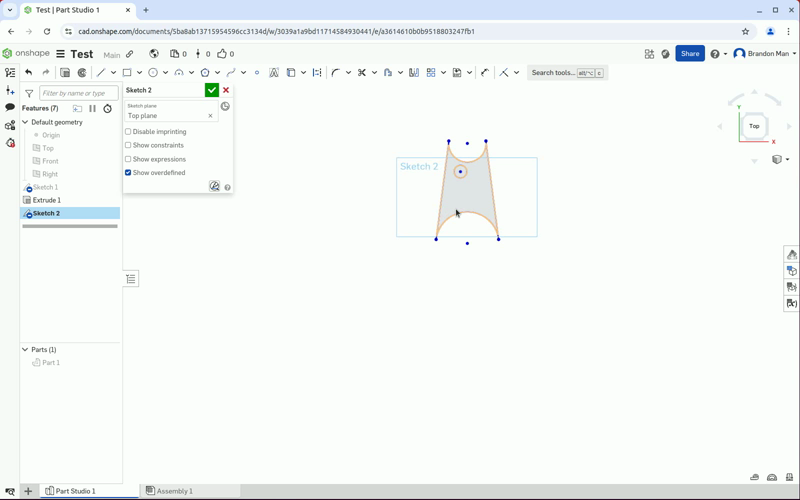
scroll(6)
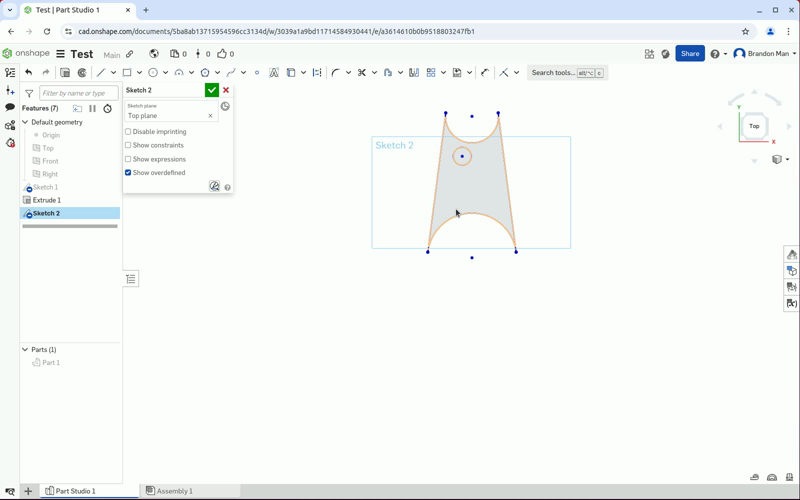
scroll(6)
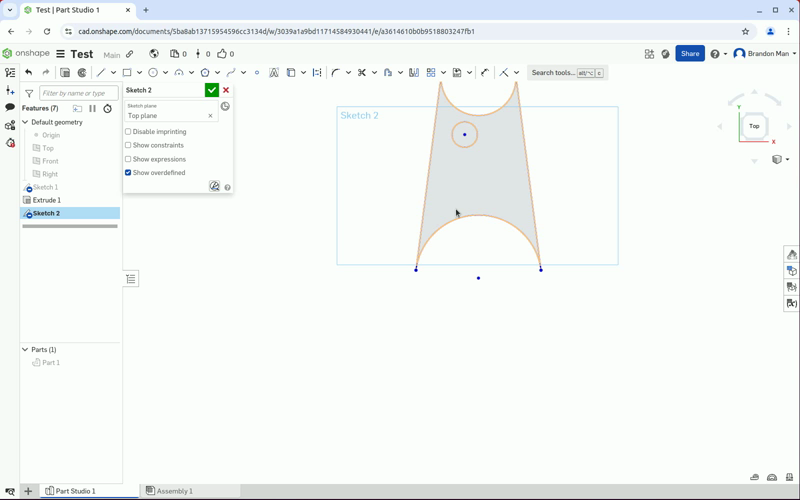
scroll(6)
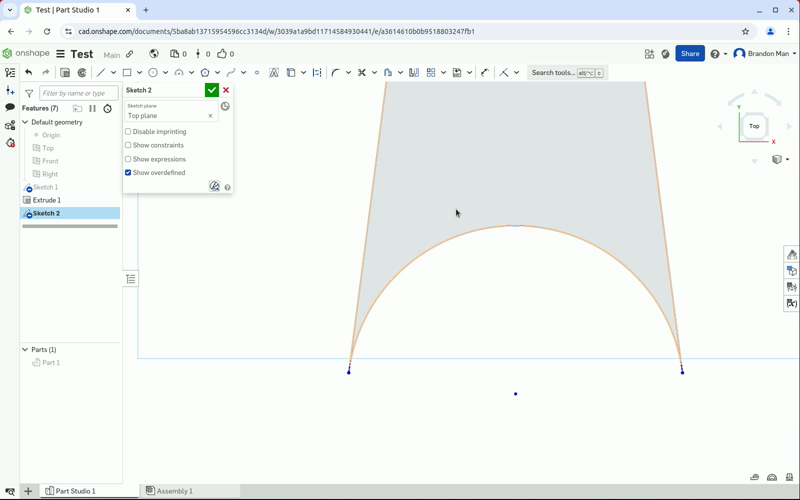
click(456, 208)
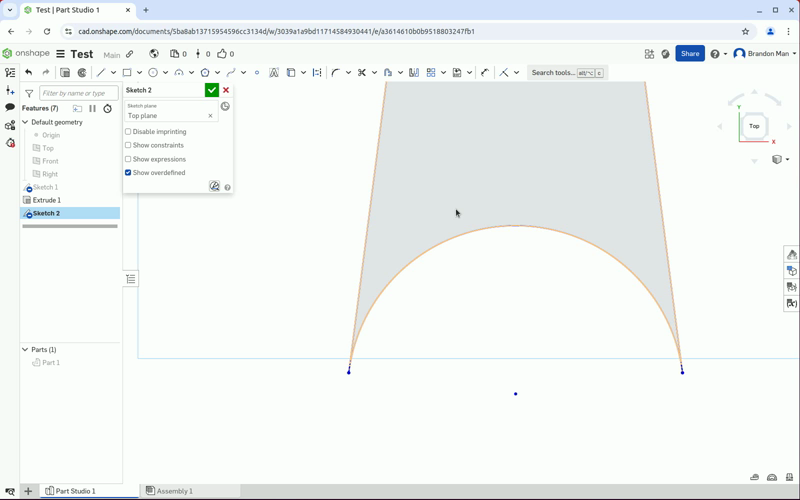
scroll(-6)
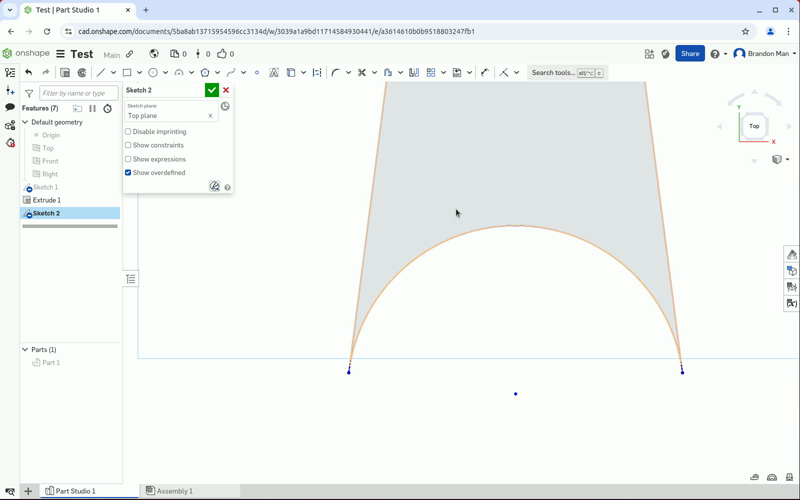
scroll(-6)
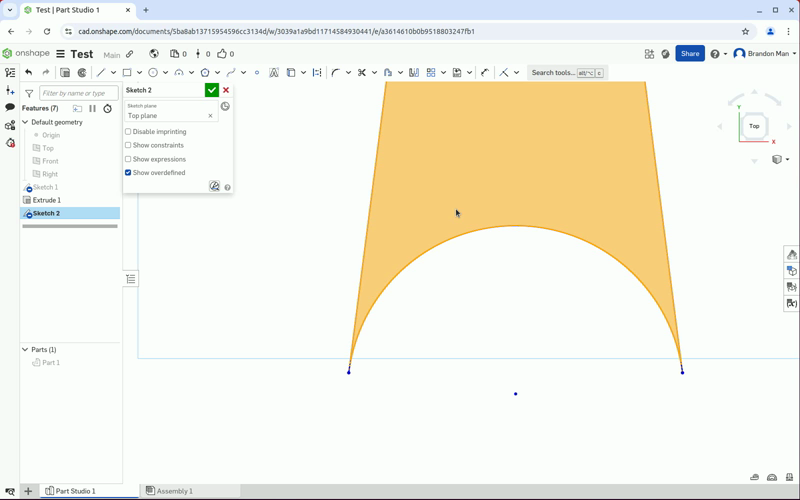
scroll(-6)
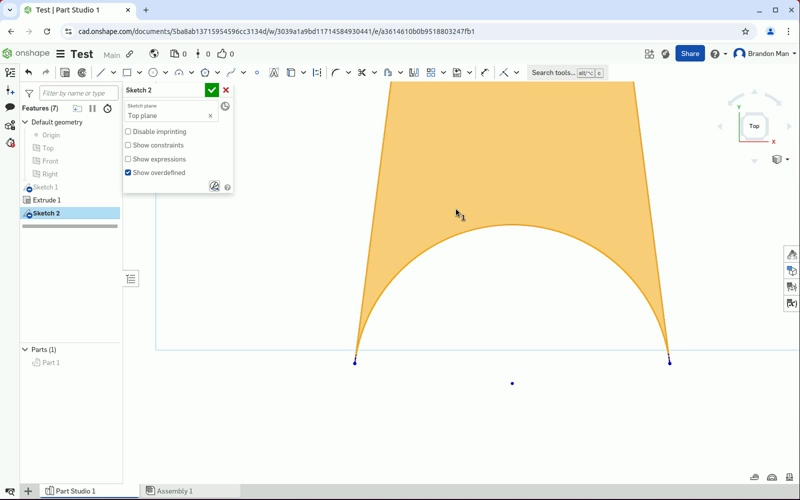
scroll(-6)
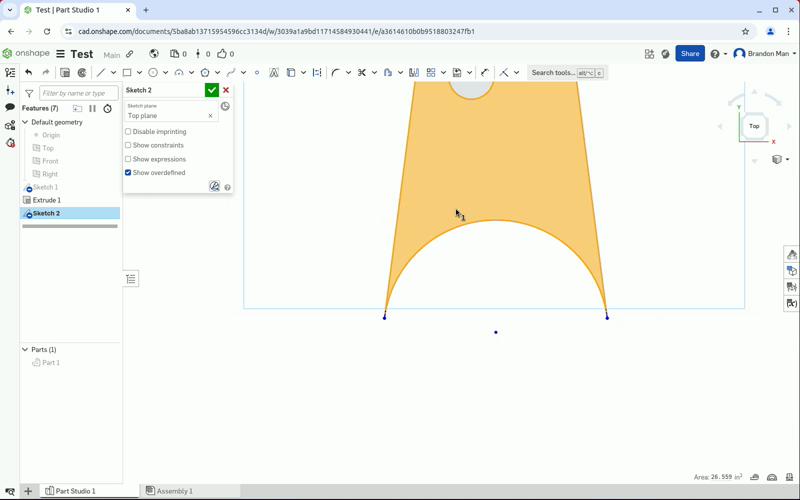
scroll(-6)
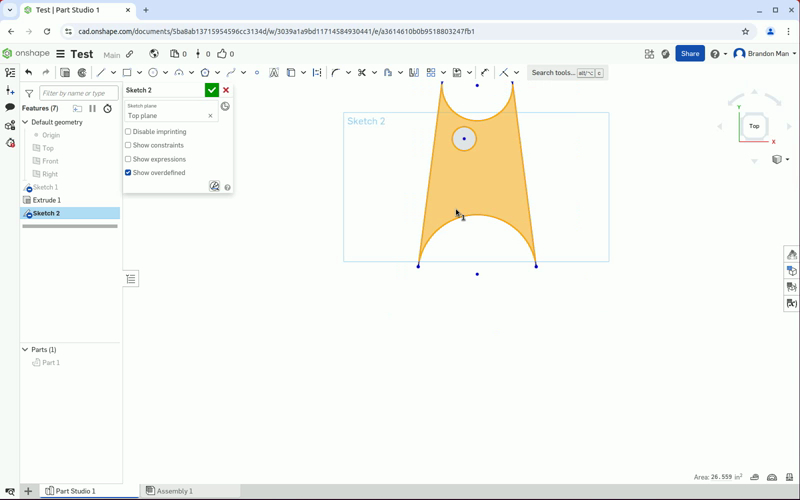
scroll(-6)
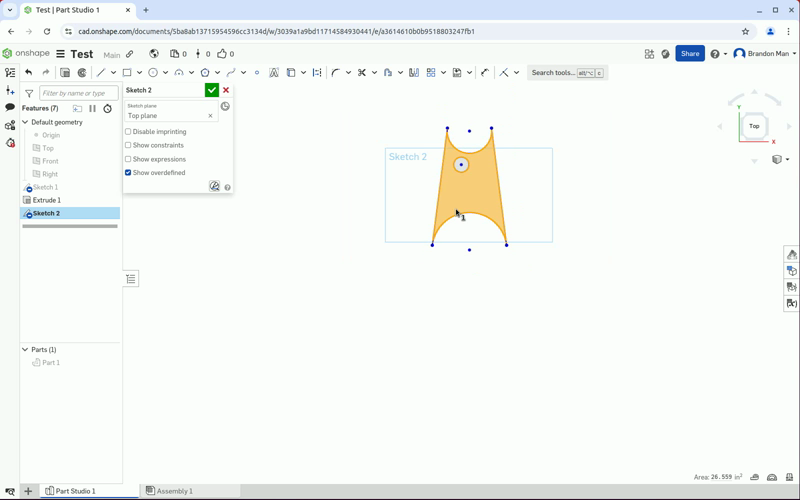
scroll(-6)
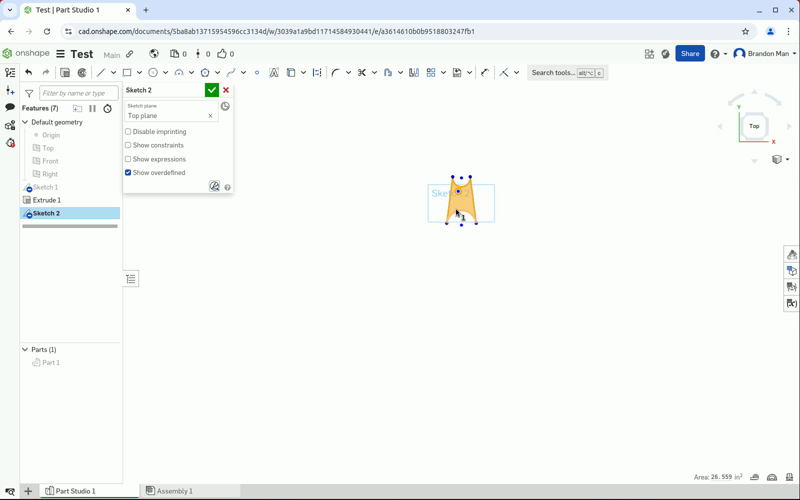
mouse_move(73, 352)
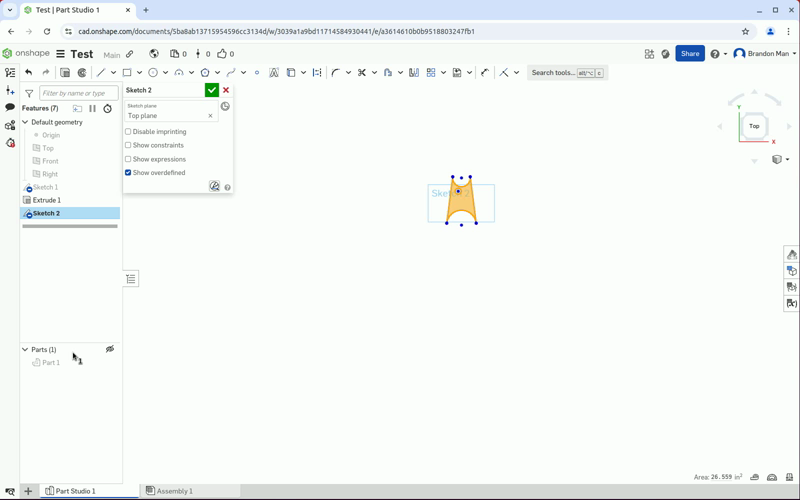
key(shift+y)
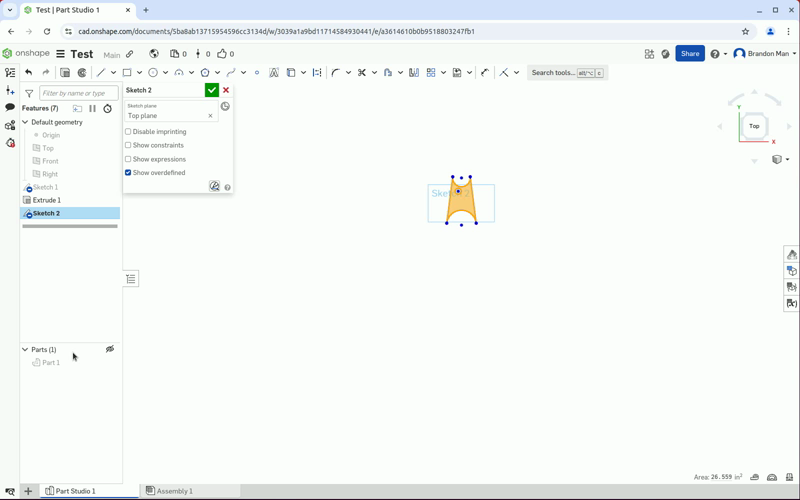
key(shift+e)
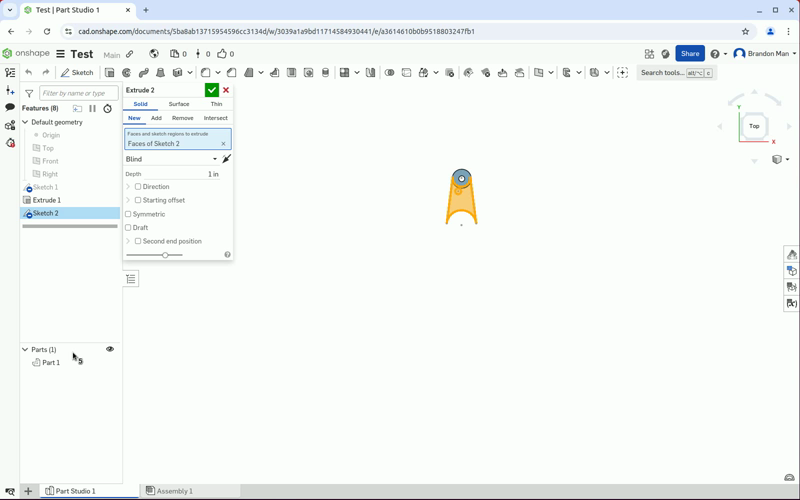
mouse_move(143, 106)
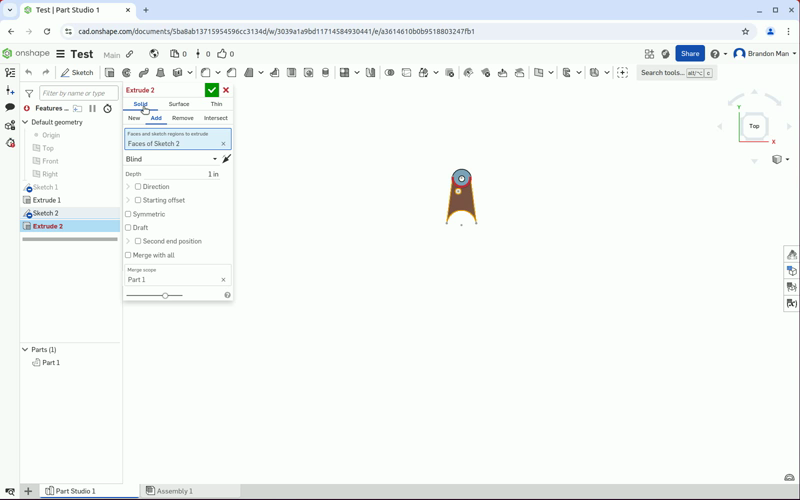
click(143, 106)
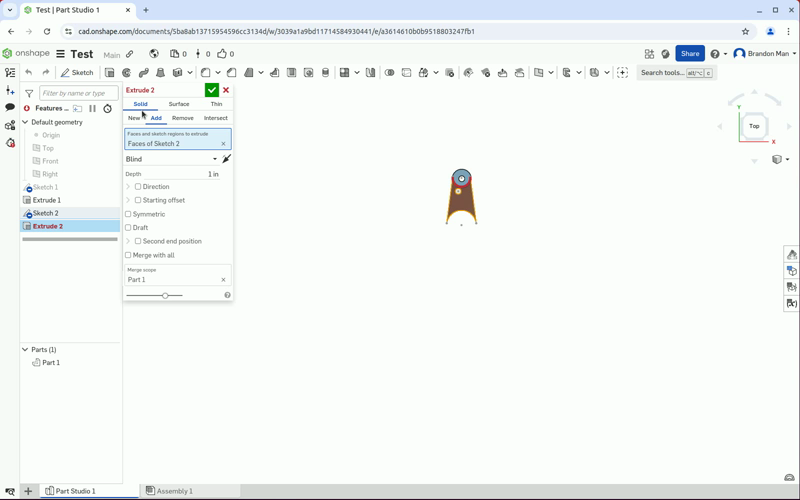
mouse_move(137, 120)
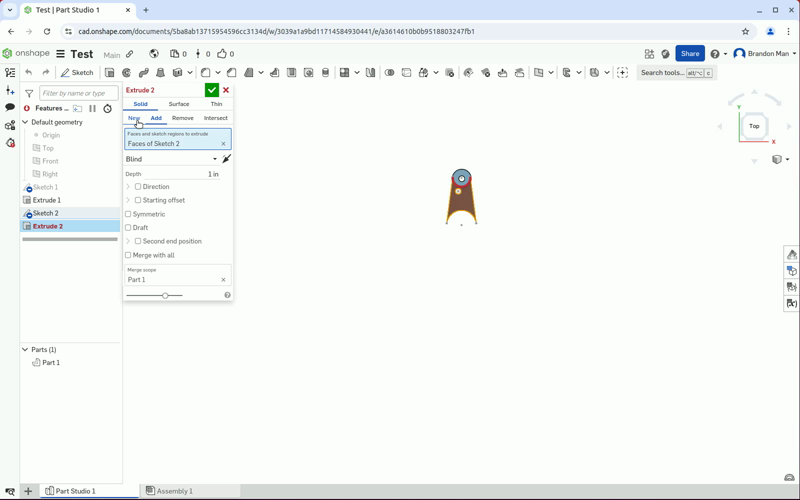
click(137, 120)
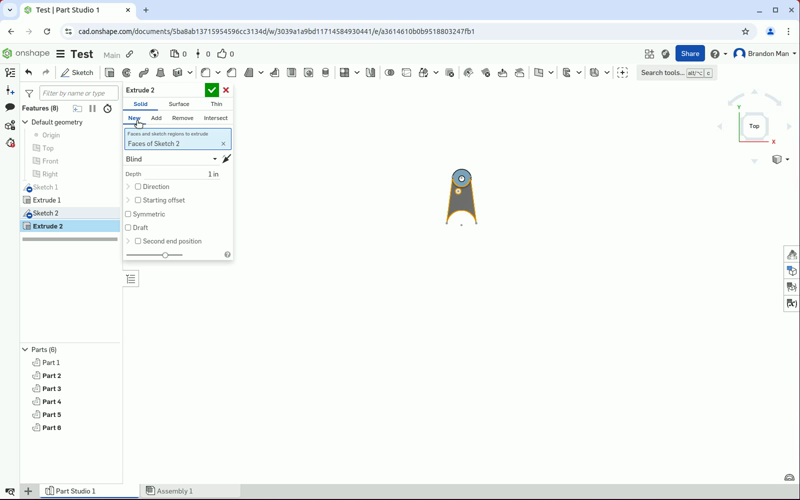
key(tab, 4)
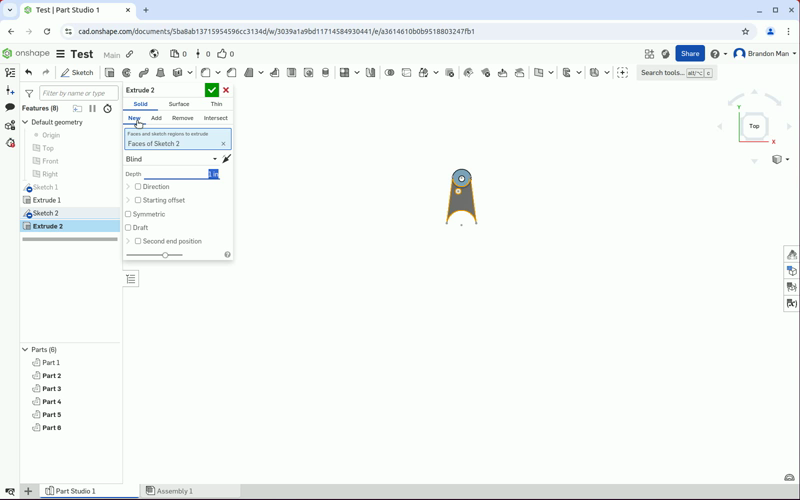
text(0.481)
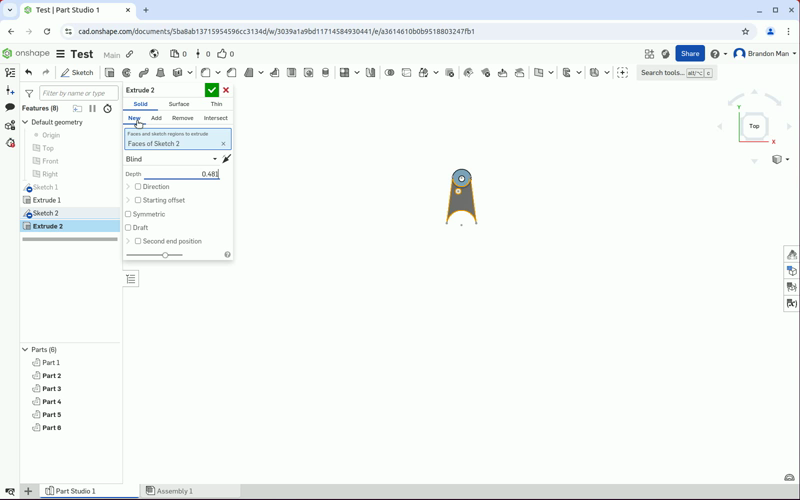
key(enter)
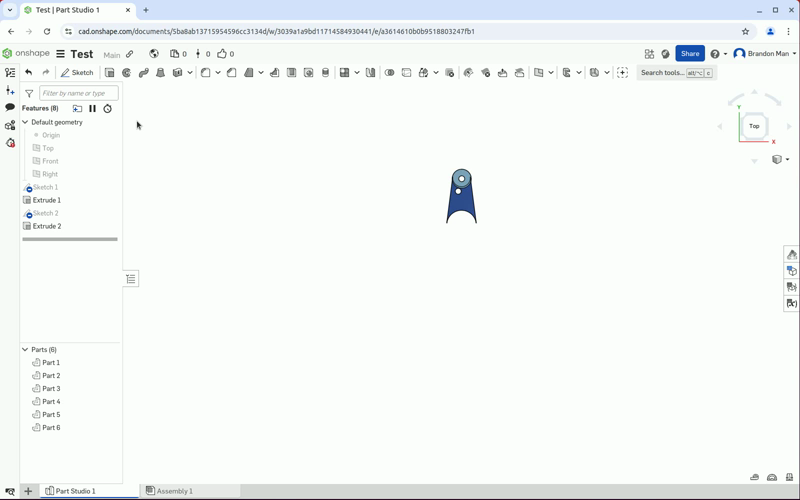
key(shift+h)
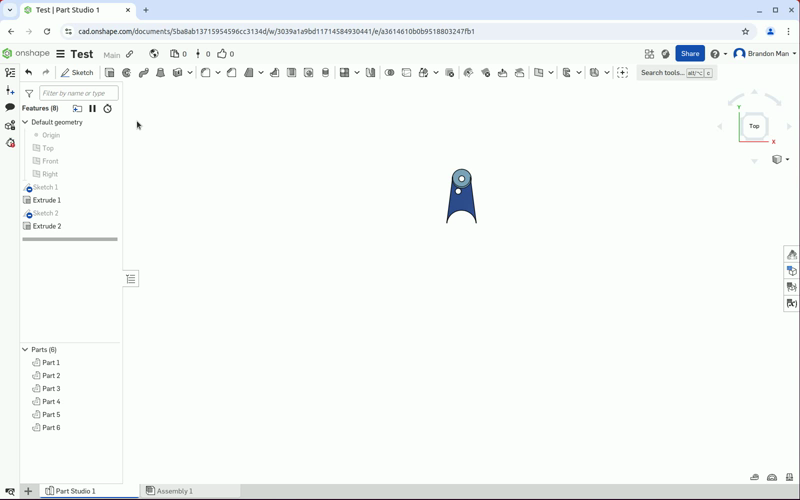
key(shift+h)
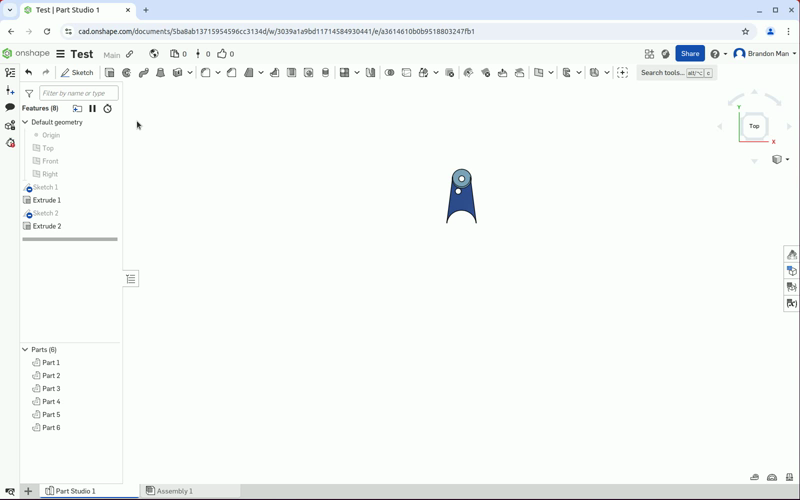
mouse_move(73, 189)
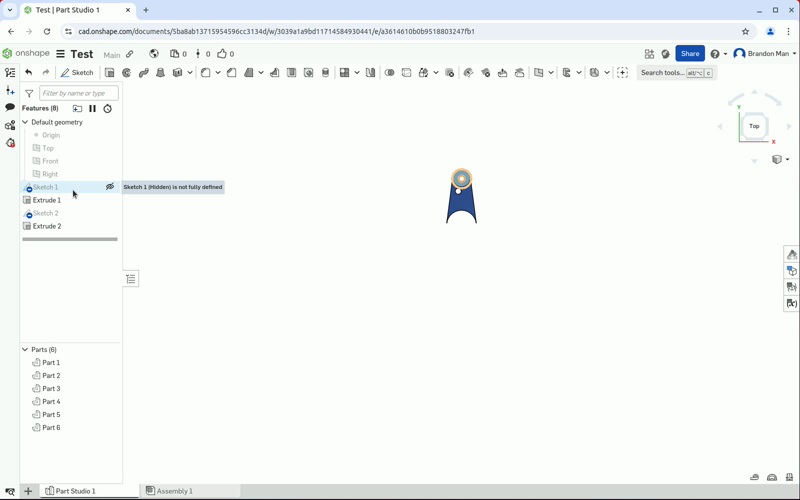
click(73, 189)
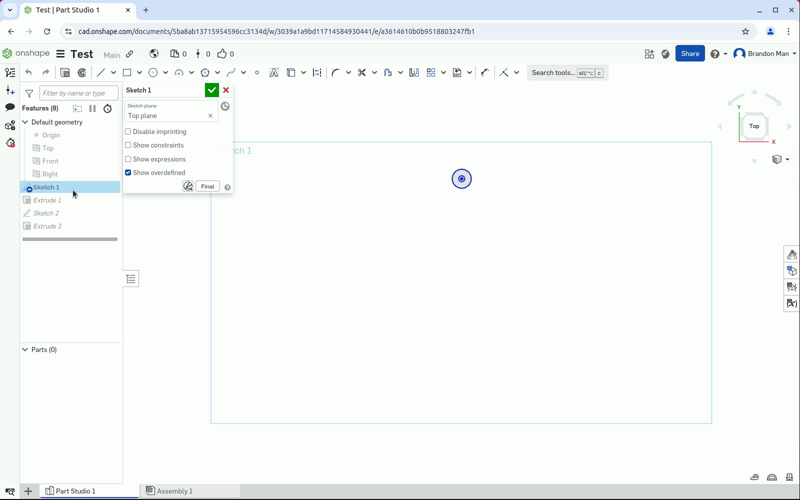
mouse_move(229, 92)
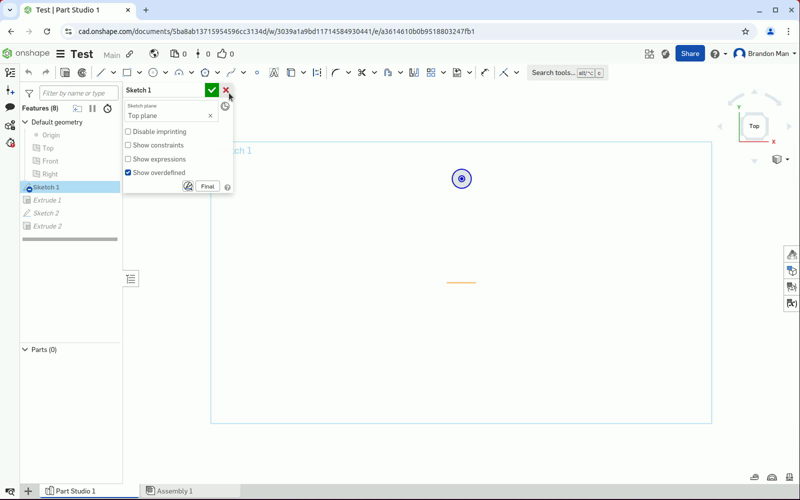
click(229, 92)
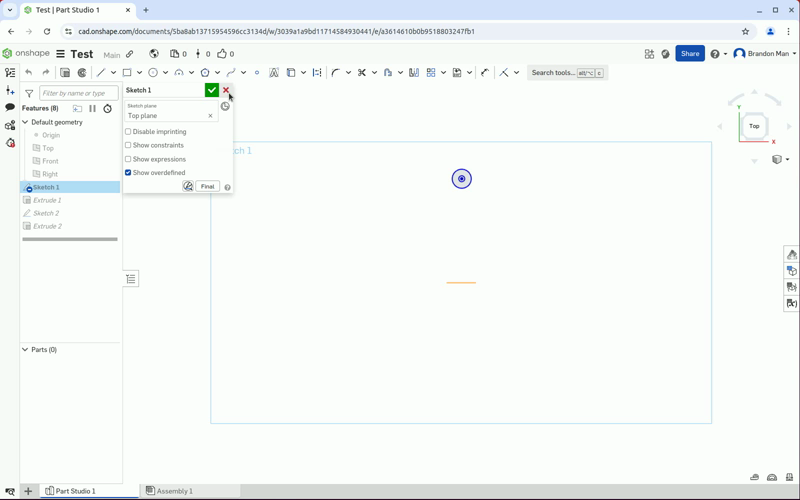
key(shift+s)
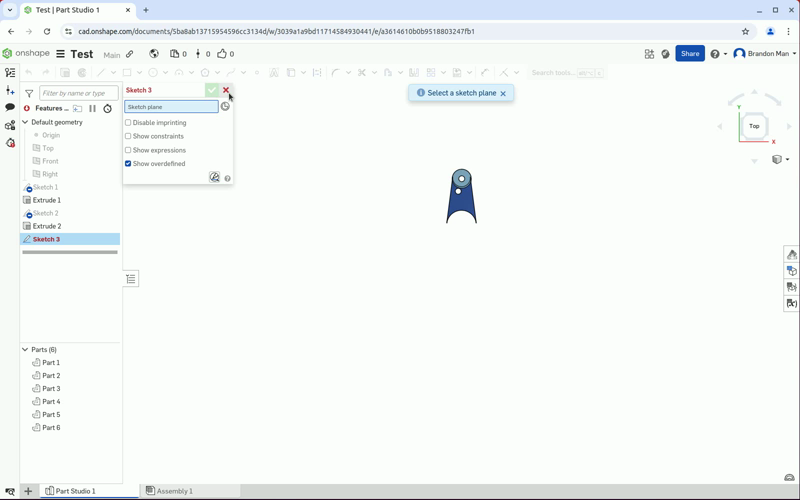
mouse_move(73, 150)
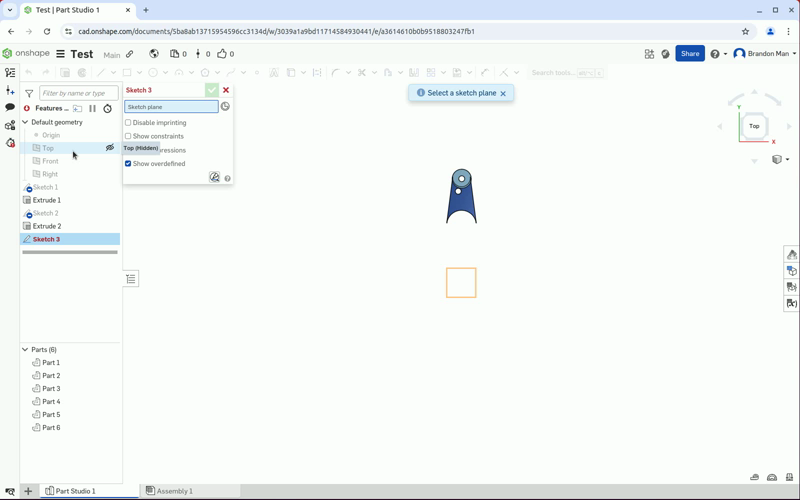
click(73, 150)
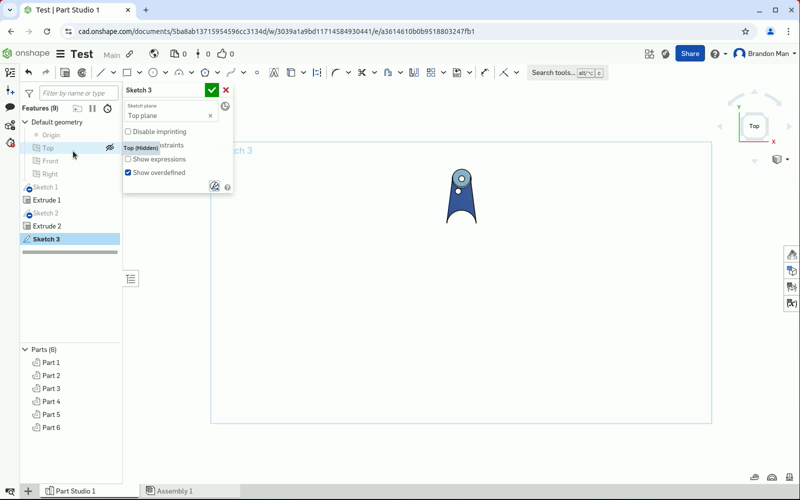
mouse_move(73, 352)
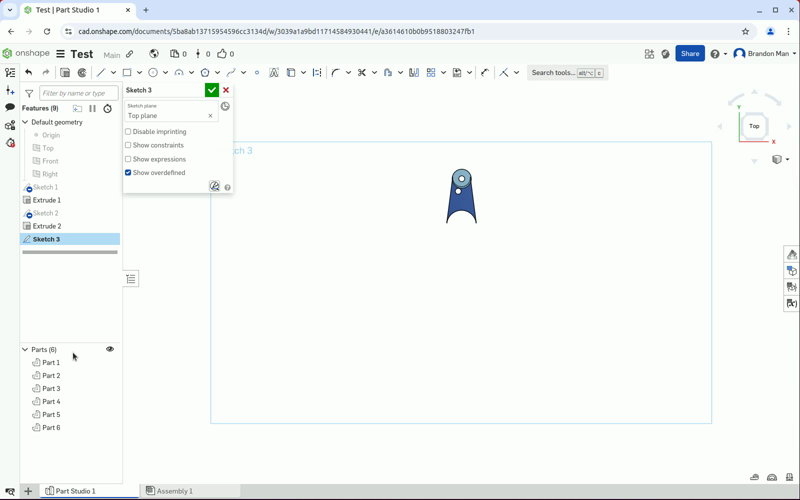
key(y)
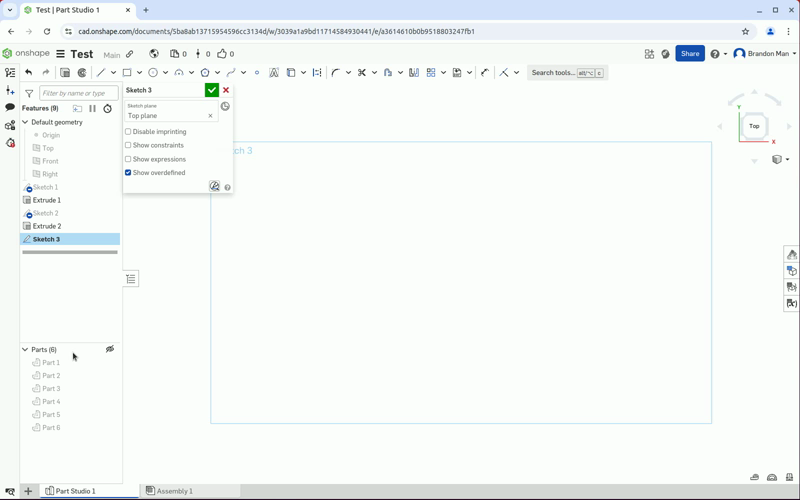
key(c)
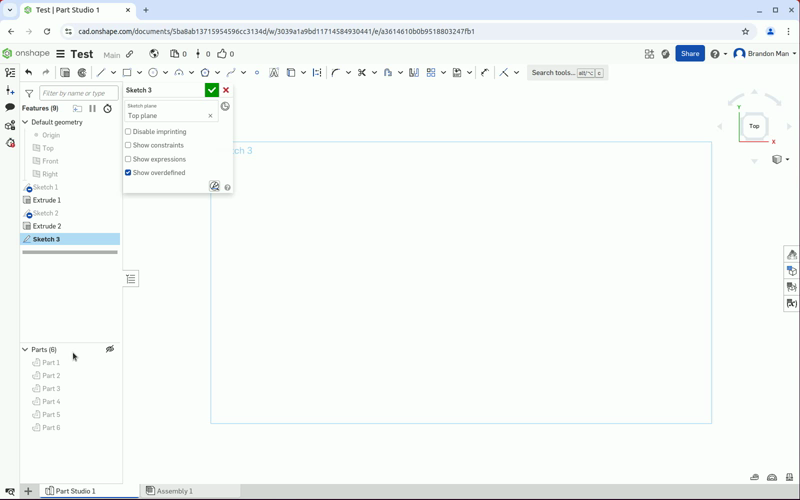
key_down(shift)
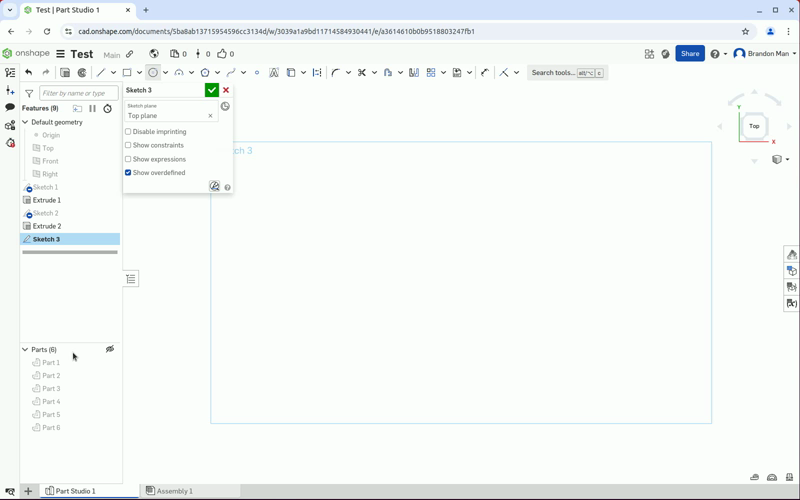
mouse_move(461, 225)
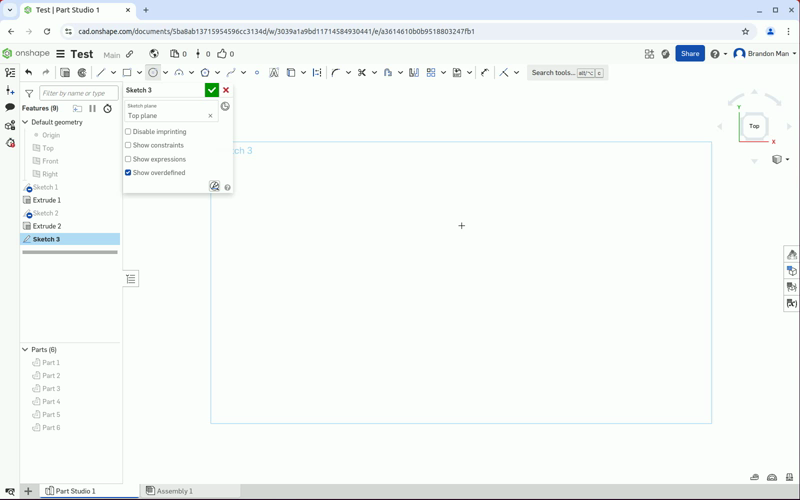
click(461, 225)
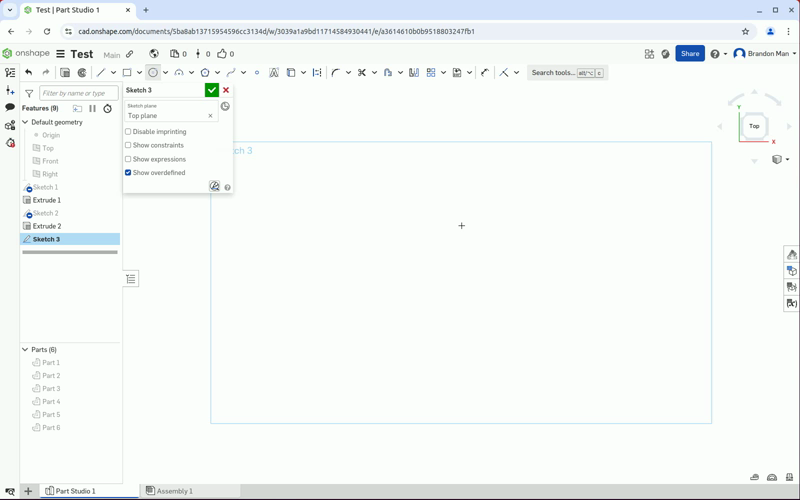
key_up(shift)
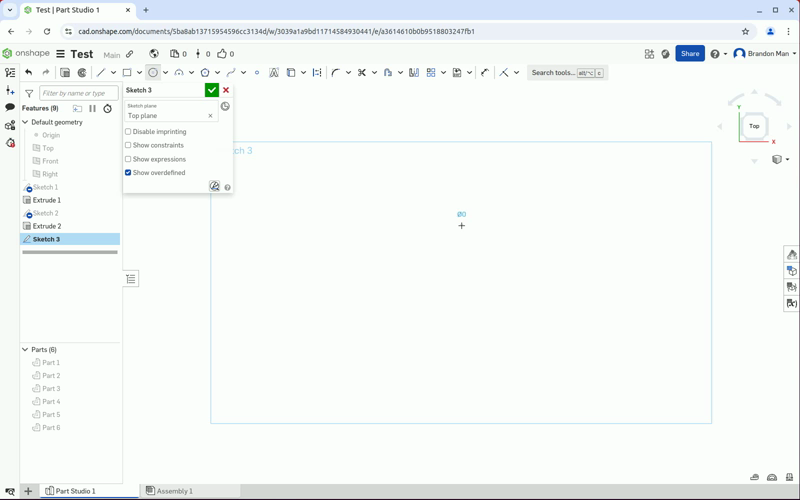
mouse_move(477, 225)
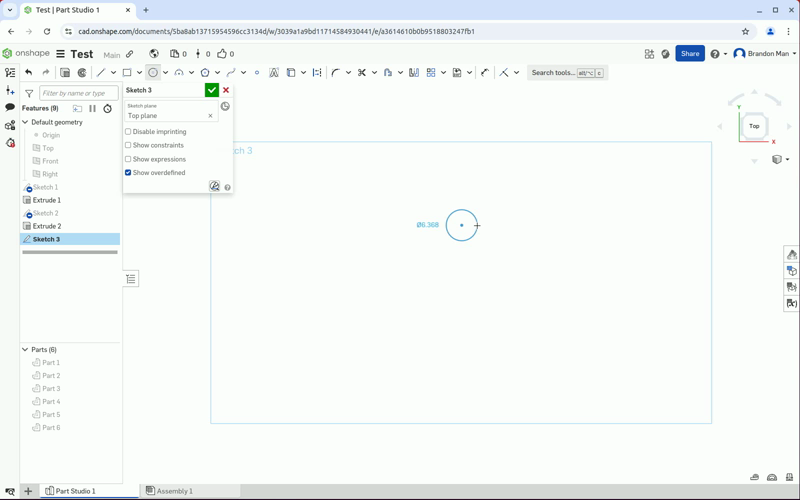
click(477, 225)
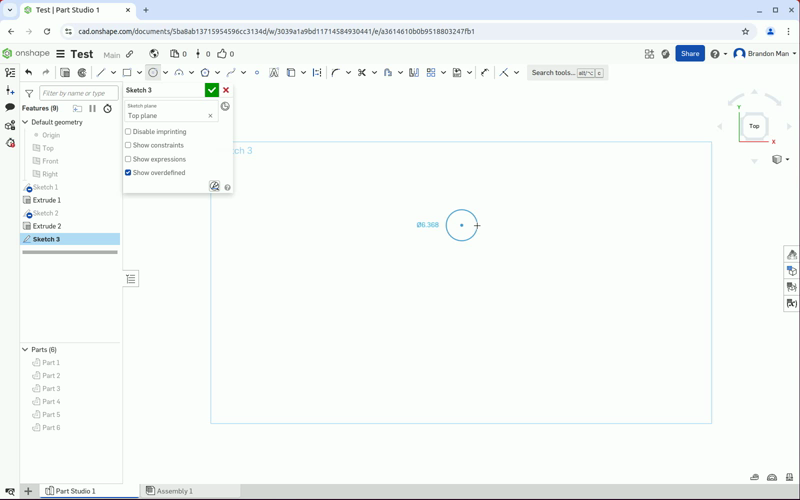
key(esc)
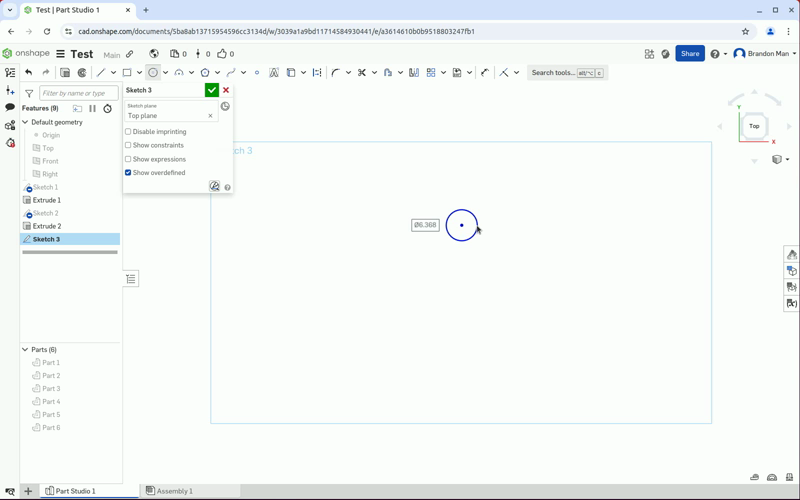
key(c)
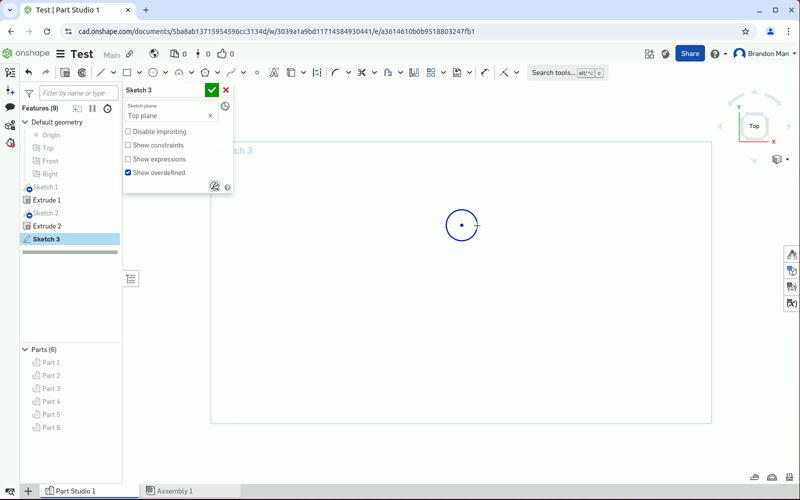
key_down(shift)
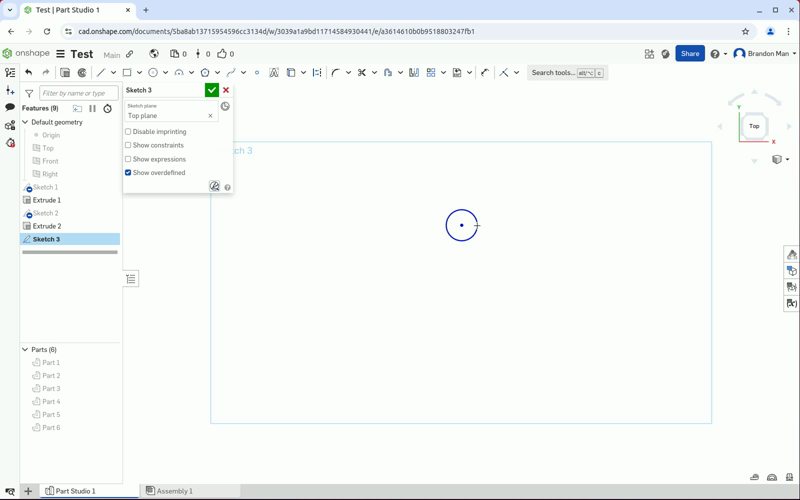
mouse_move(461, 225)
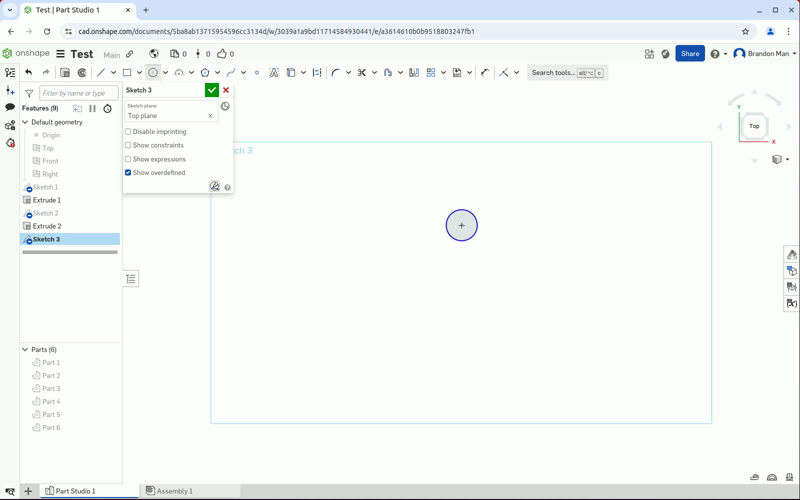
click(461, 225)
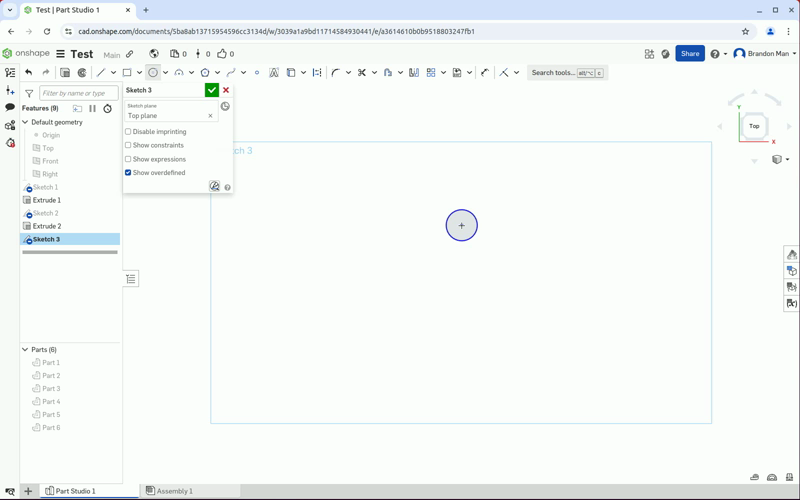
key_up(shift)
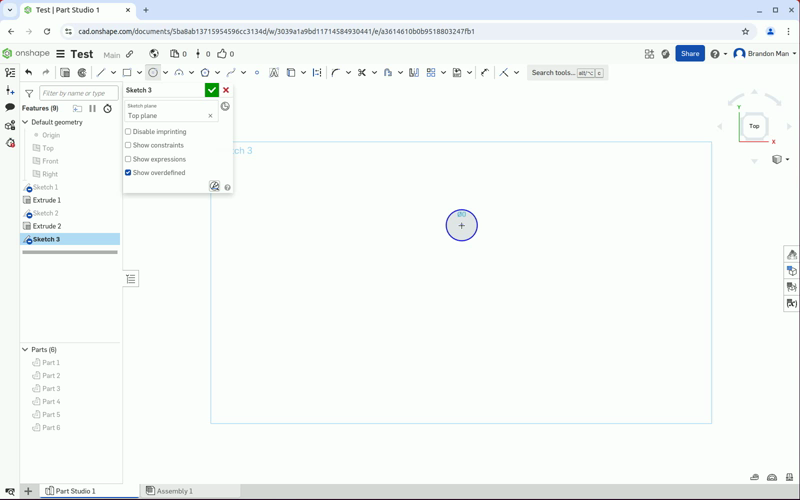
mouse_move(465, 225)
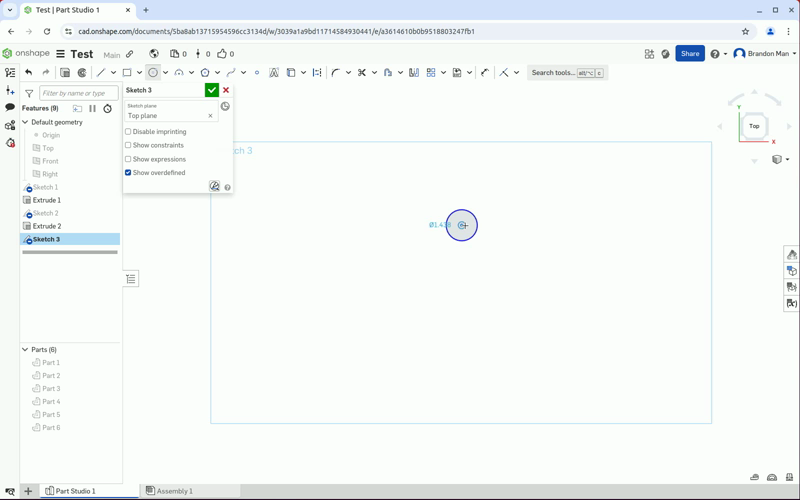
scroll(6)
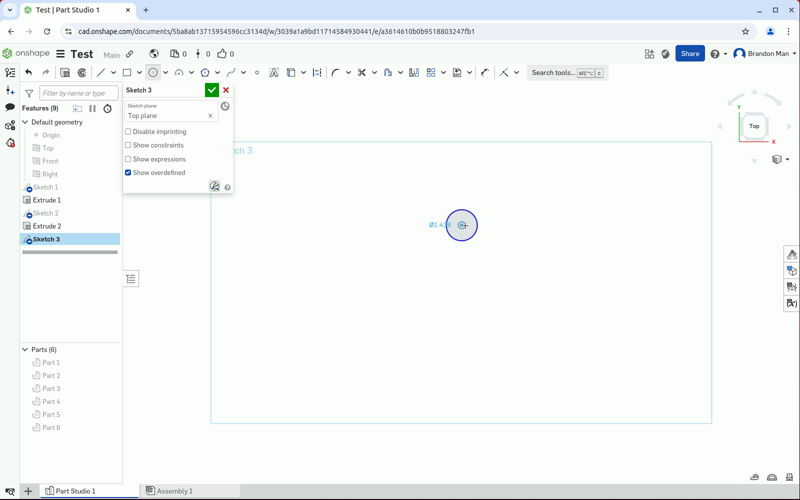
scroll(6)
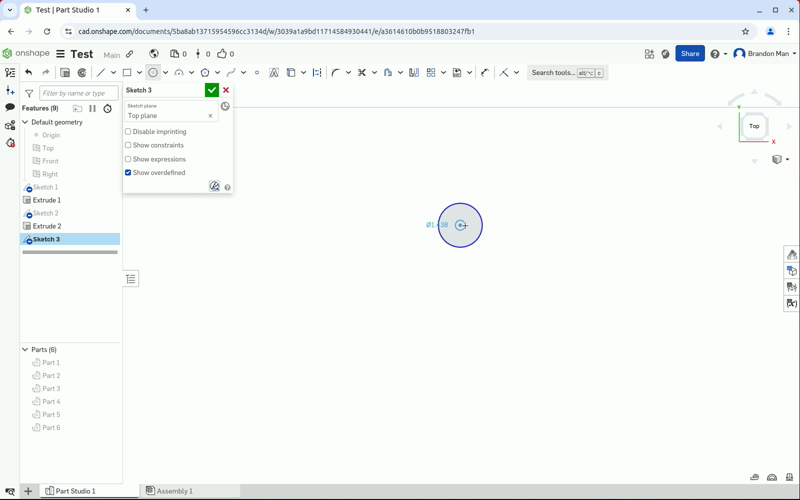
scroll(6)
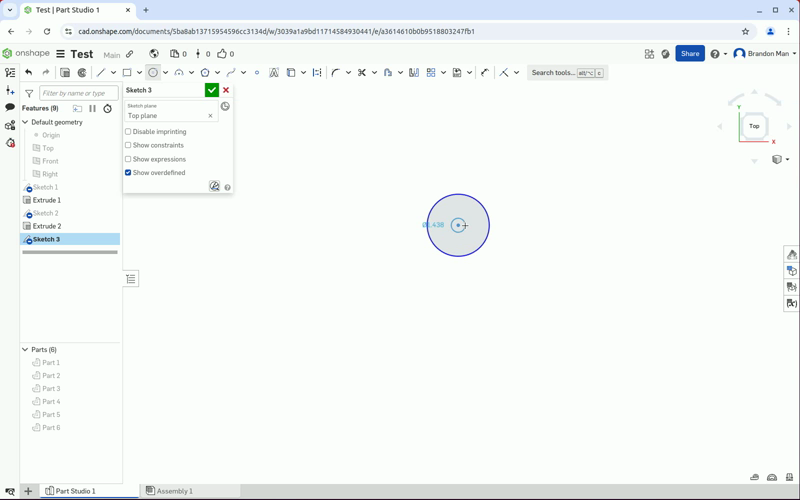
scroll(6)
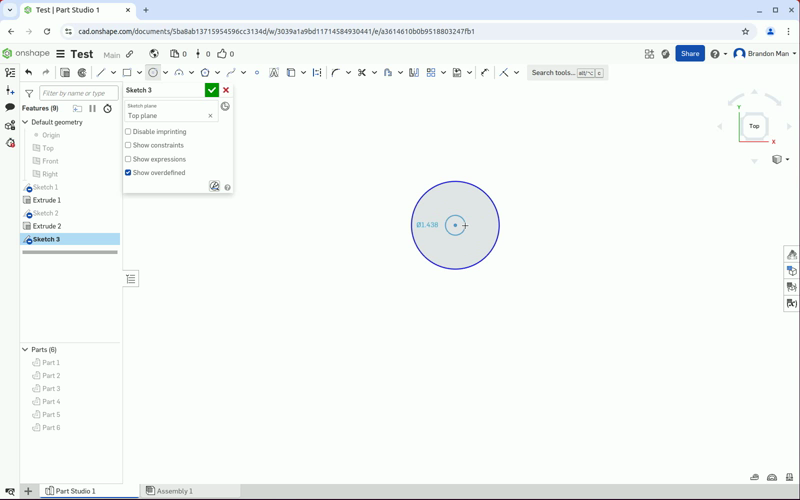
scroll(6)
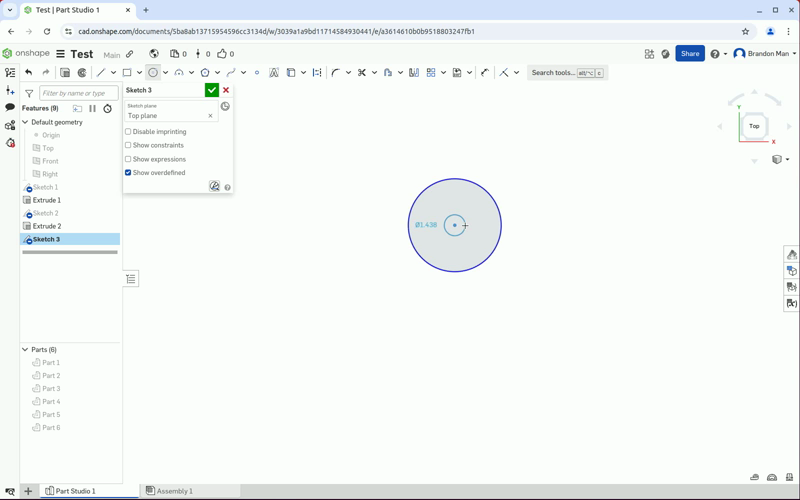
scroll(6)
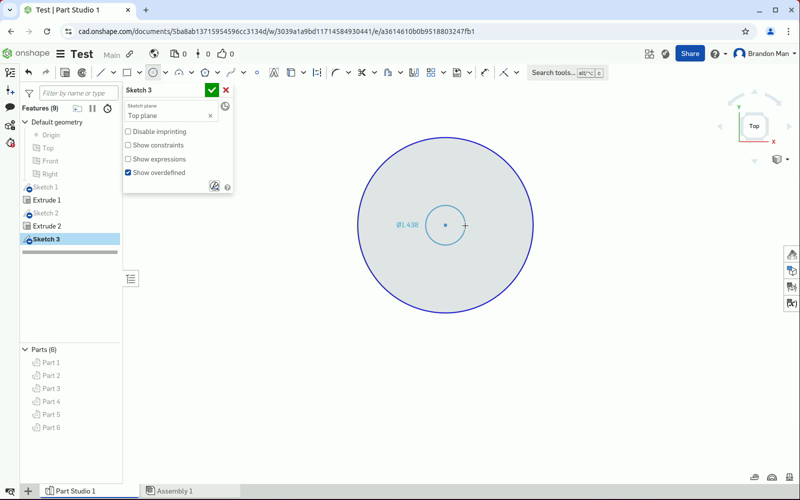
scroll(6)
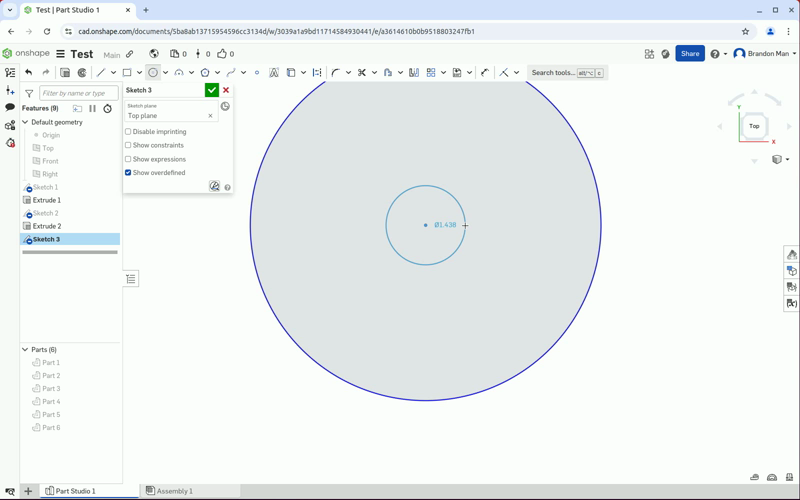
click(465, 225)
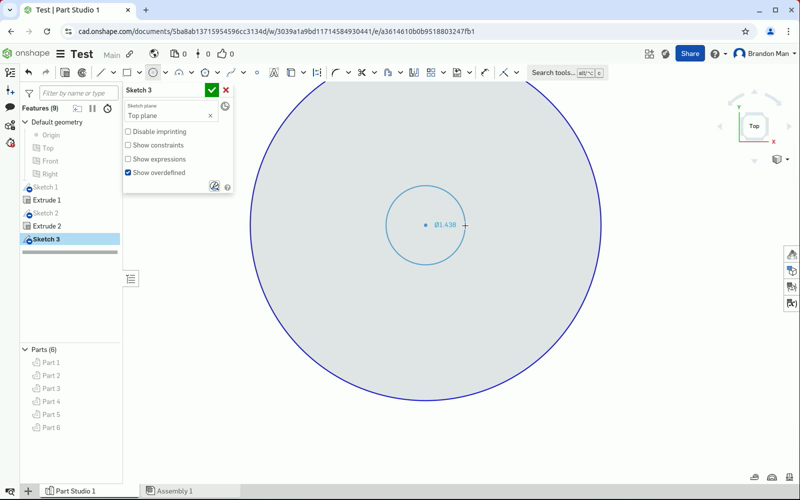
scroll(-6)
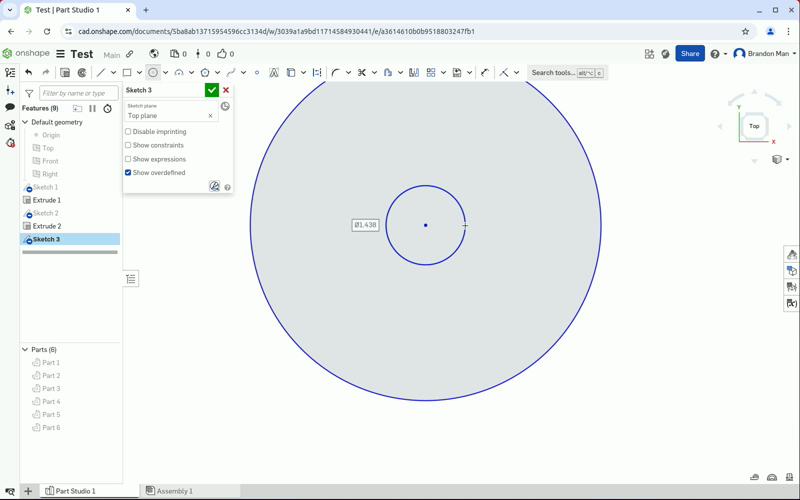
scroll(-6)
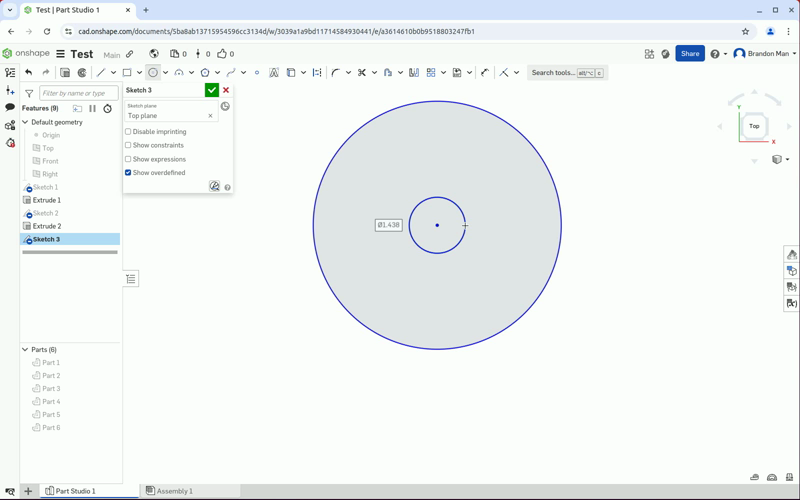
scroll(-6)
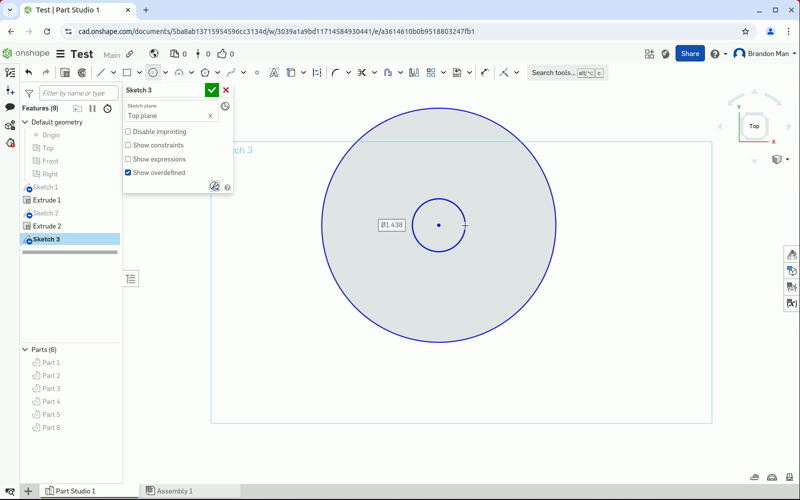
scroll(-6)
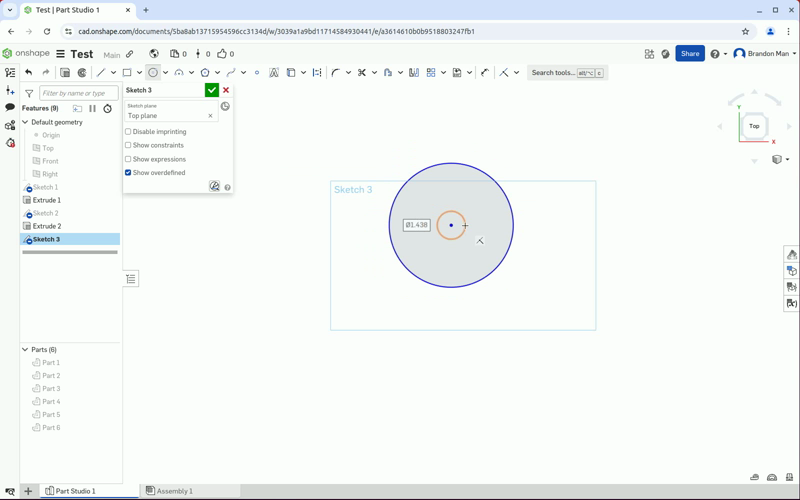
scroll(-6)
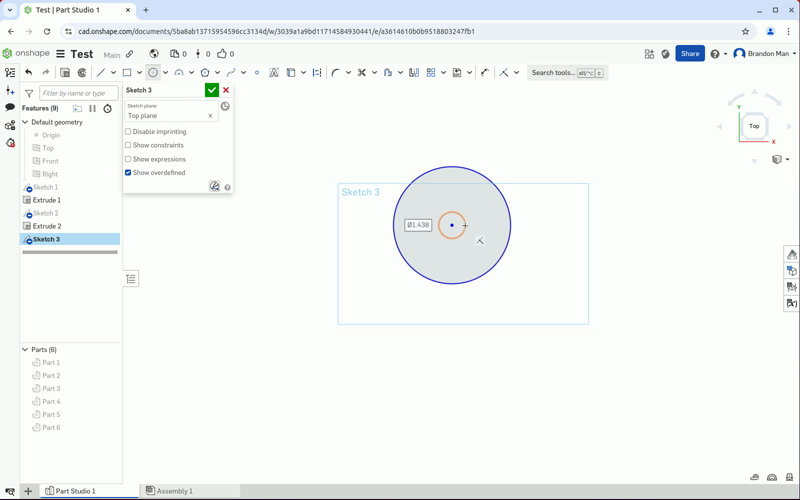
scroll(-6)
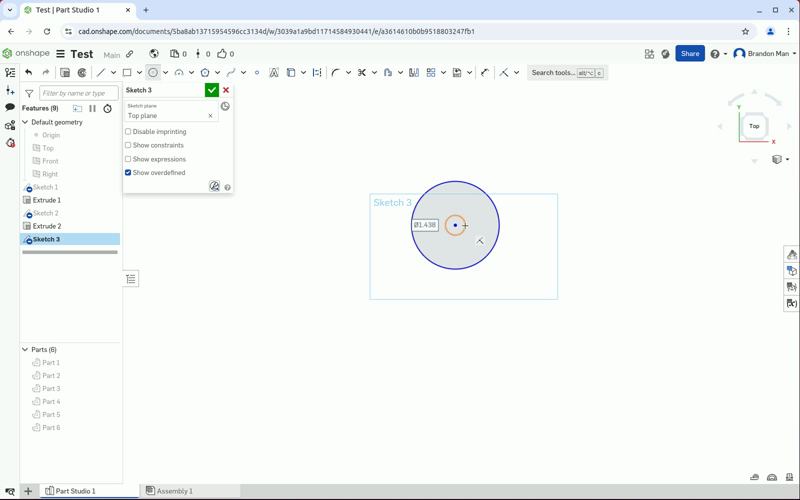
scroll(-6)
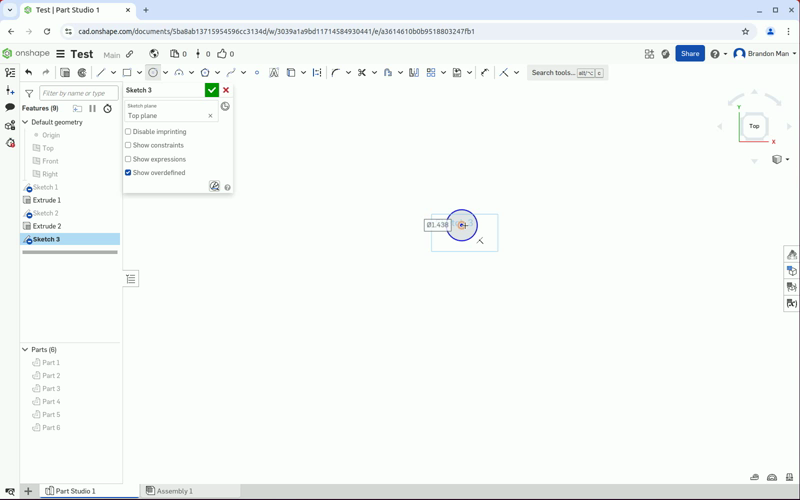
key(esc)
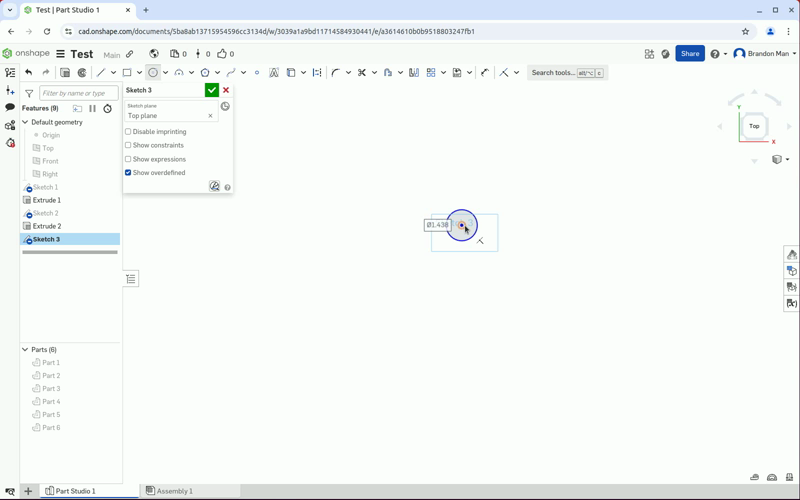
mouse_move(473, 230)
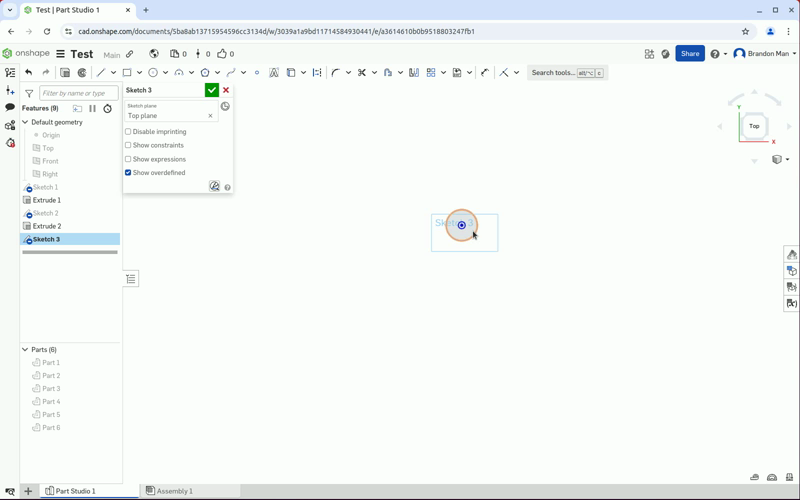
scroll(6)
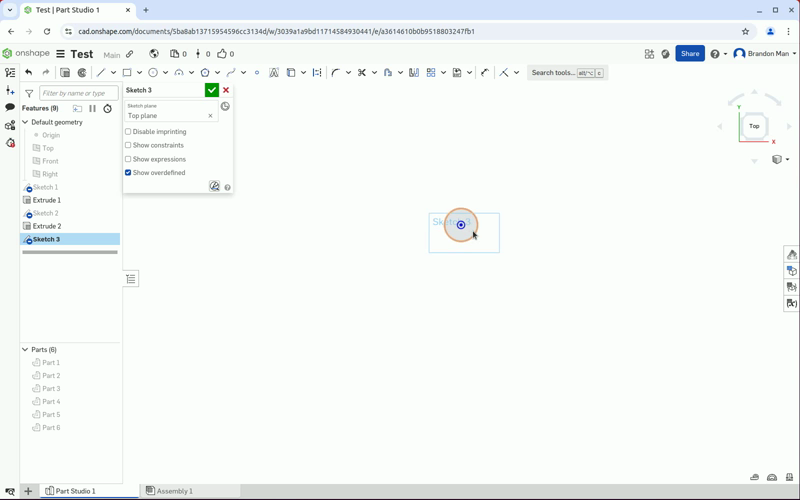
scroll(6)
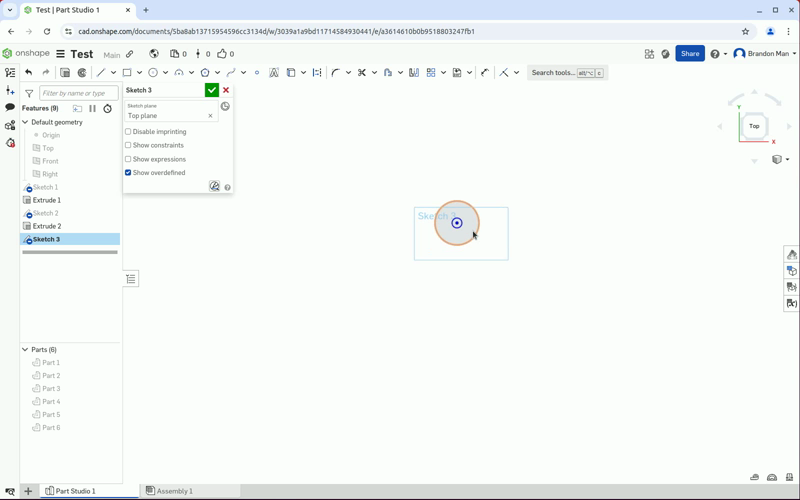
scroll(6)
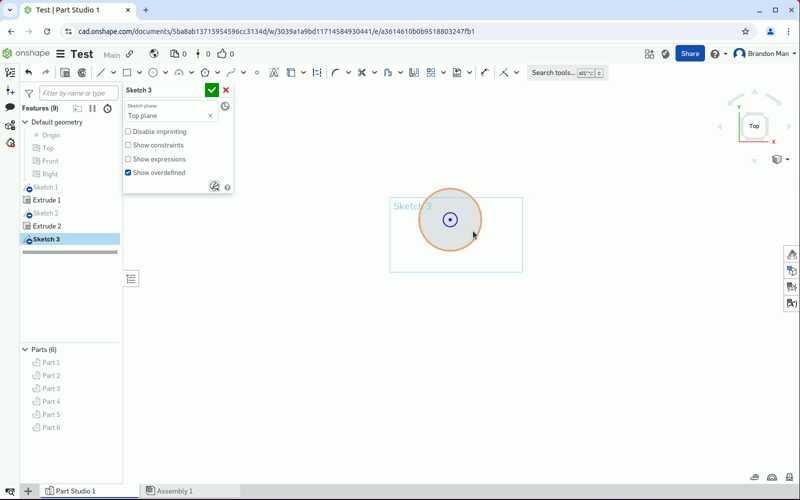
scroll(6)
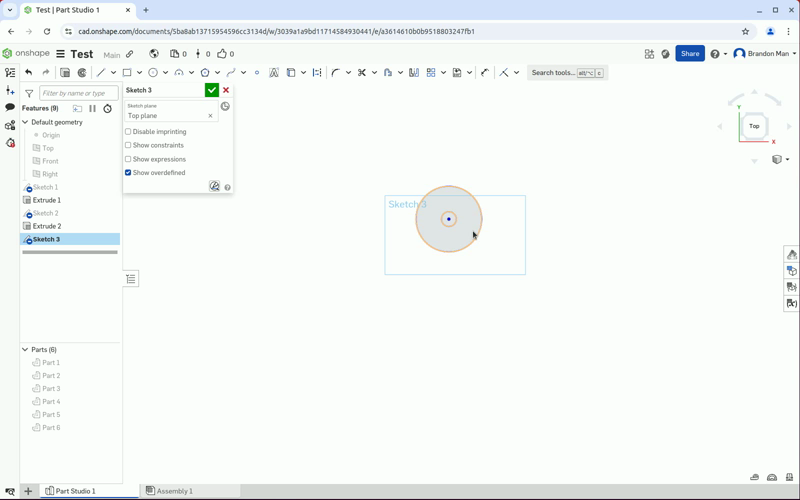
scroll(6)
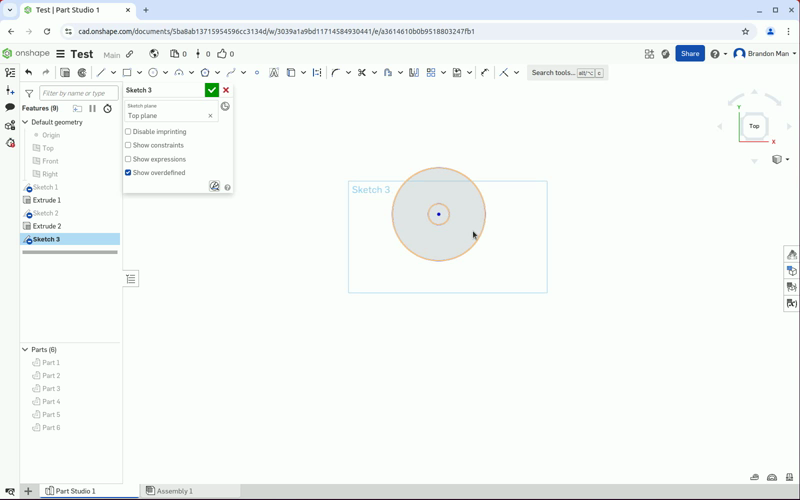
scroll(6)
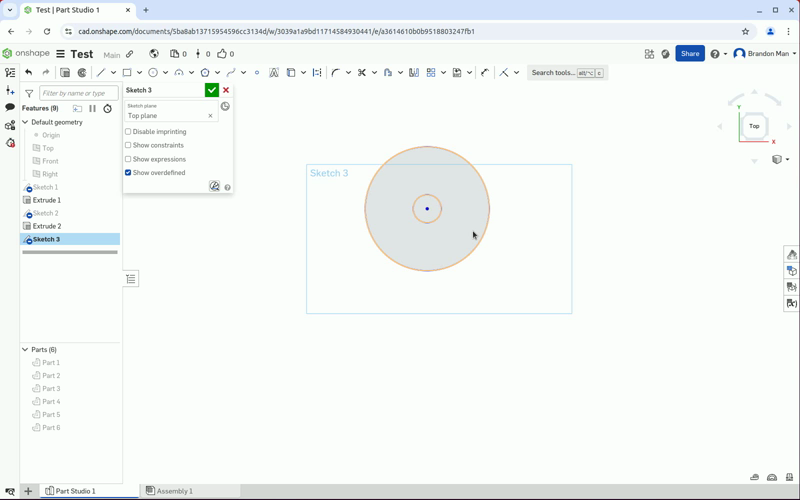
scroll(6)
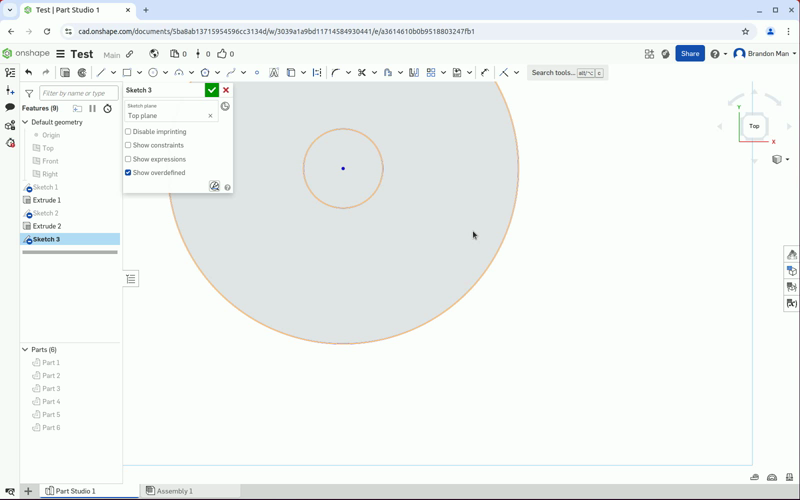
click(473, 230)
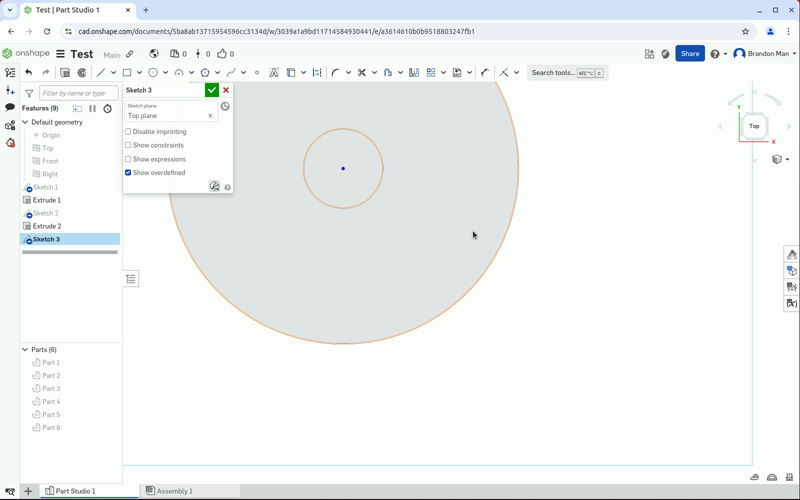
scroll(-6)
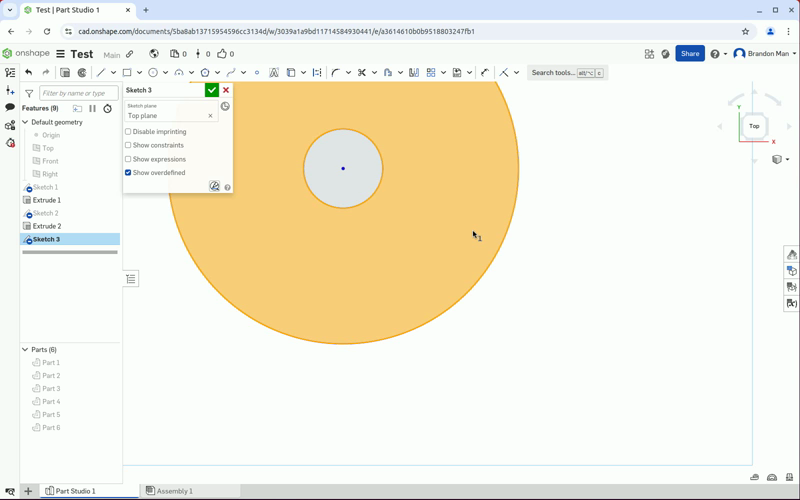
scroll(-6)
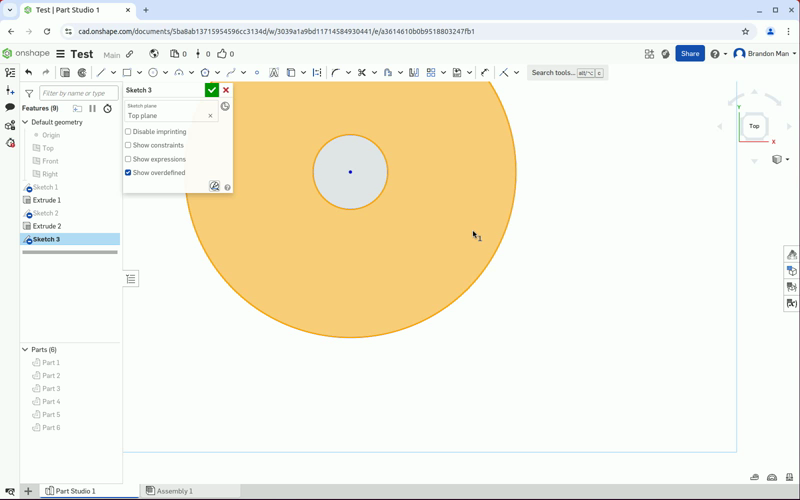
scroll(-6)
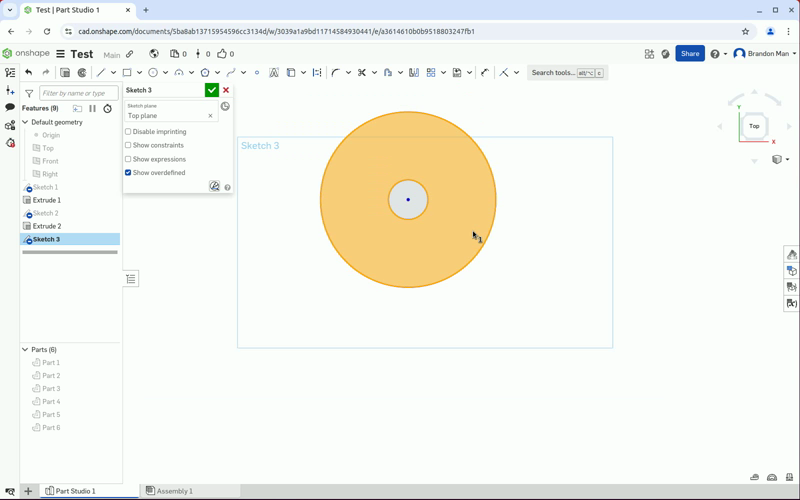
scroll(-6)
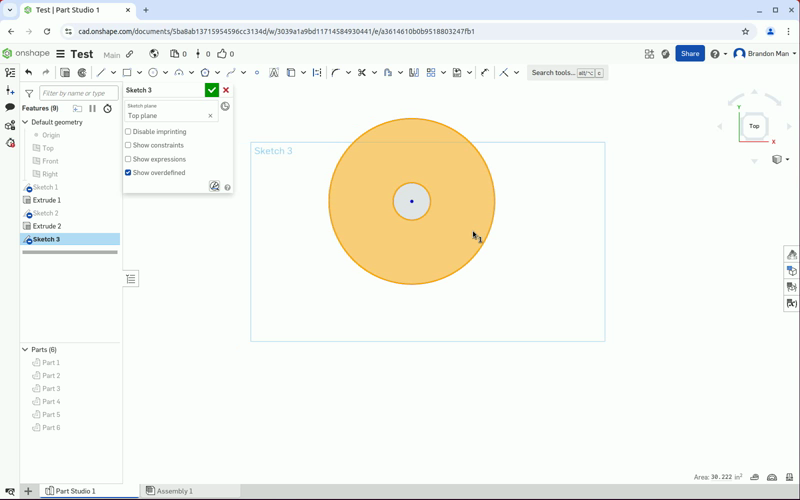
scroll(-6)
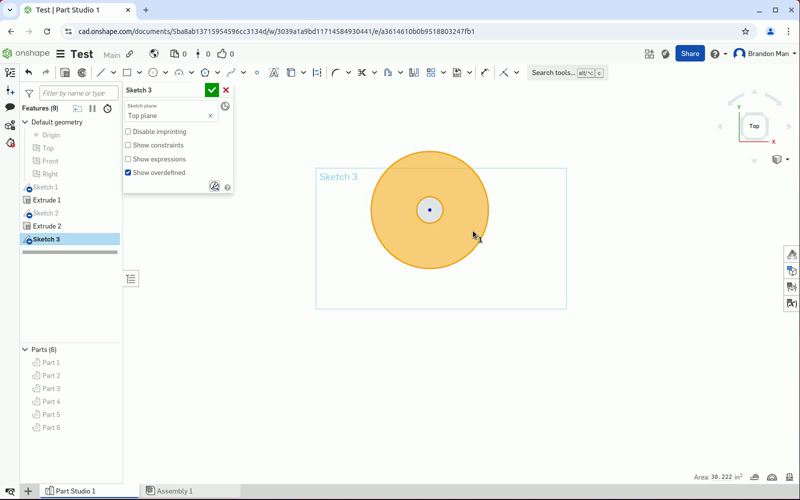
scroll(-6)
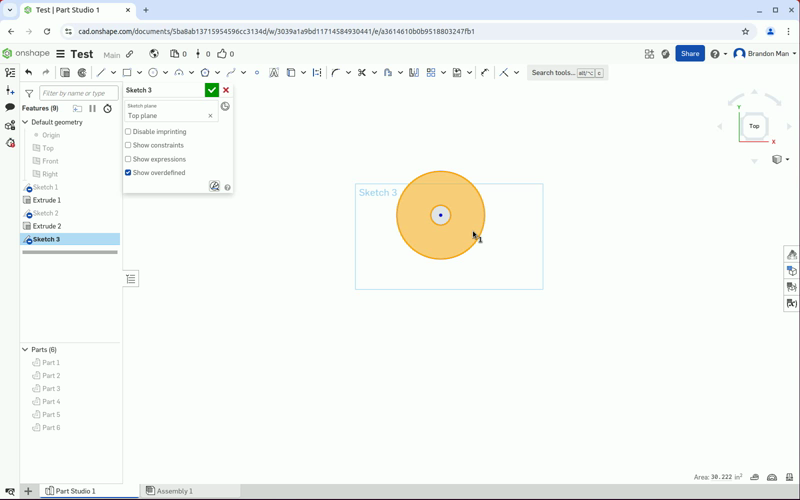
scroll(-6)
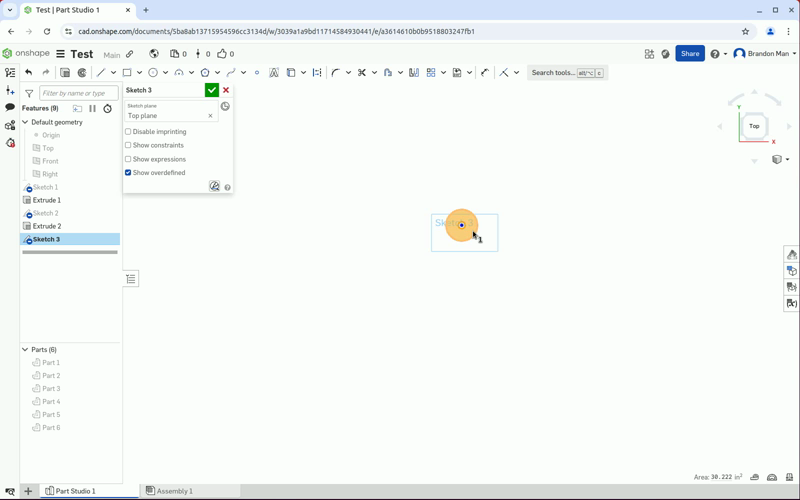
mouse_move(73, 352)
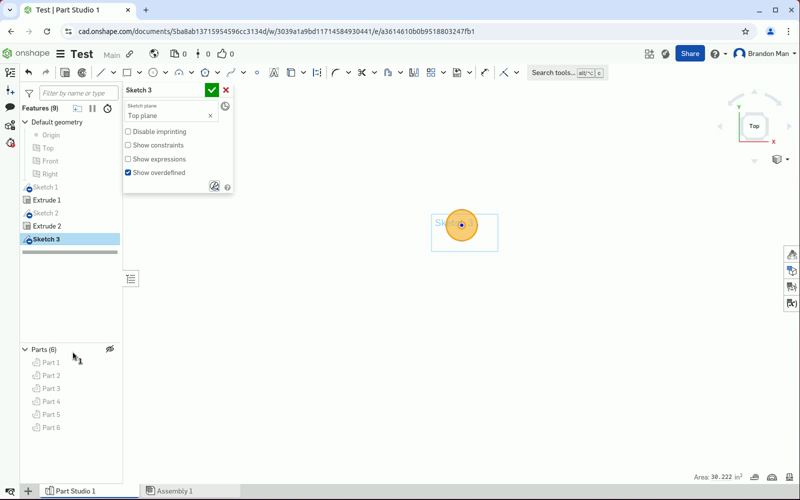
key(shift+y)
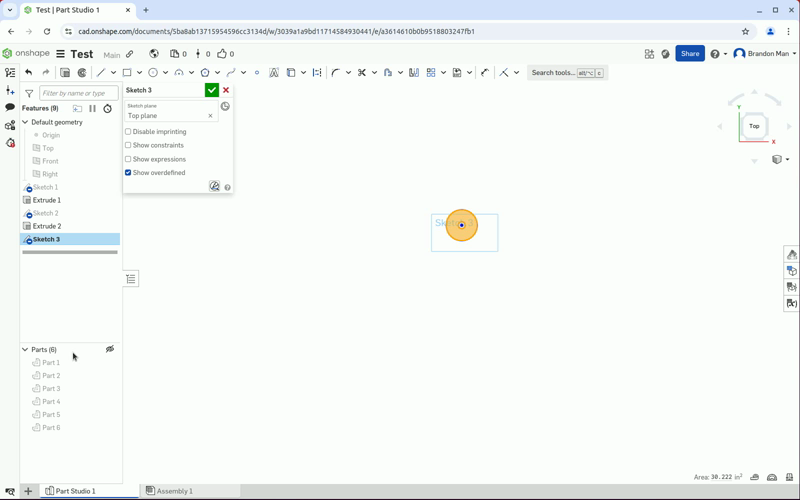
key(shift+e)
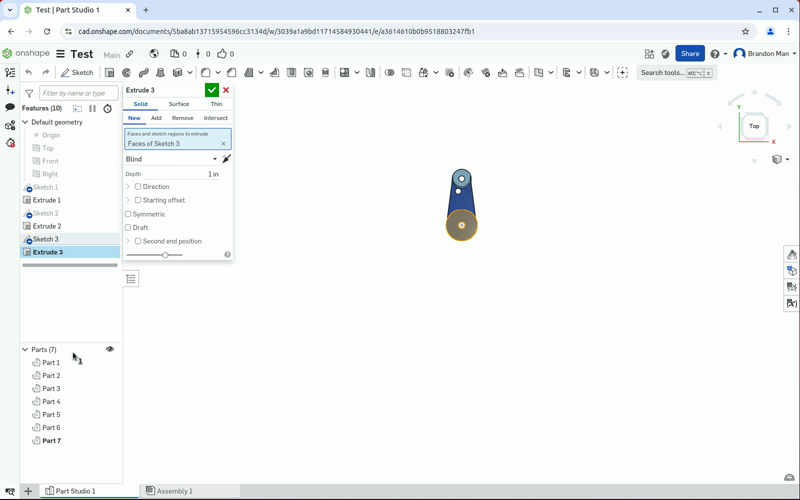
mouse_move(143, 106)
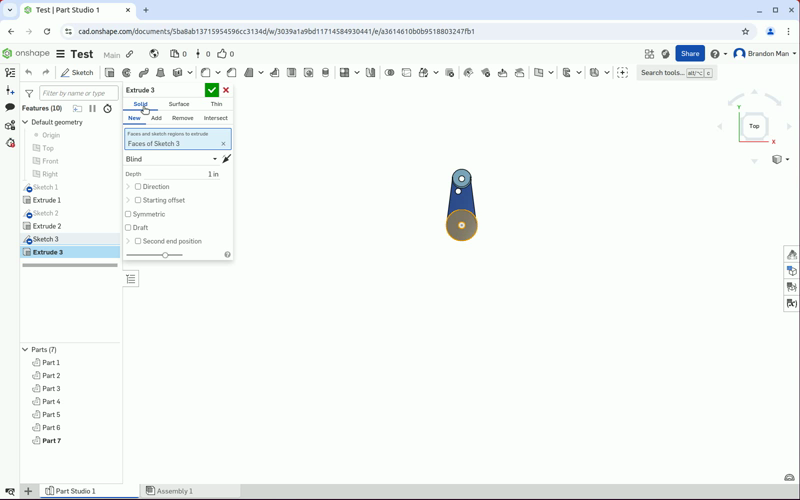
click(143, 106)
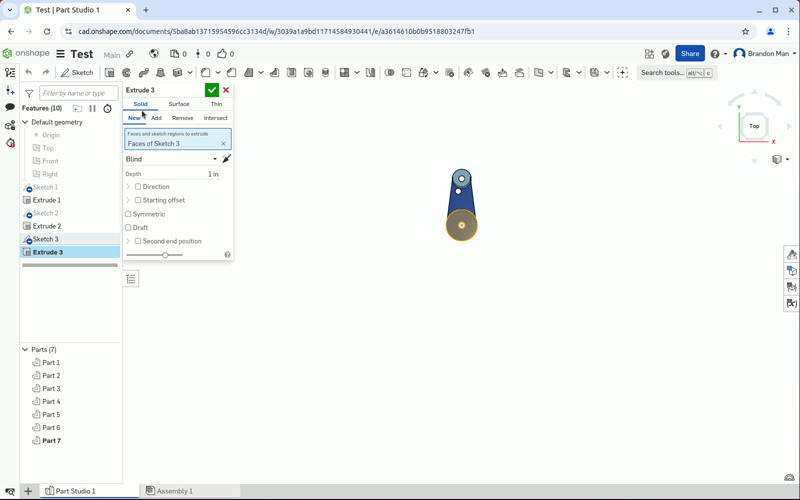
mouse_move(137, 120)
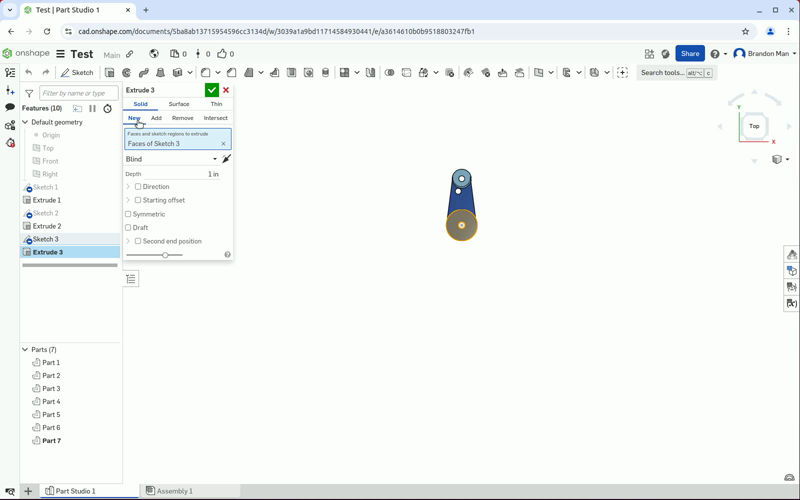
click(137, 120)
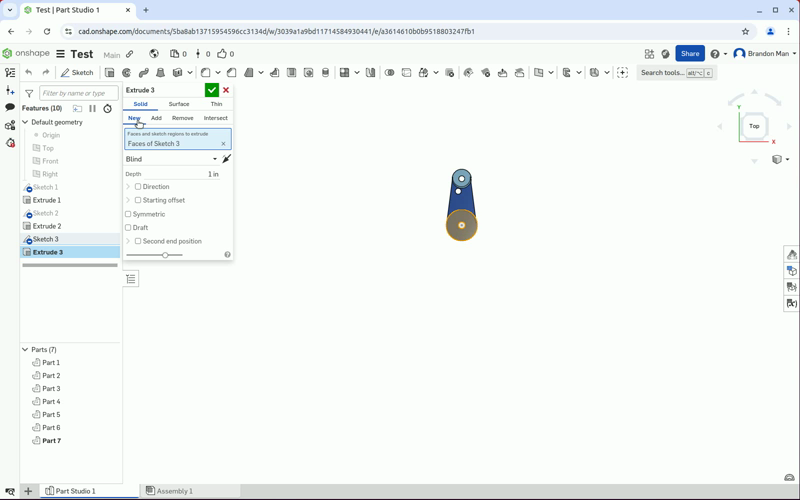
key(tab, 4)
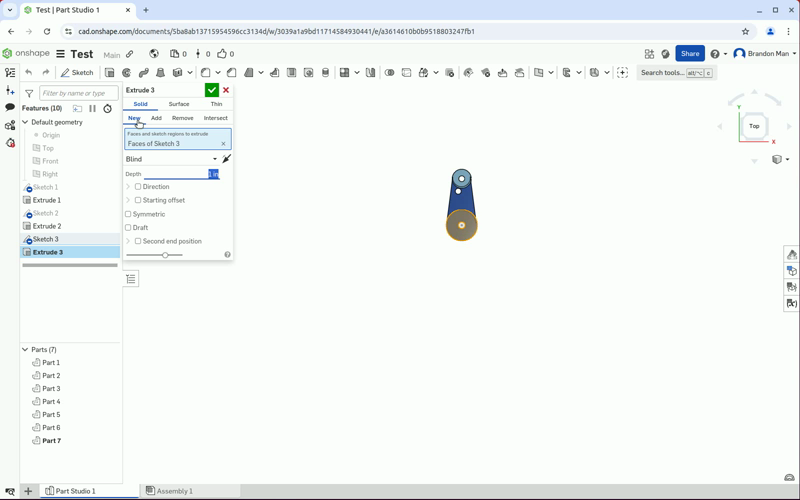
text(0.481)
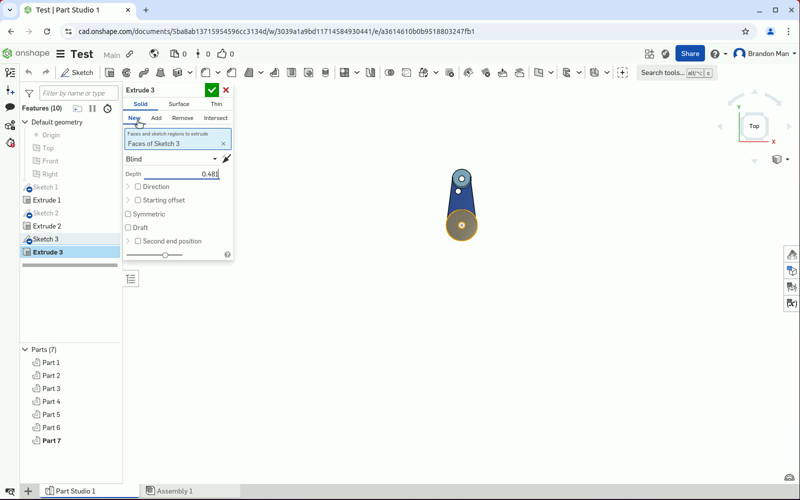
key(enter)
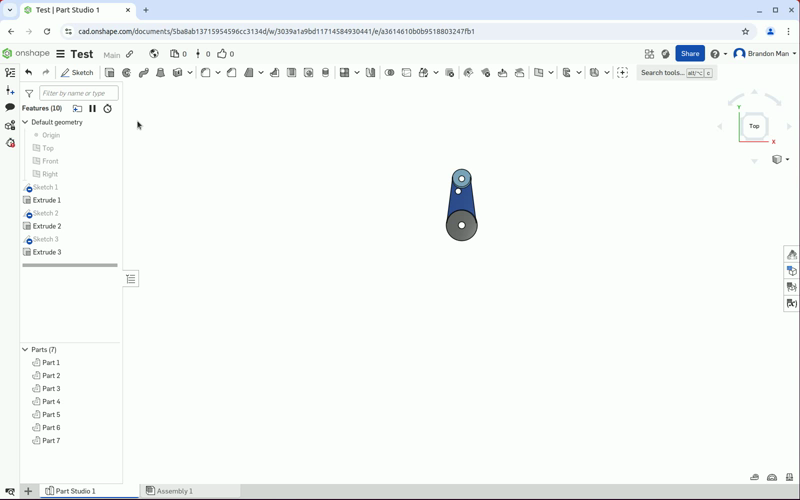
key(shift+h)
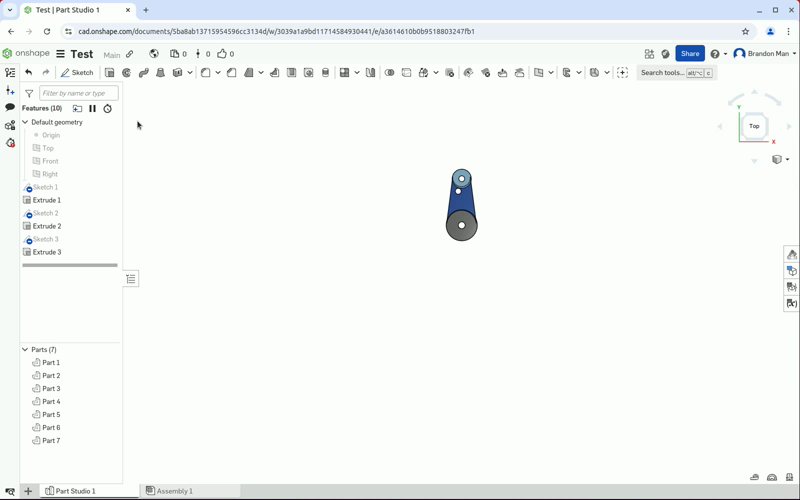
key(shift+h)
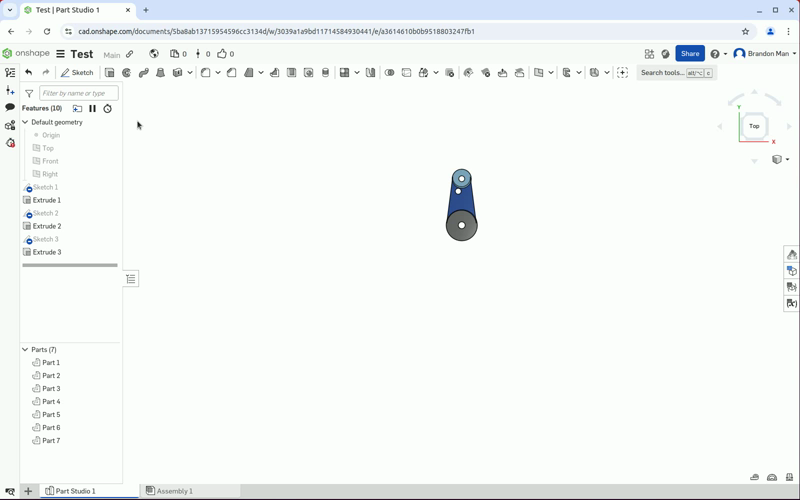
mouse_move(73, 189)
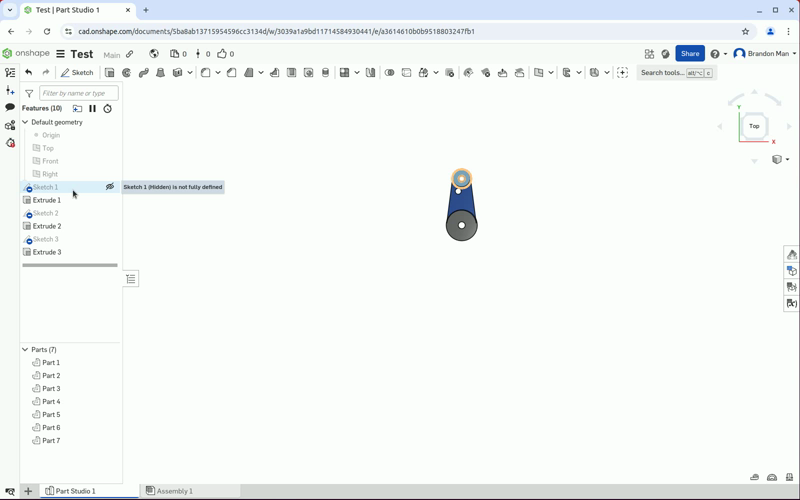
click(73, 189)
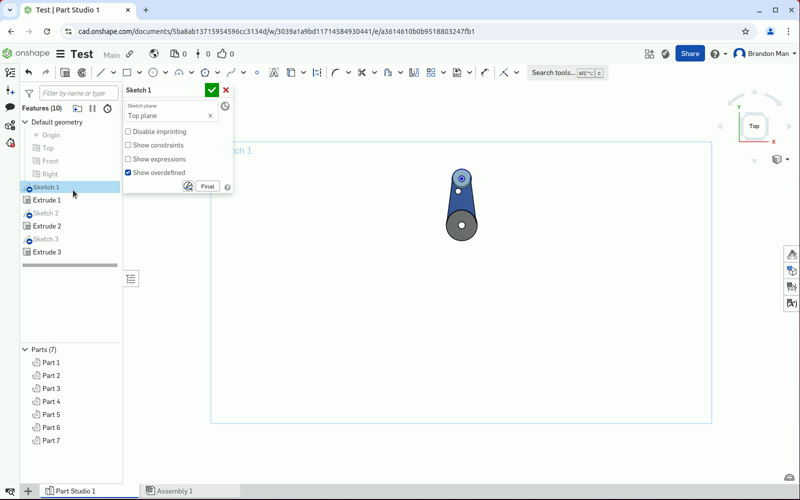
mouse_move(229, 92)
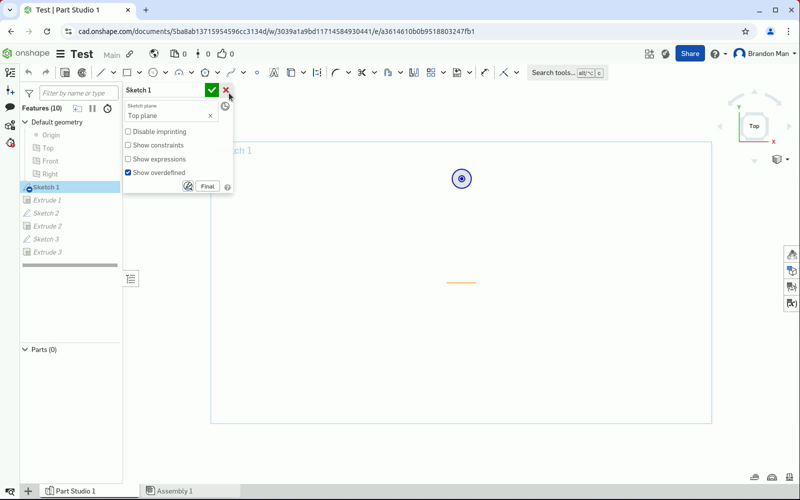
click(229, 92)
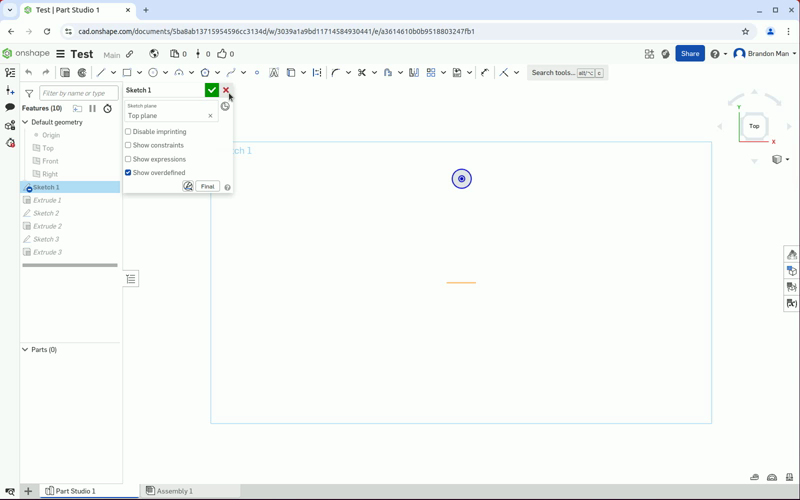
key(shift+s)
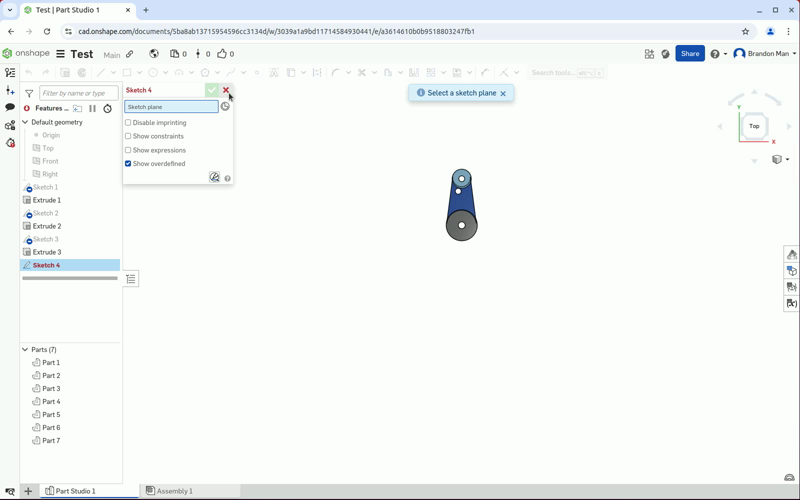
mouse_move(73, 150)
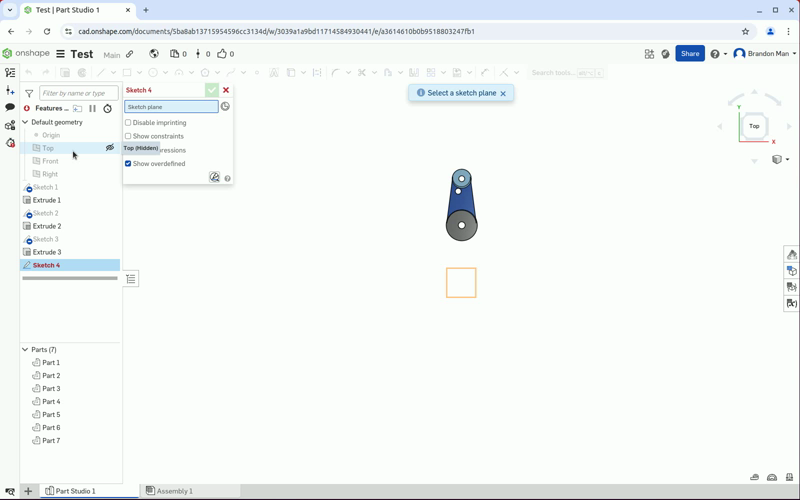
click(73, 150)
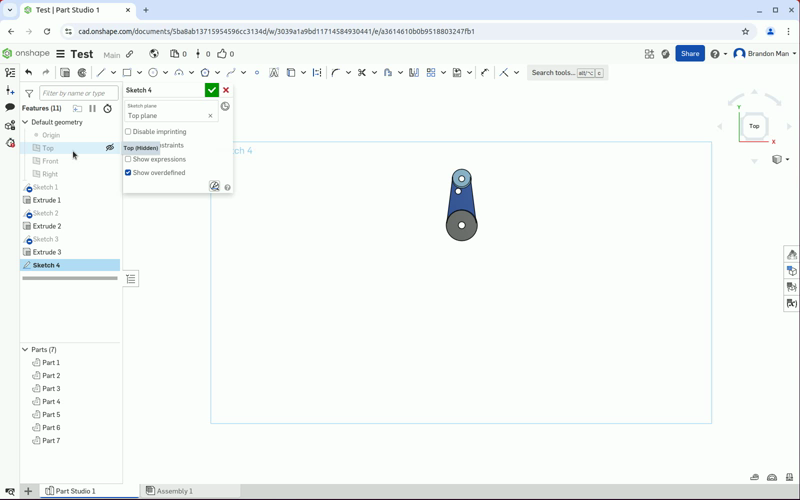
mouse_move(73, 352)
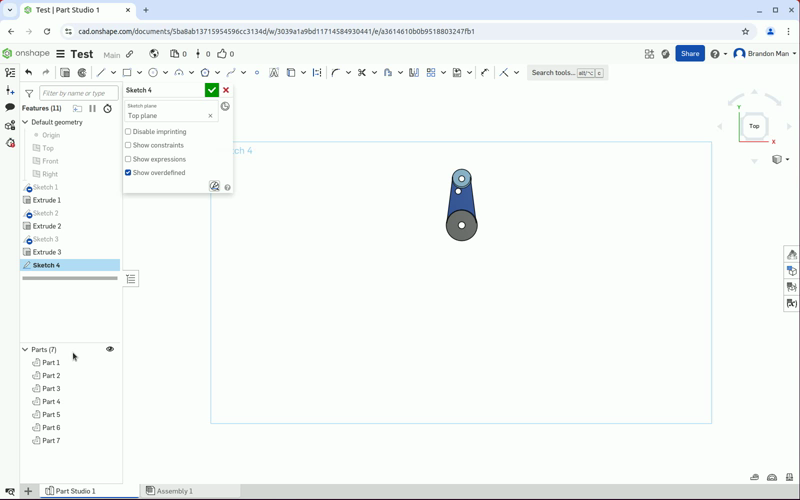
key(y)
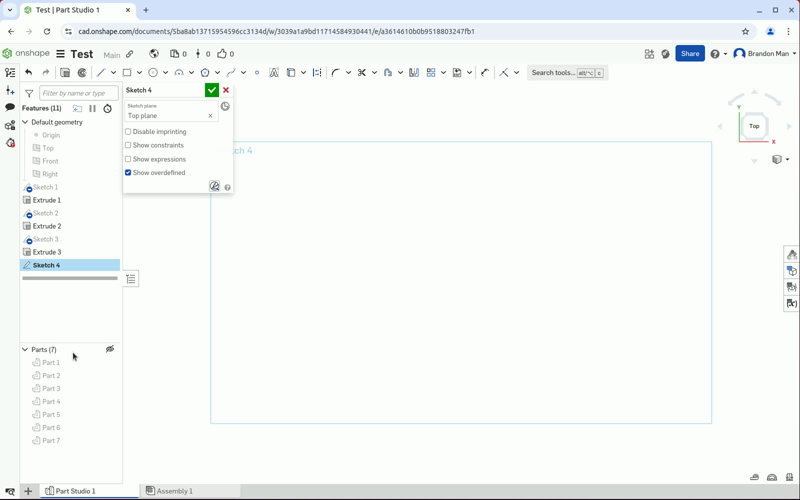
key(l)
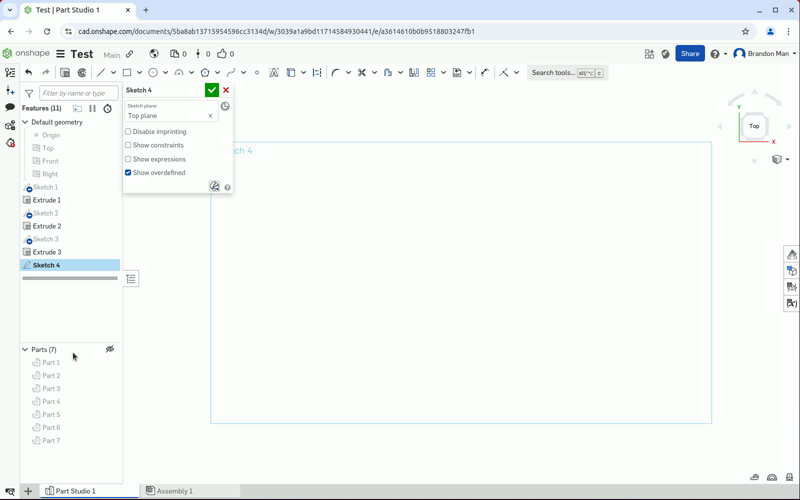
key_down(shift)
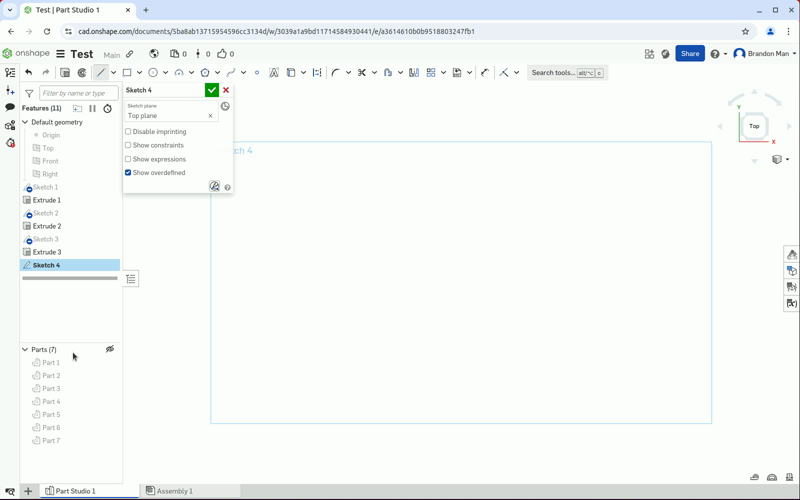
mouse_move(446, 226)
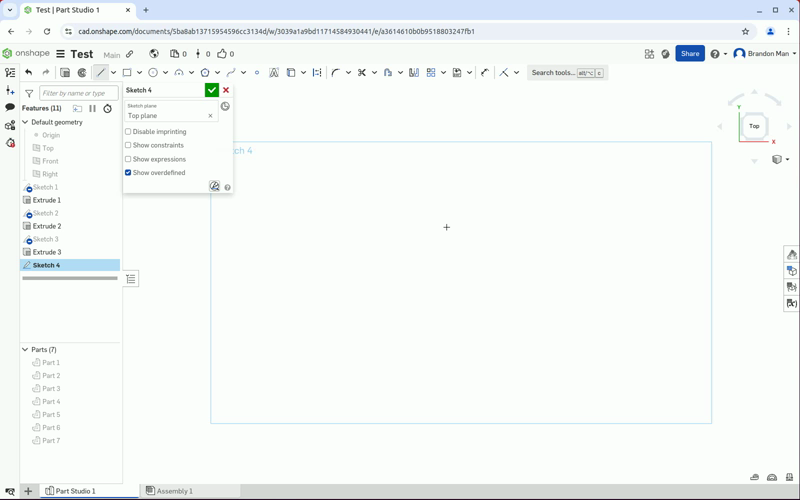
click(446, 226)
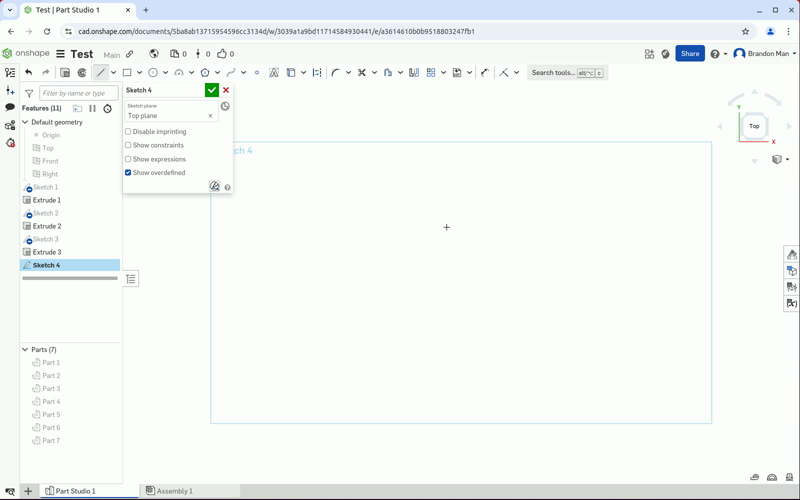
key_up(shift)
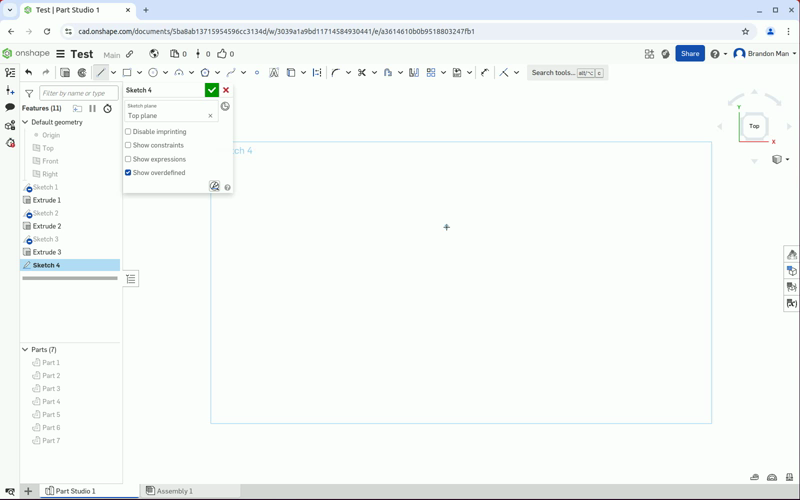
key_down(shift)
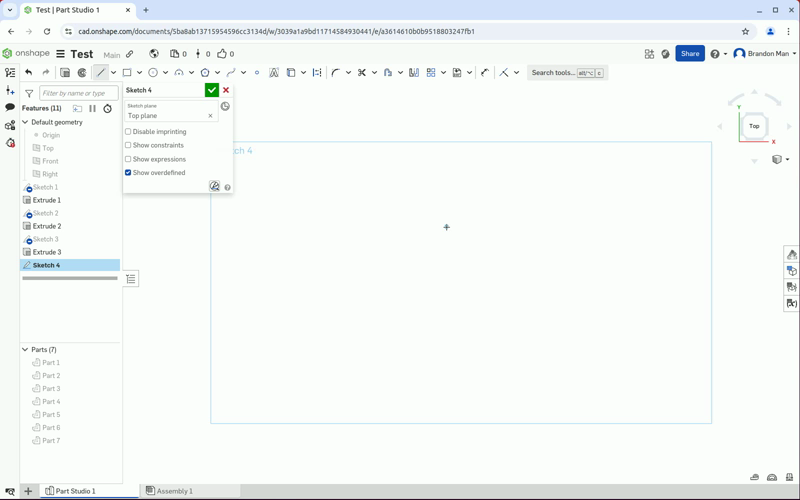
mouse_move(476, 226)
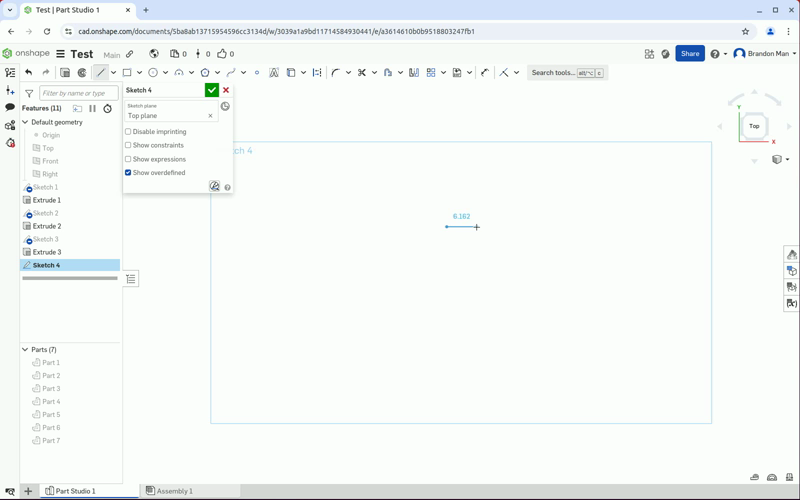
mouse_move(452, 284)
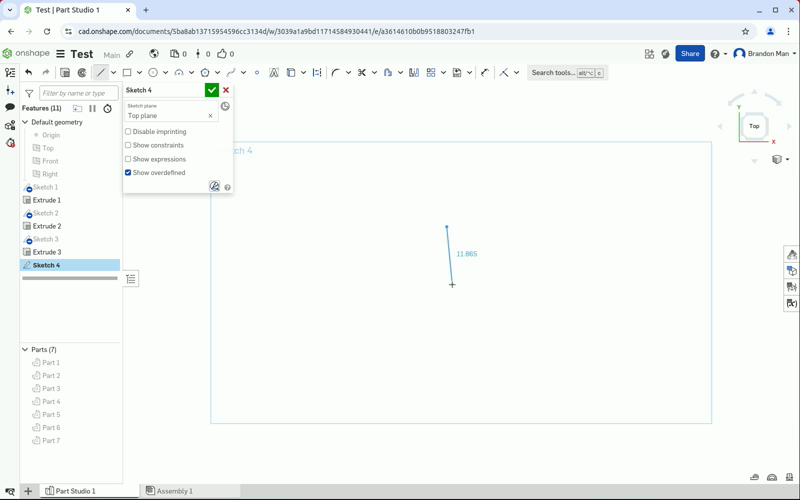
click(452, 284)
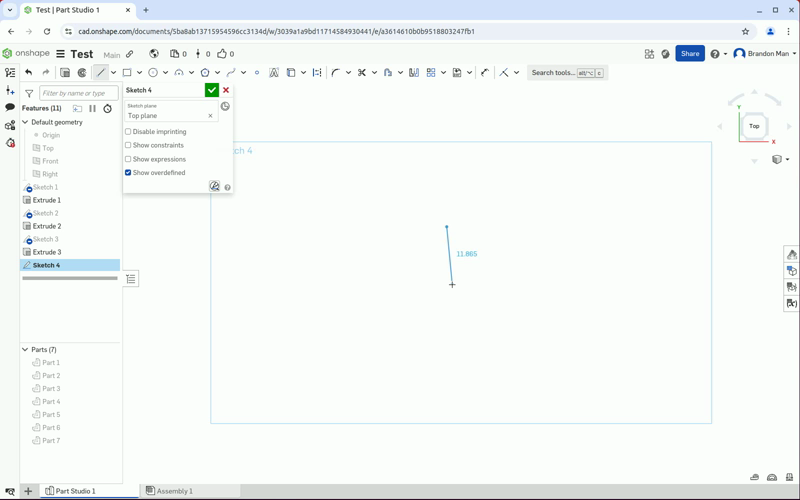
key_up(shift)
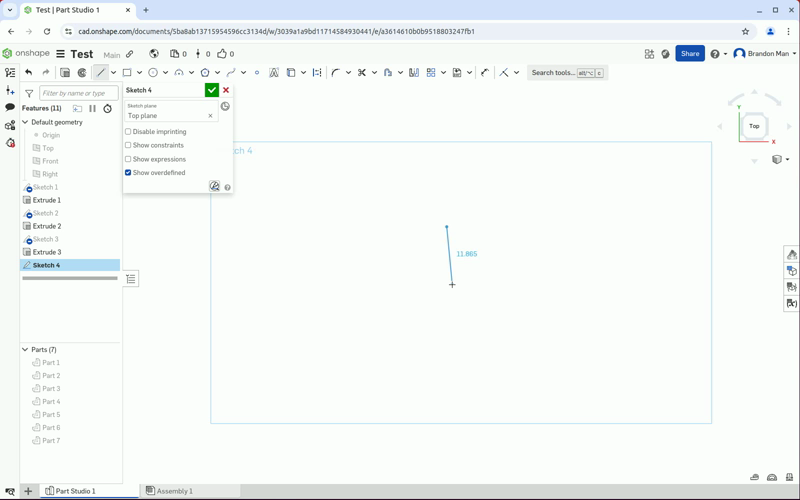
key(esc)
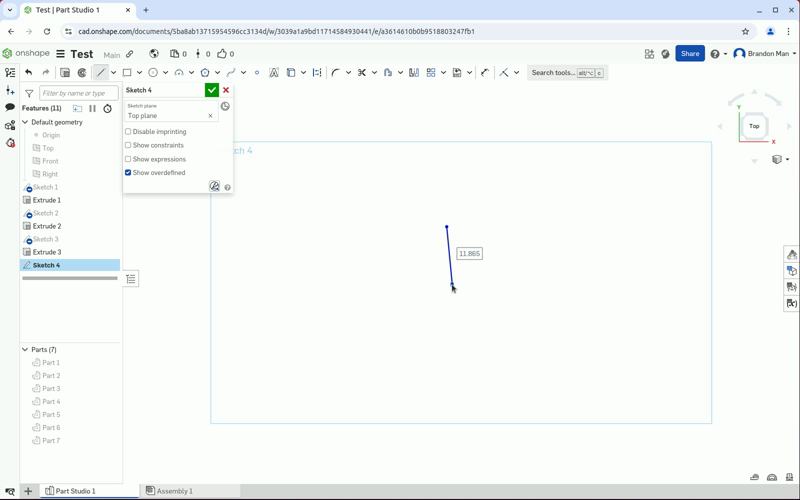
key(a)
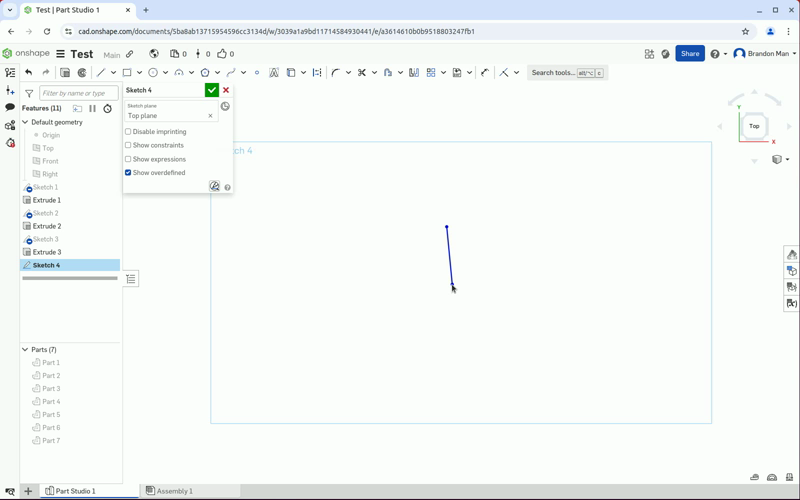
mouse_move(452, 284)
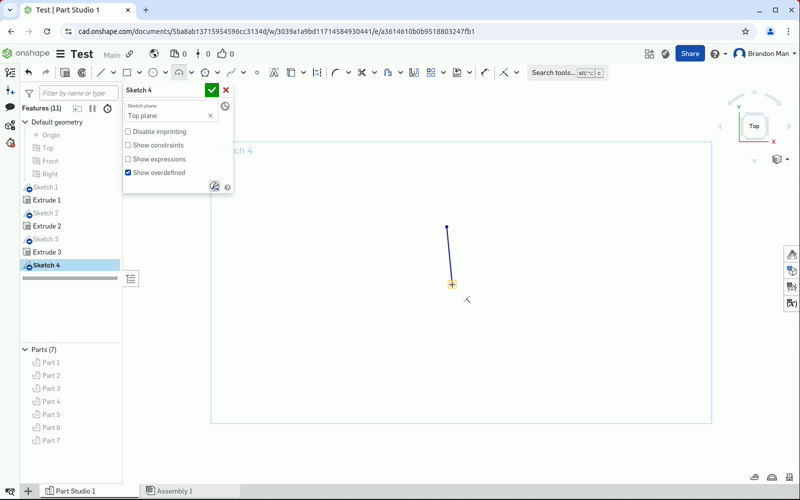
click(452, 284)
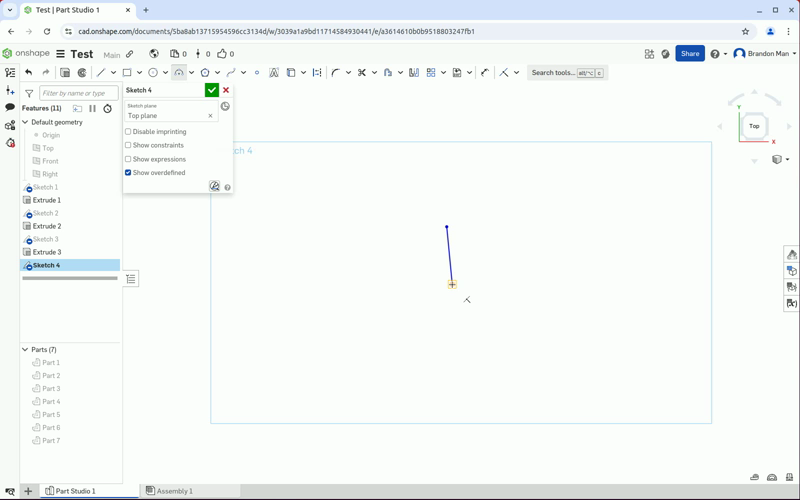
key_down(shift)
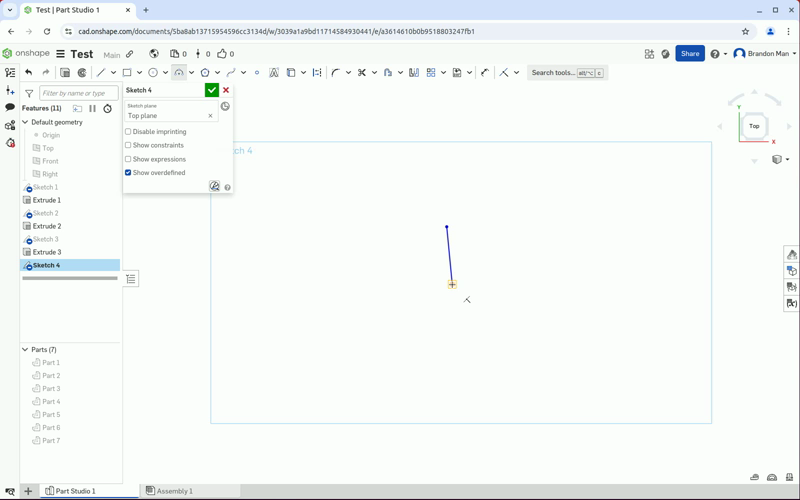
mouse_move(461, 291)
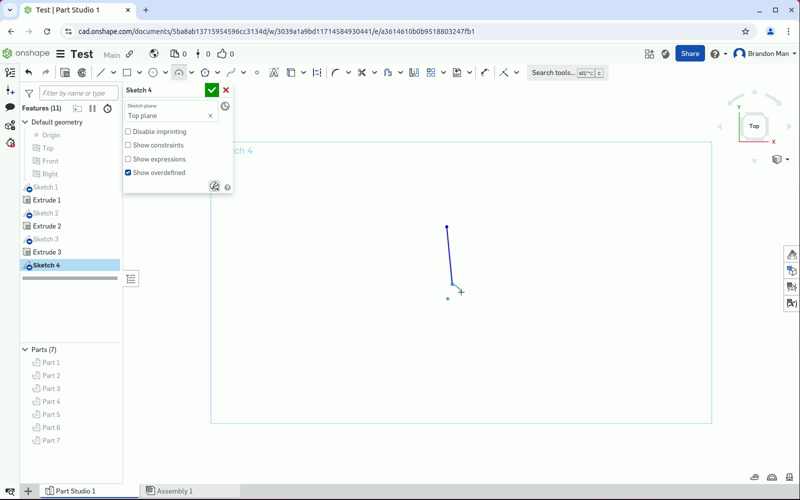
click(461, 291)
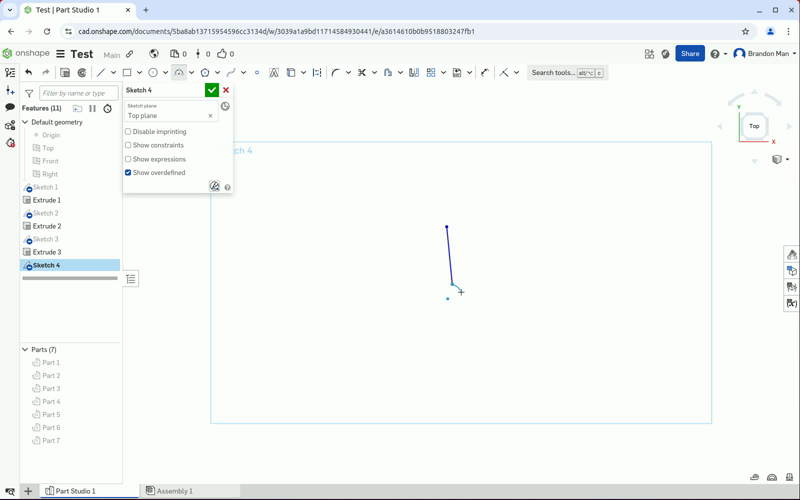
mouse_move(466, 276)
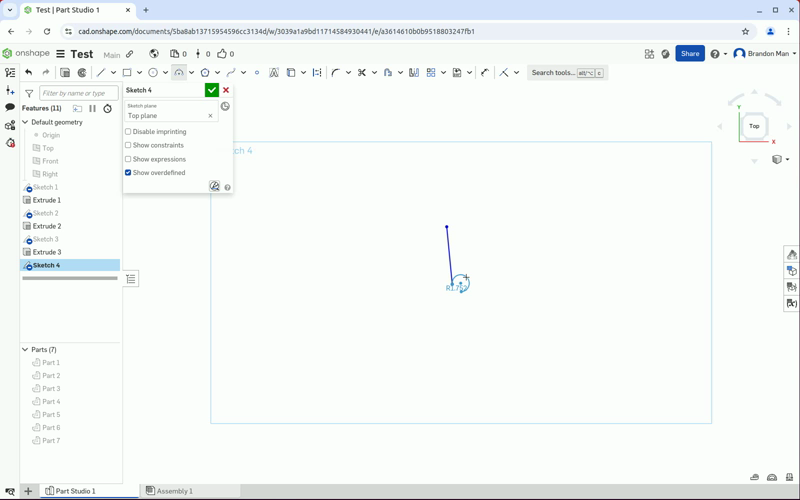
click(466, 276)
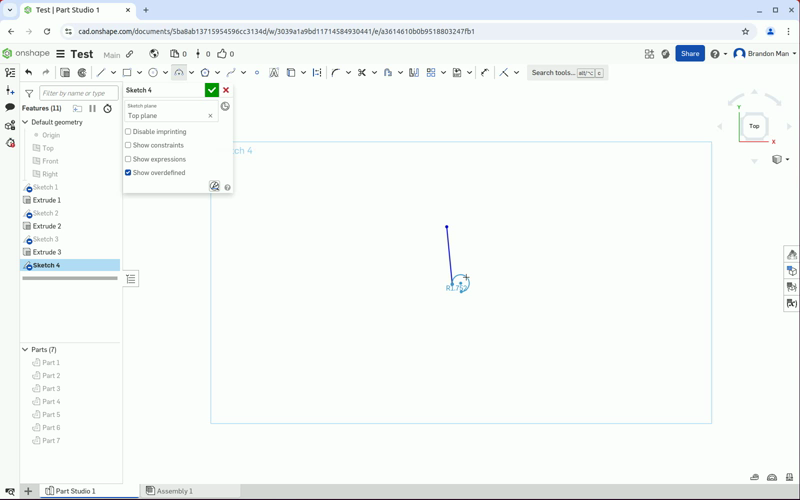
key_up(shift)
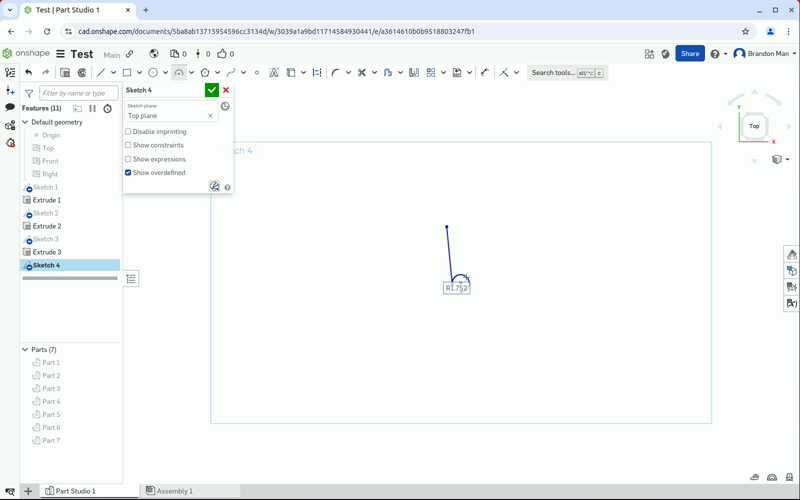
key(esc)
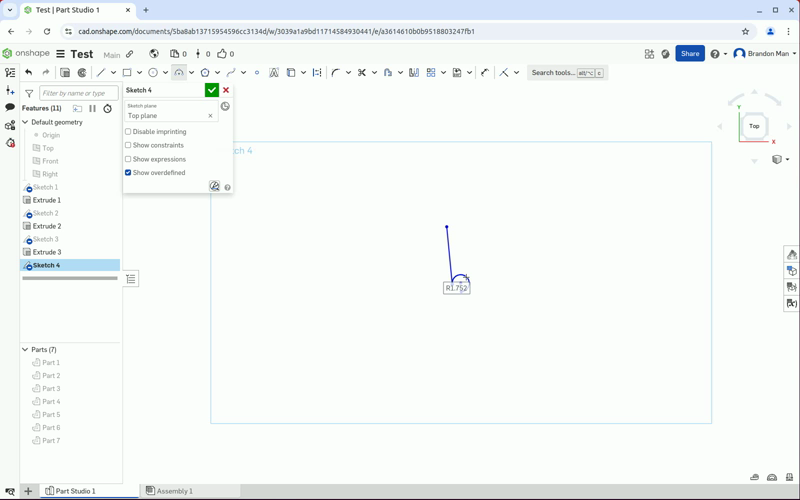
key(l)
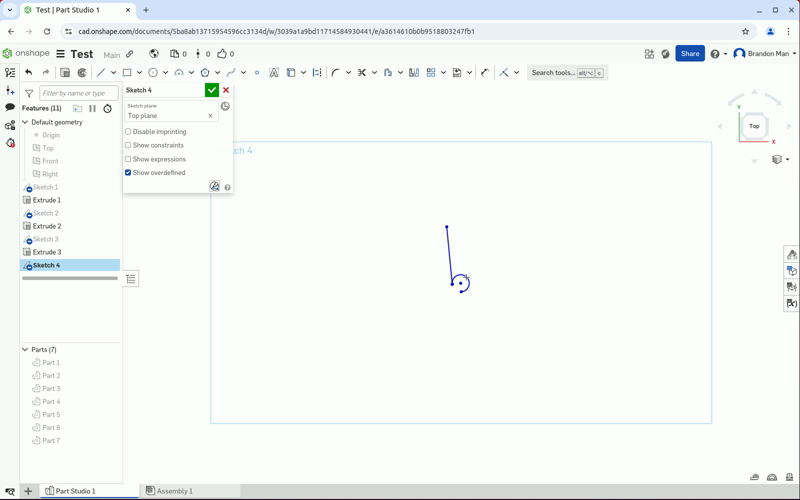
mouse_move(461, 291)
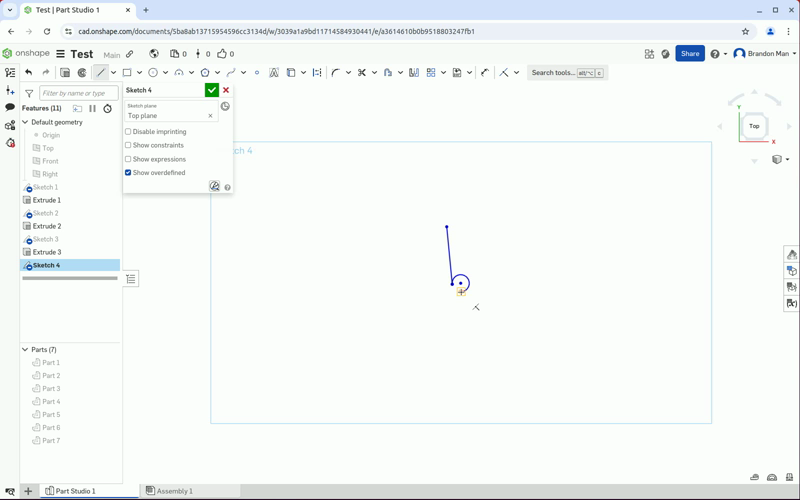
click(461, 291)
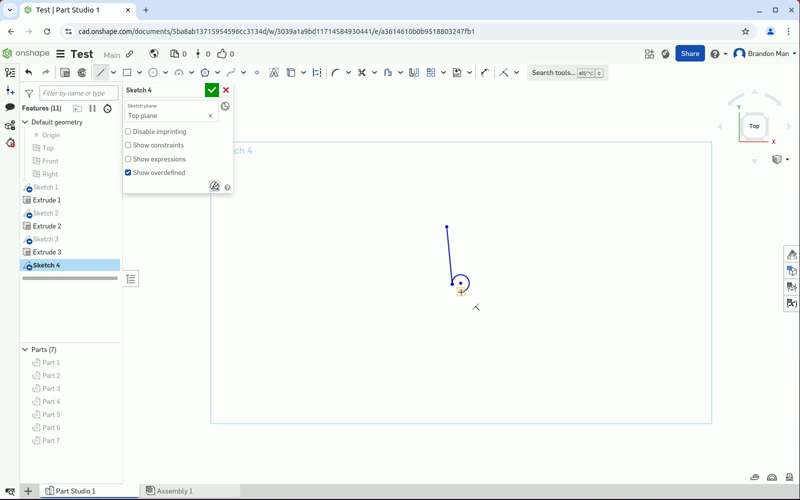
key_down(shift)
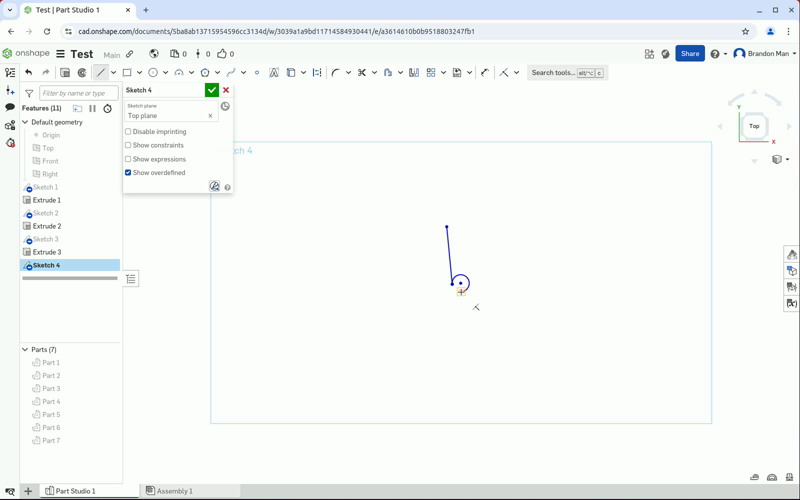
mouse_move(491, 291)
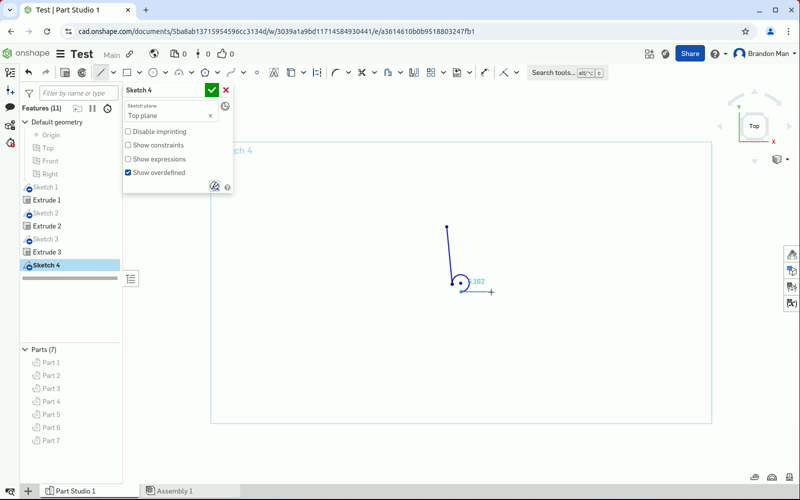
mouse_move(502, 290)
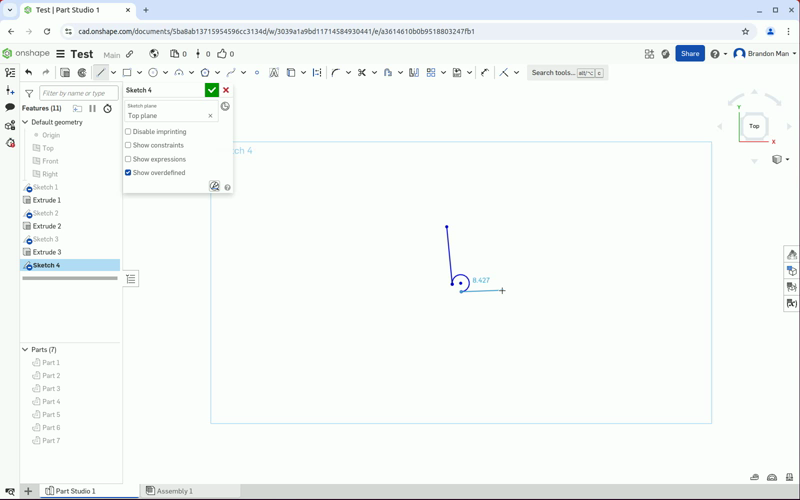
click(502, 290)
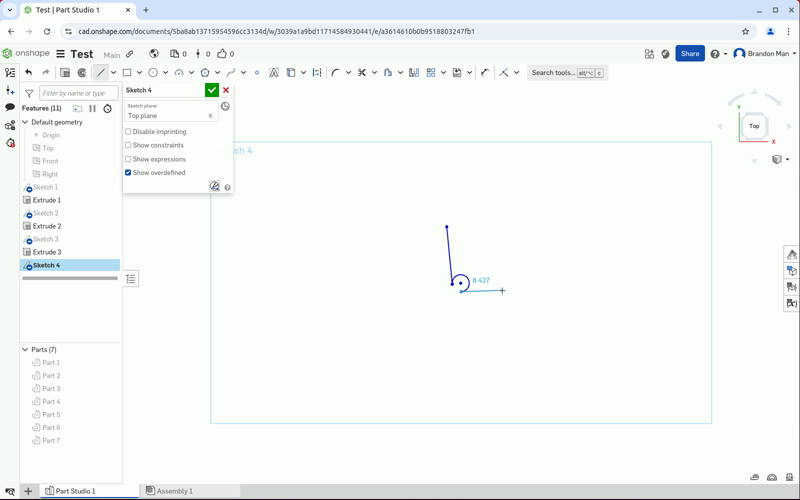
key_up(shift)
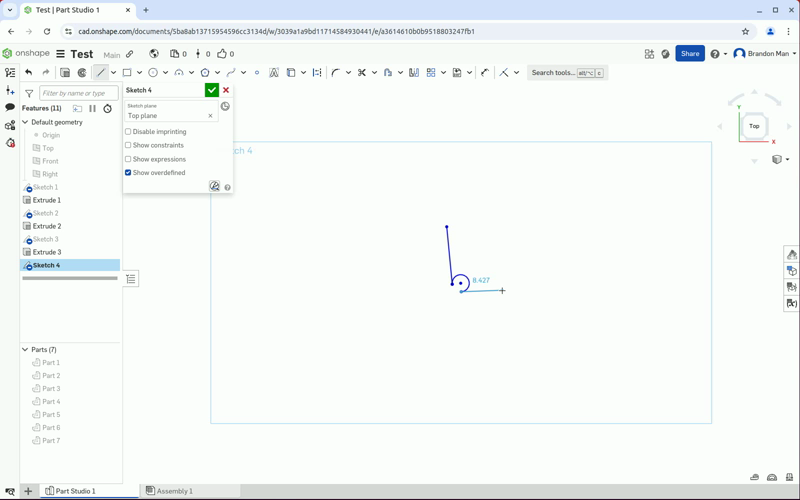
key(esc)
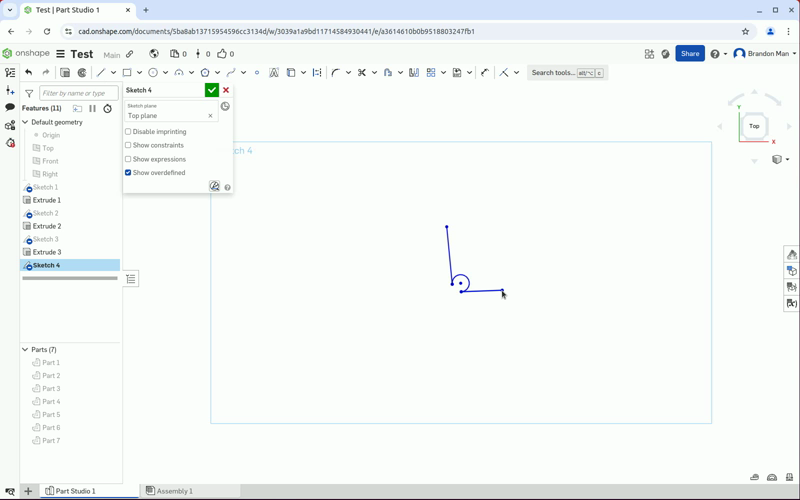
key(a)
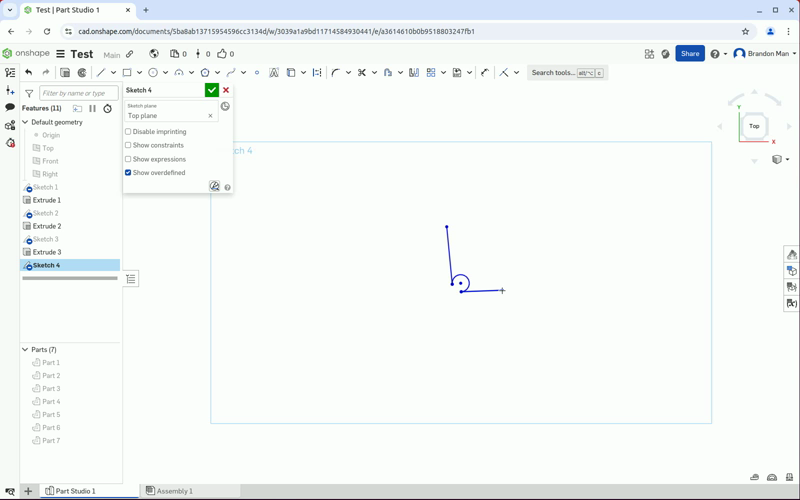
mouse_move(502, 290)
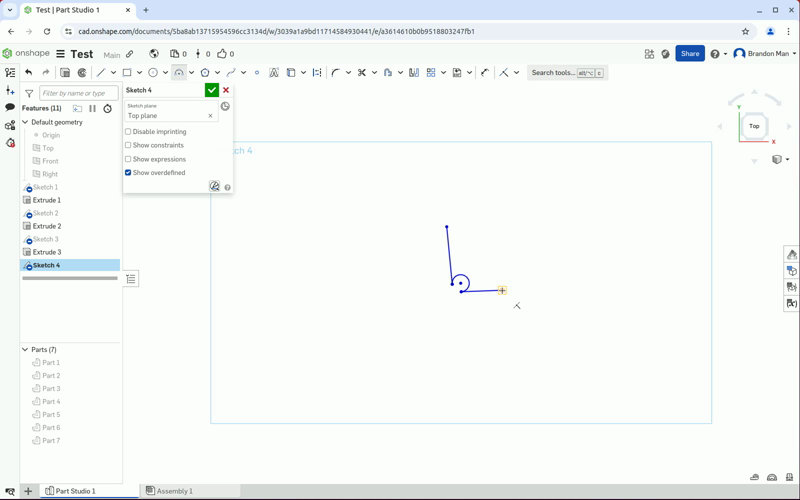
click(502, 290)
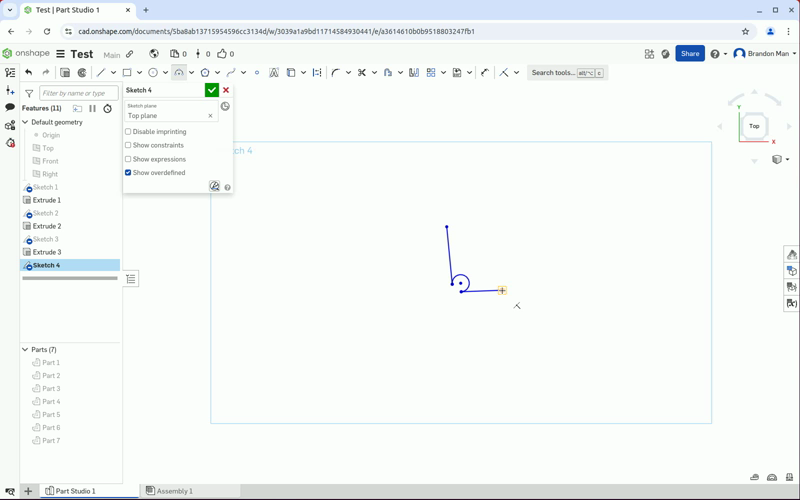
key_down(shift)
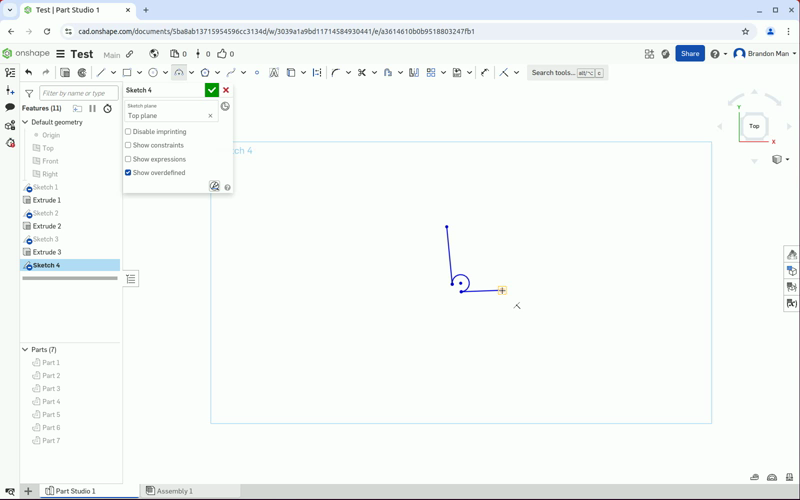
mouse_move(502, 276)
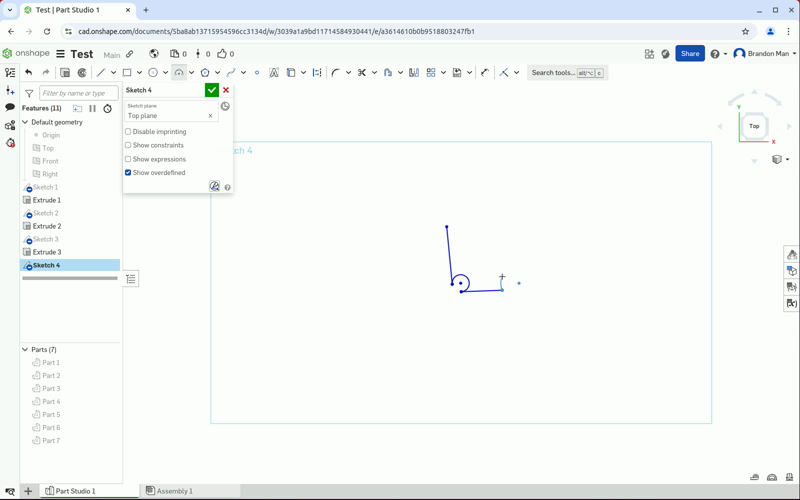
click(502, 276)
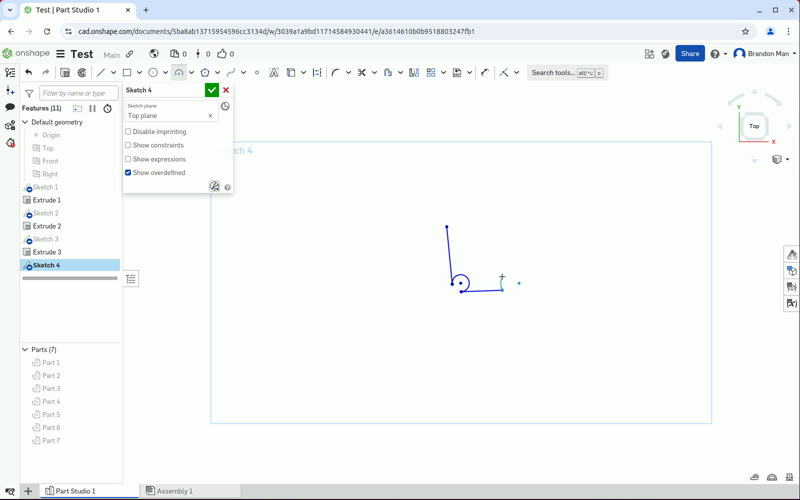
mouse_move(494, 282)
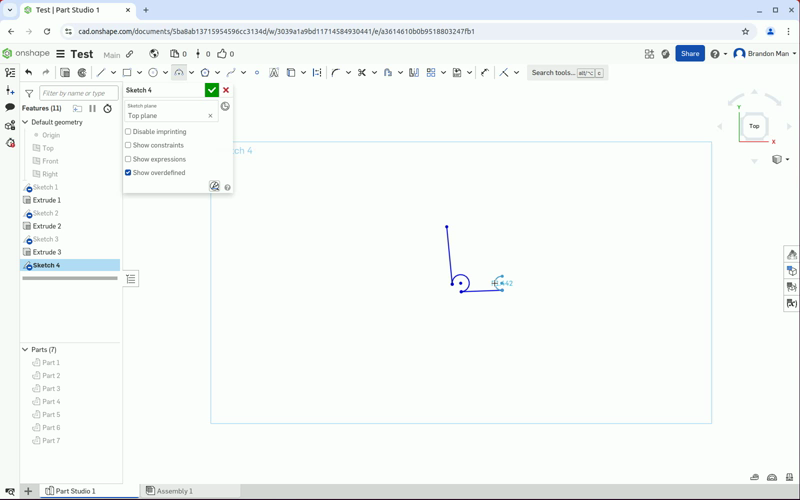
click(494, 282)
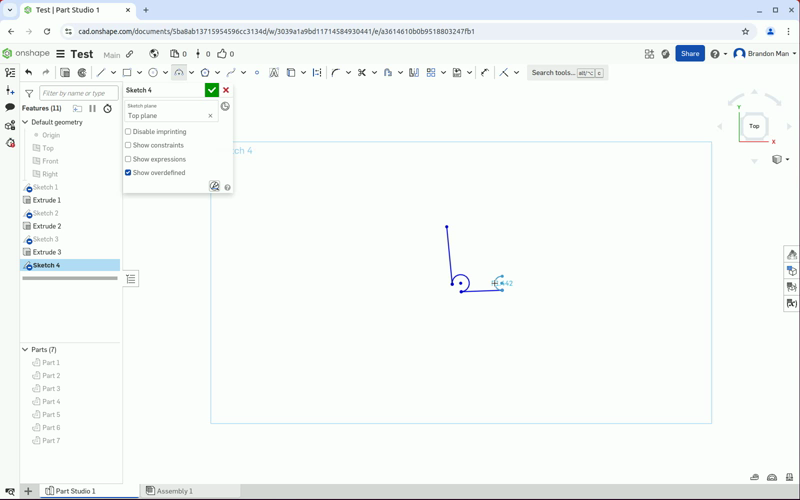
key_up(shift)
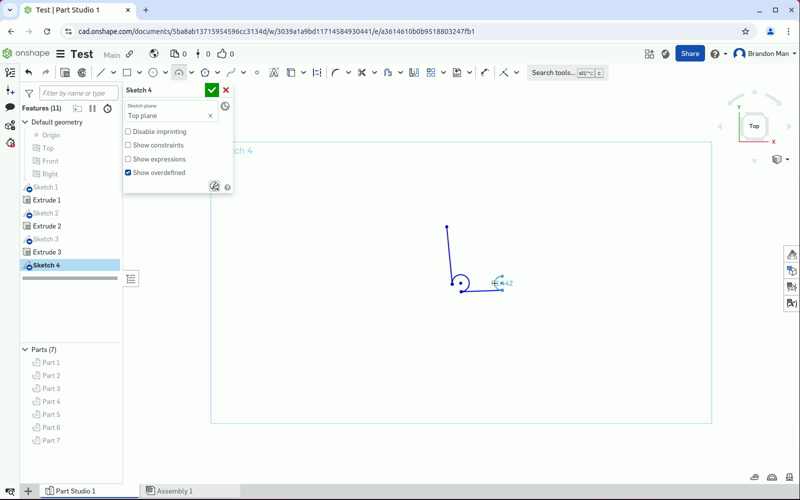
key(esc)
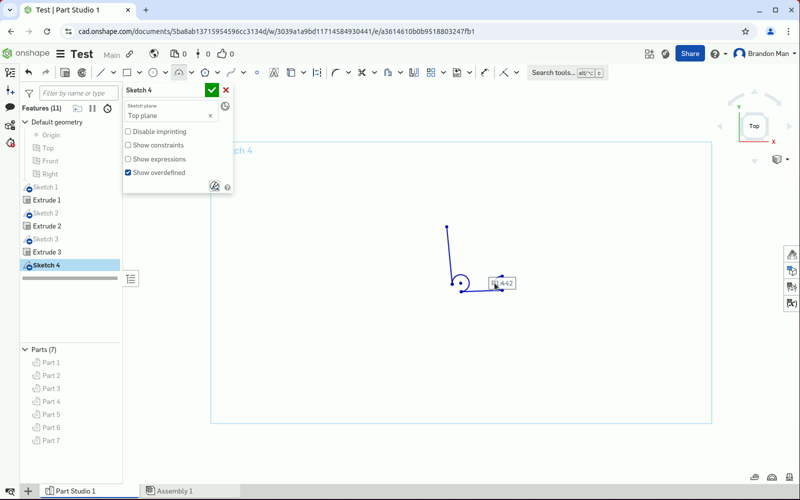
key(l)
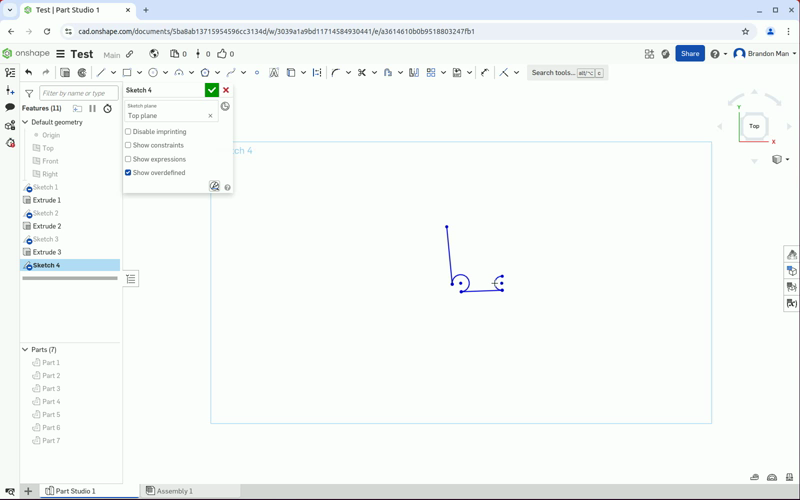
mouse_move(502, 276)
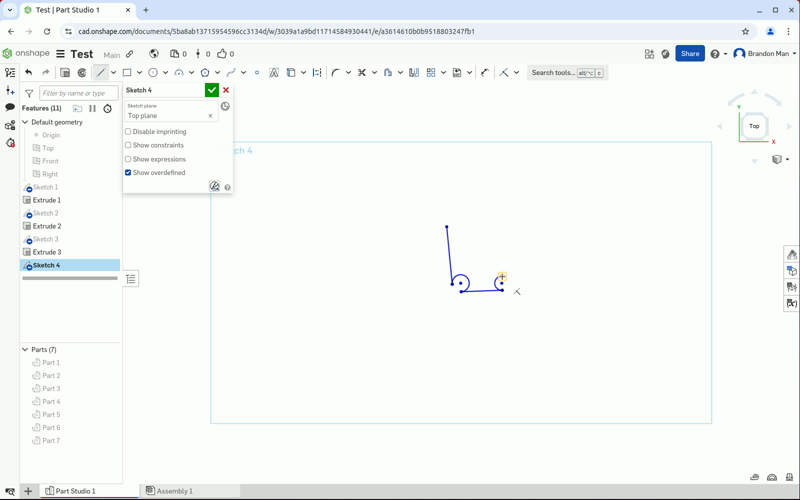
click(502, 276)
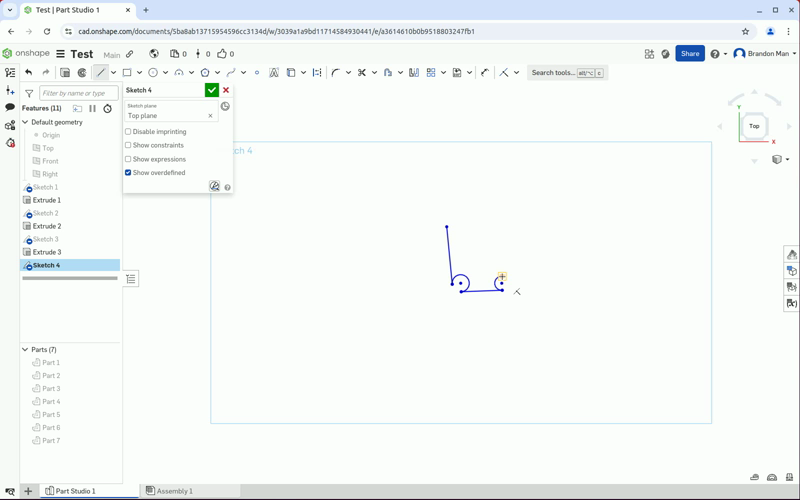
key_down(shift)
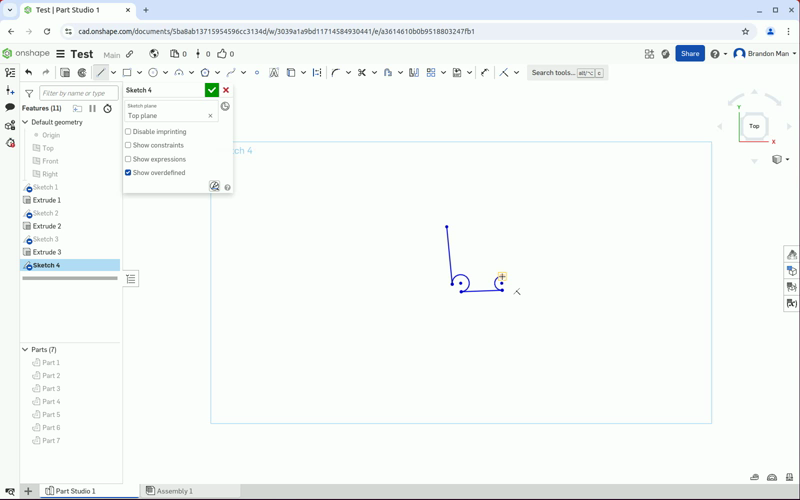
mouse_move(532, 276)
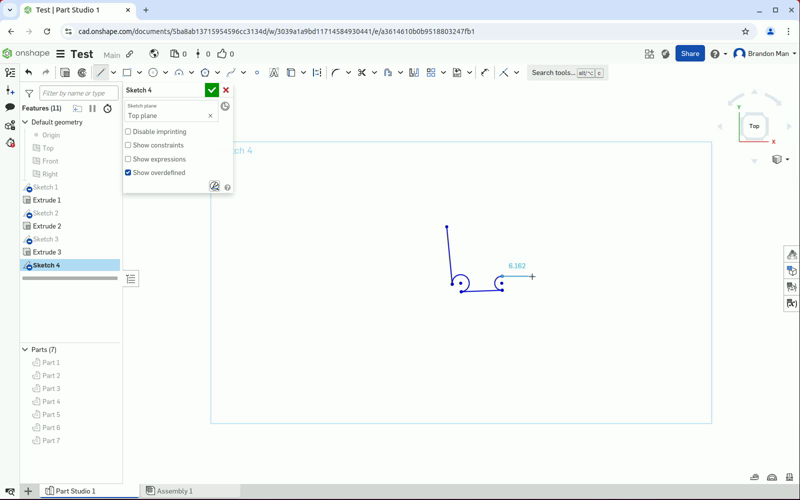
mouse_move(478, 275)
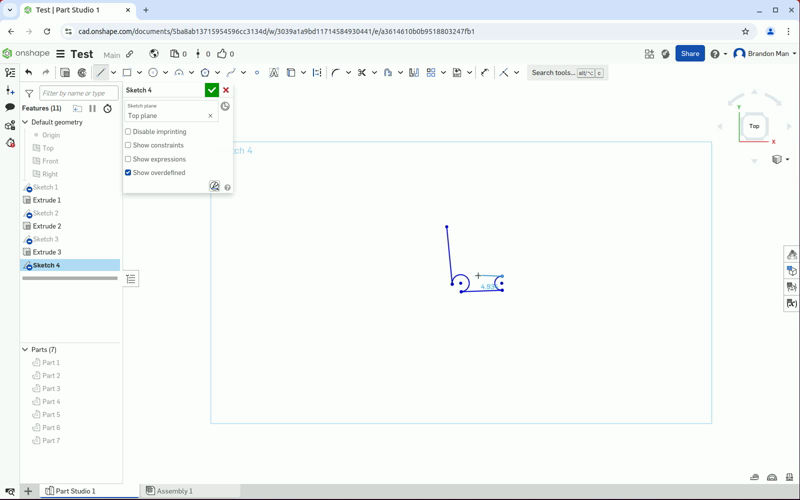
click(478, 275)
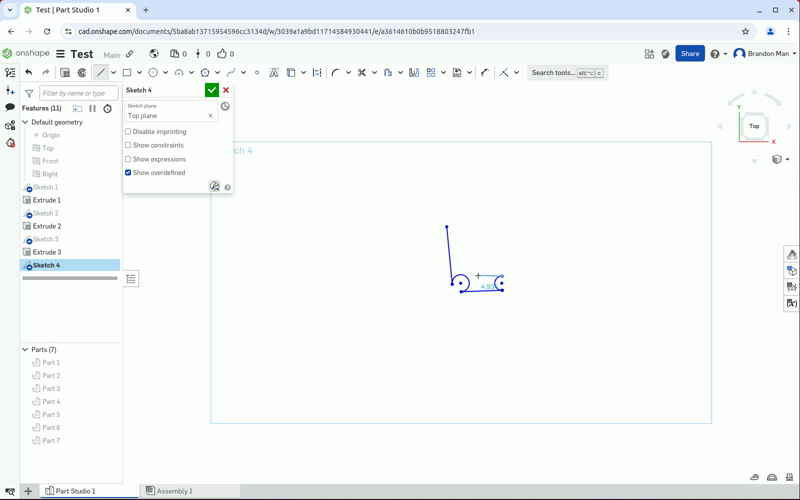
key_up(shift)
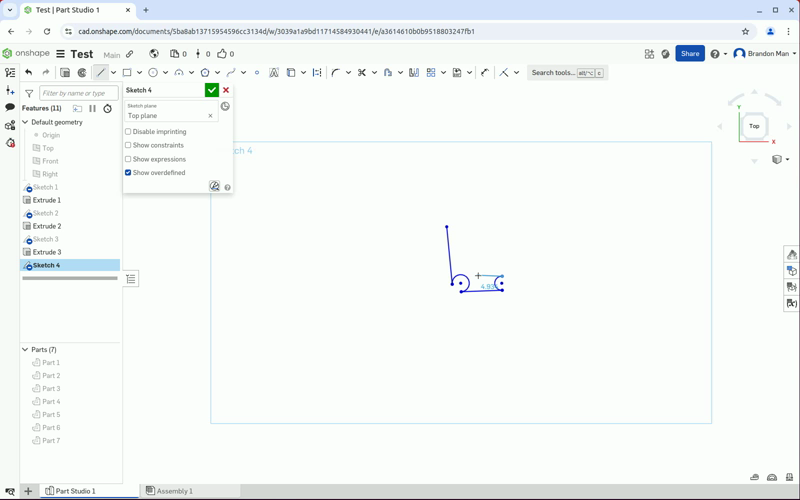
key(esc)
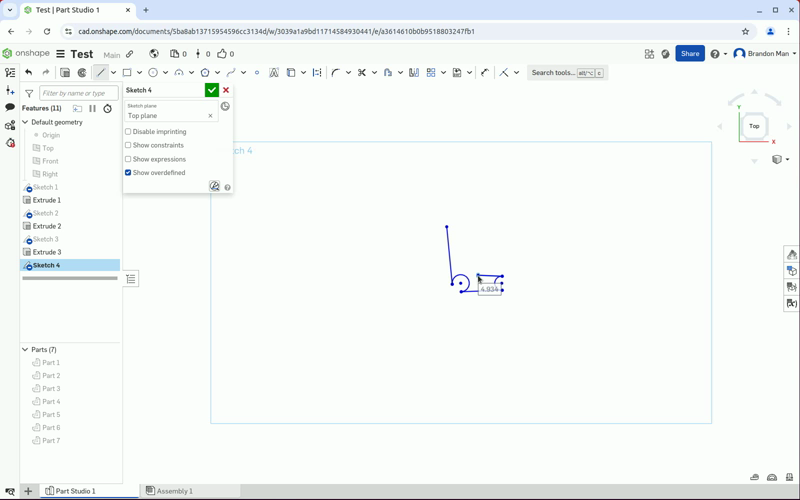
key(a)
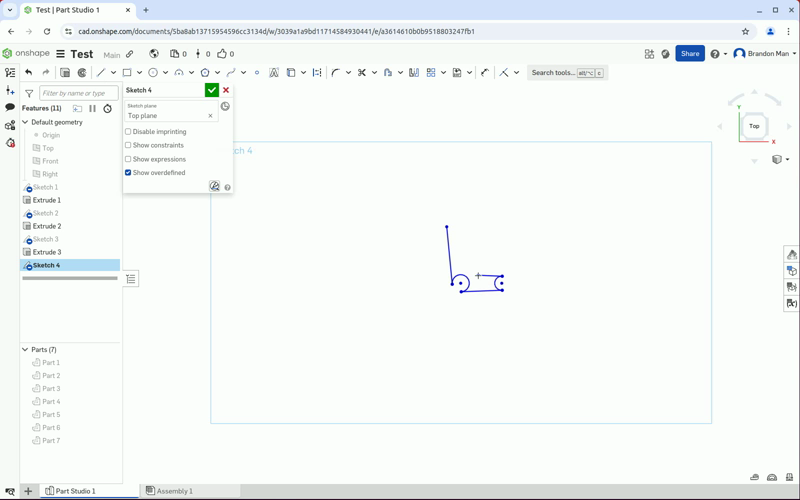
mouse_move(478, 275)
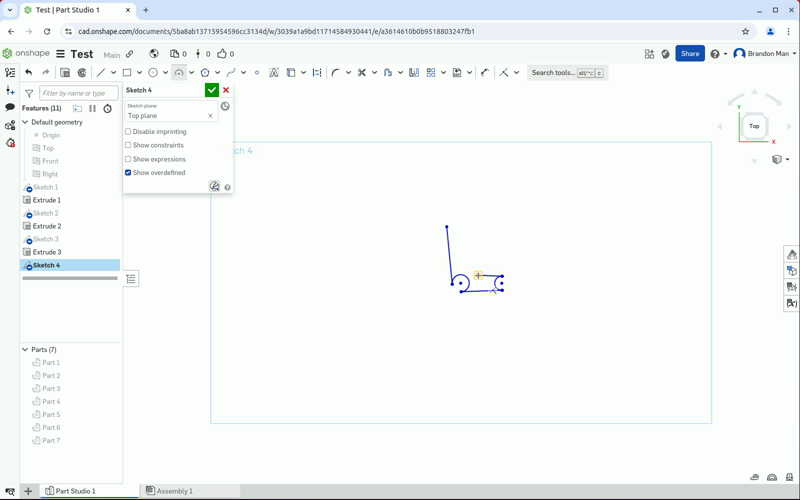
click(478, 275)
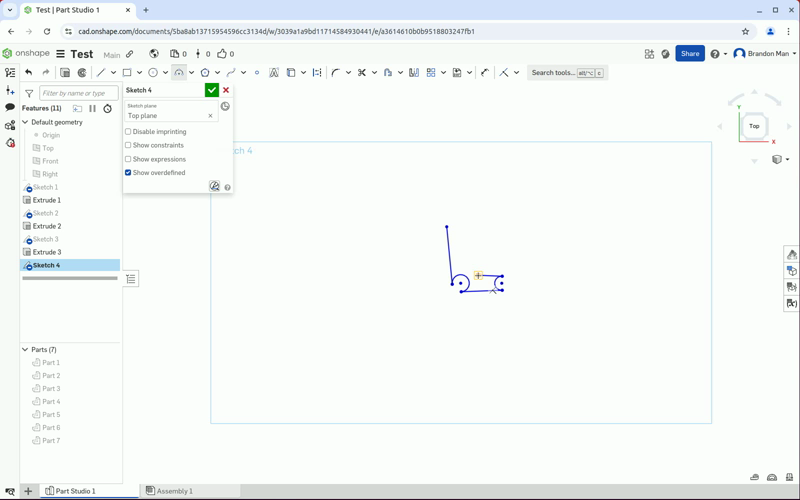
key_down(shift)
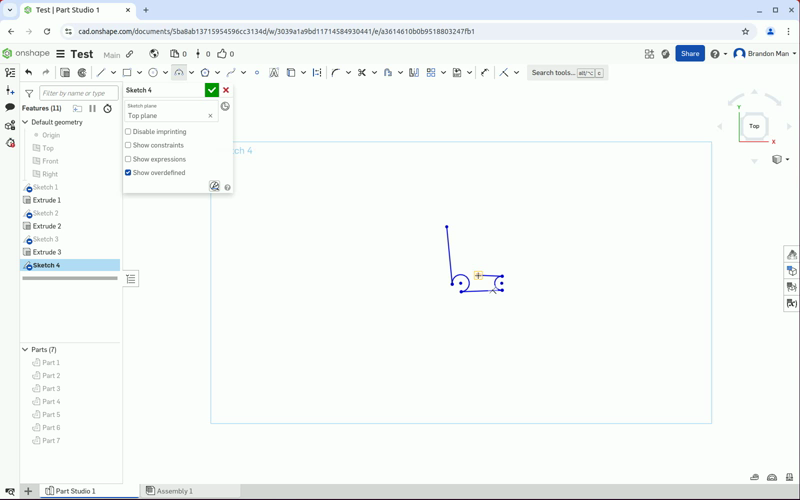
mouse_move(471, 267)
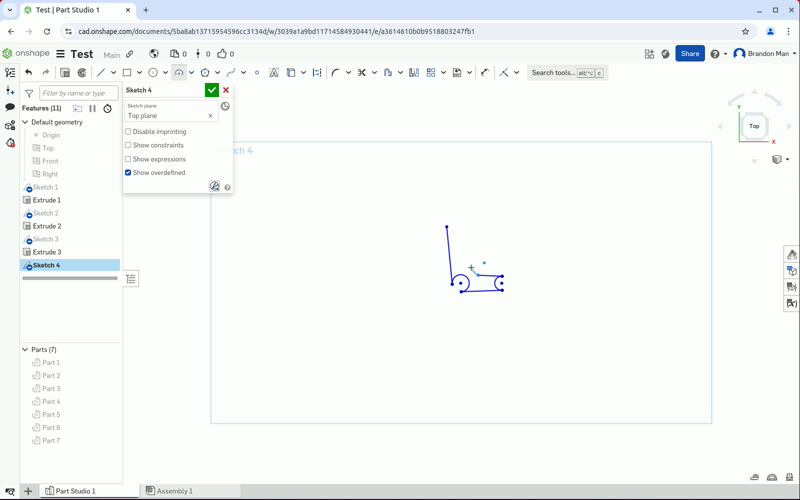
click(471, 267)
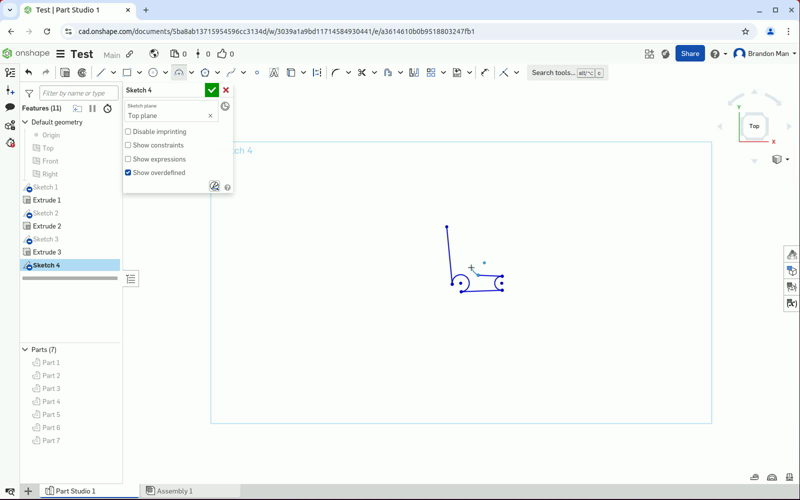
mouse_move(472, 272)
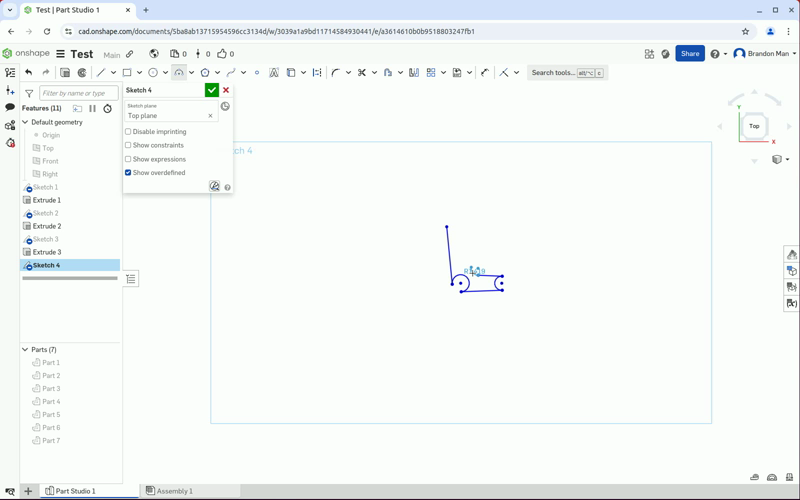
click(472, 272)
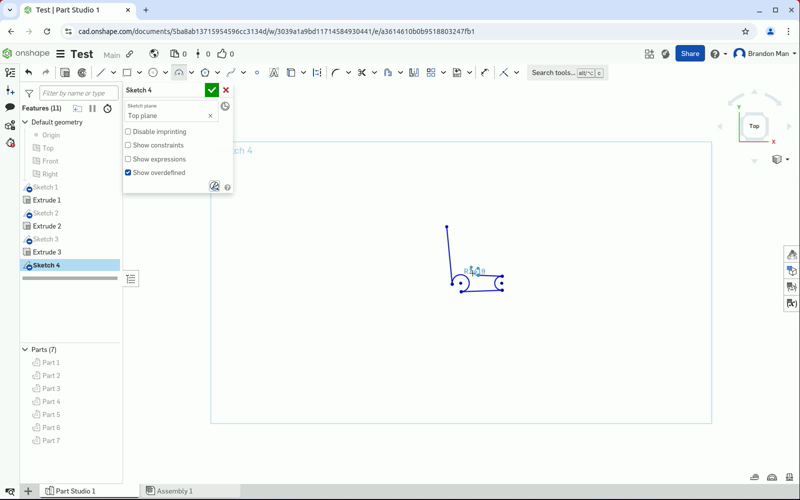
key_up(shift)
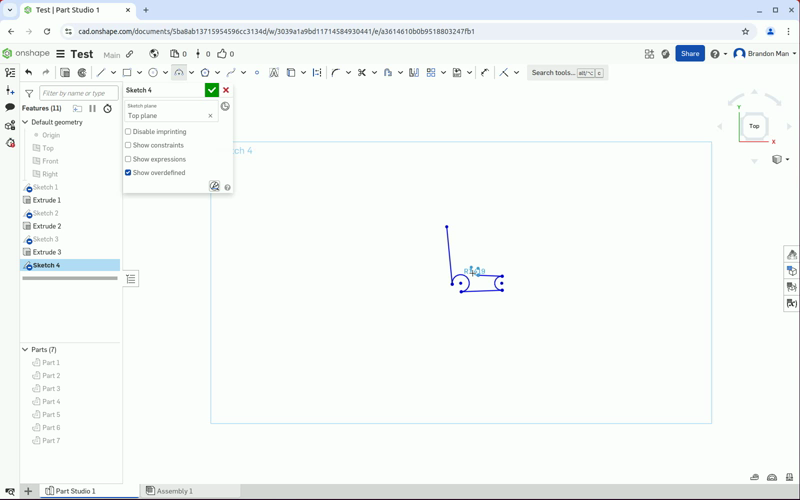
key(esc)
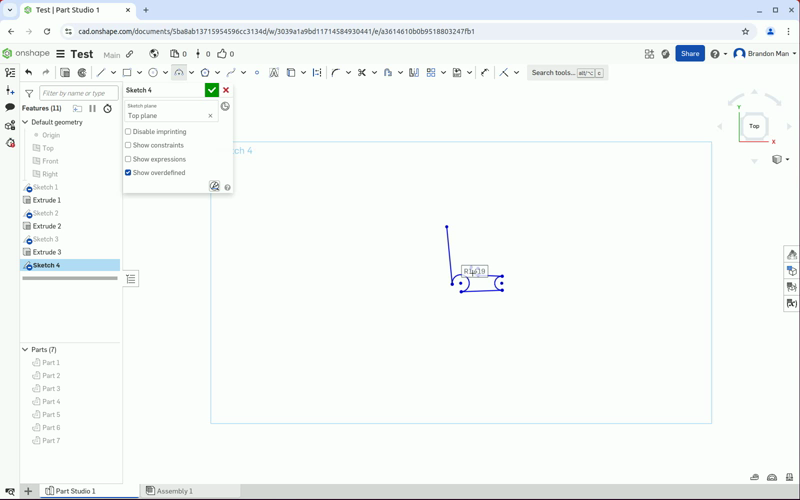
key(l)
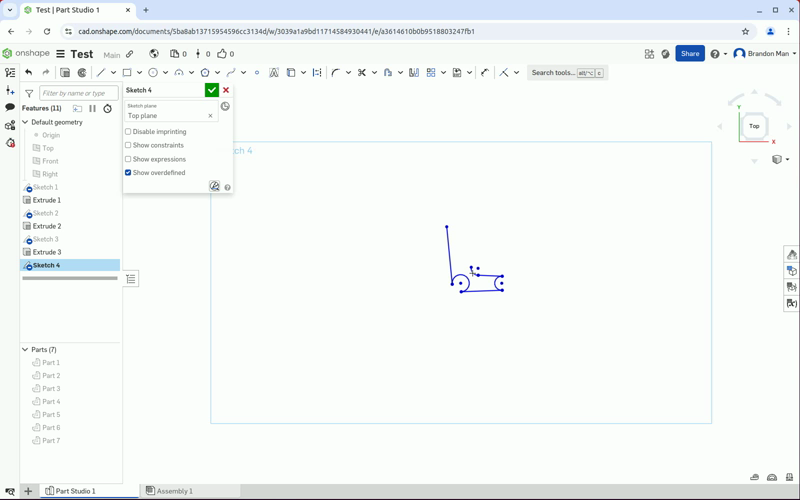
mouse_move(471, 267)
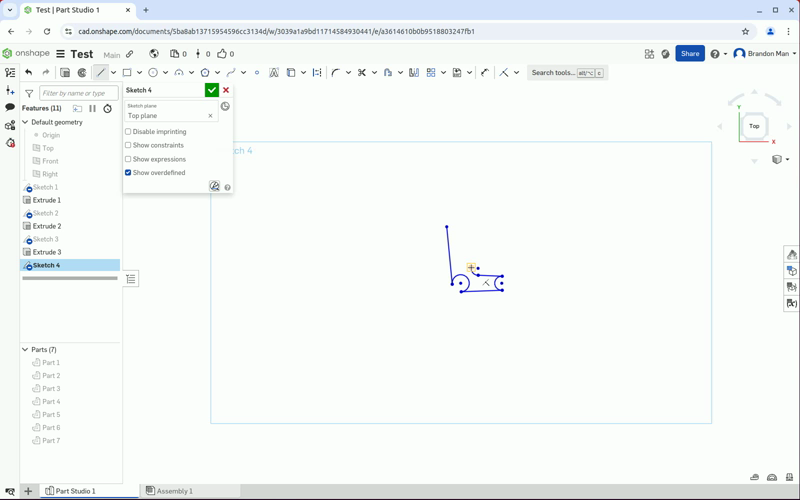
click(471, 267)
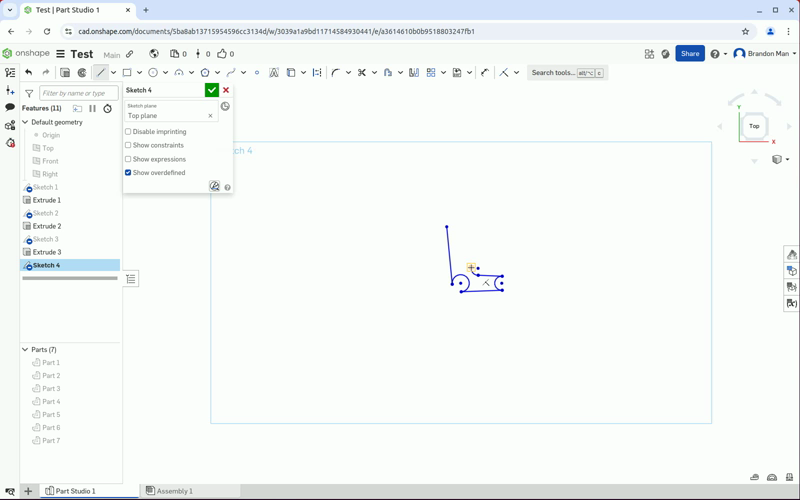
key_down(shift)
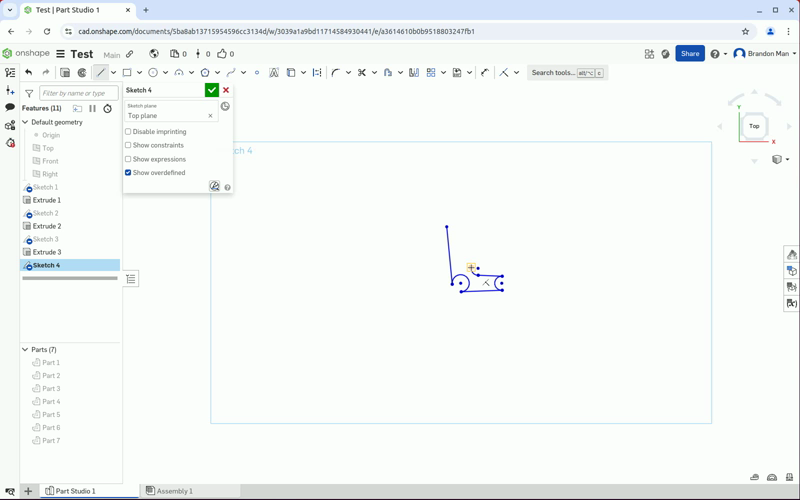
mouse_move(501, 267)
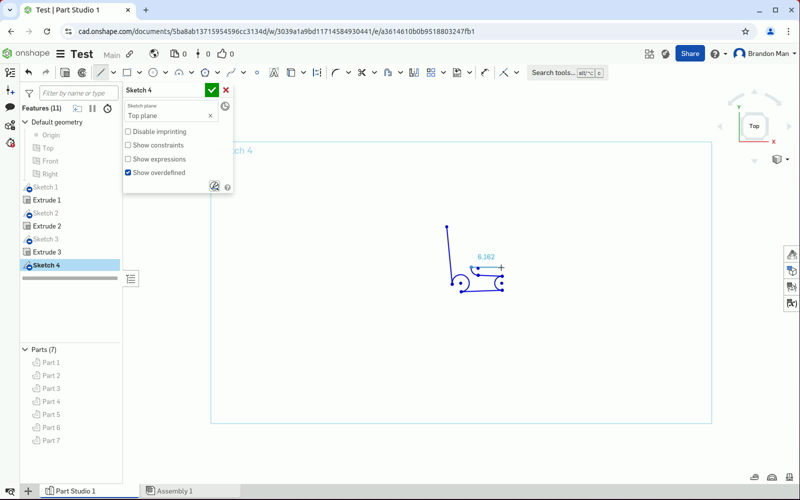
mouse_move(475, 226)
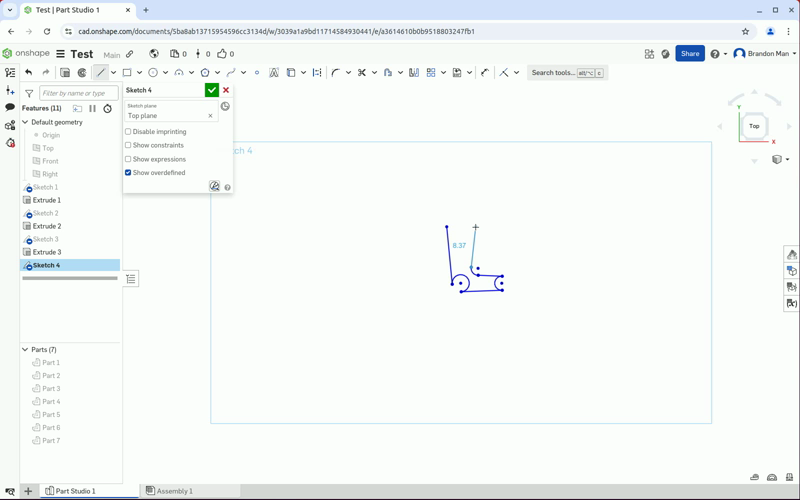
click(475, 226)
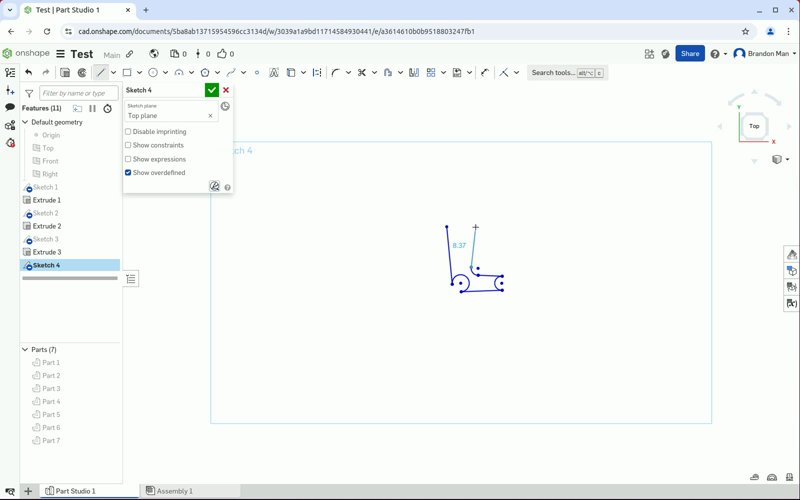
key_up(shift)
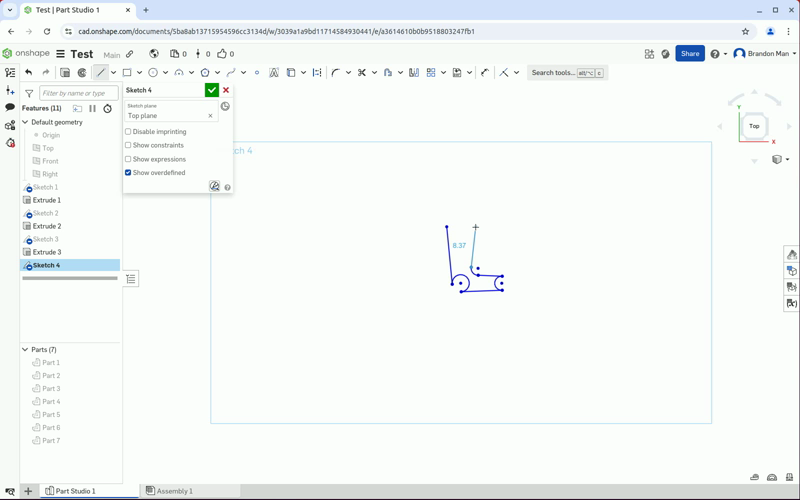
key(esc)
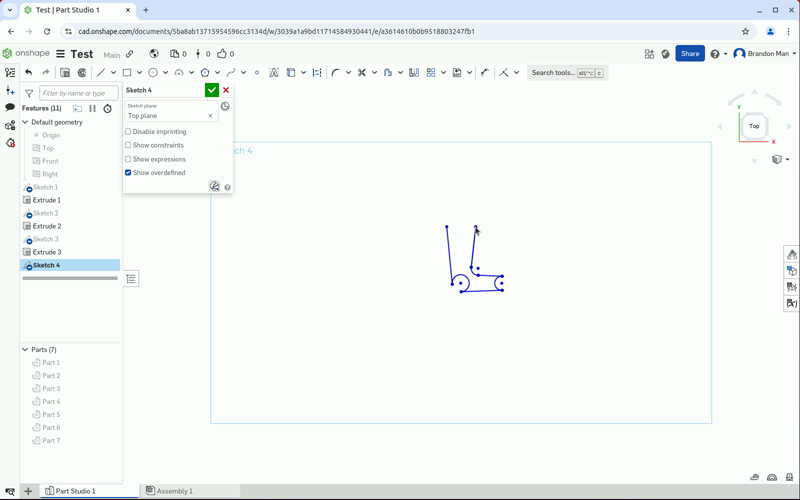
key(a)
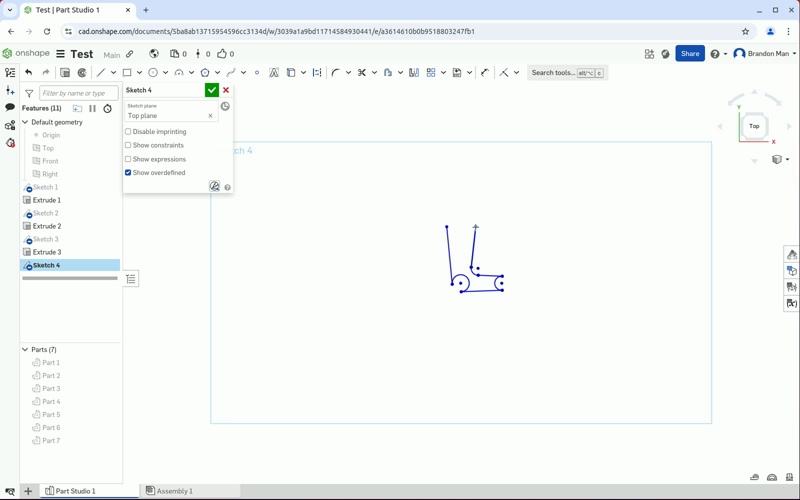
mouse_move(475, 226)
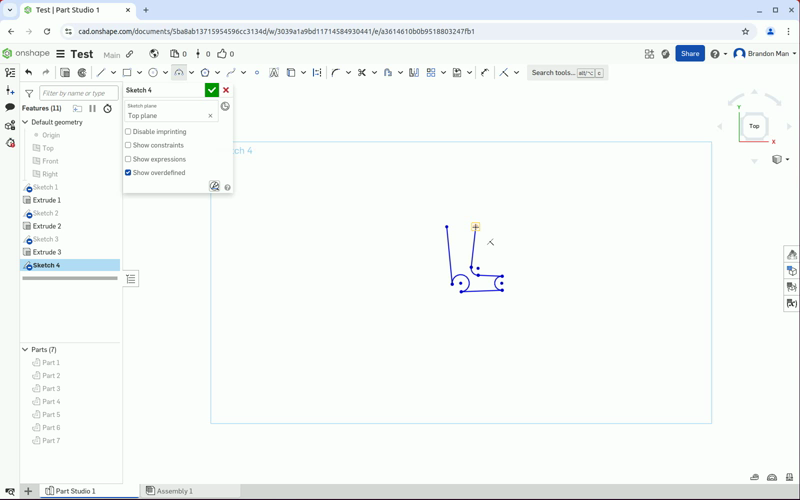
click(475, 226)
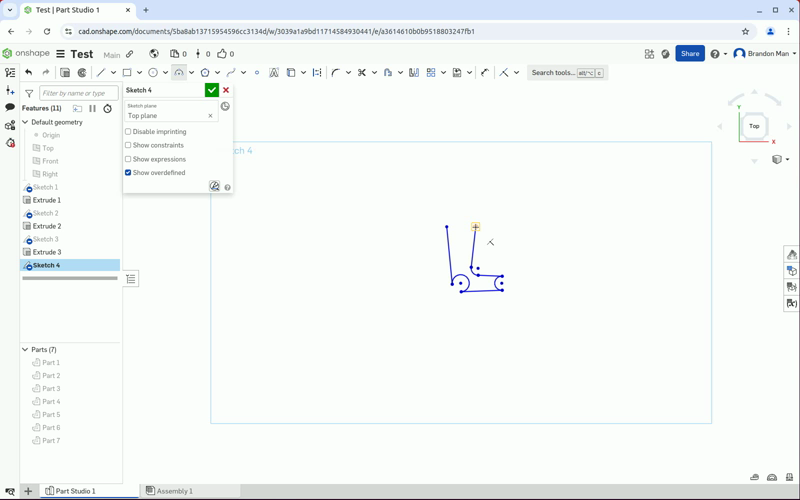
mouse_move(446, 226)
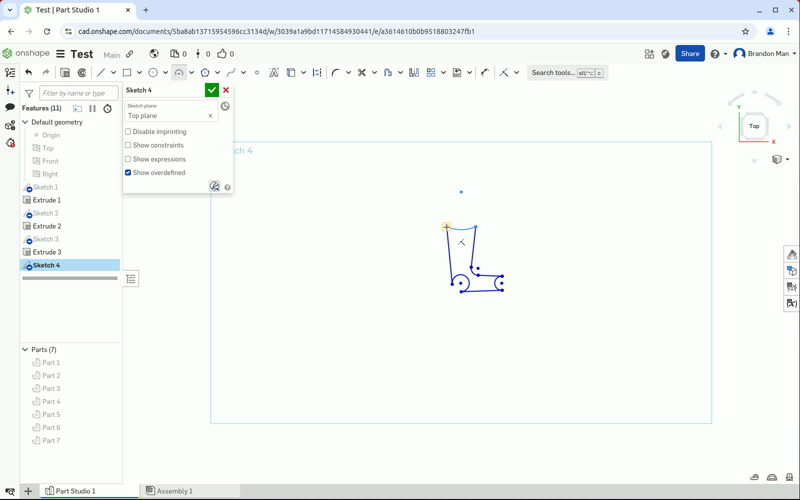
click(446, 226)
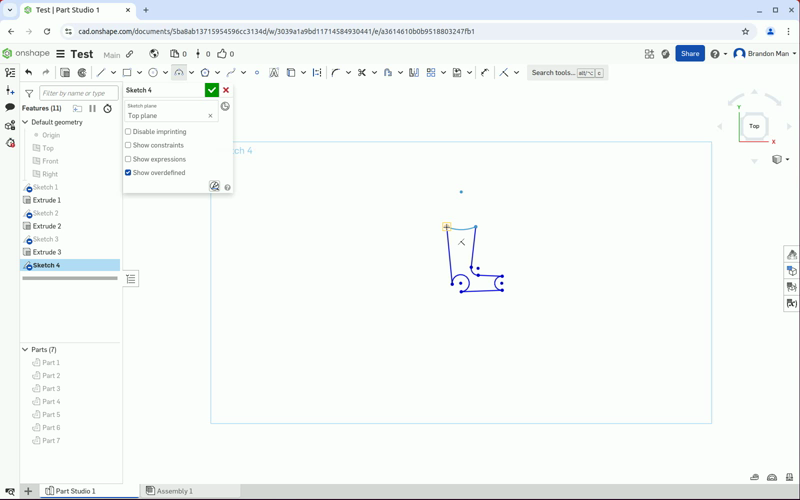
key_down(shift)
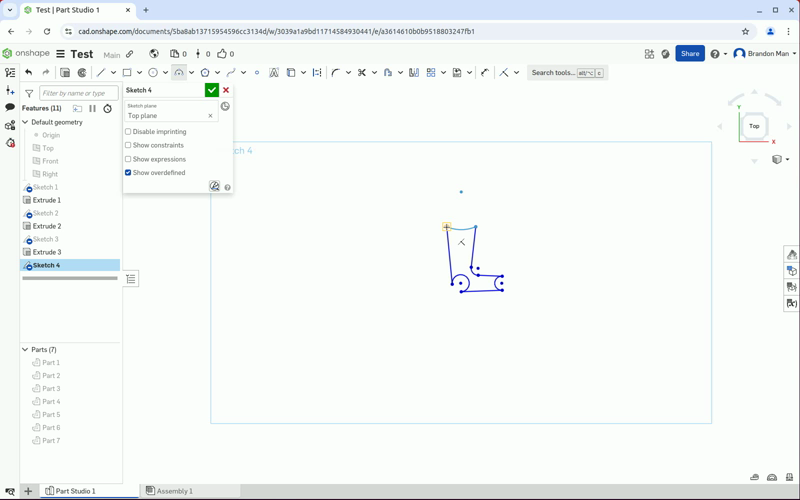
mouse_move(461, 239)
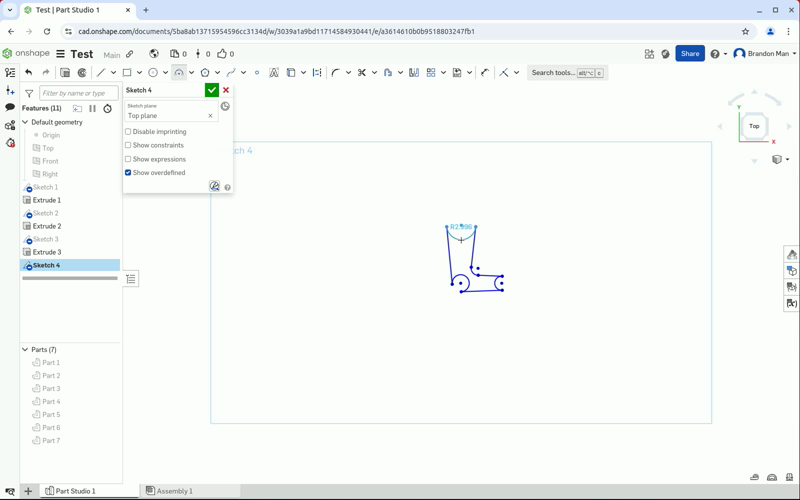
click(461, 239)
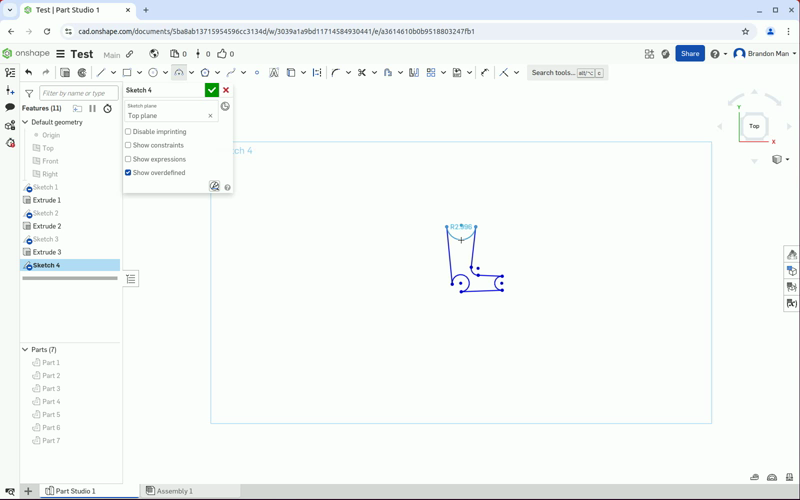
key_up(shift)
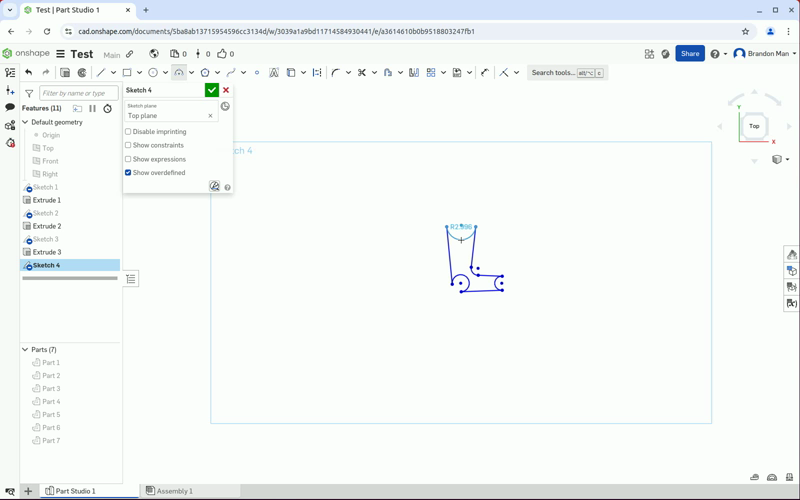
key(esc)
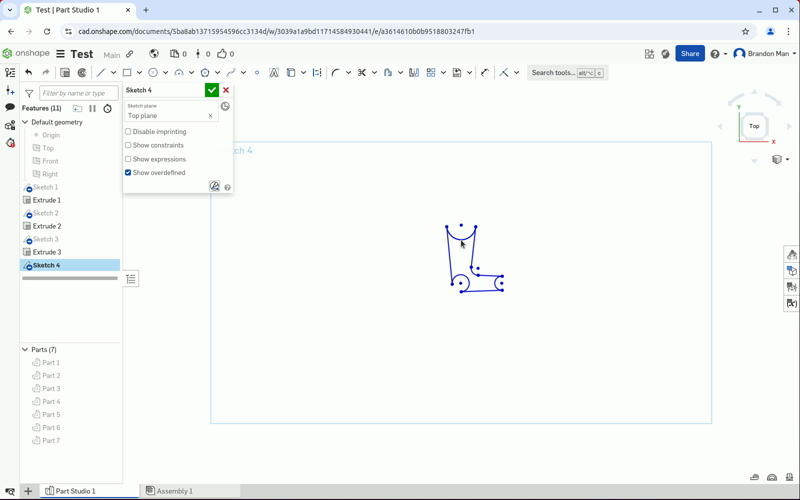
mouse_move(469, 249)
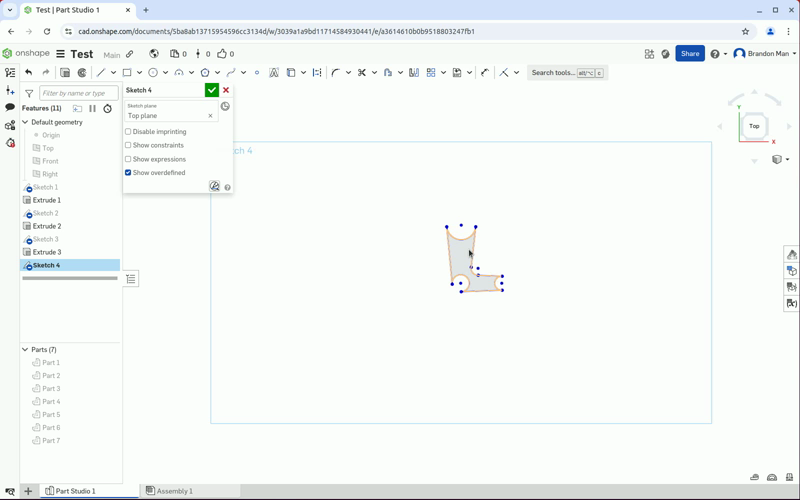
scroll(6)
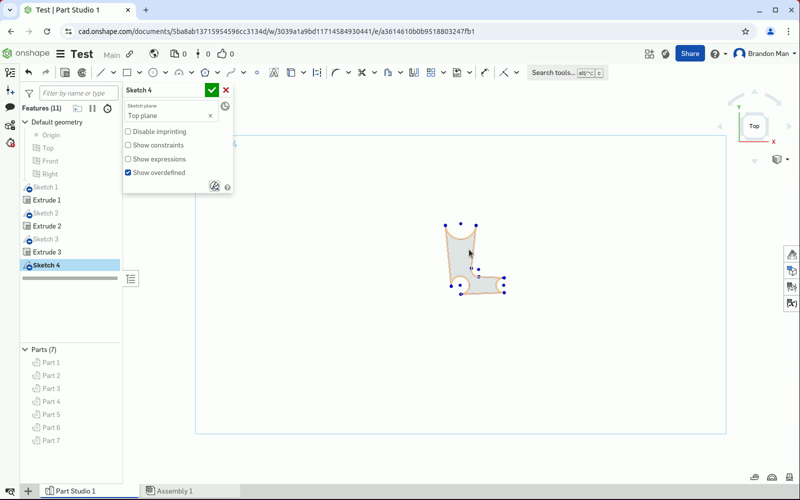
scroll(6)
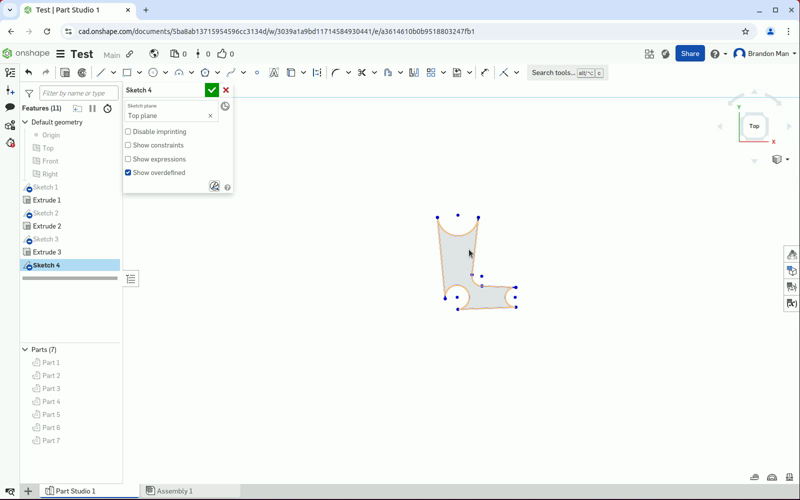
scroll(6)
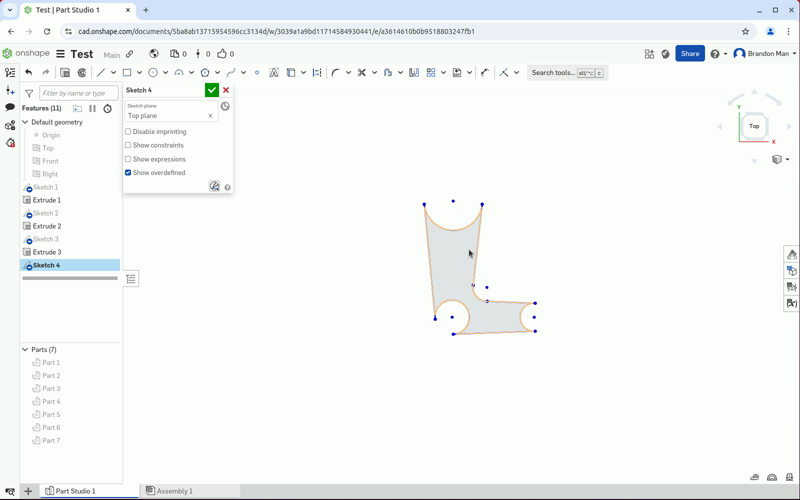
scroll(6)
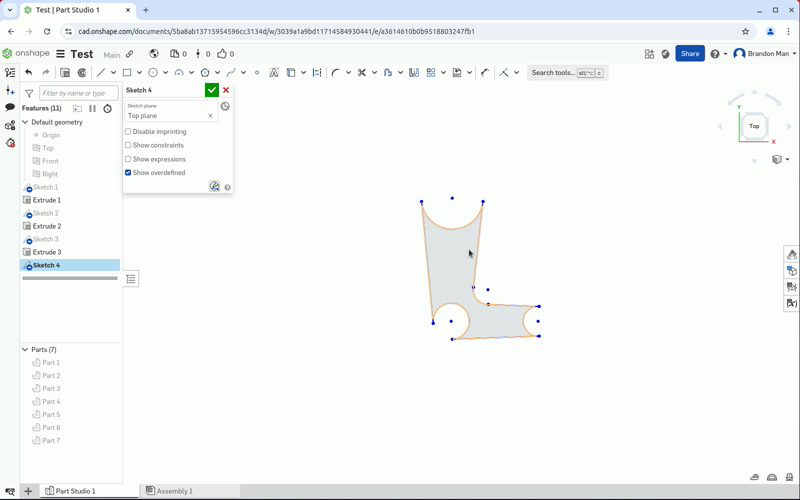
scroll(6)
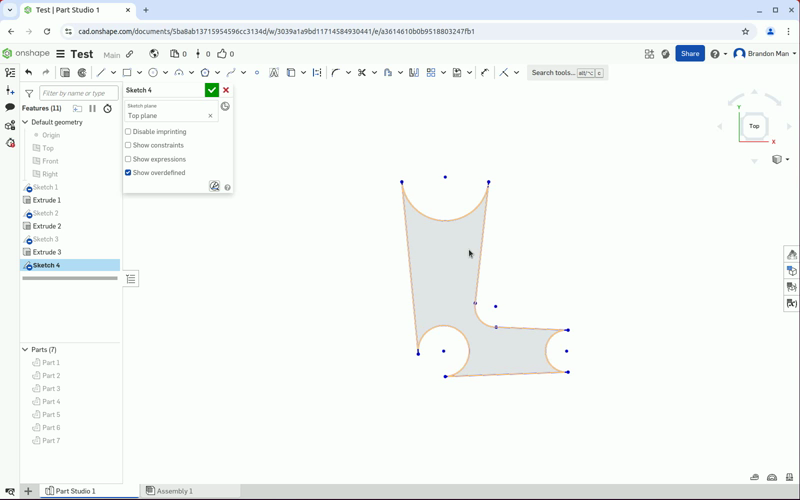
scroll(6)
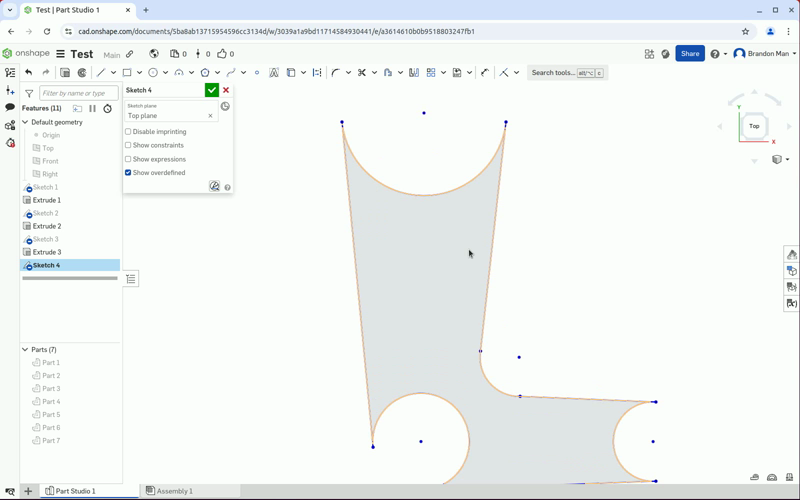
scroll(6)
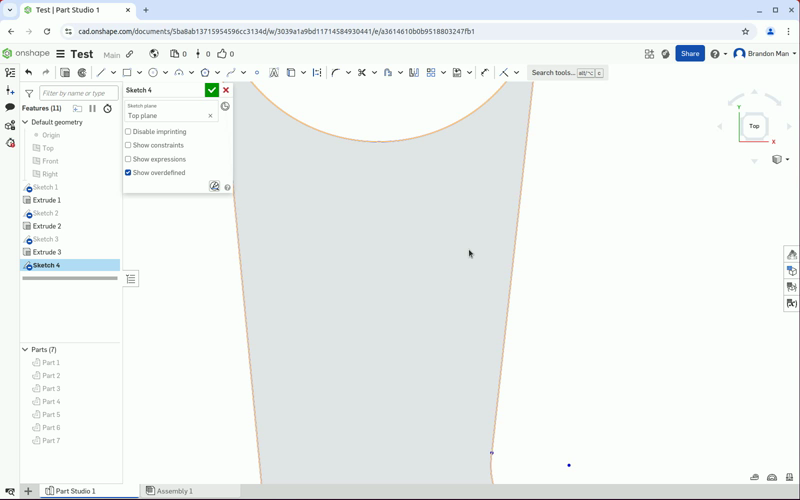
click(469, 249)
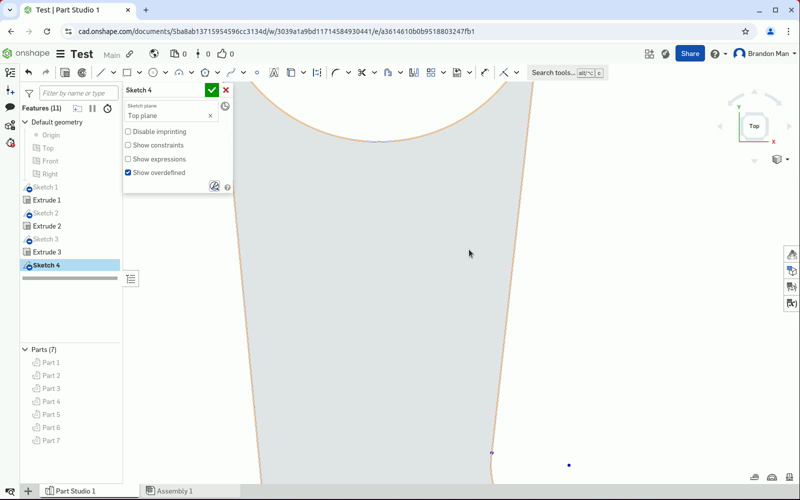
scroll(-6)
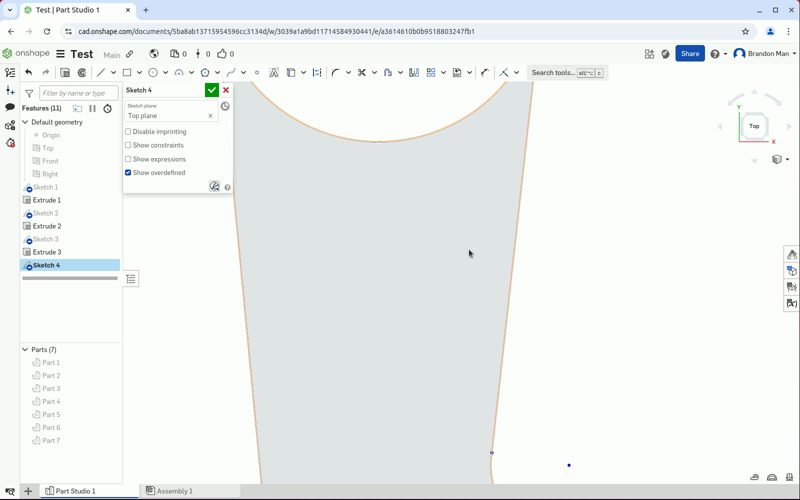
scroll(-6)
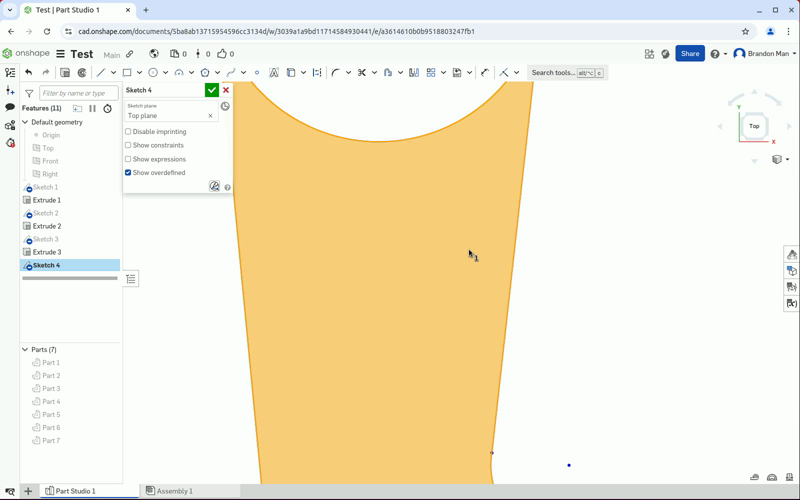
scroll(-6)
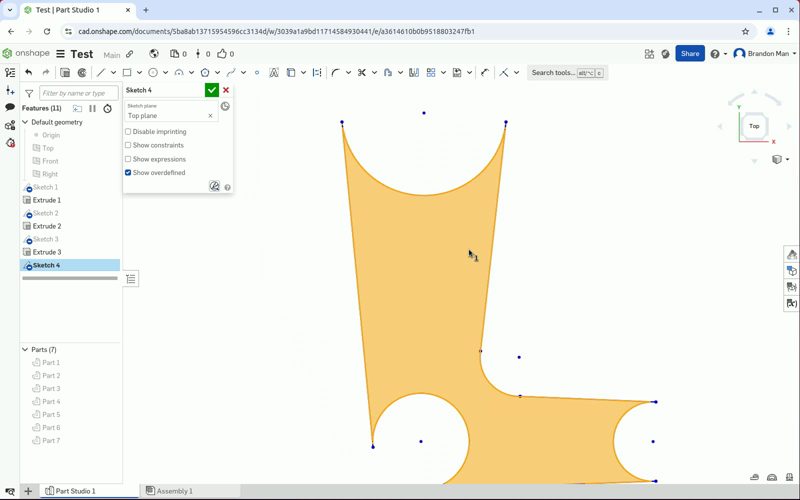
scroll(-6)
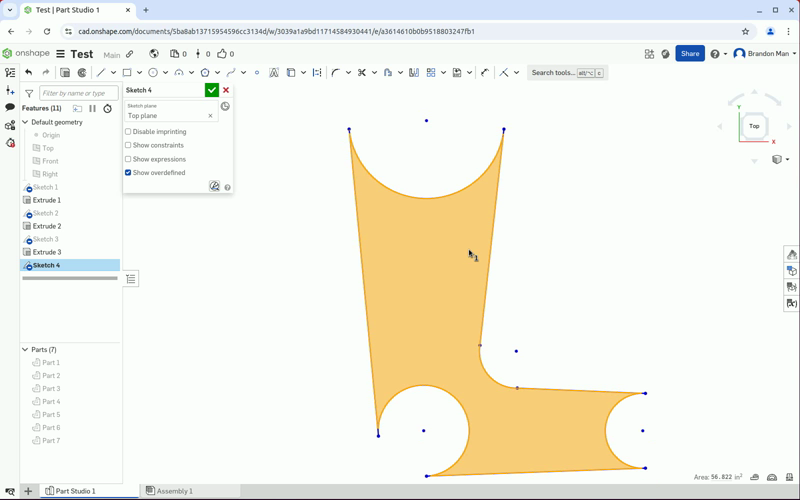
scroll(-6)
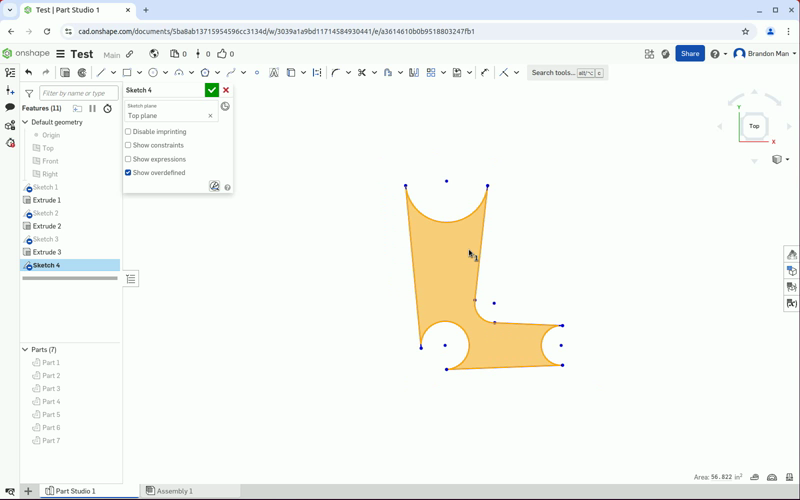
scroll(-6)
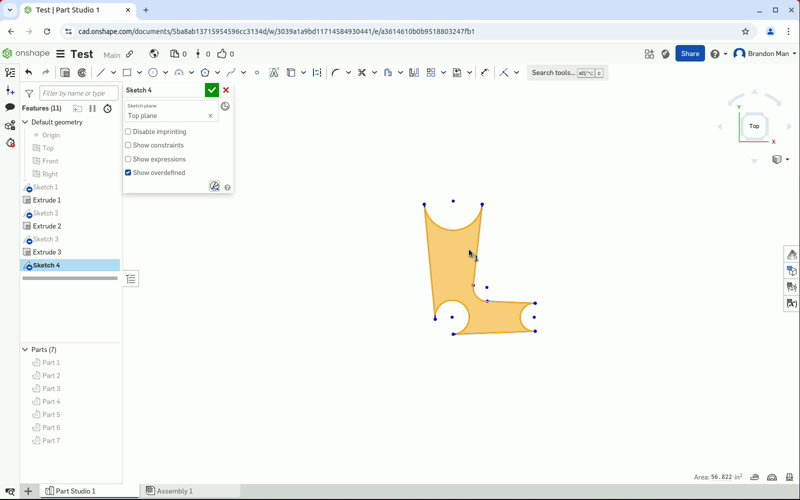
scroll(-6)
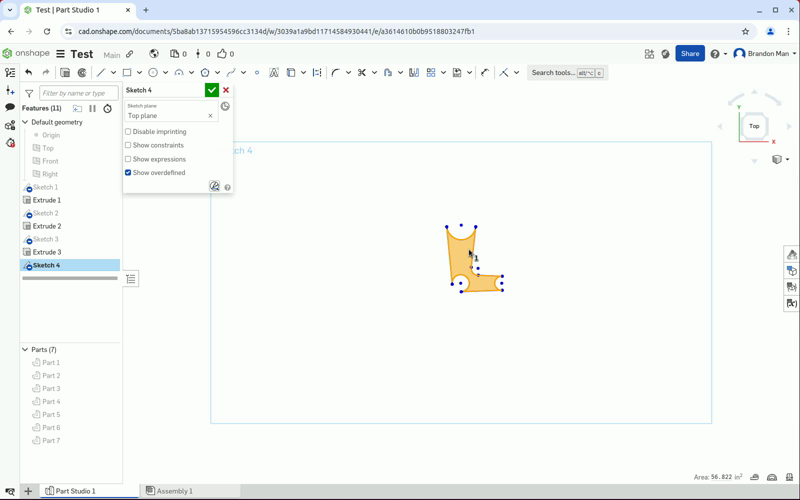
mouse_move(73, 352)
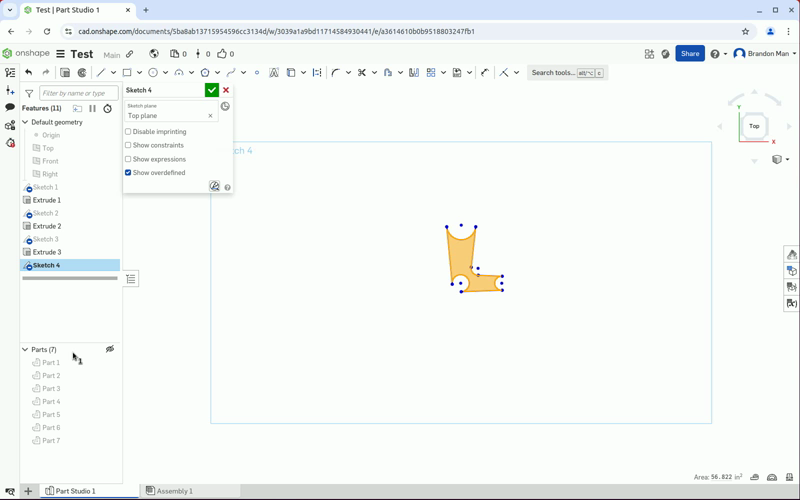
key(shift+y)
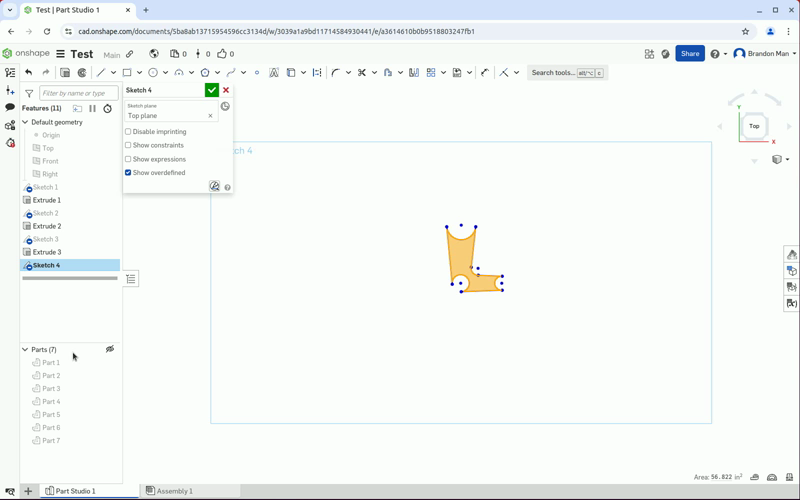
key(shift+e)
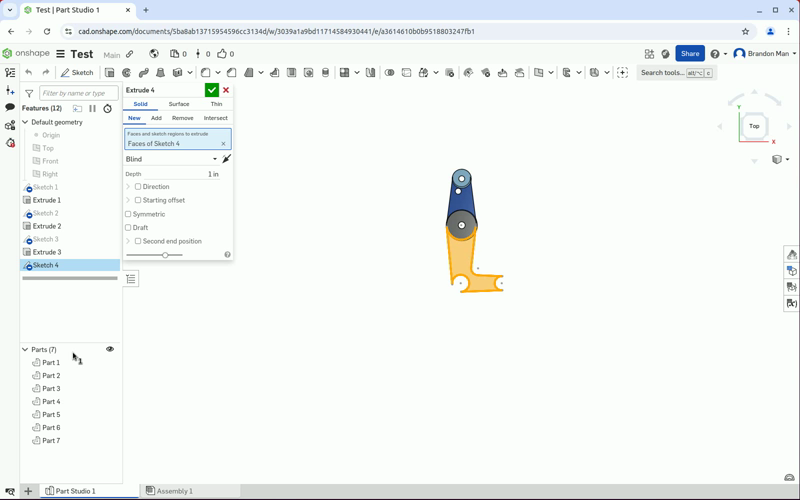
mouse_move(143, 106)
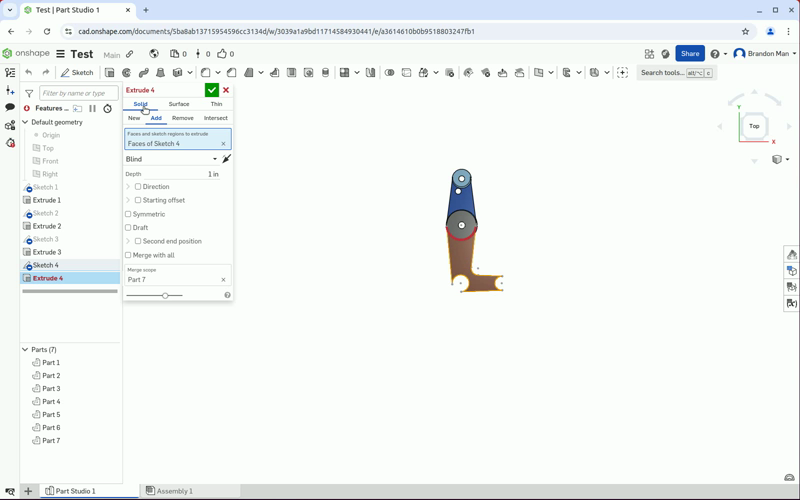
click(143, 106)
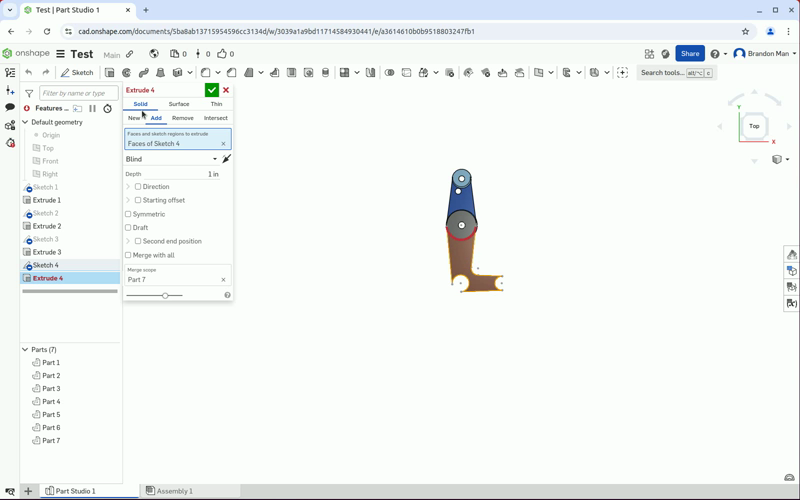
mouse_move(137, 120)
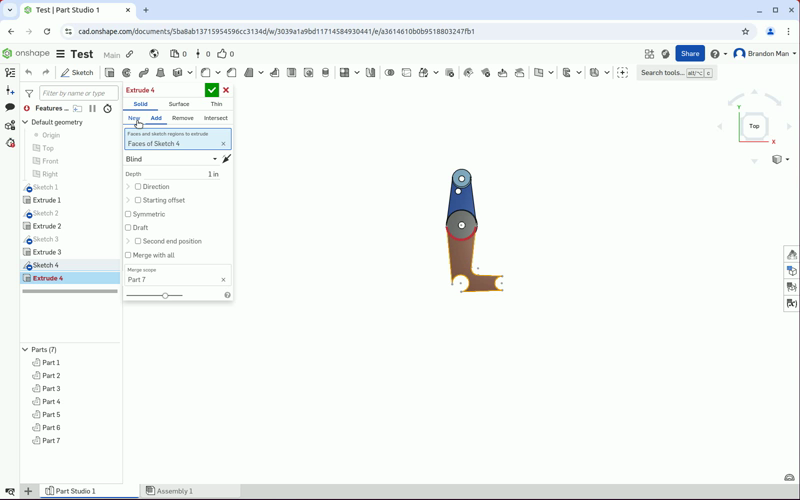
click(137, 120)
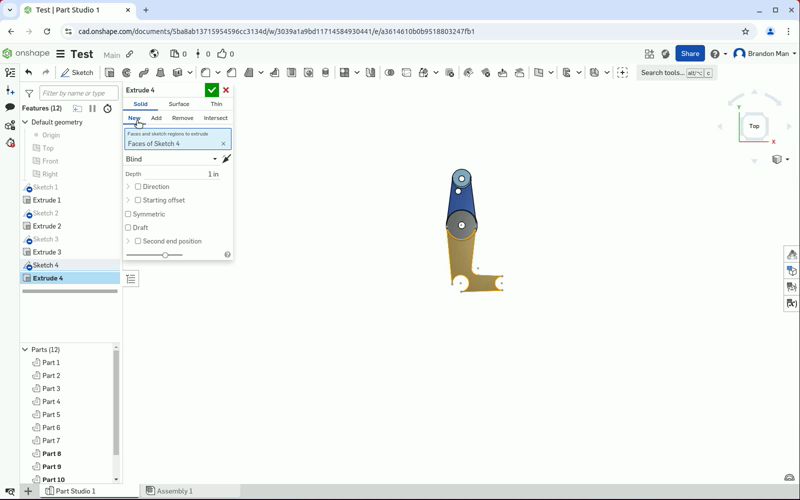
key(tab, 4)
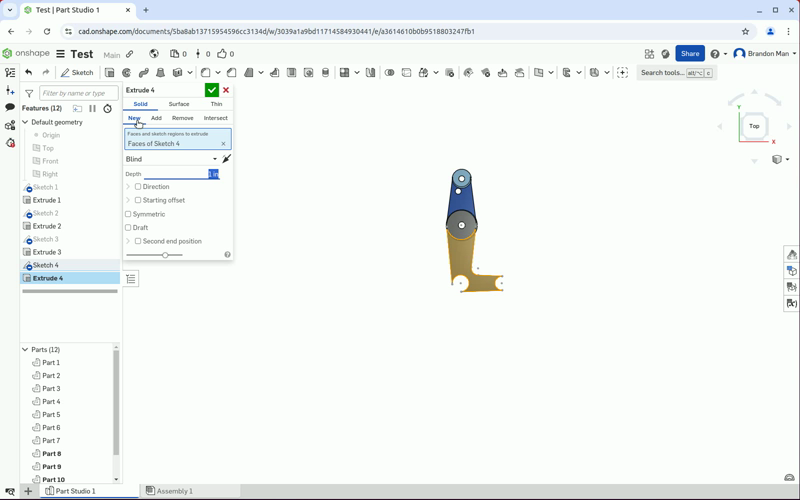
text(0.481)
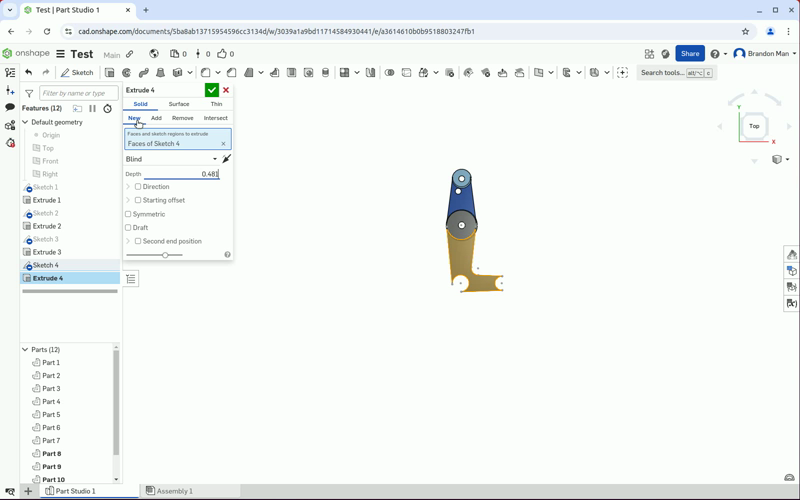
key(enter)
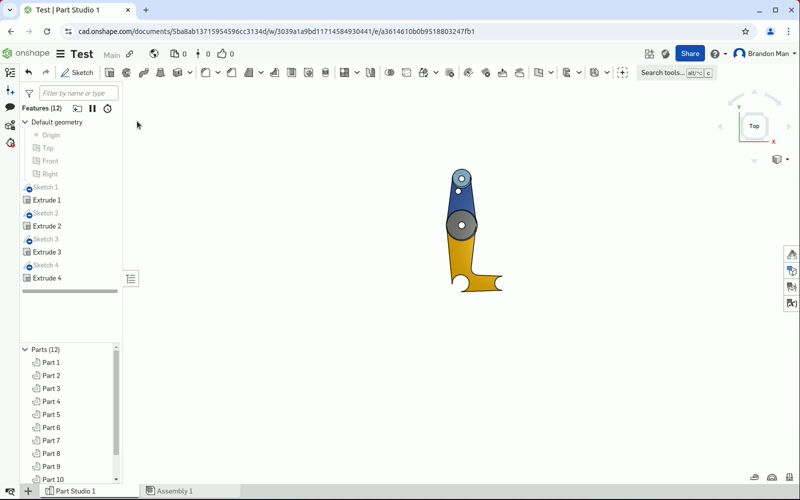
key(shift+h)
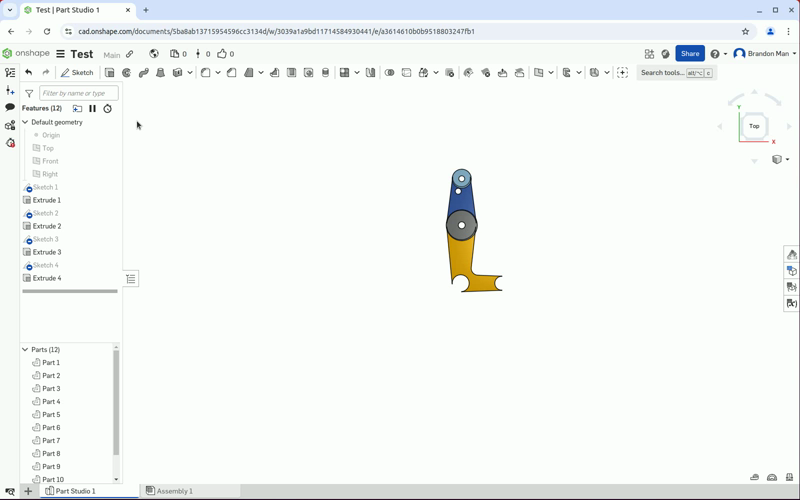
key(shift+h)
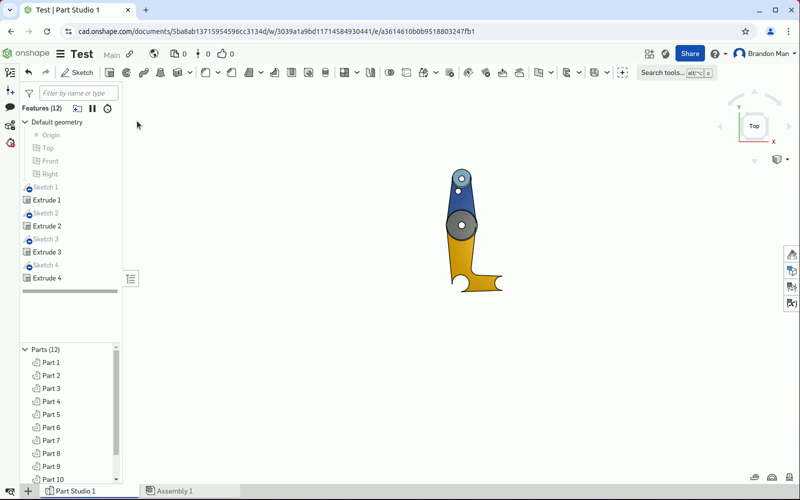
mouse_move(73, 189)
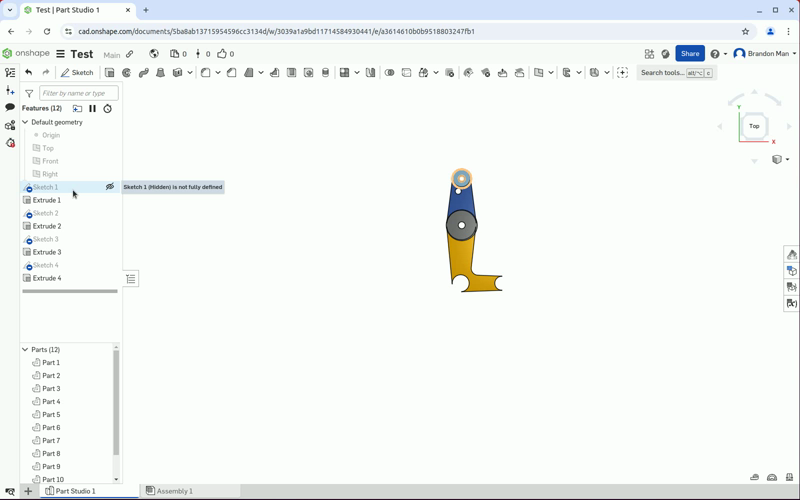
click(73, 189)
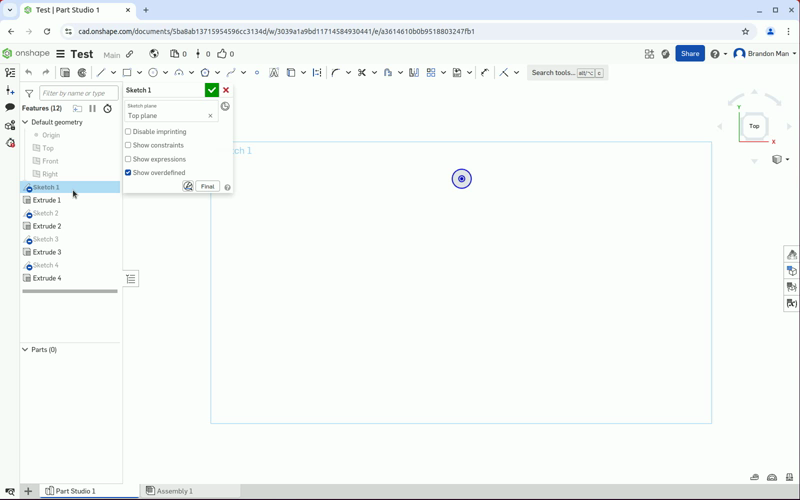
mouse_move(229, 92)
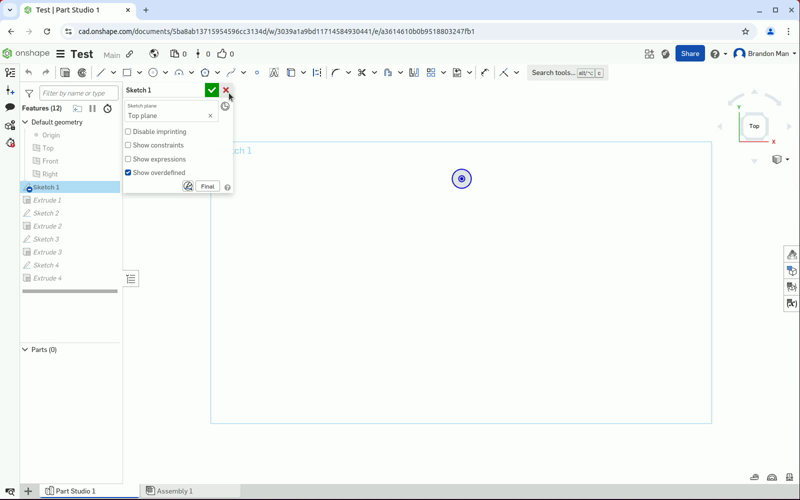
click(229, 92)
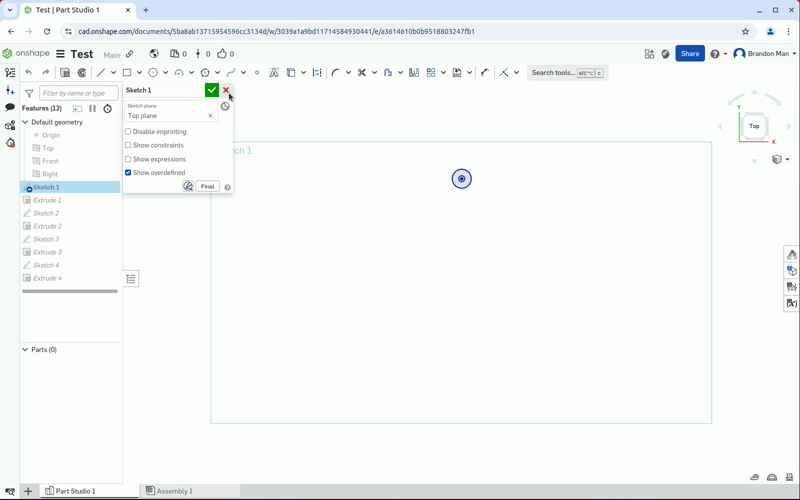
key(shift+s)
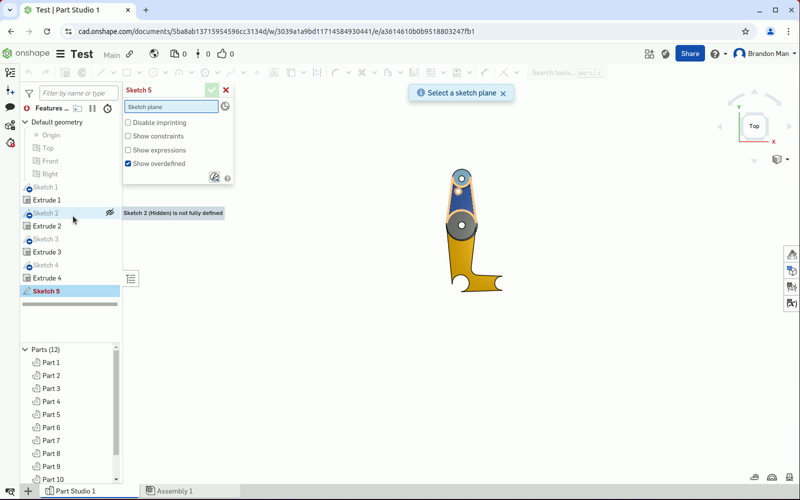
scroll(3)
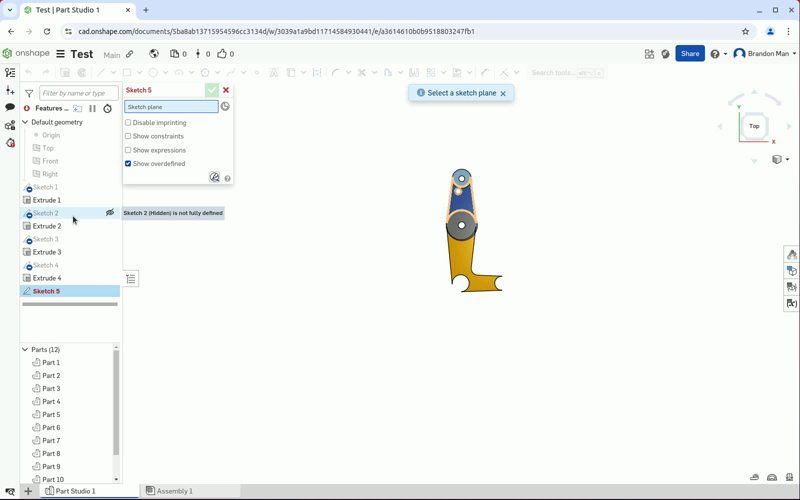
mouse_move(73, 150)
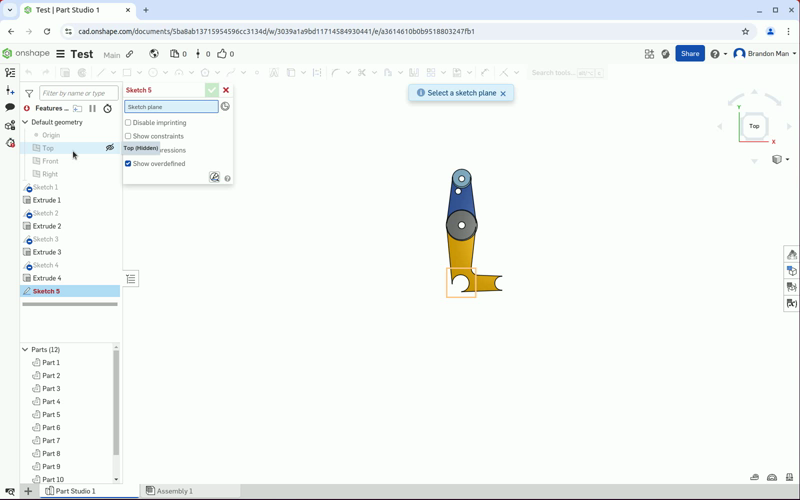
click(73, 150)
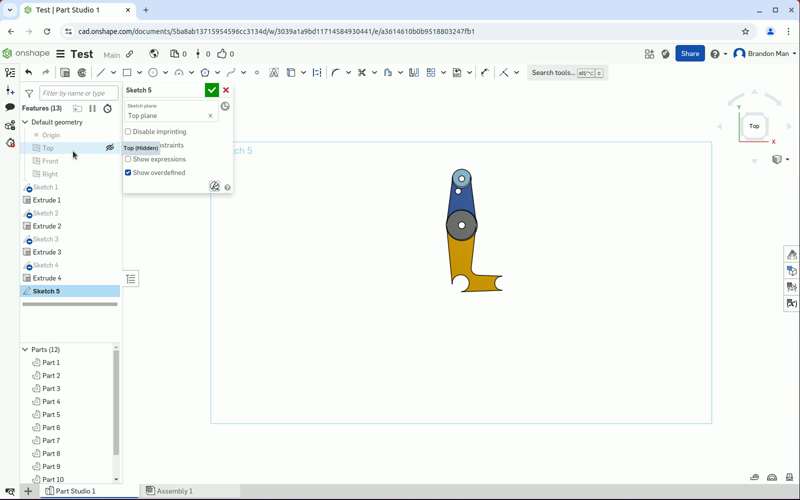
mouse_move(69, 352)
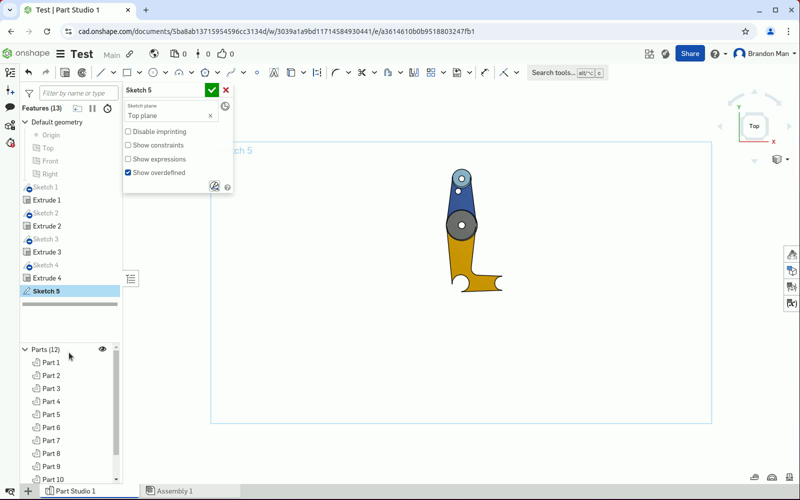
key(y)
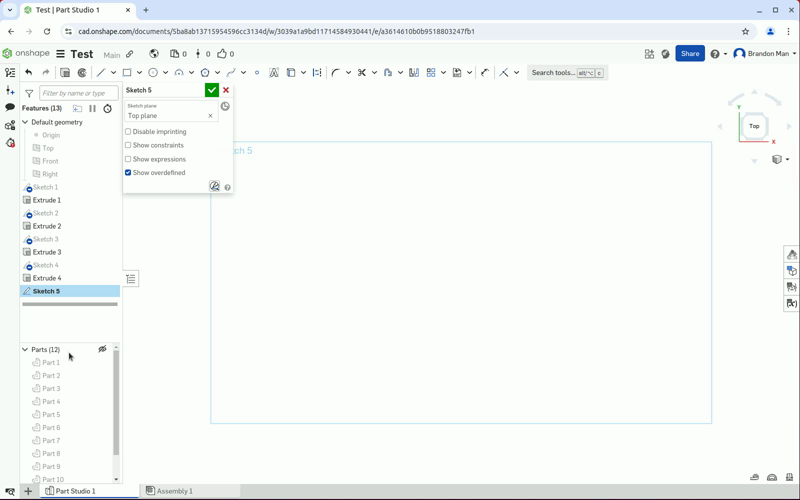
key(c)
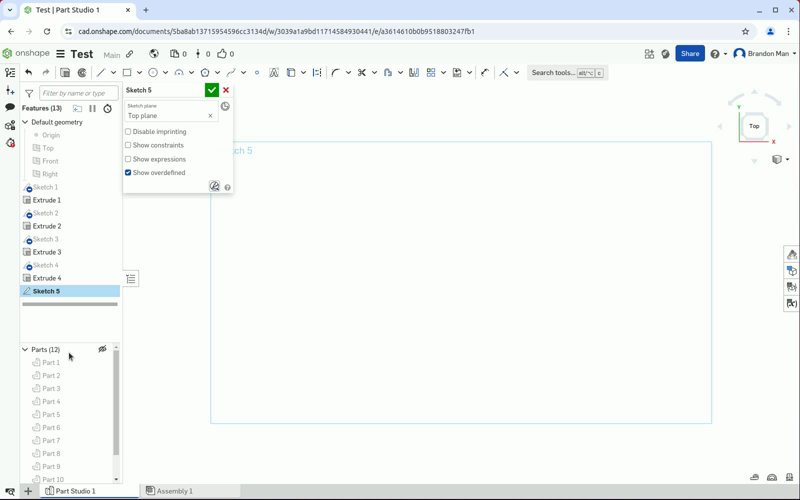
key_down(shift)
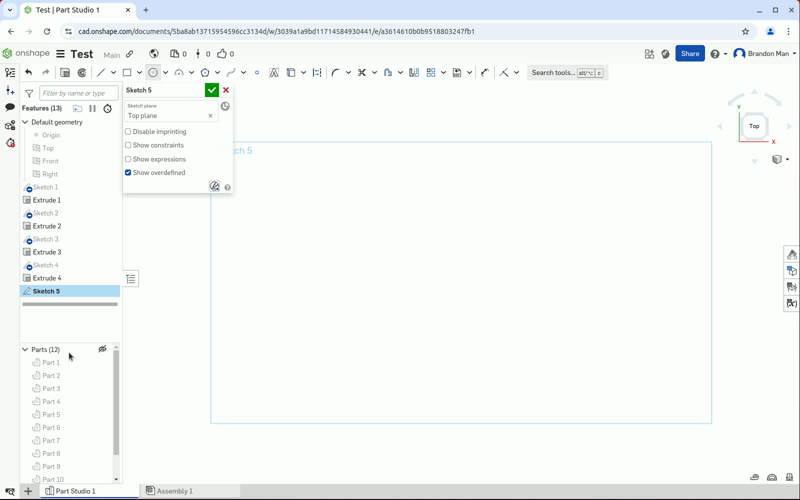
mouse_move(461, 282)
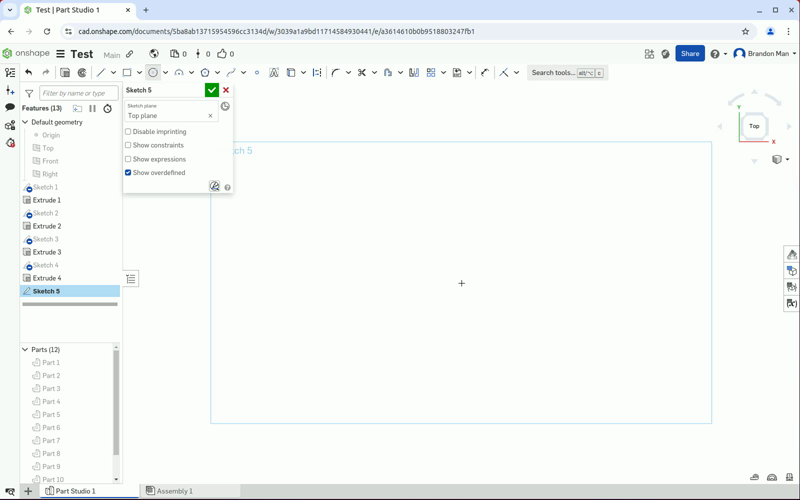
click(461, 282)
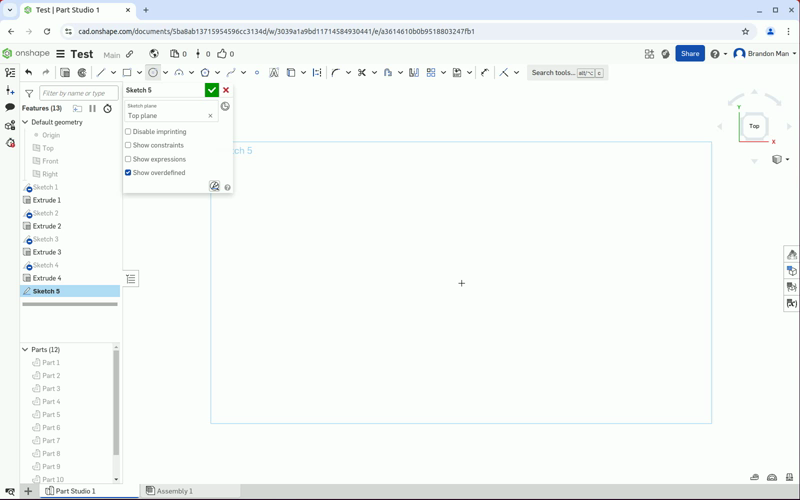
key_up(shift)
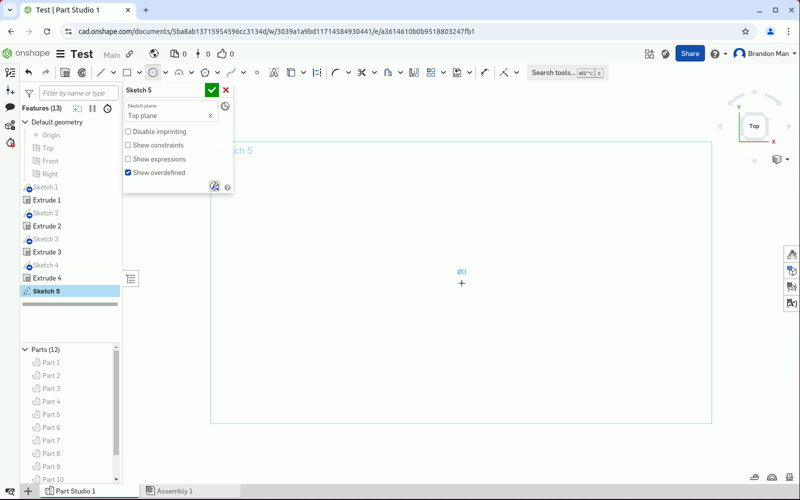
mouse_move(471, 282)
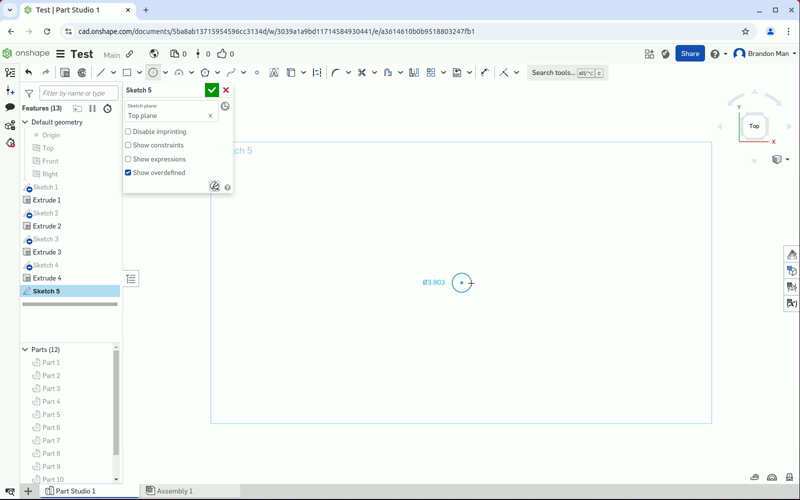
click(471, 282)
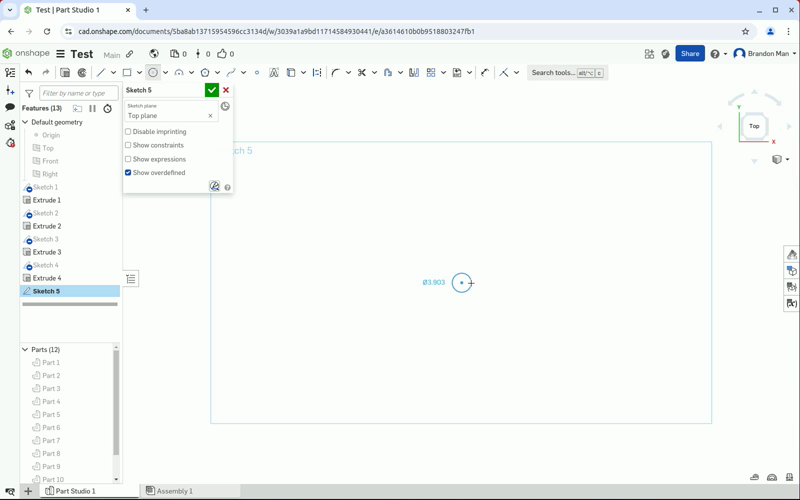
key(esc)
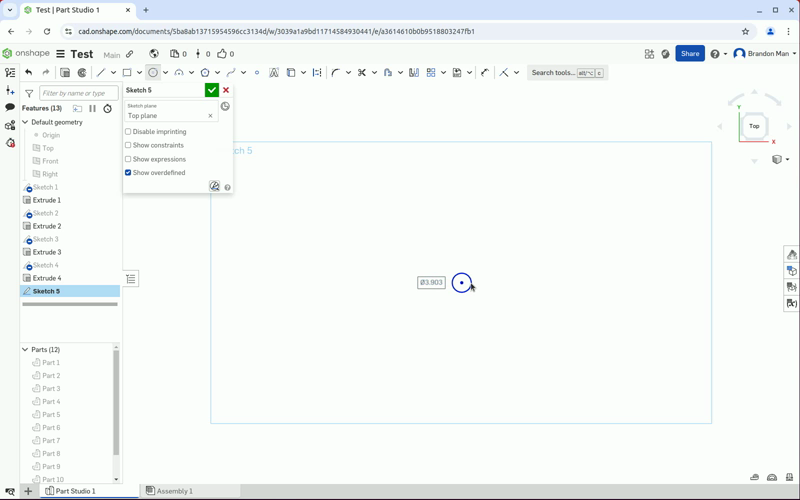
key(c)
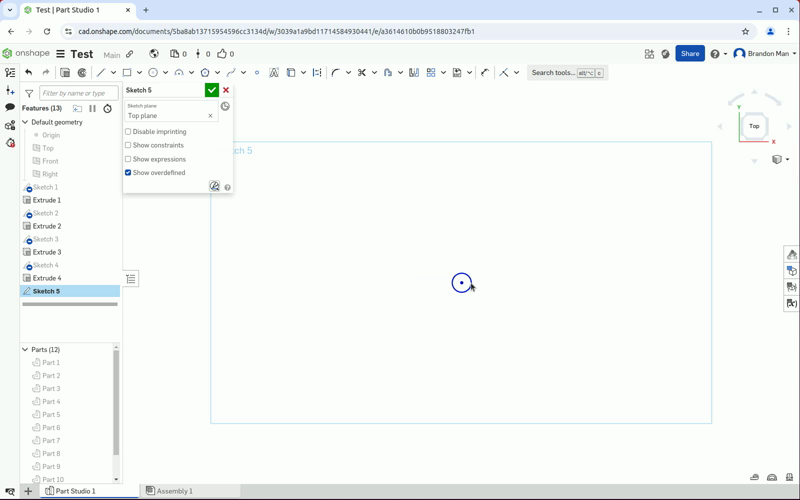
key_down(shift)
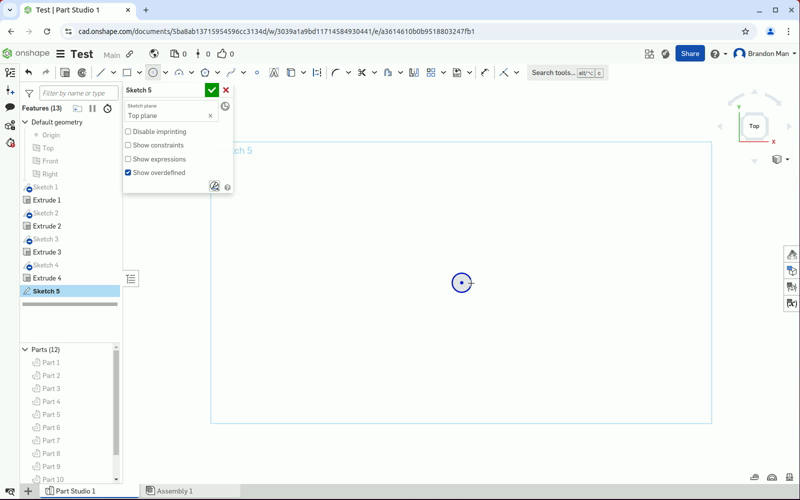
mouse_move(461, 282)
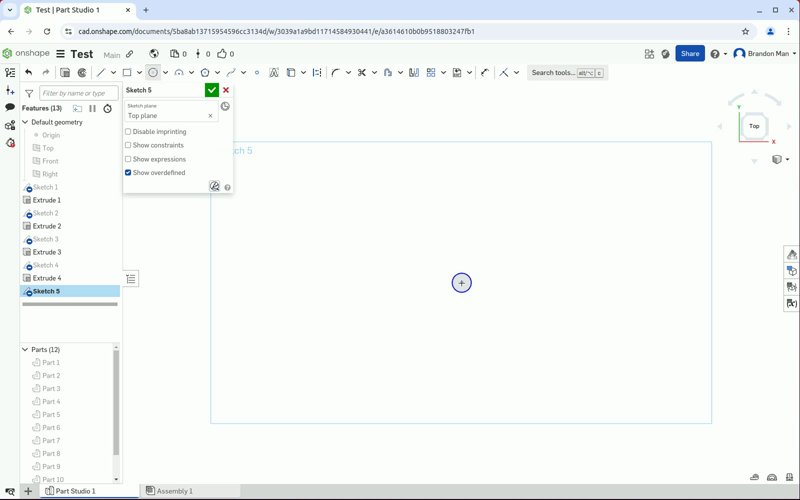
click(461, 282)
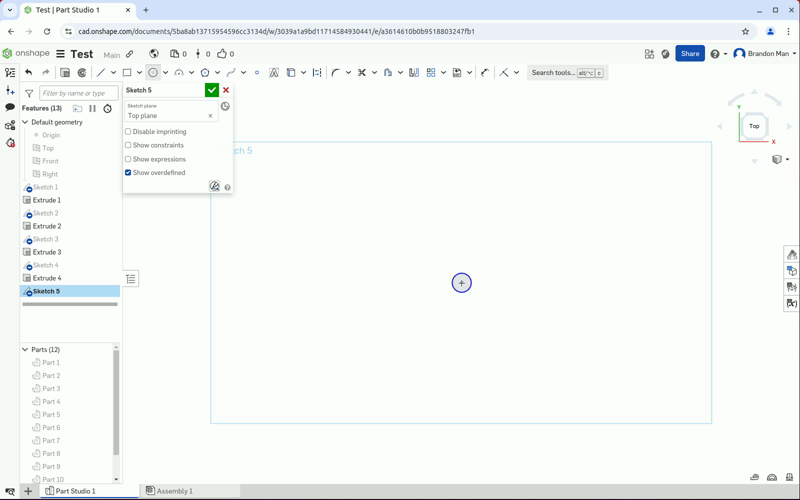
key_up(shift)
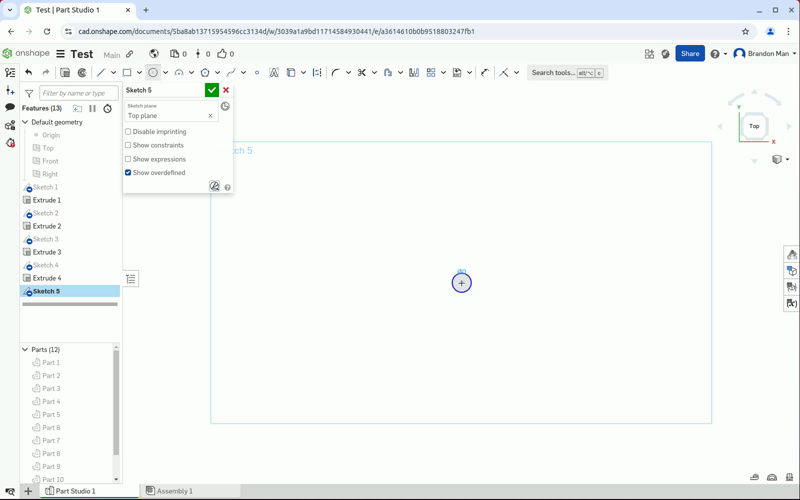
mouse_move(464, 282)
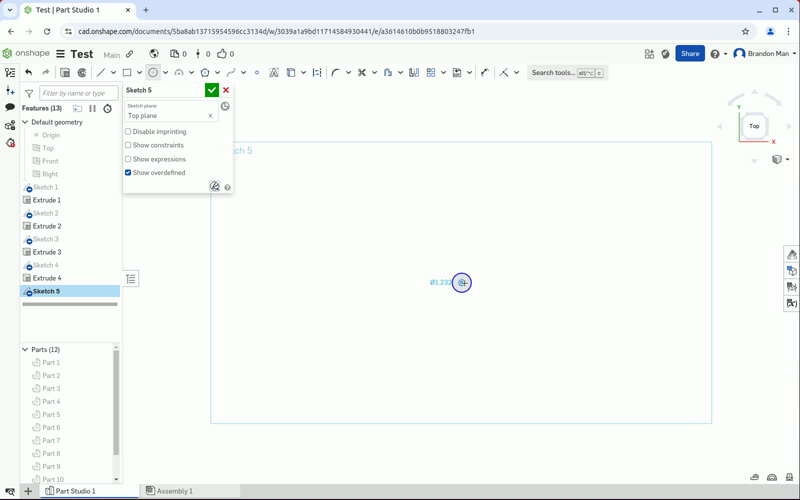
scroll(6)
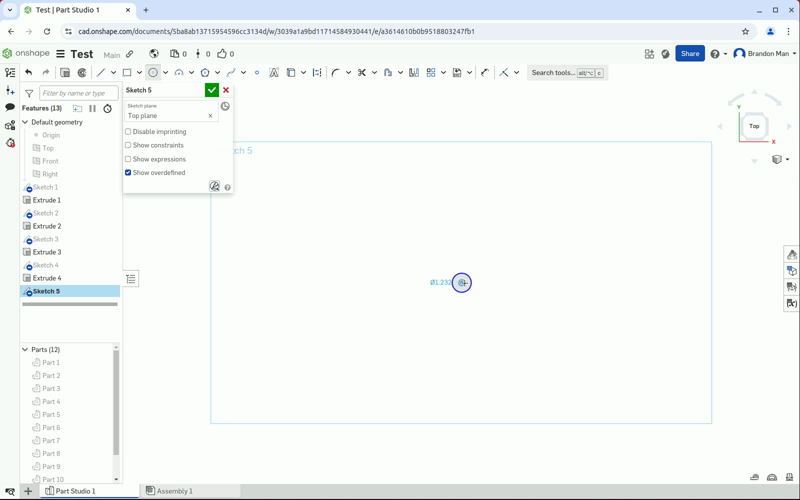
scroll(6)
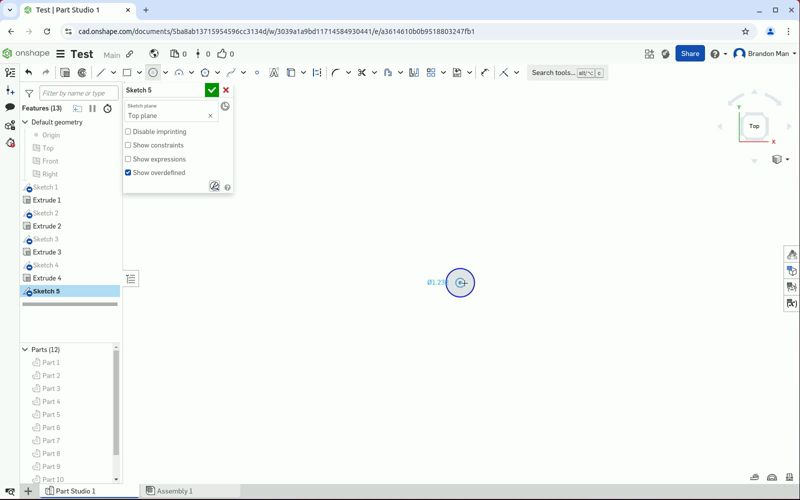
scroll(6)
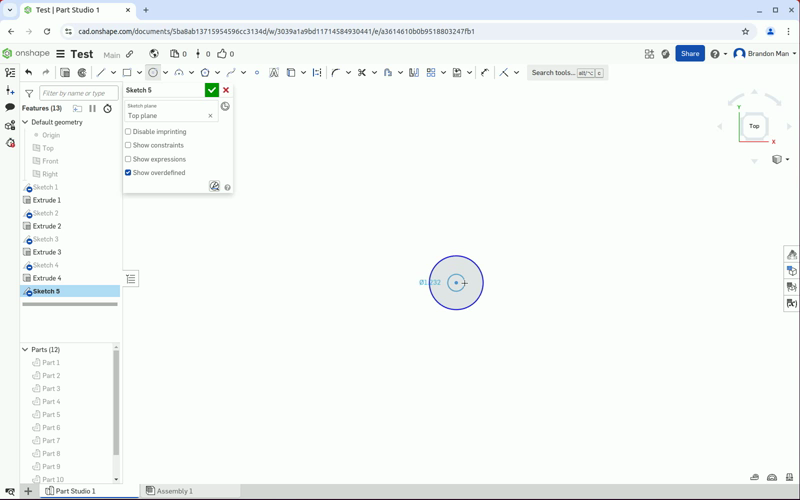
scroll(6)
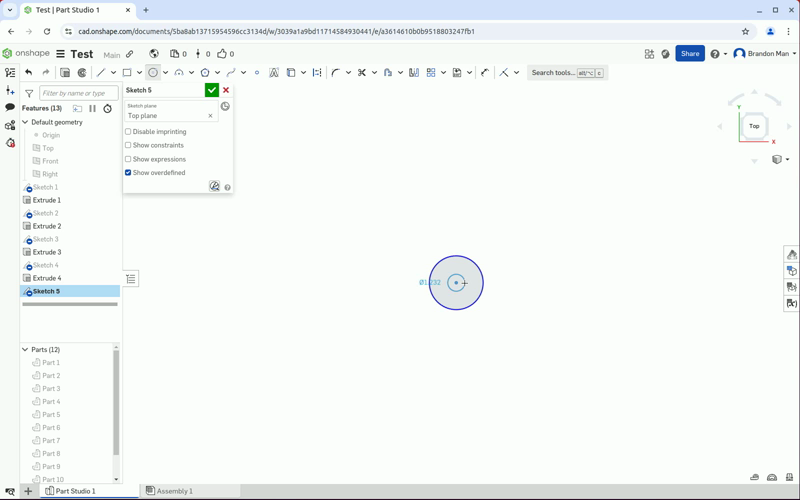
scroll(6)
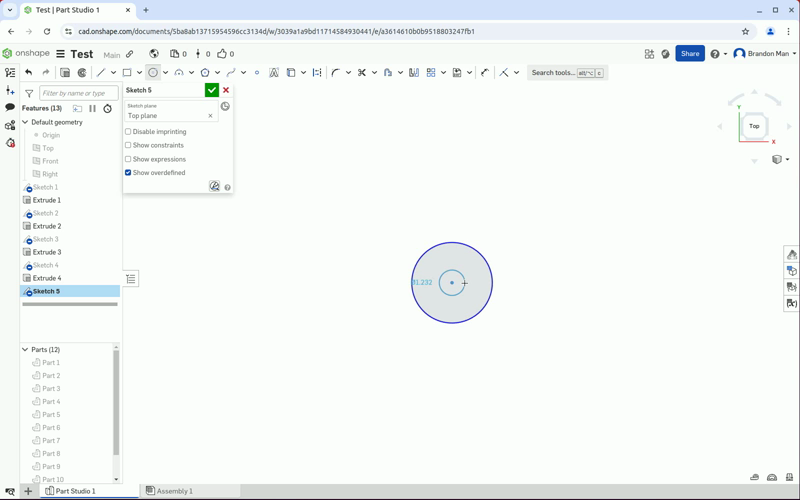
scroll(6)
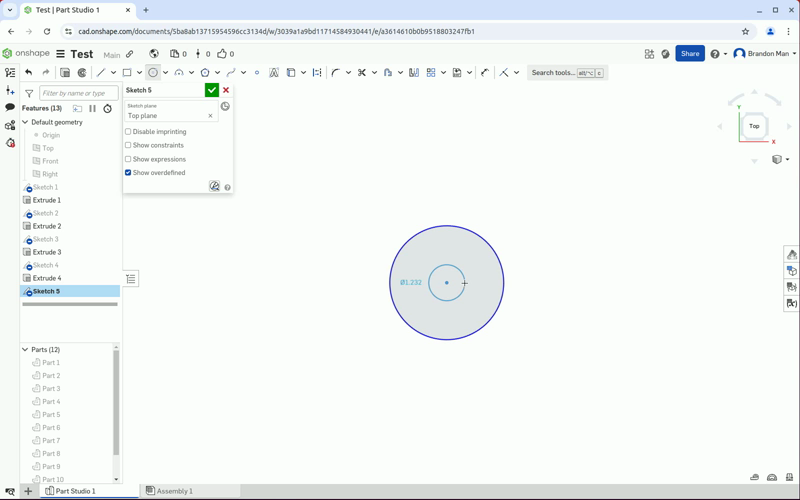
scroll(6)
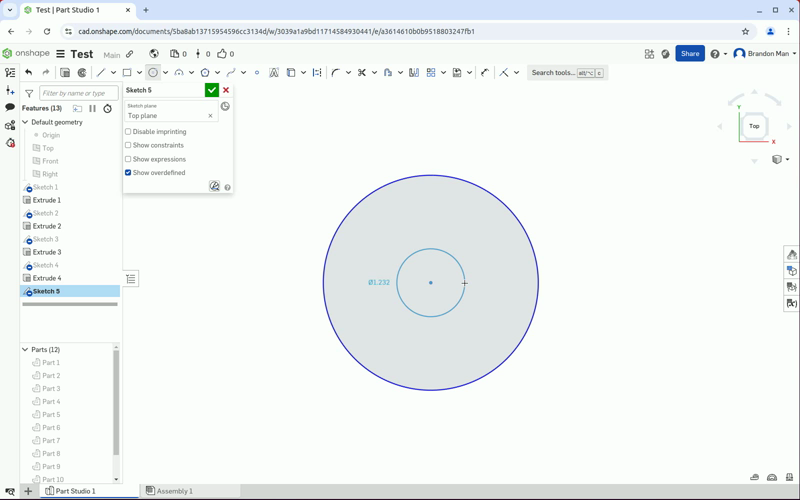
click(464, 282)
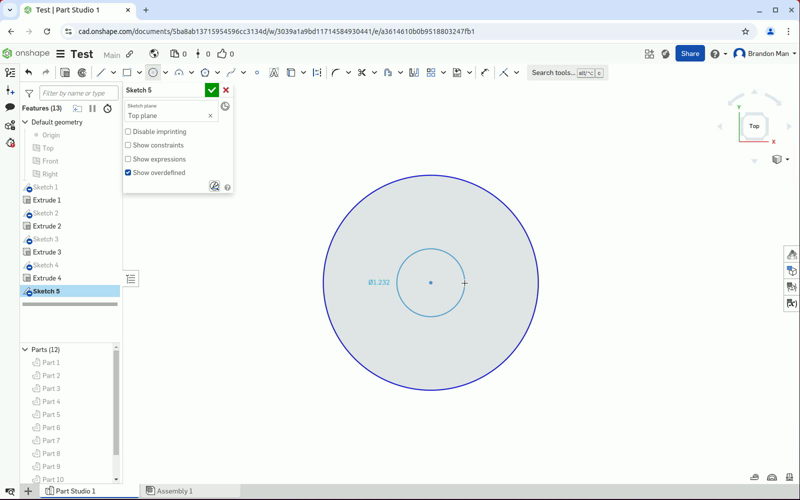
scroll(-6)
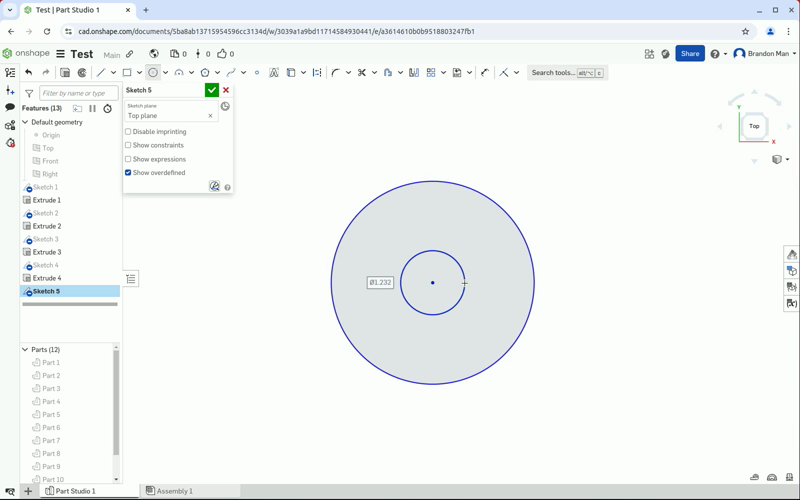
scroll(-6)
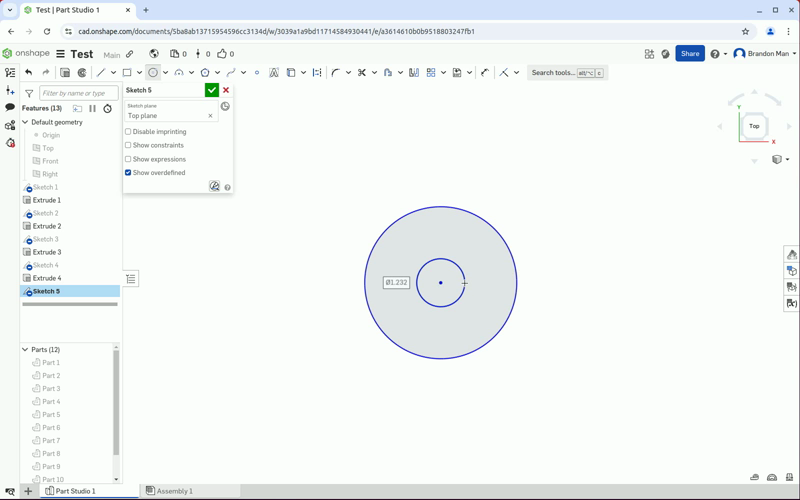
scroll(-6)
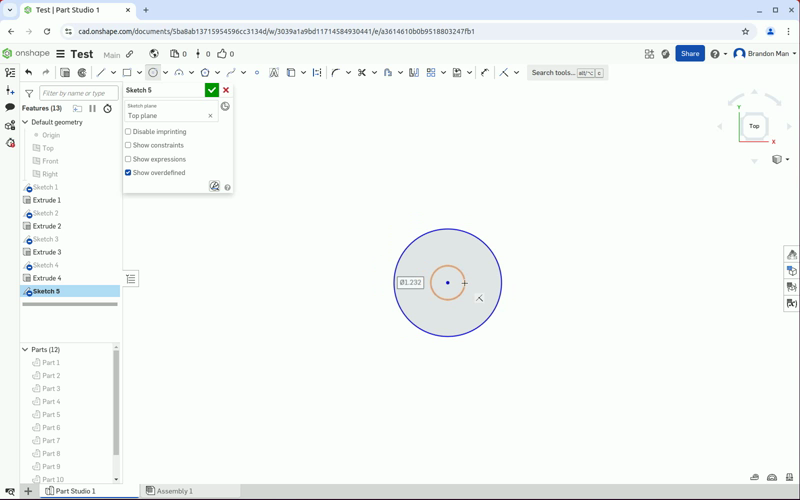
scroll(-6)
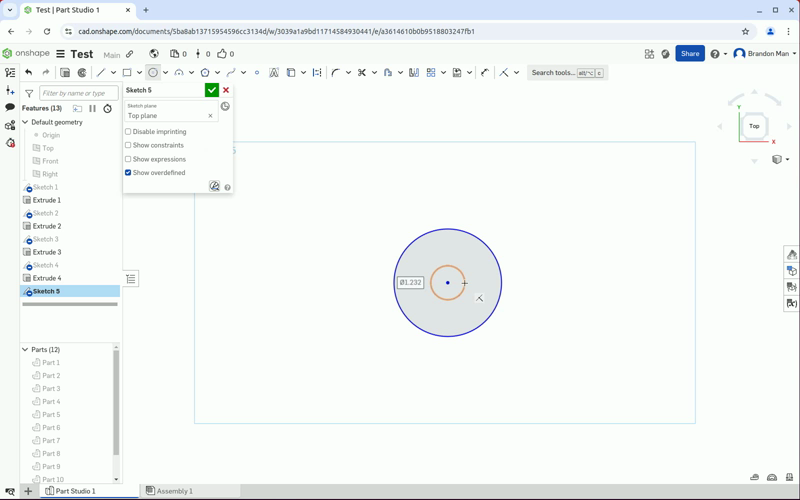
scroll(-6)
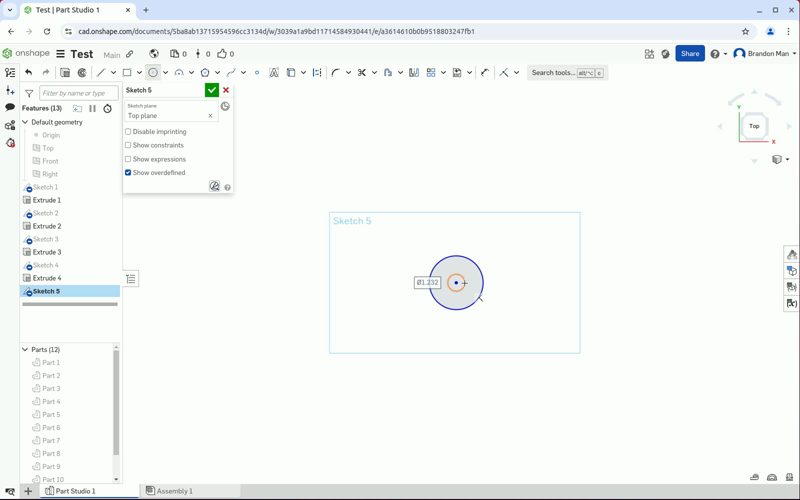
scroll(-6)
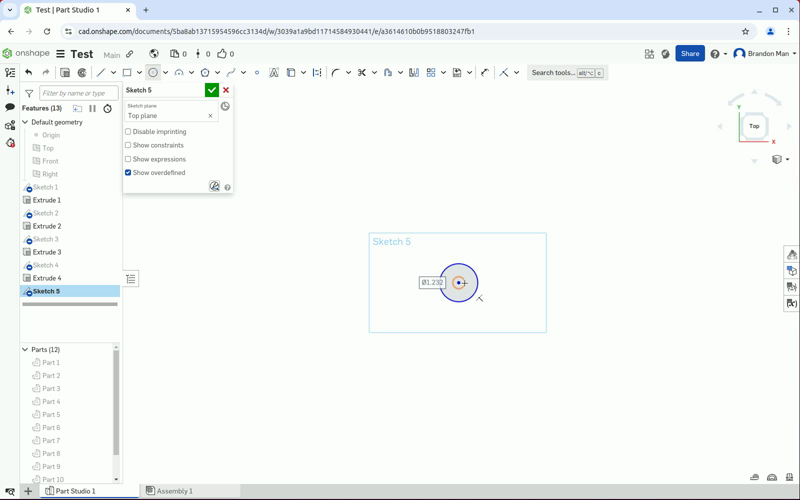
scroll(-6)
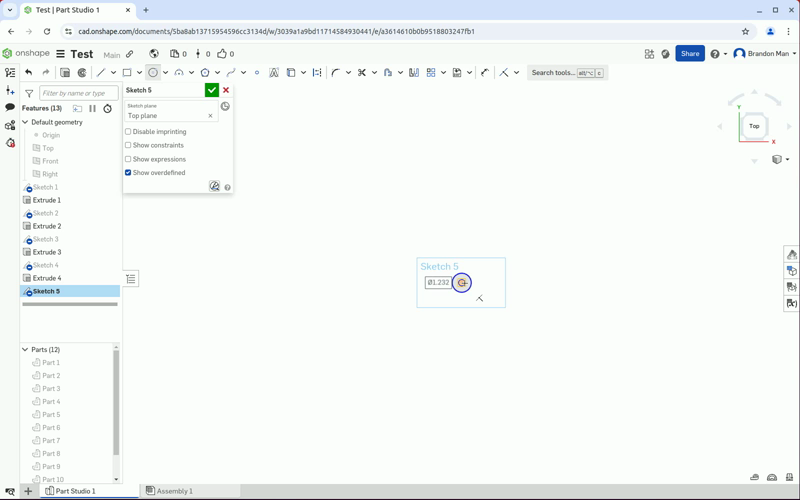
key(esc)
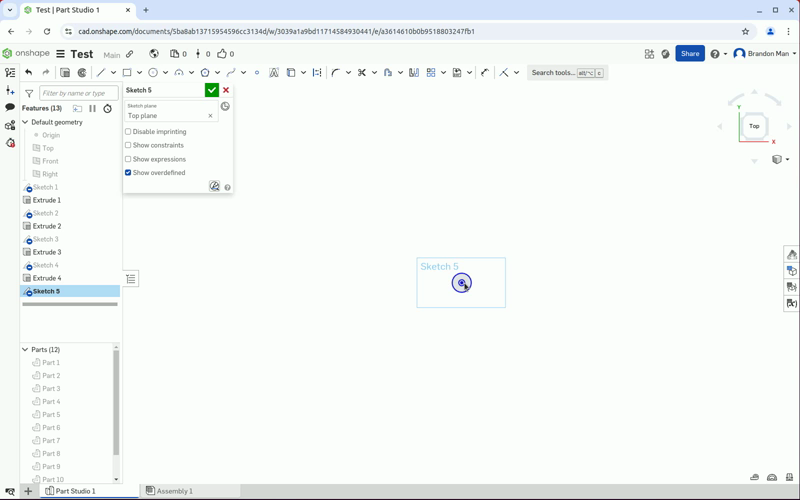
mouse_move(470, 280)
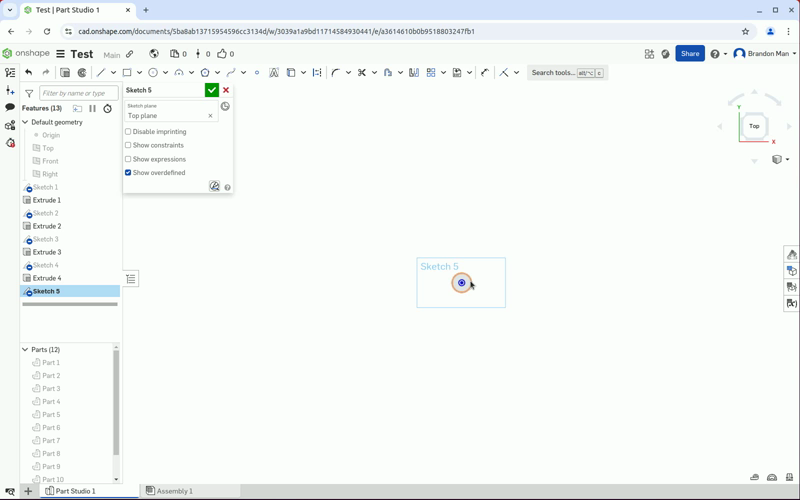
scroll(6)
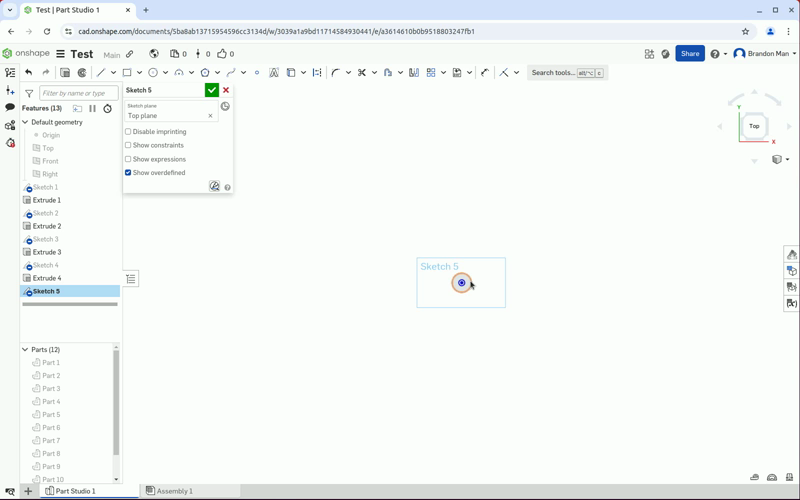
scroll(6)
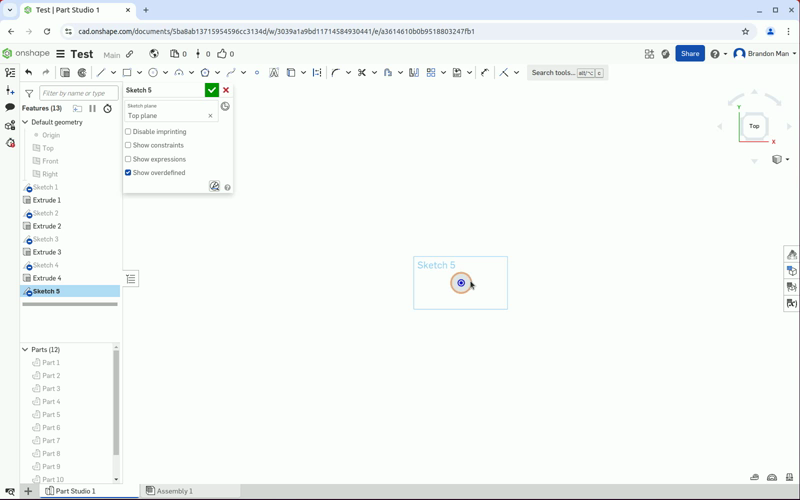
scroll(6)
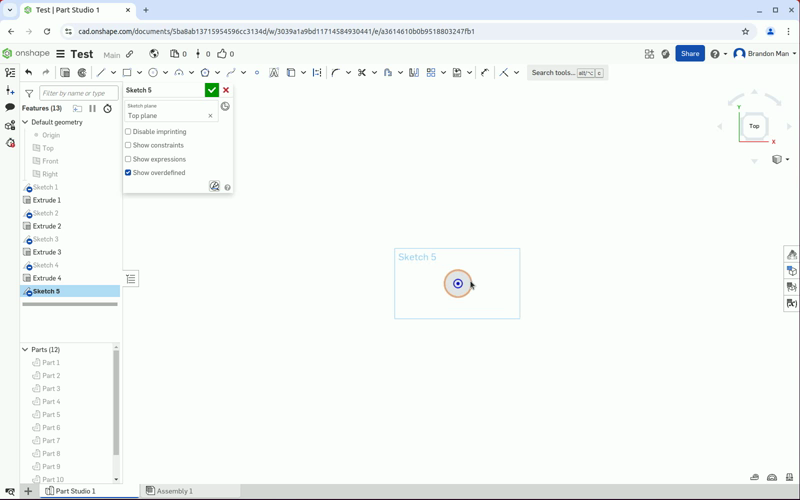
scroll(6)
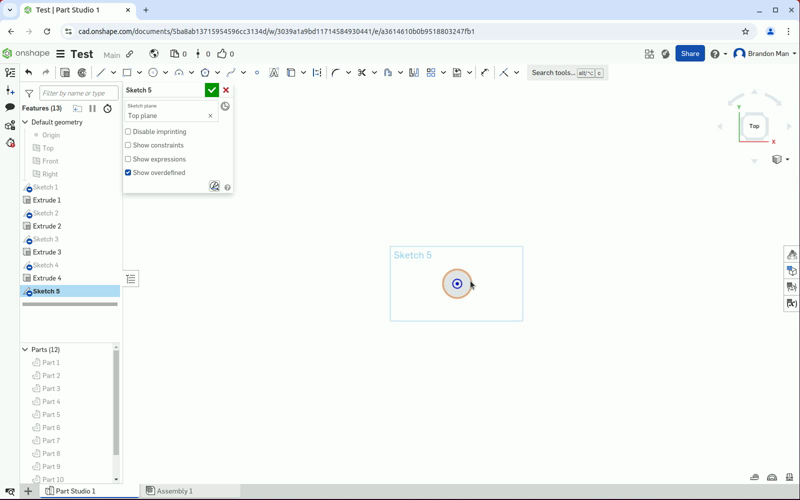
scroll(6)
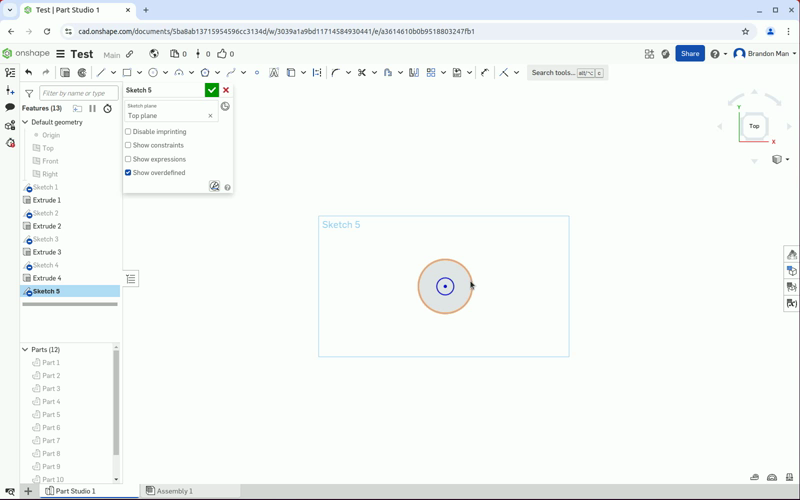
scroll(6)
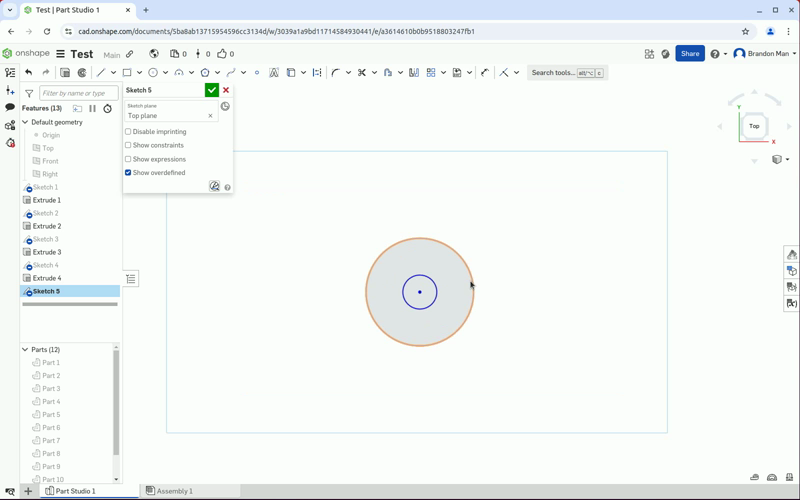
scroll(6)
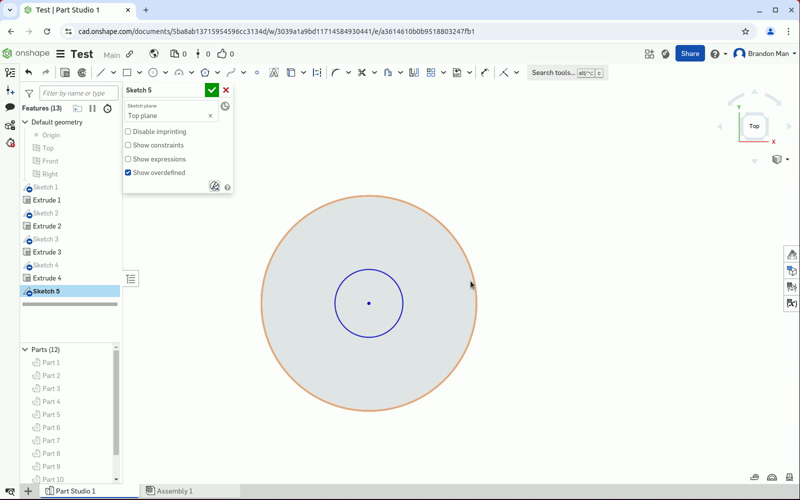
click(470, 280)
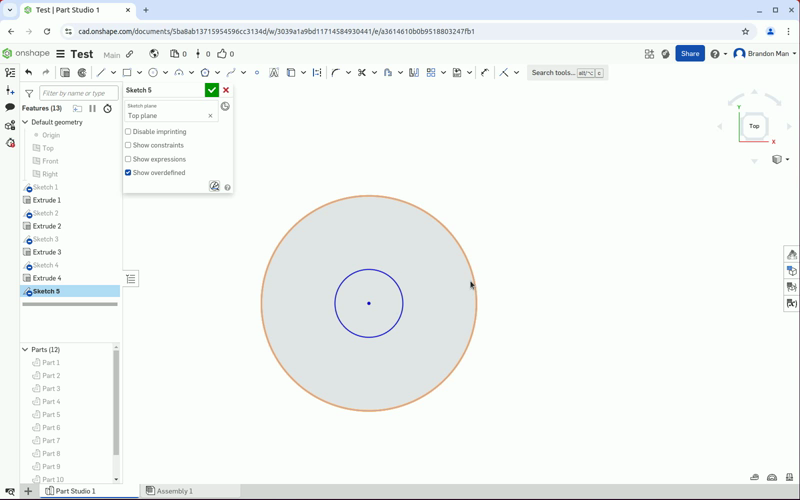
scroll(-6)
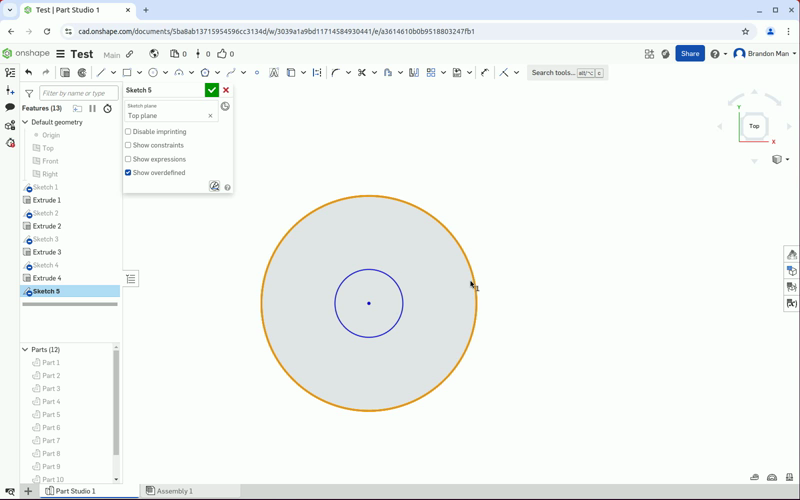
scroll(-6)
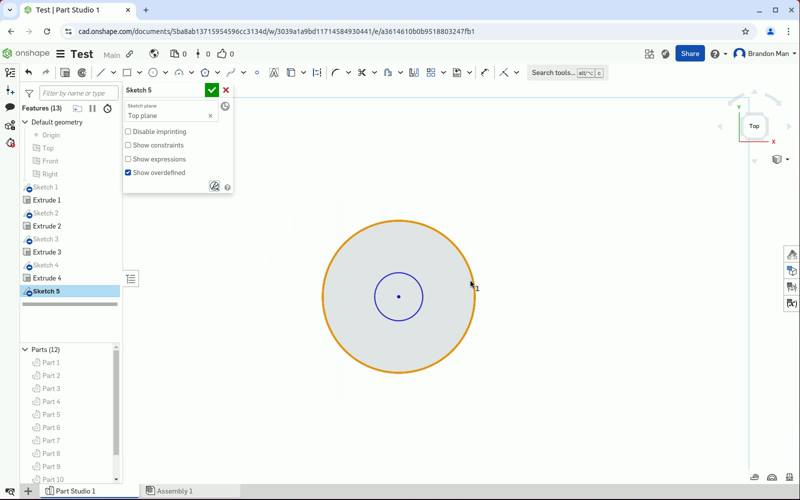
scroll(-6)
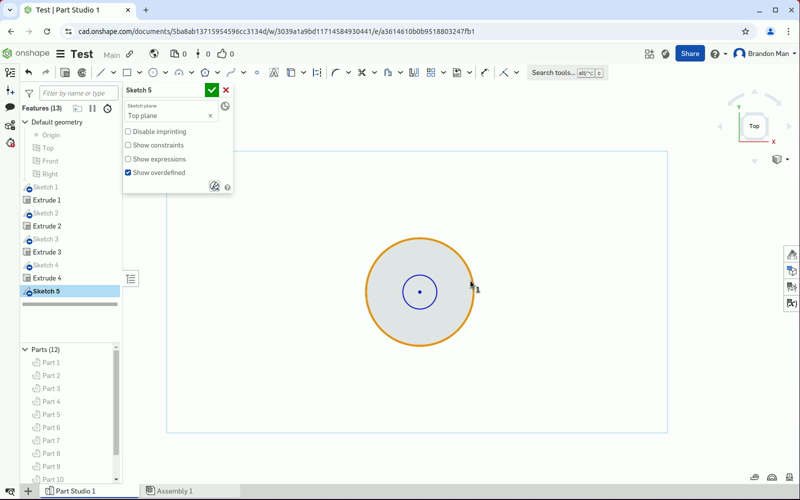
scroll(-6)
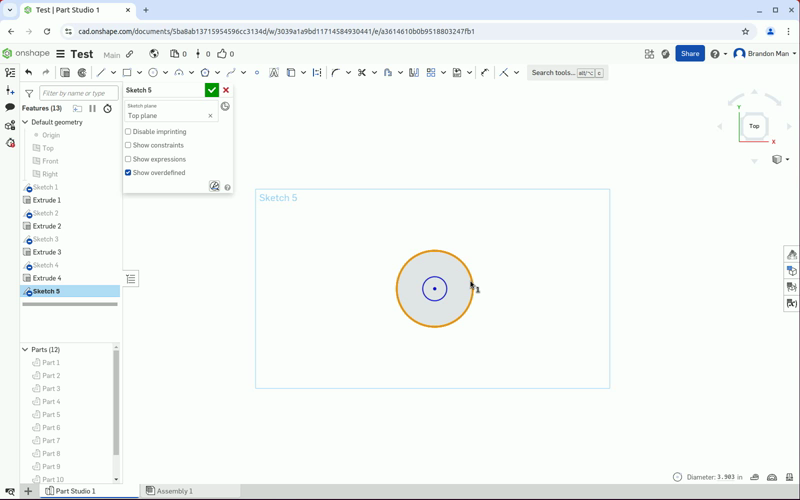
scroll(-6)
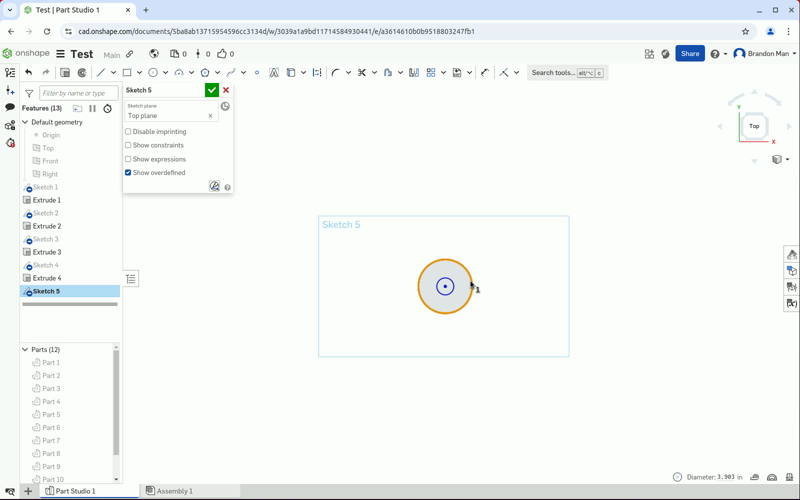
scroll(-6)
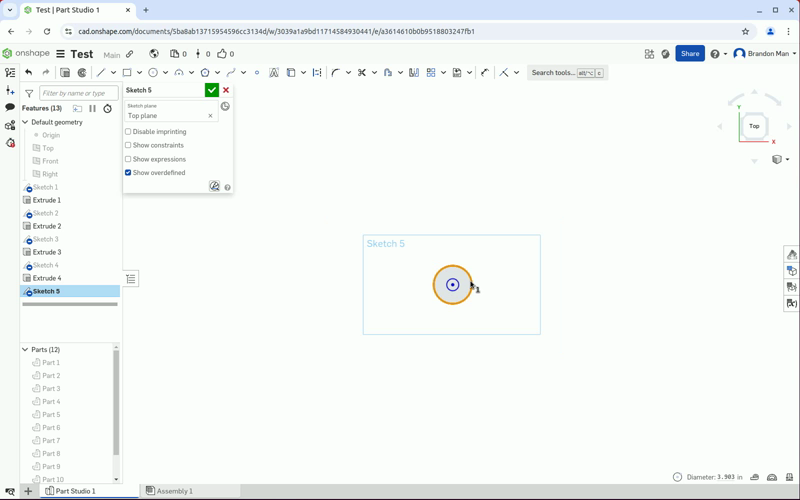
scroll(-6)
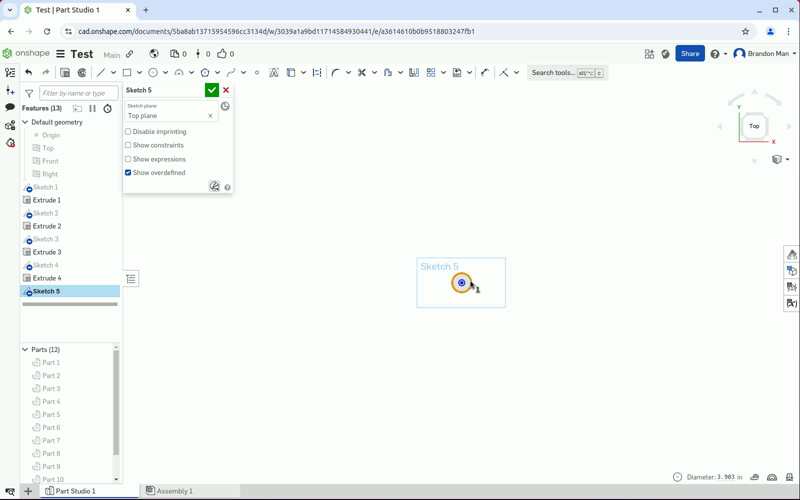
mouse_move(69, 352)
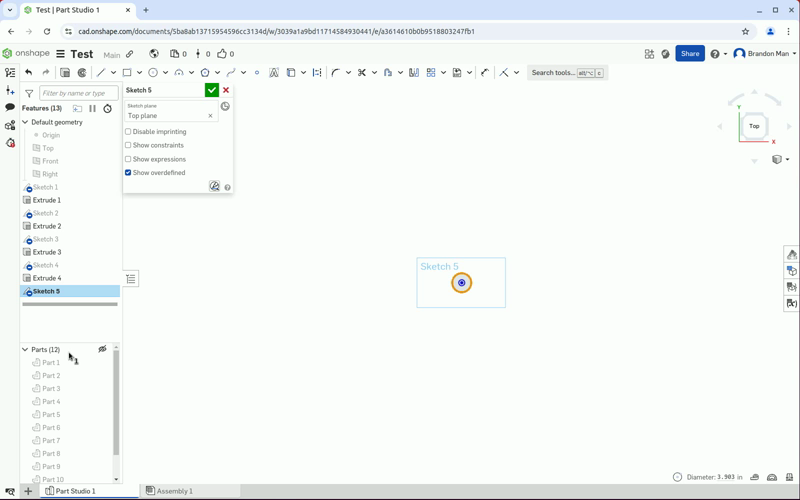
key(shift+y)
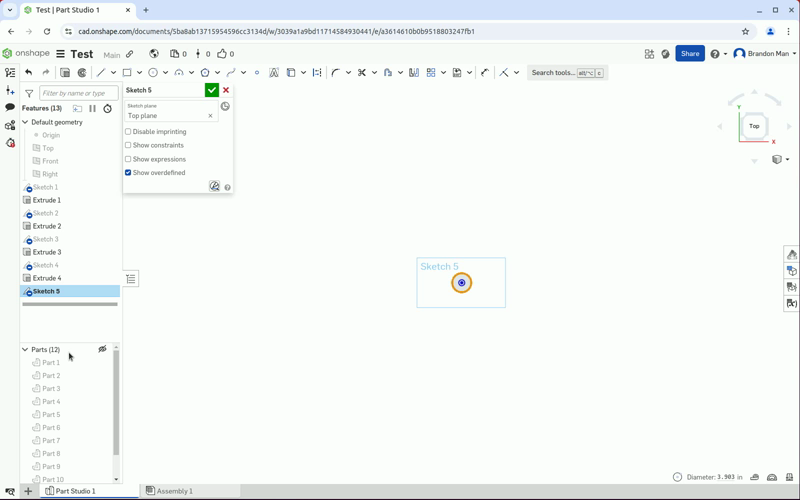
key(shift+e)
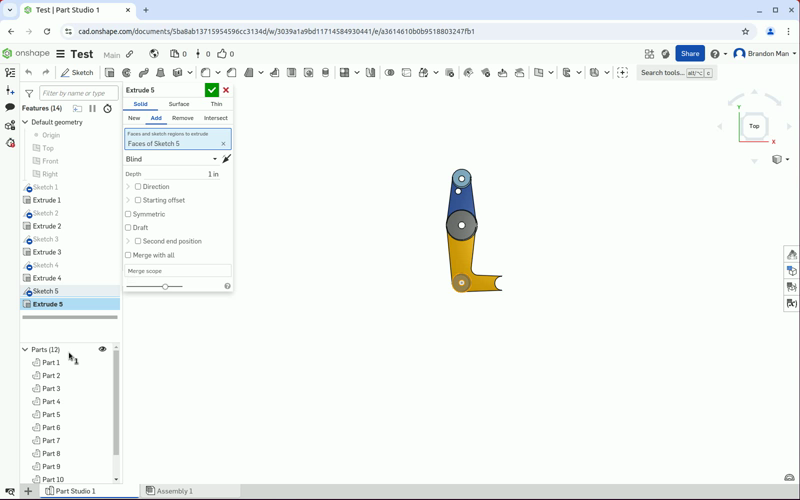
mouse_move(143, 106)
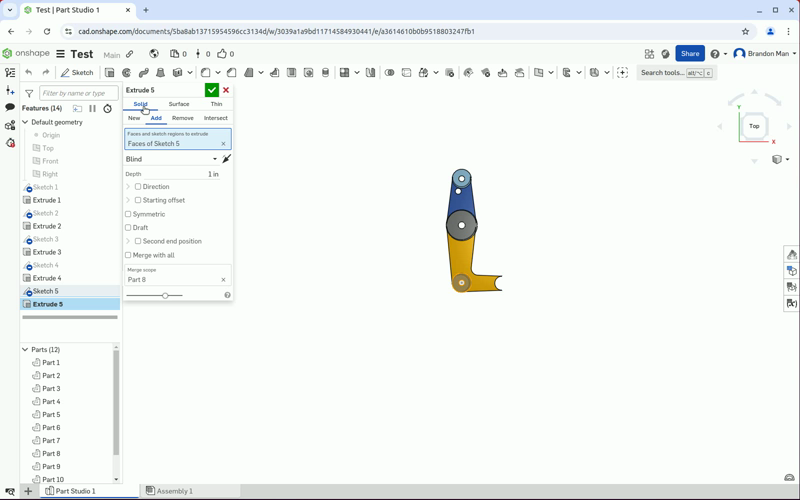
click(143, 106)
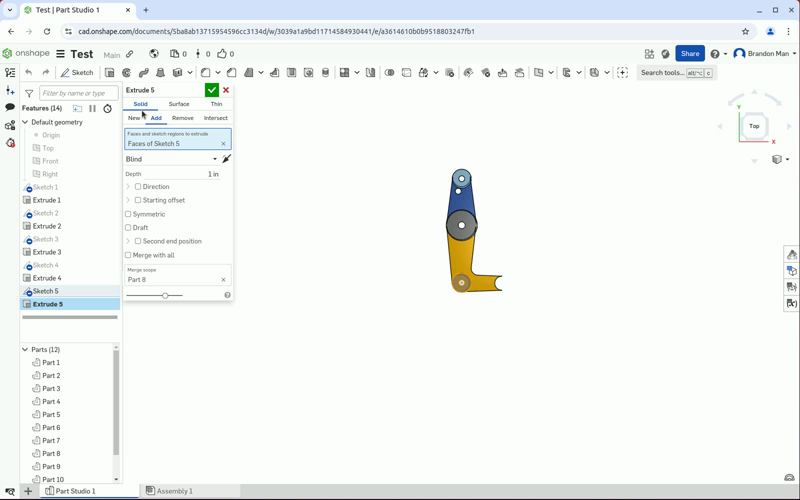
mouse_move(137, 120)
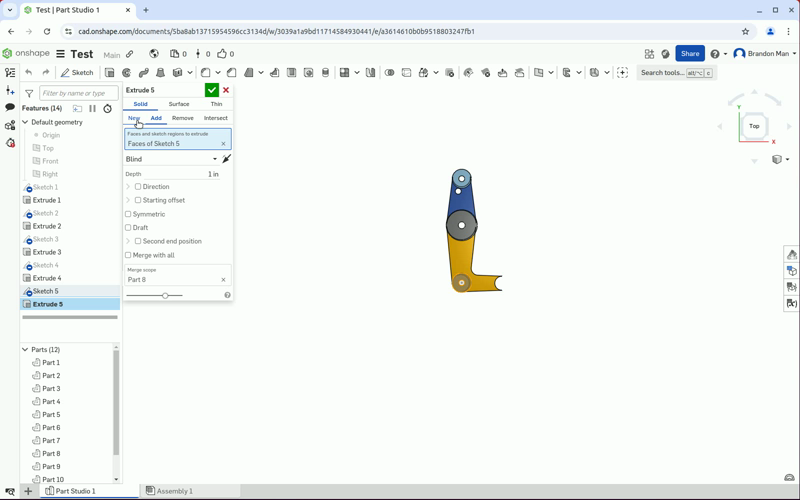
click(137, 120)
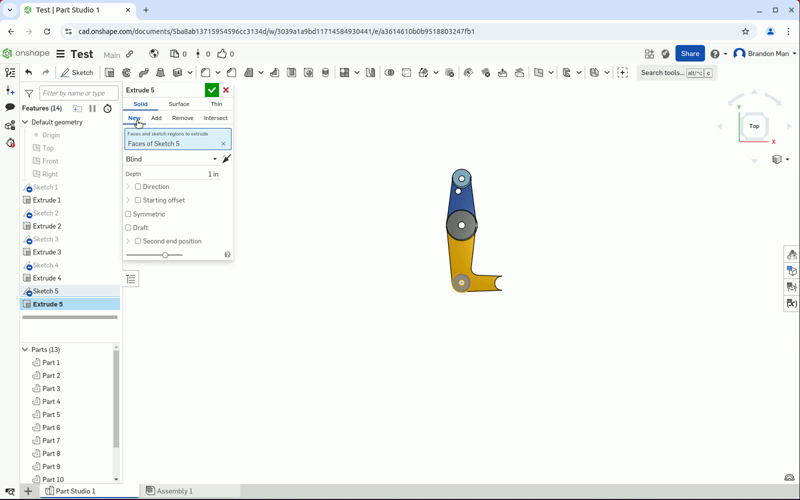
key(tab, 4)
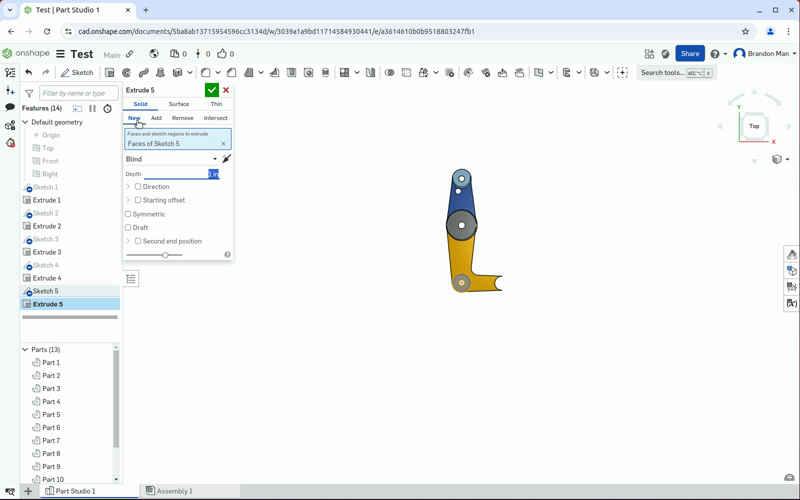
text(0.481)
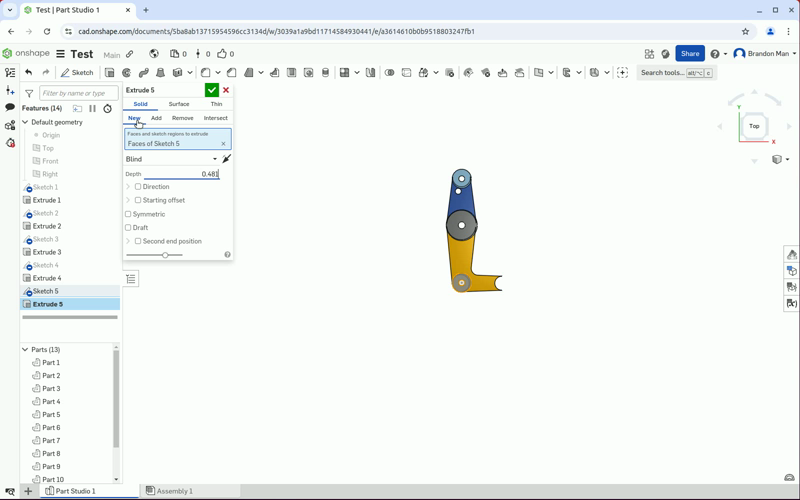
key(enter)
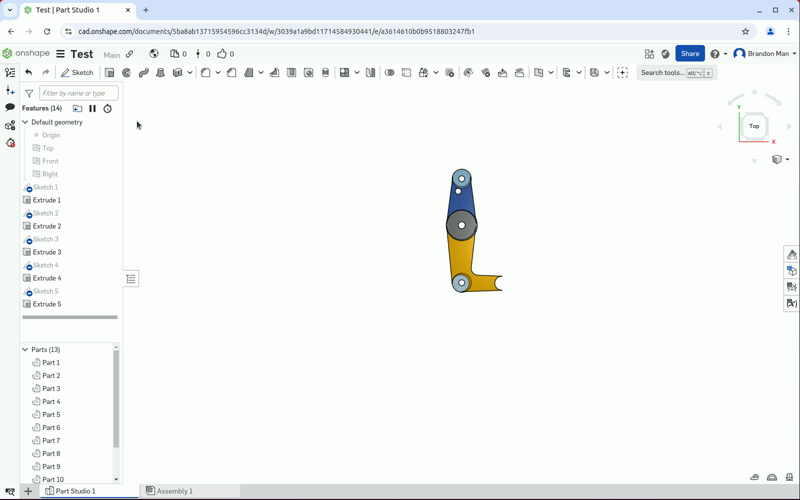
key(shift+h)
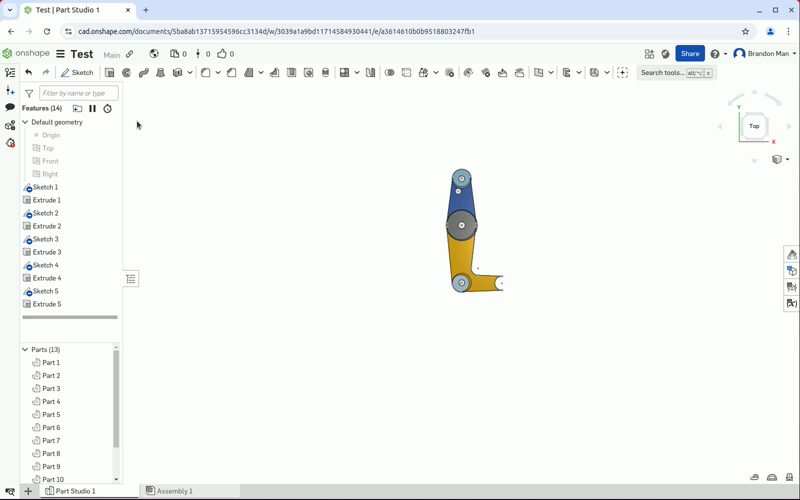
key(shift+h)
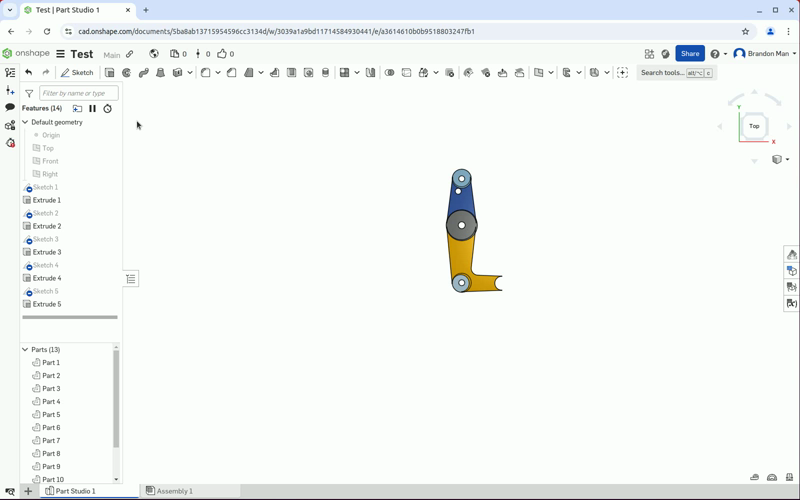
mouse_move(73, 189)
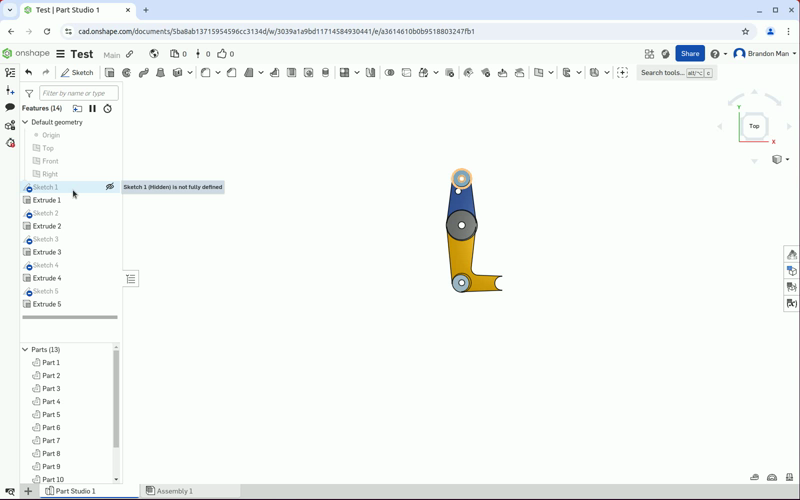
click(73, 189)
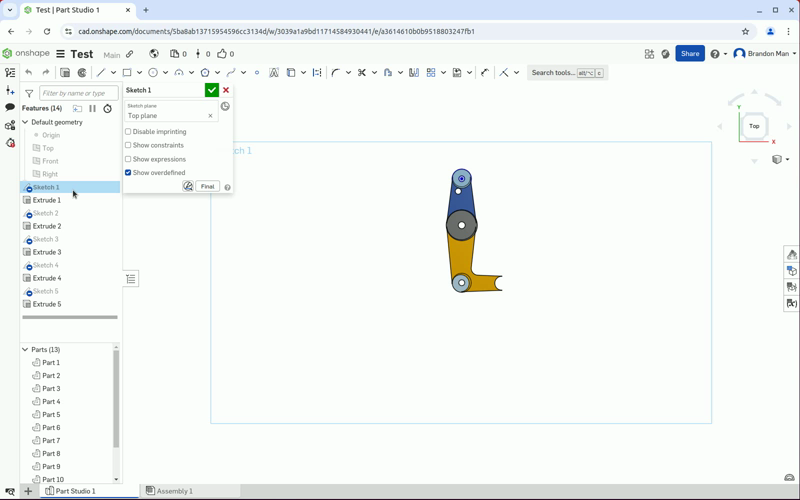
mouse_move(229, 92)
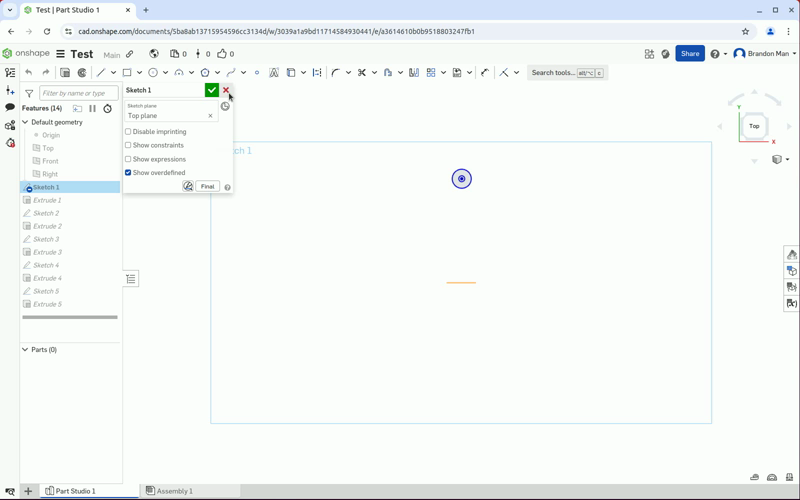
click(229, 92)
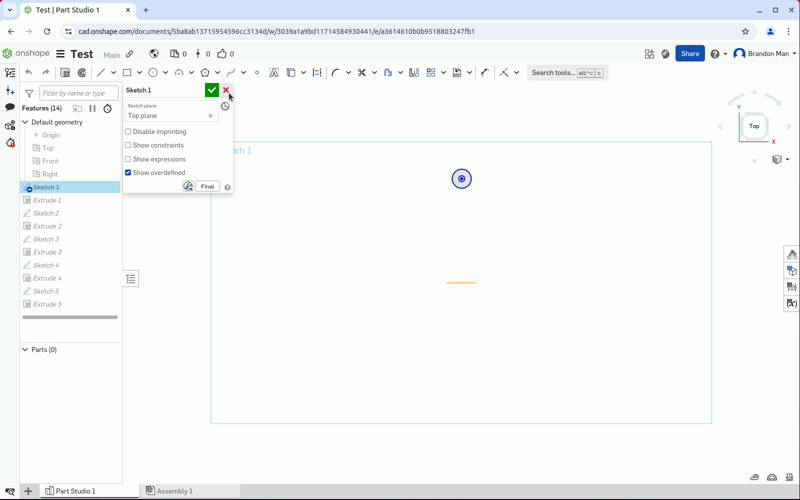
key(shift+s)
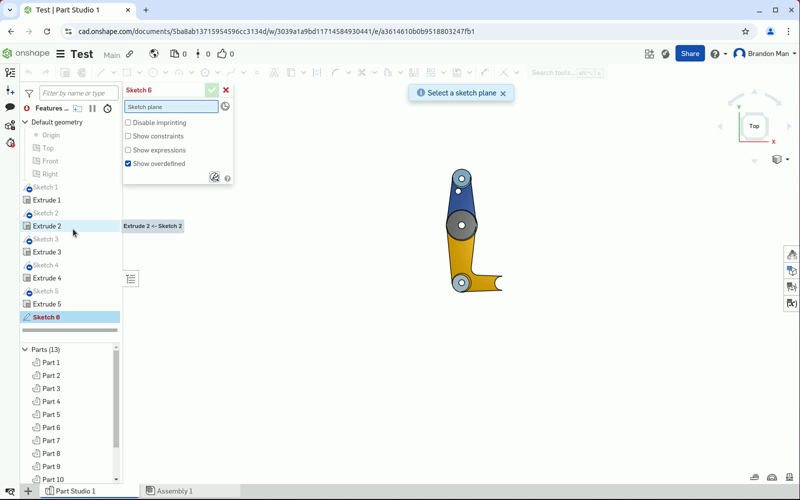
scroll(3)
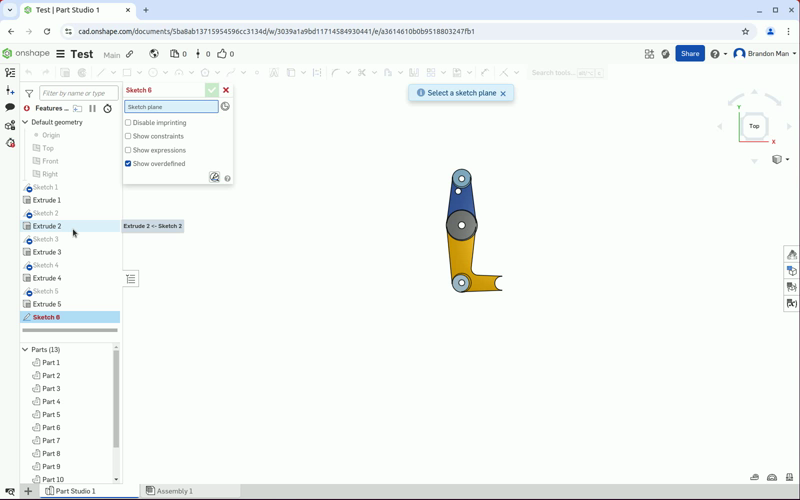
mouse_move(73, 150)
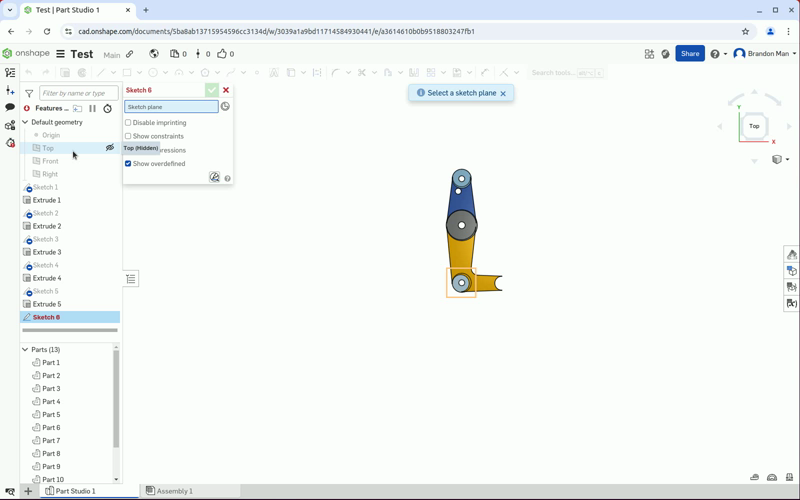
click(73, 150)
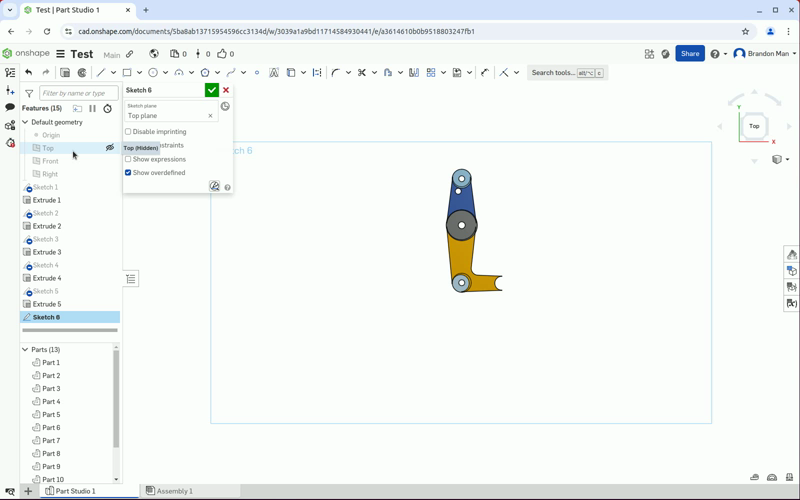
mouse_move(69, 352)
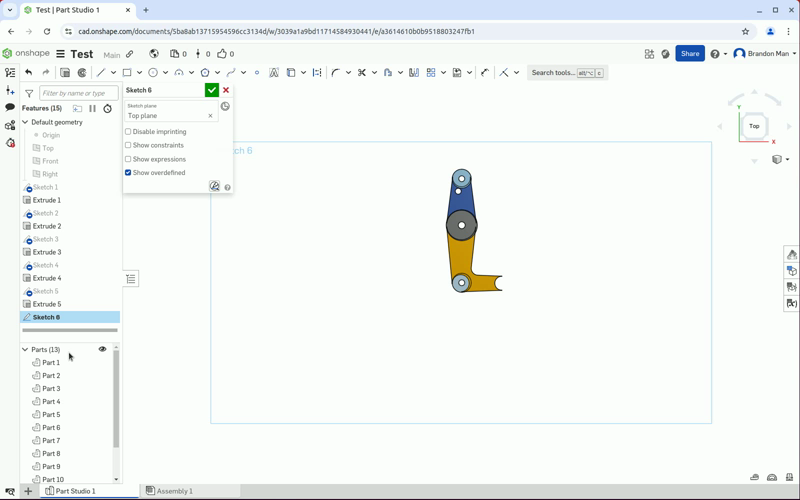
key(y)
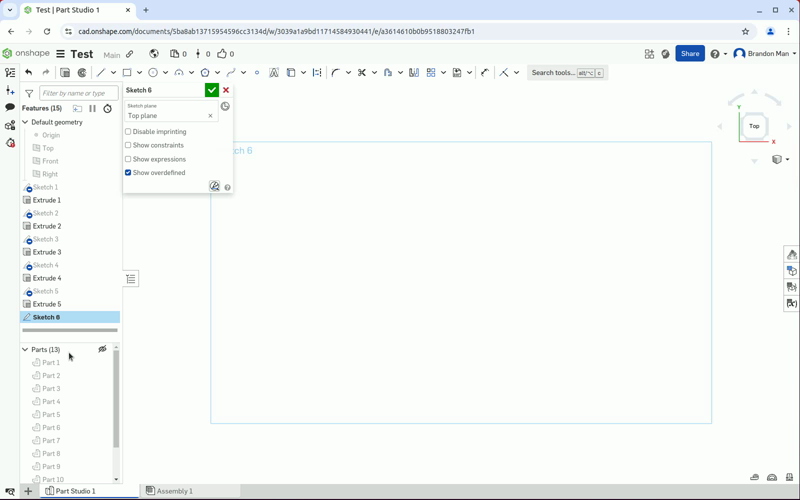
key(c)
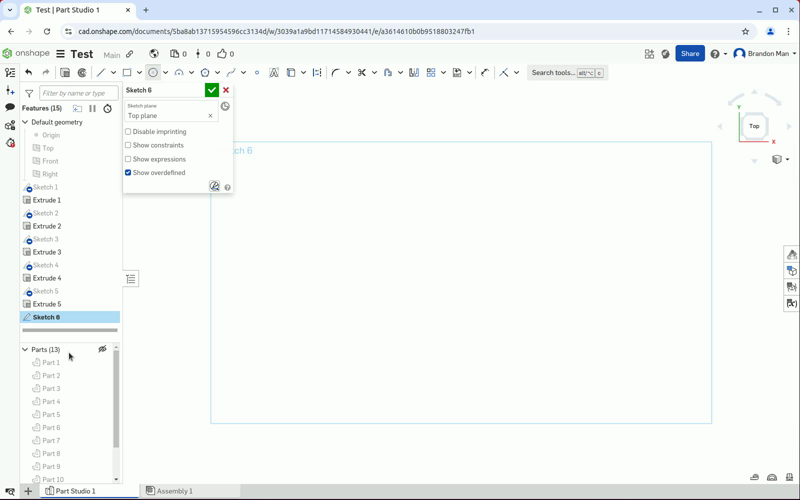
key_down(shift)
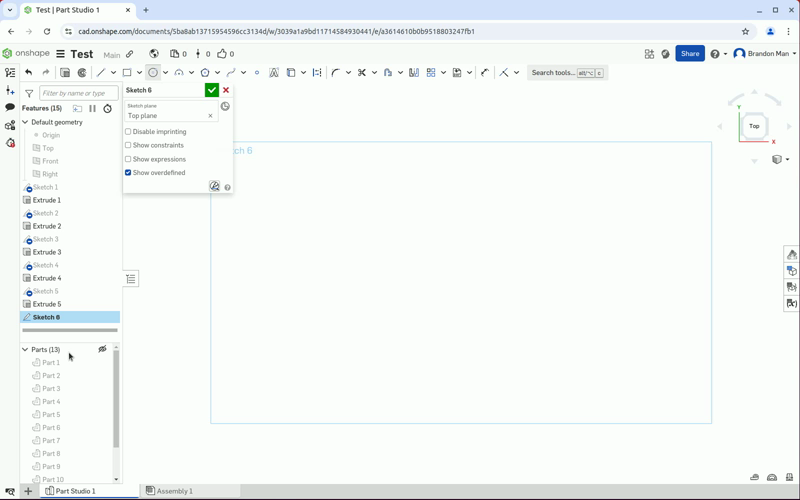
mouse_move(501, 282)
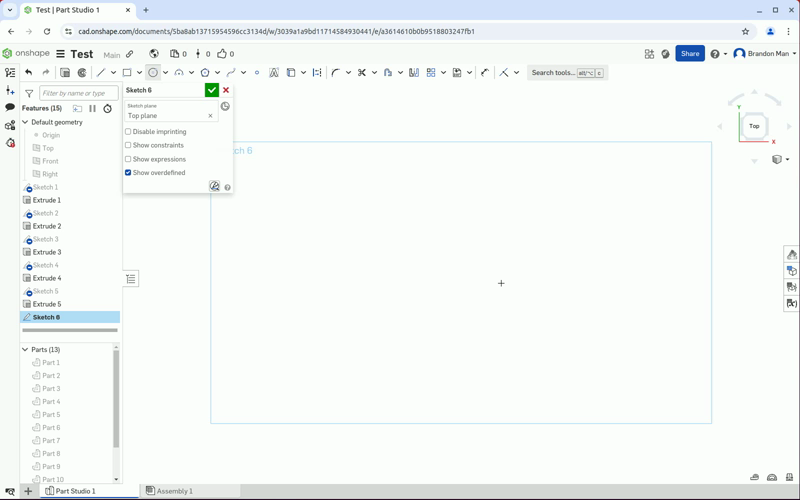
click(501, 282)
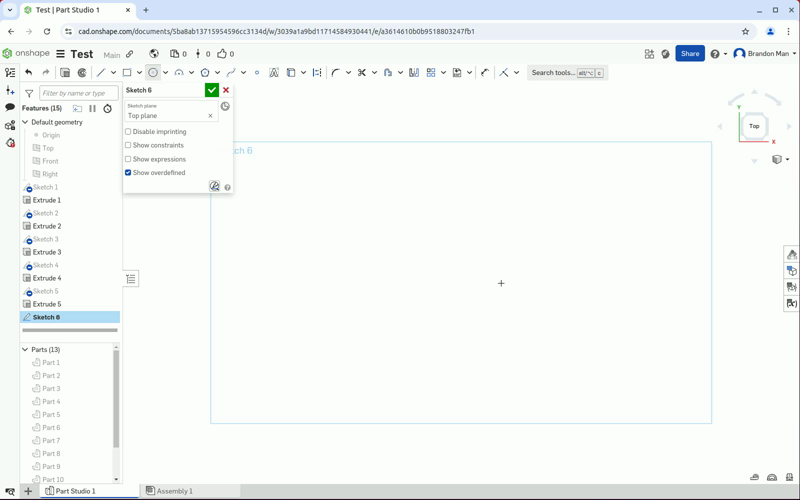
key_up(shift)
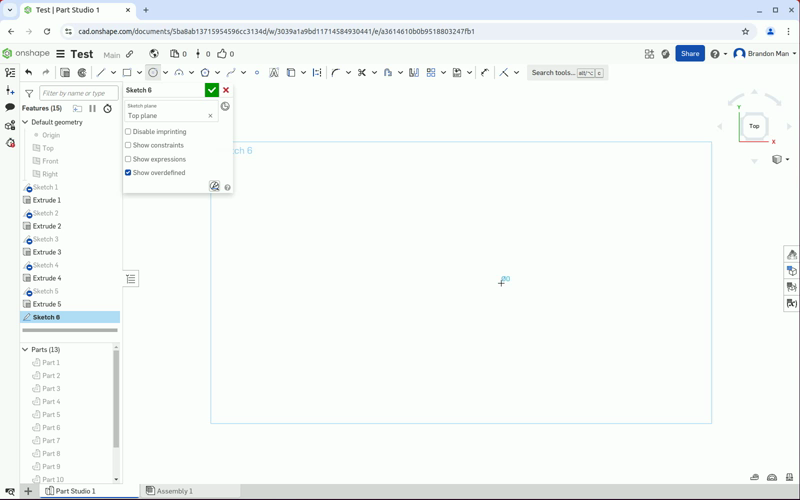
mouse_move(508, 282)
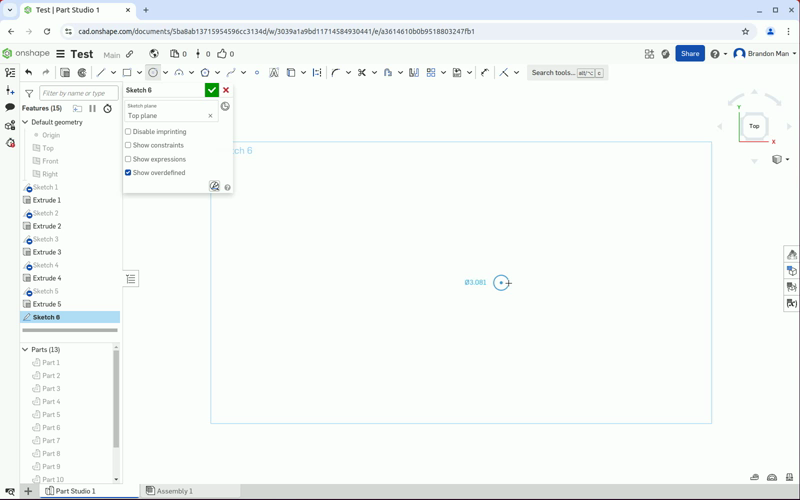
click(508, 282)
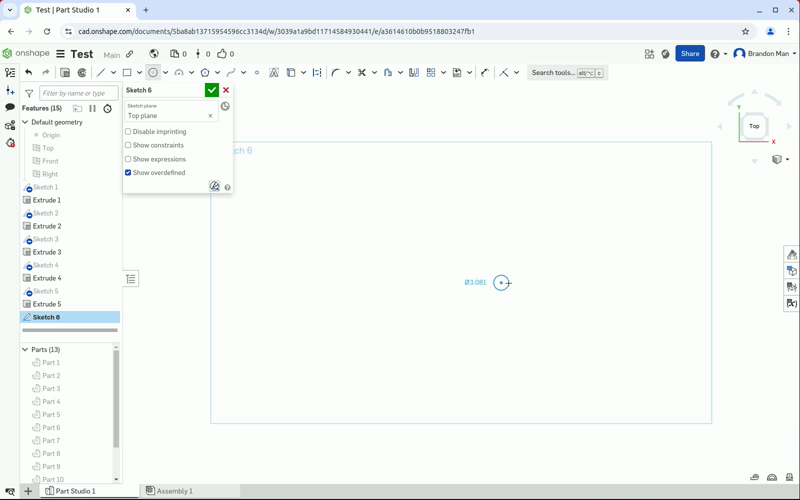
key(esc)
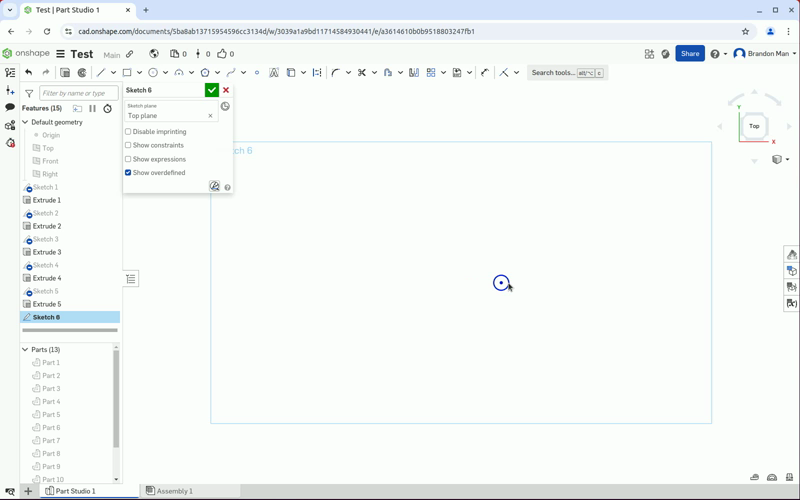
key(c)
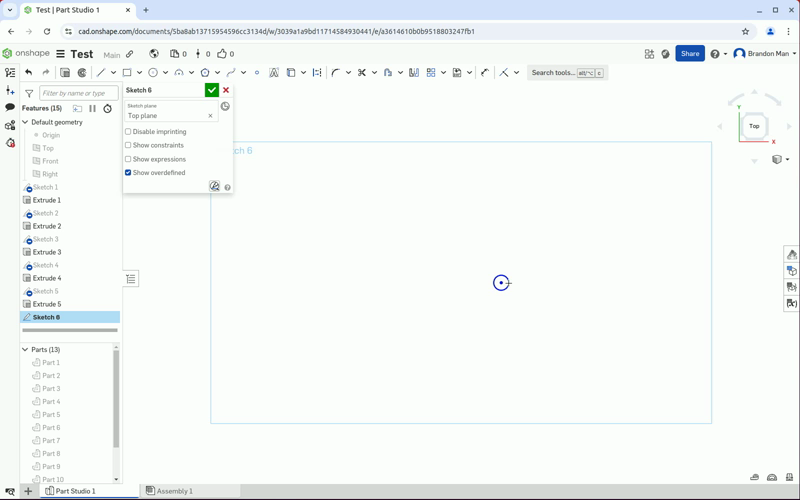
key_down(shift)
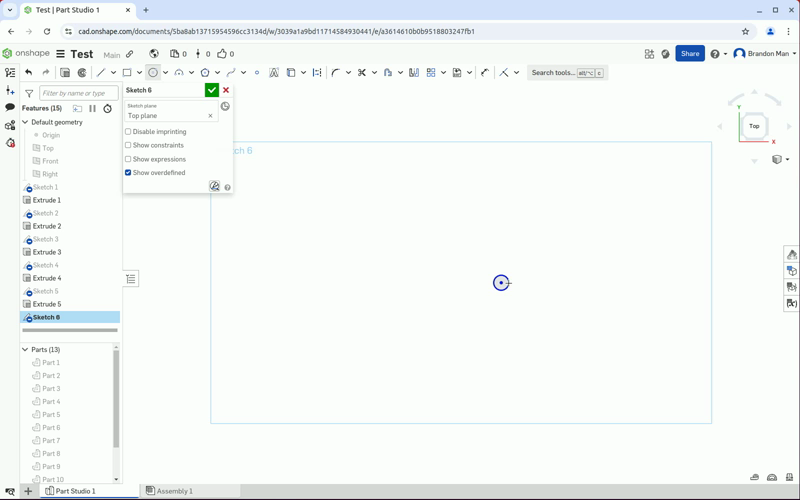
mouse_move(501, 282)
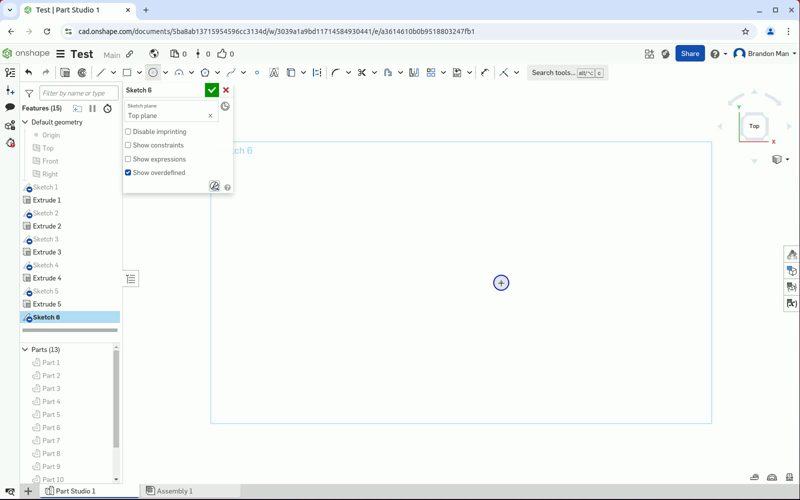
click(501, 282)
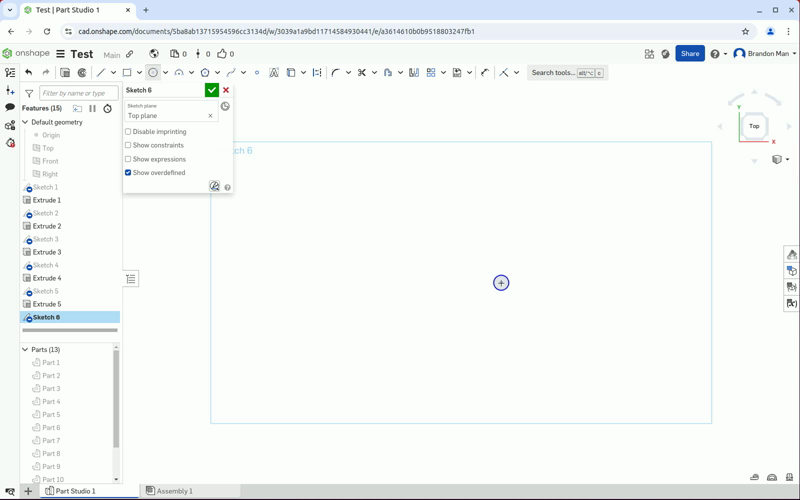
key_up(shift)
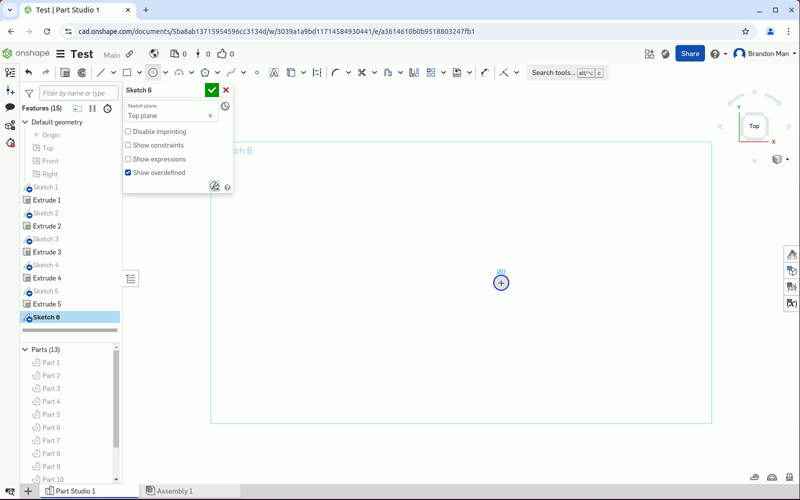
mouse_move(504, 282)
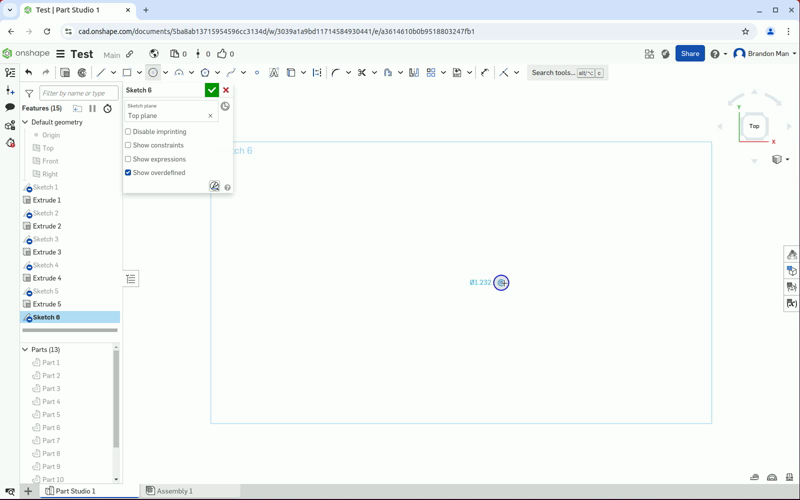
scroll(6)
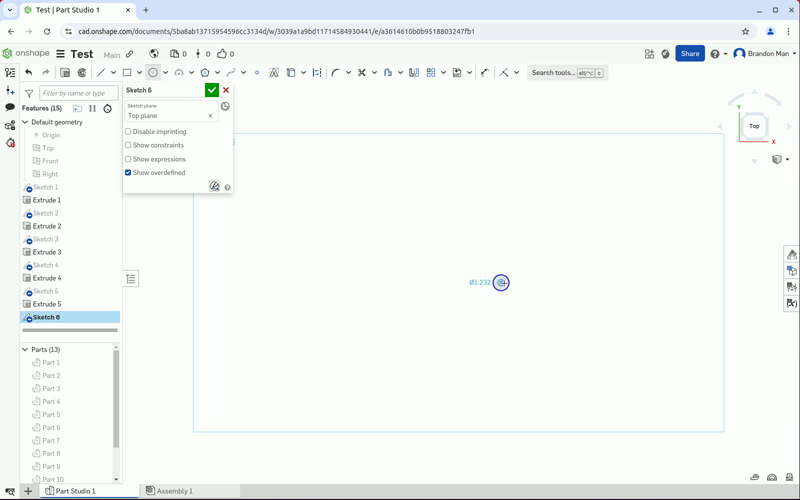
scroll(6)
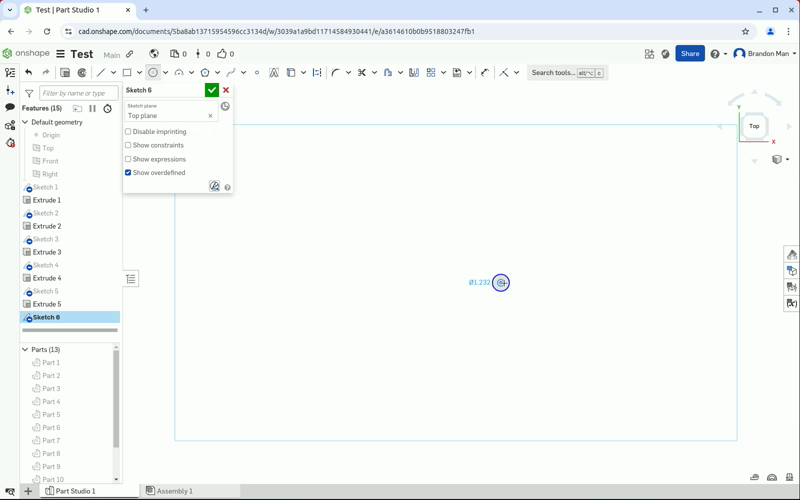
scroll(6)
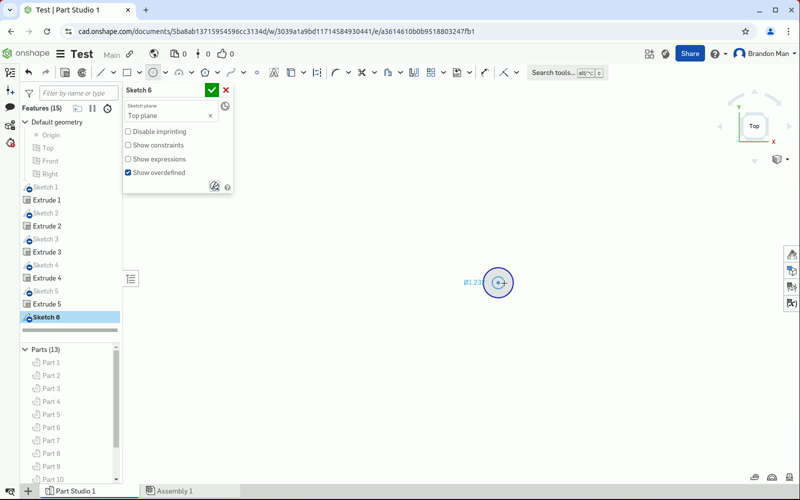
scroll(6)
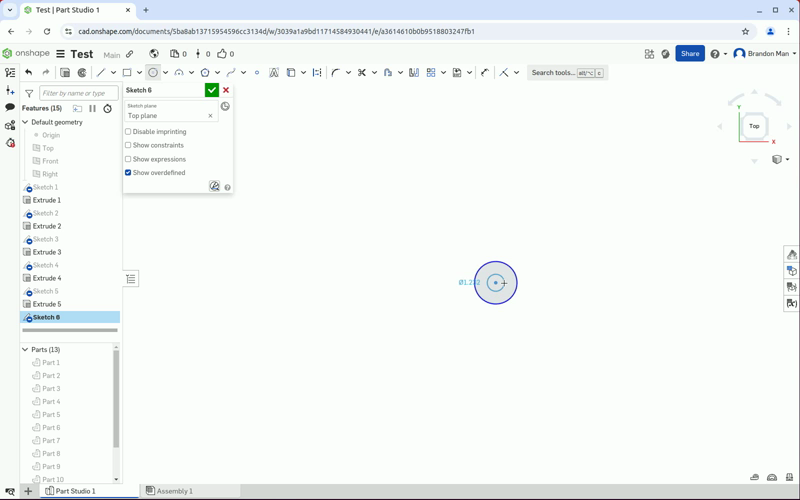
scroll(6)
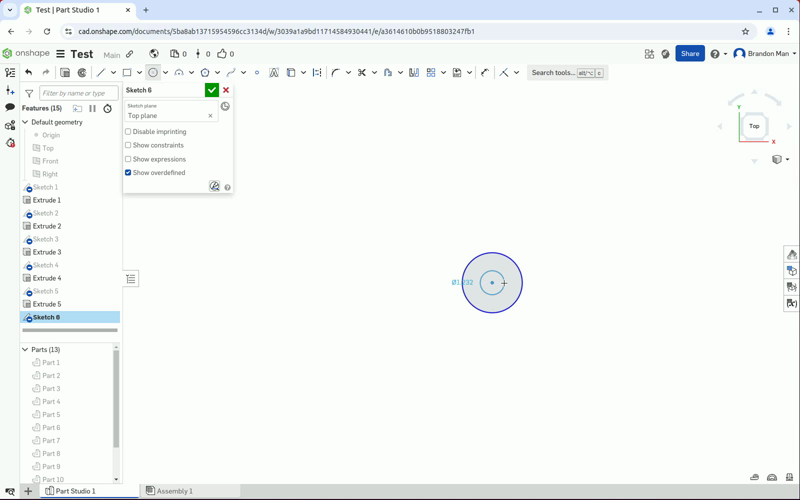
scroll(6)
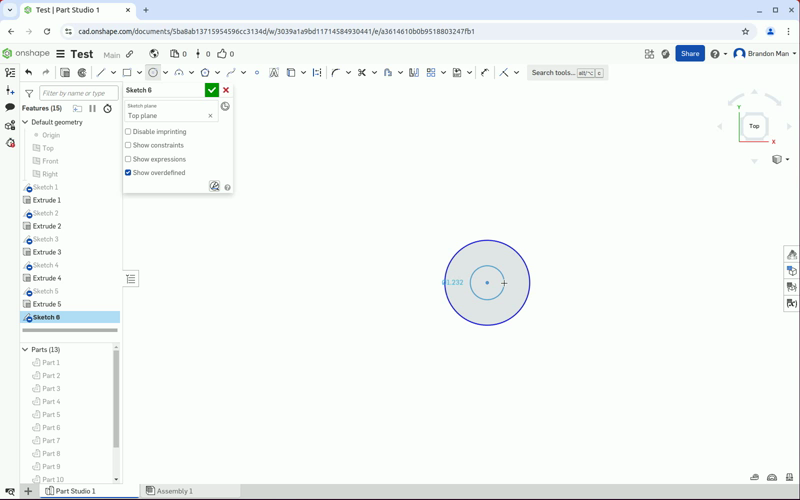
scroll(6)
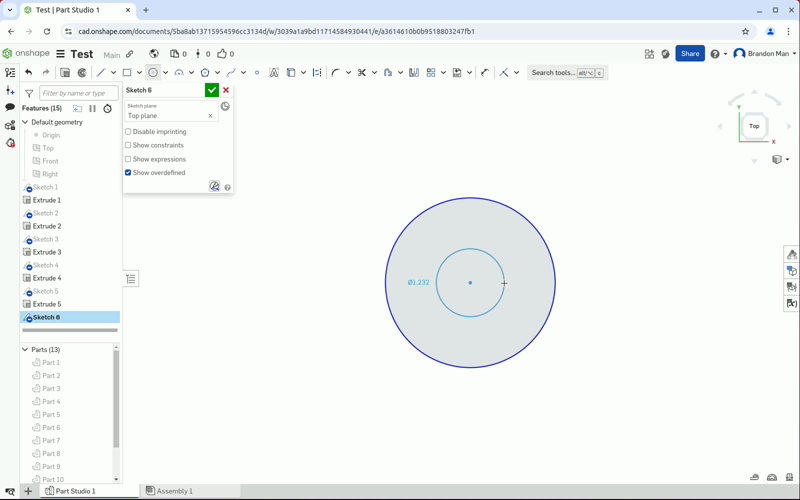
click(504, 282)
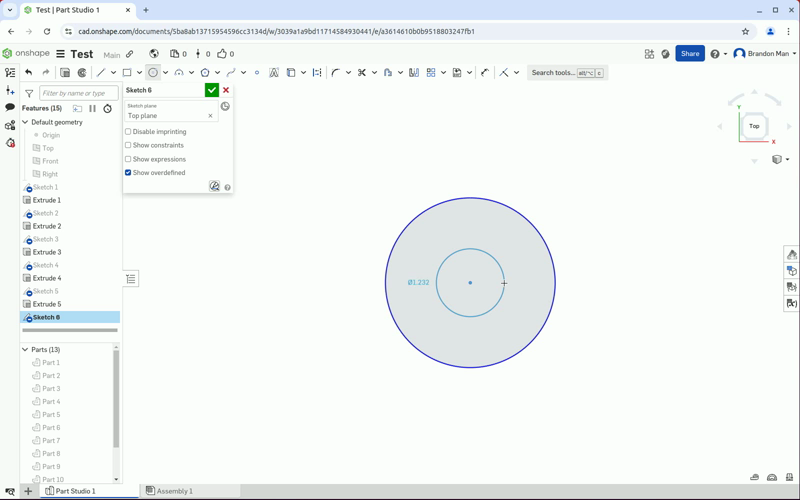
scroll(-6)
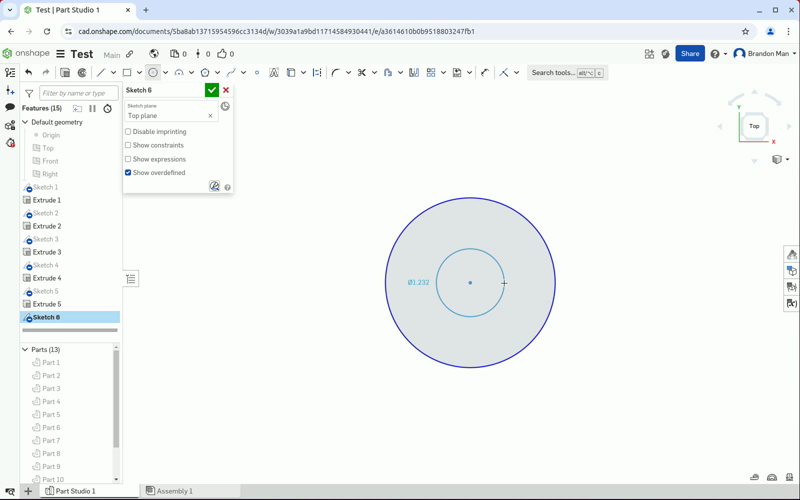
scroll(-6)
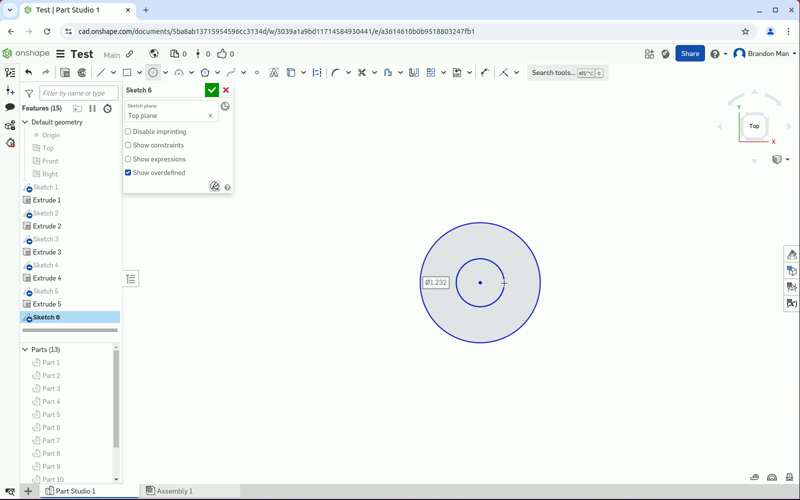
scroll(-6)
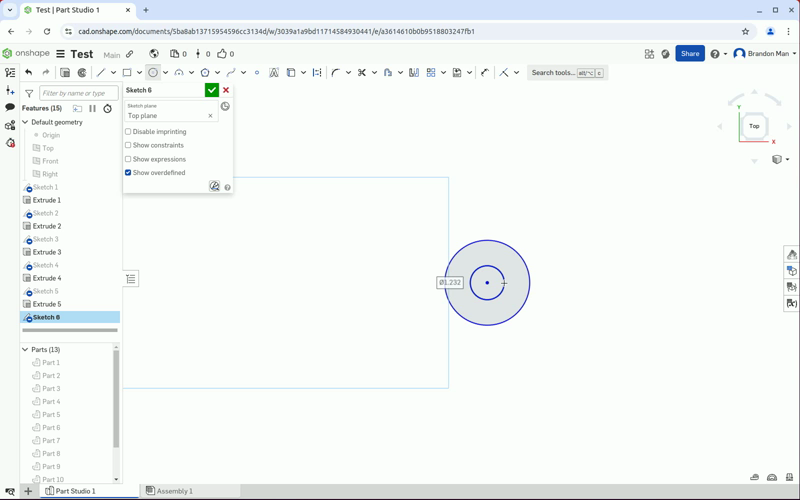
scroll(-6)
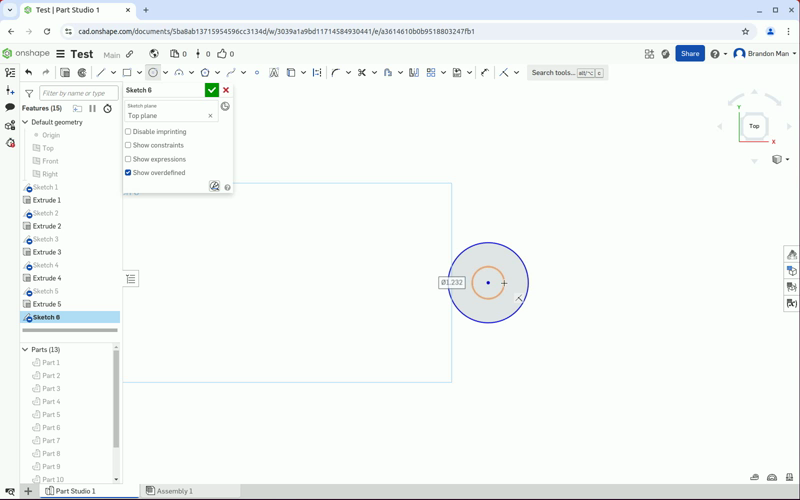
scroll(-6)
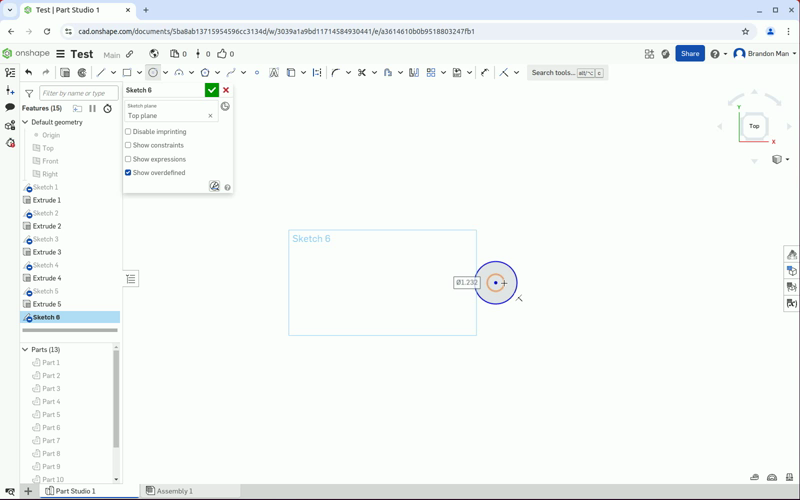
scroll(-6)
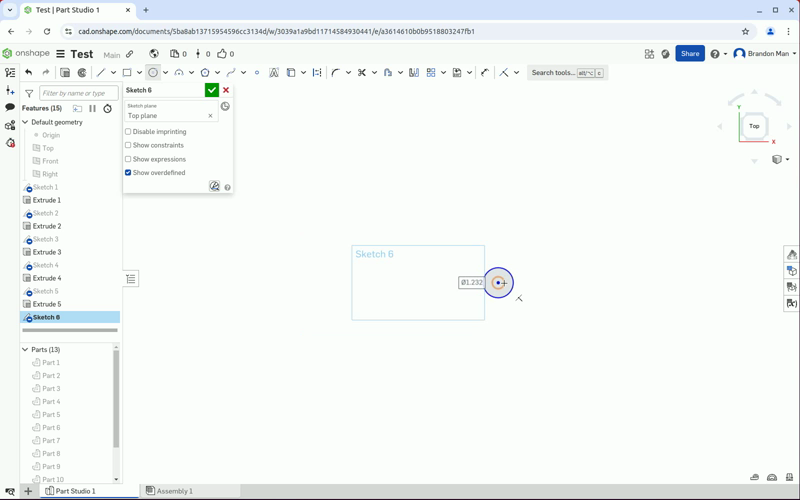
scroll(-6)
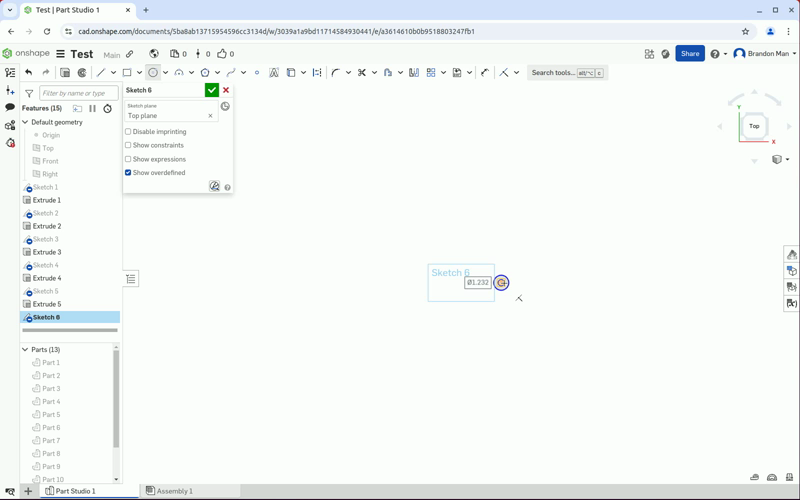
key(esc)
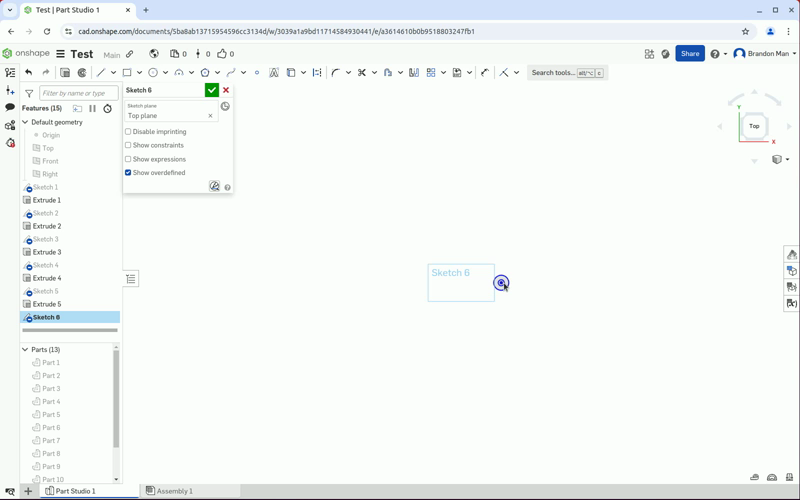
mouse_move(498, 278)
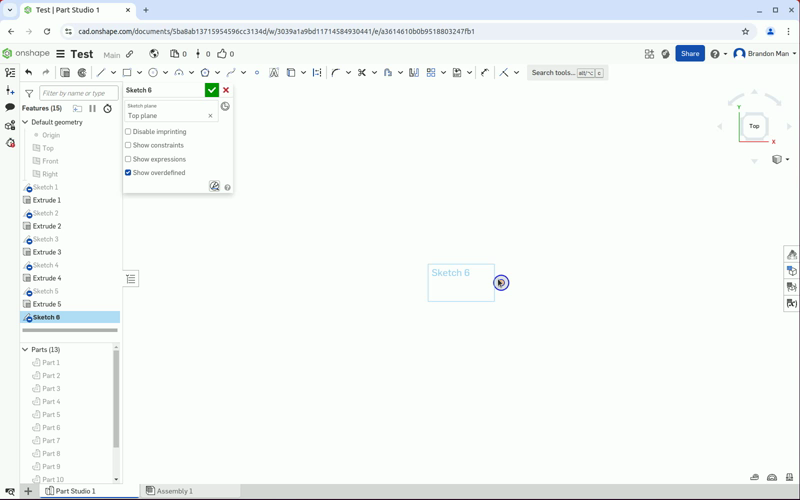
scroll(6)
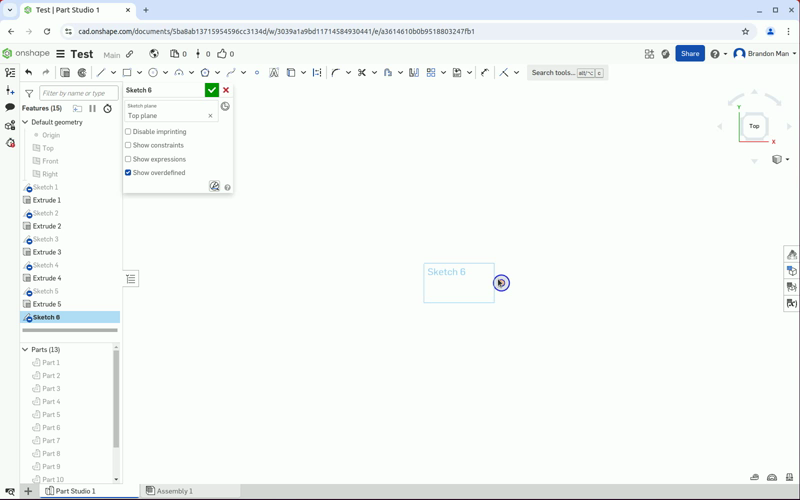
scroll(6)
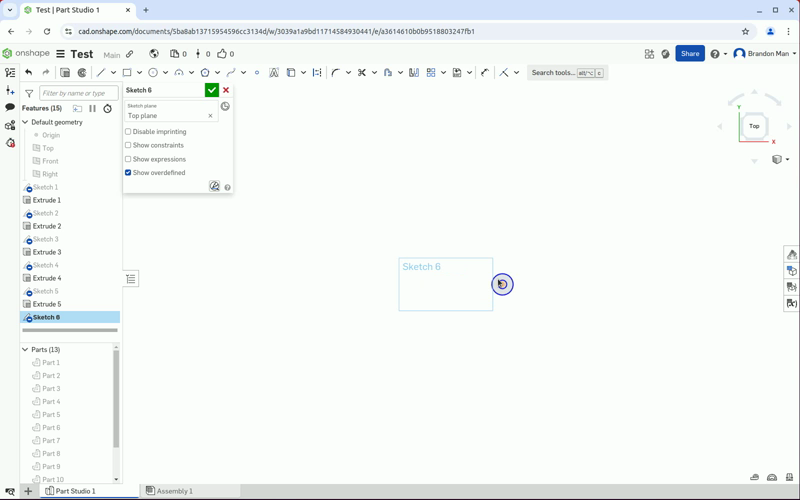
scroll(6)
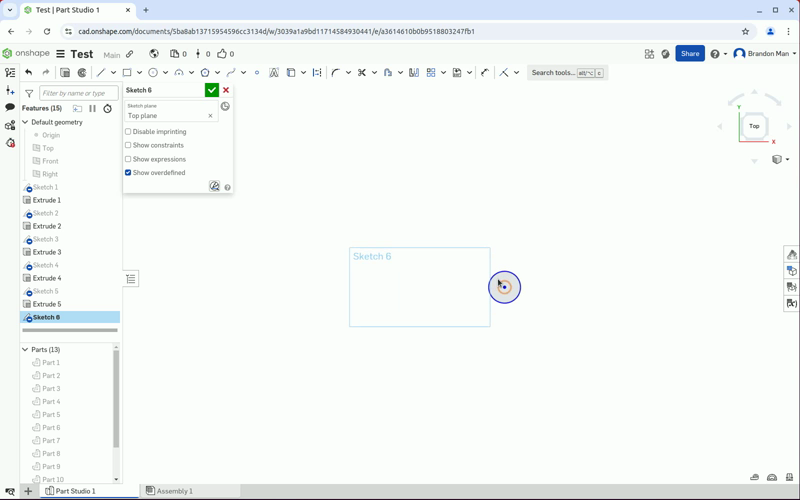
scroll(6)
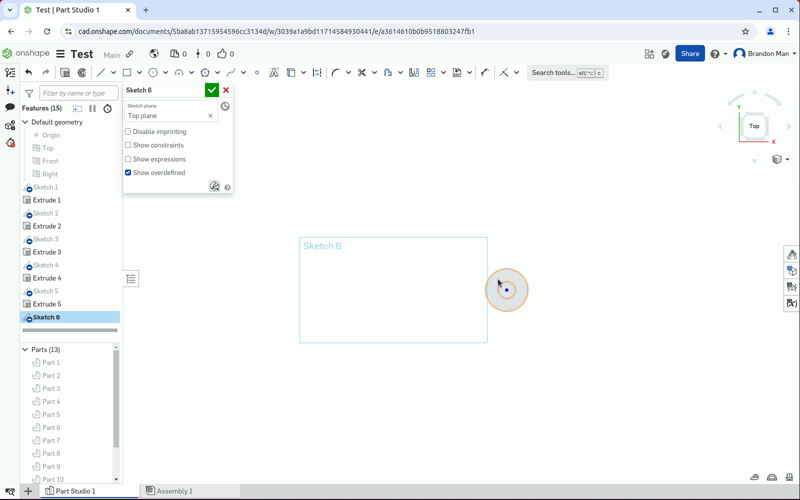
scroll(6)
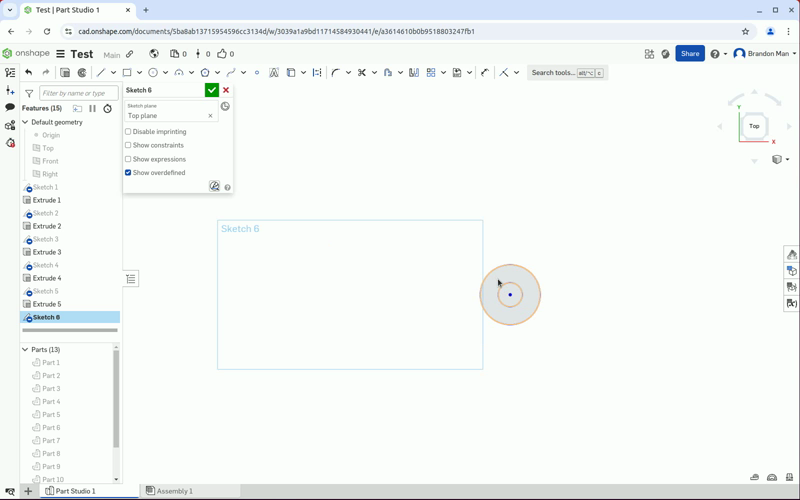
scroll(6)
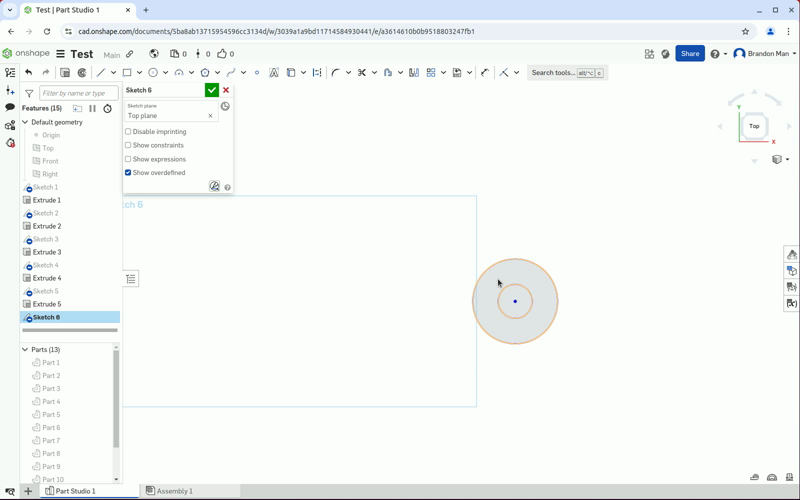
scroll(6)
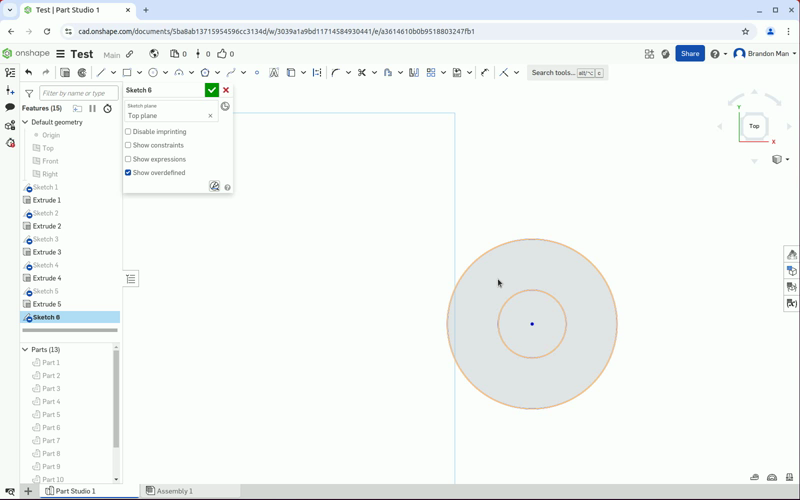
click(498, 278)
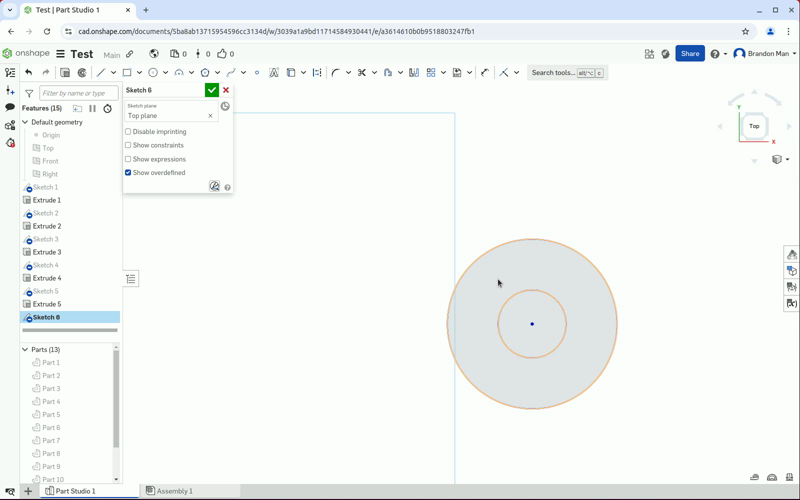
scroll(-6)
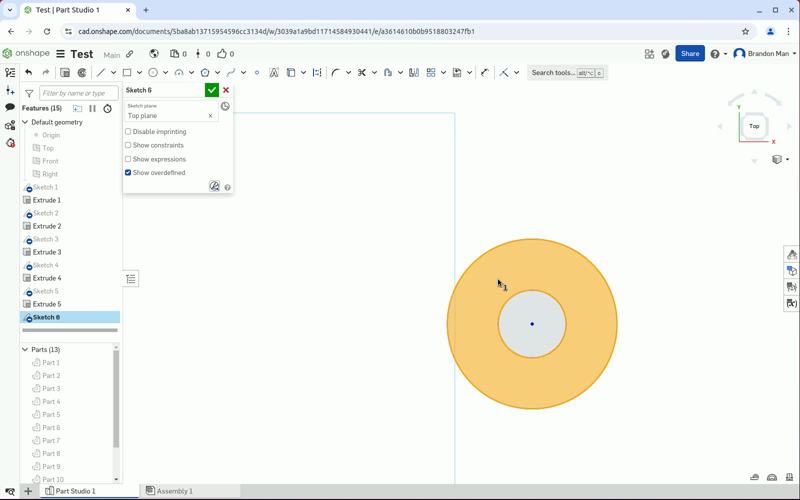
scroll(-6)
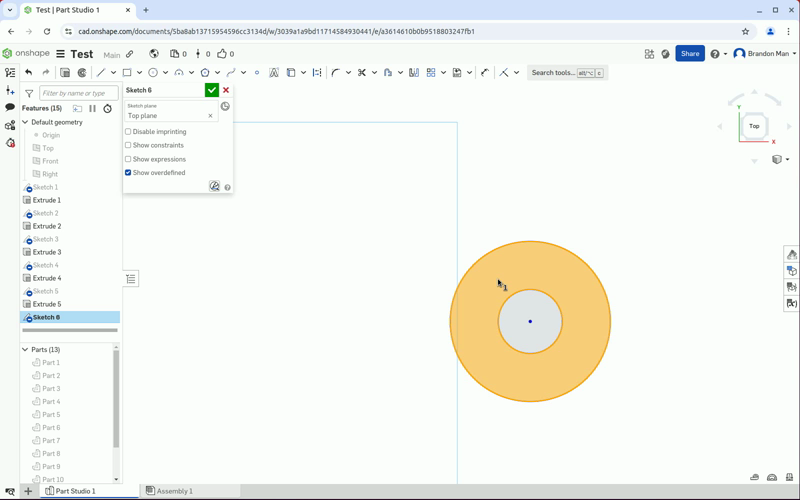
scroll(-6)
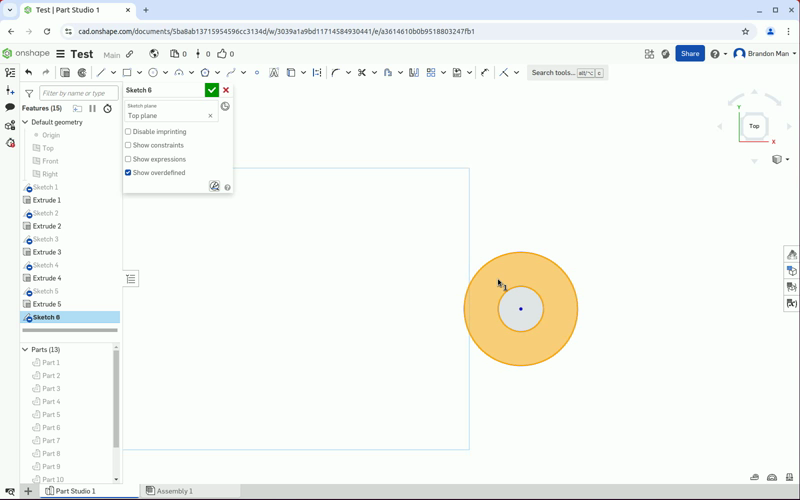
scroll(-6)
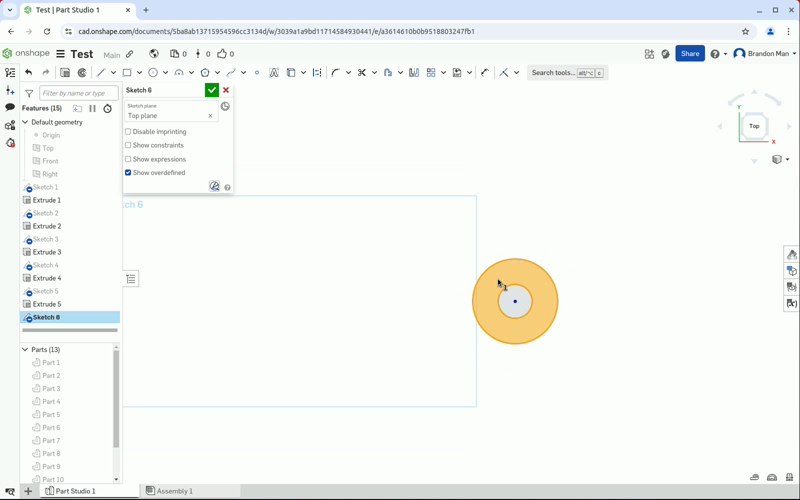
scroll(-6)
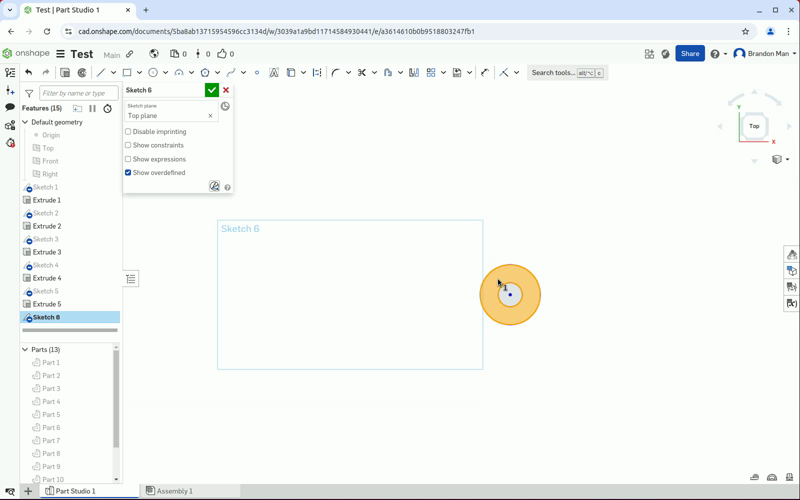
scroll(-6)
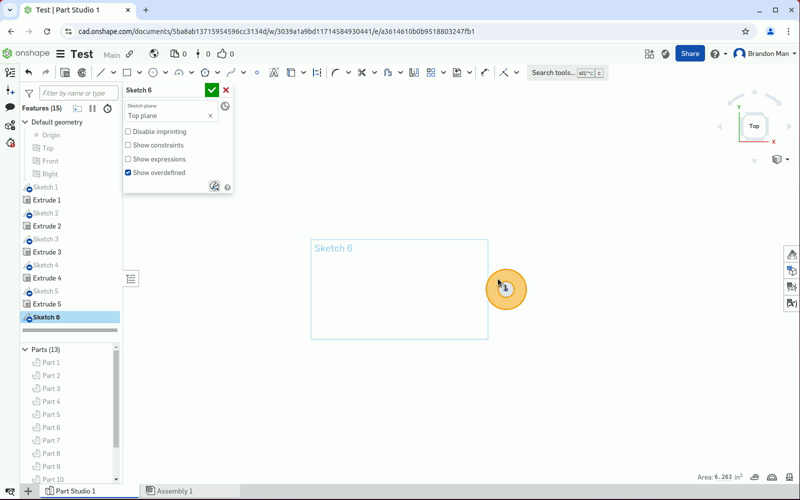
scroll(-6)
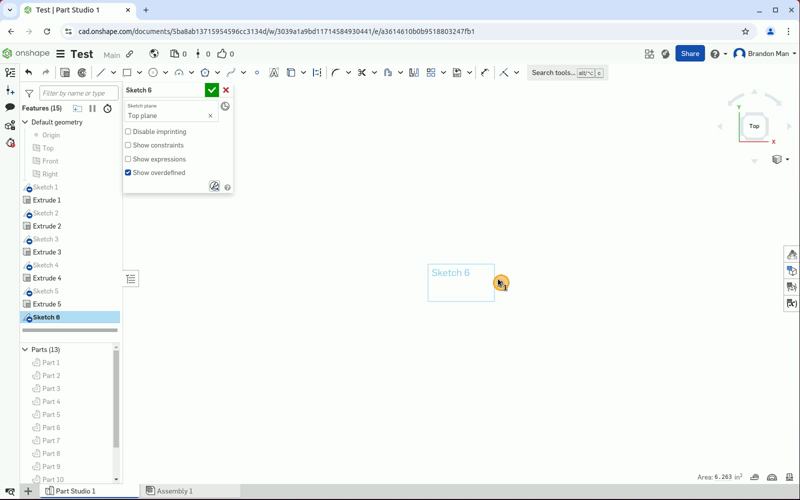
mouse_move(69, 352)
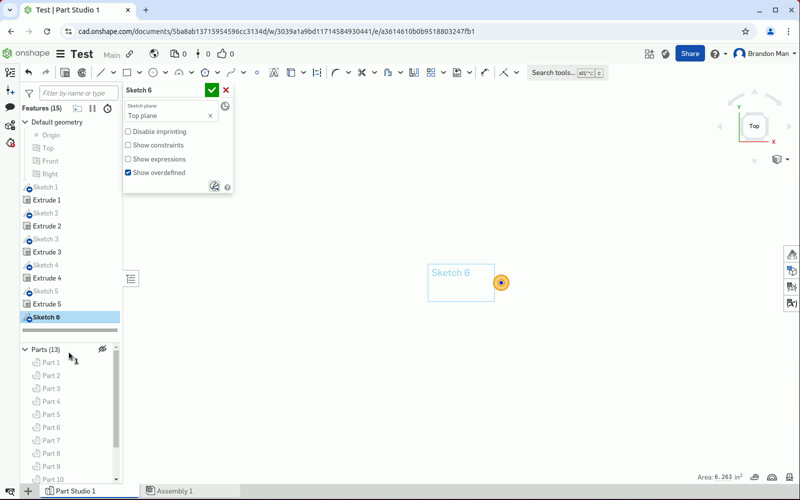
key(shift+y)
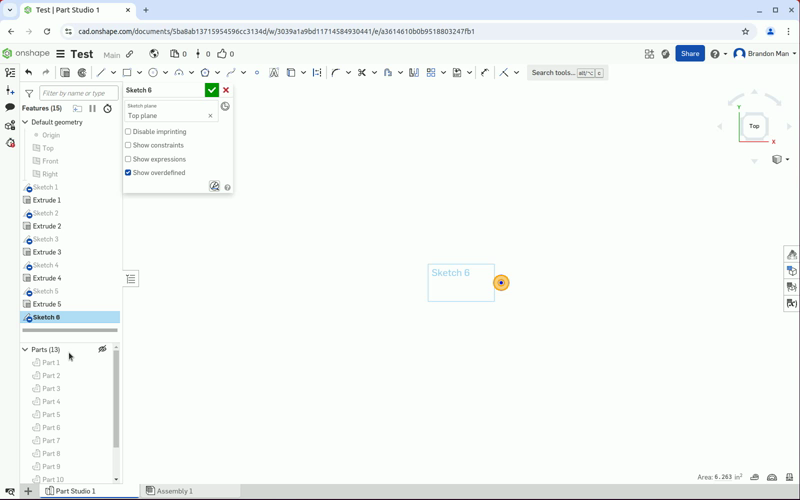
key(shift+e)
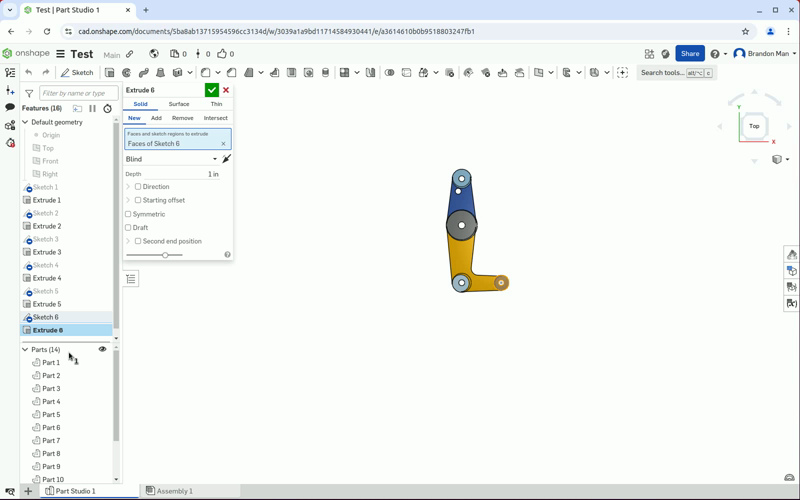
mouse_move(143, 106)
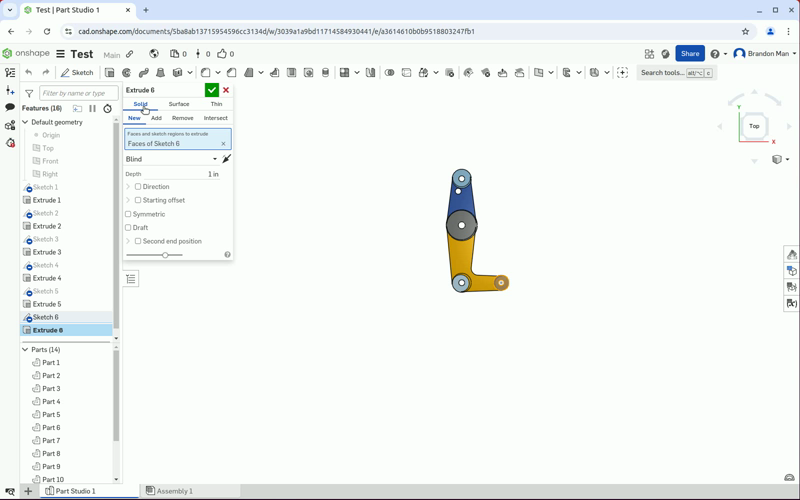
click(143, 106)
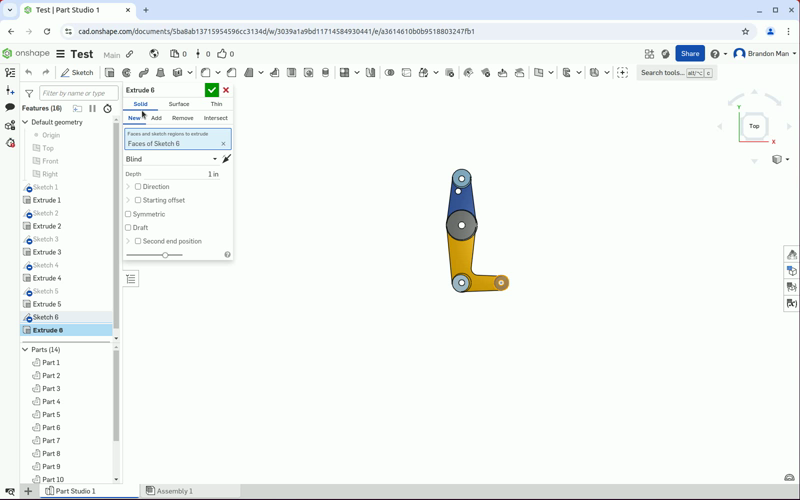
mouse_move(137, 120)
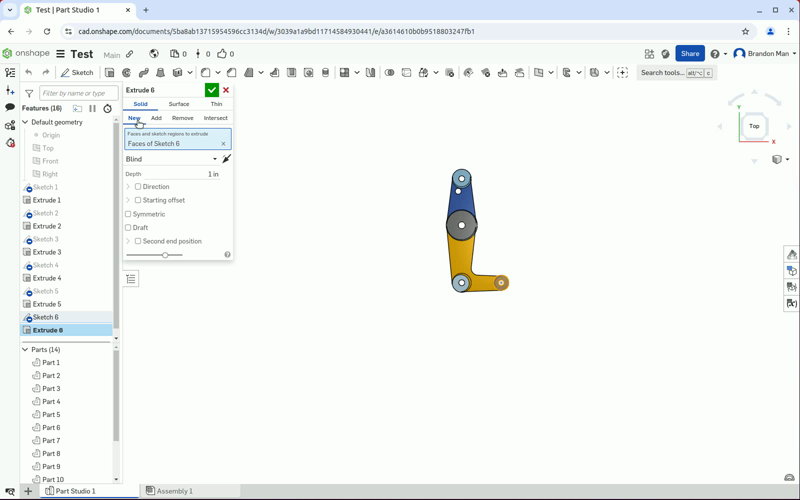
click(137, 120)
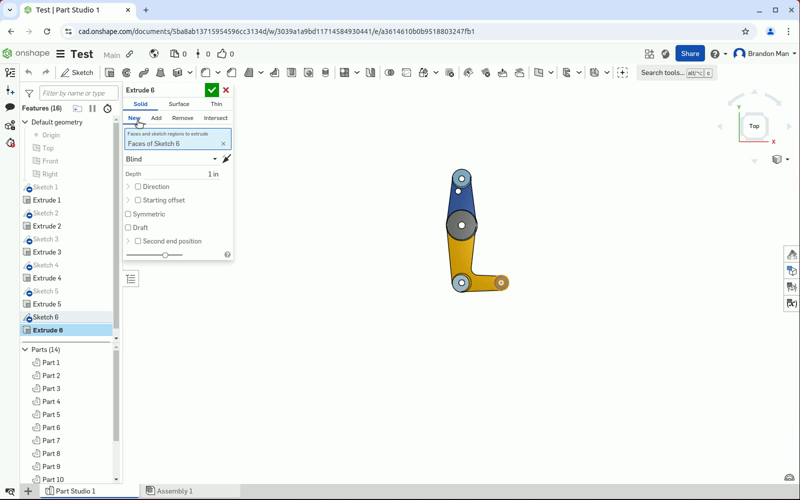
key(tab, 4)
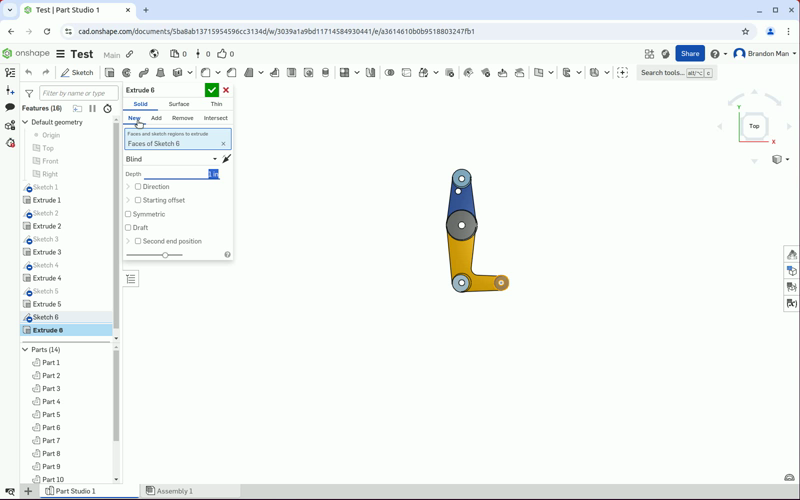
text(0.481)
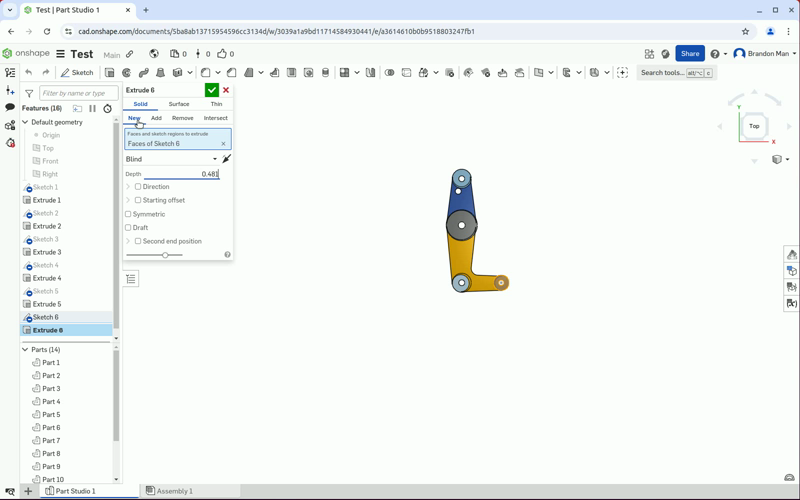
key(enter)
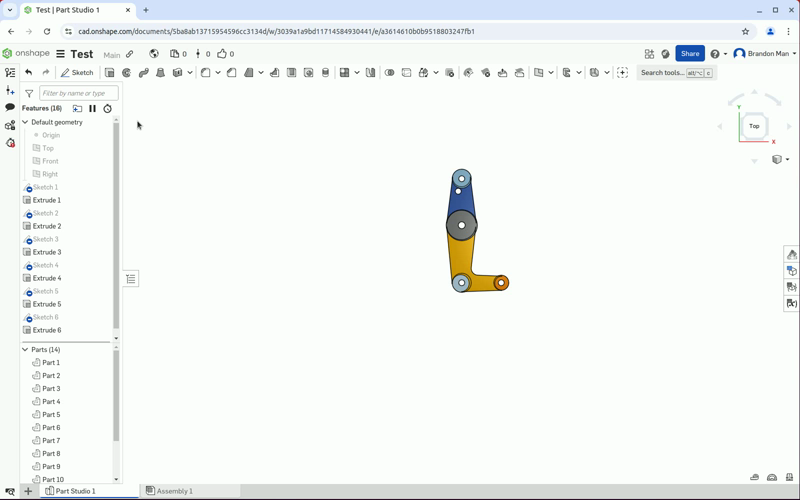
key(shift+h)
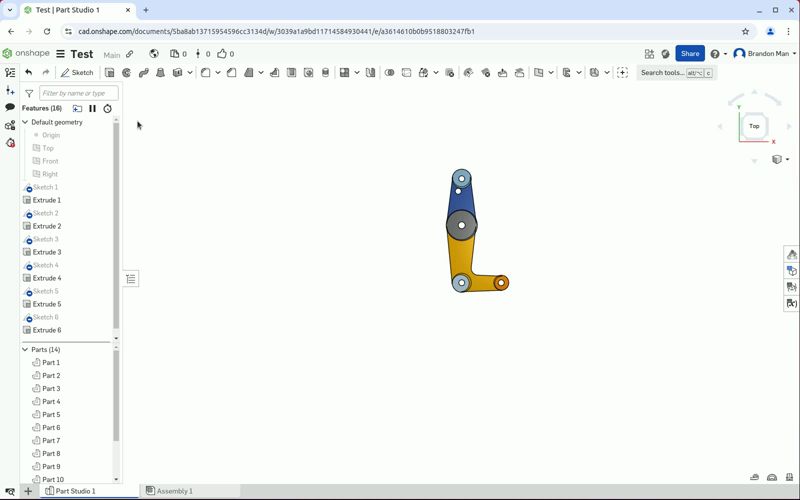
key(shift+h)
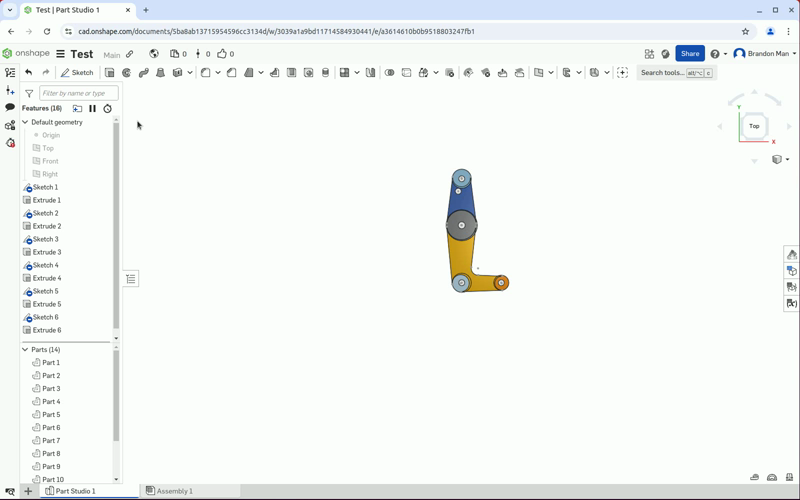
key(shift+7)
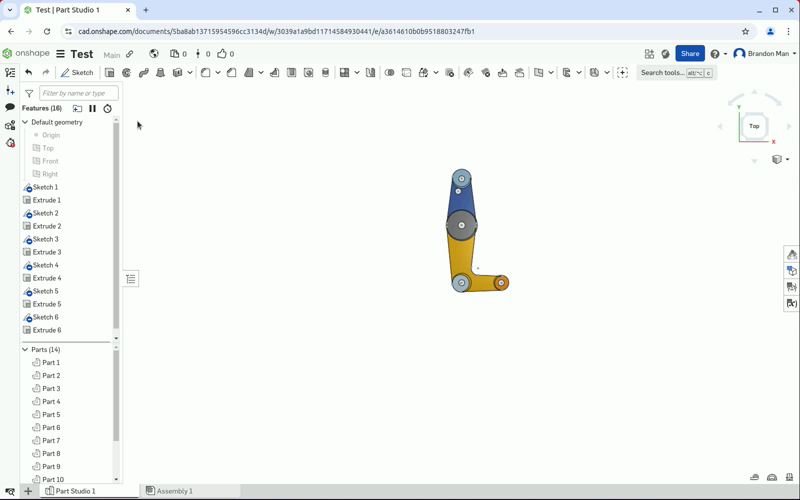
key(up, 3)
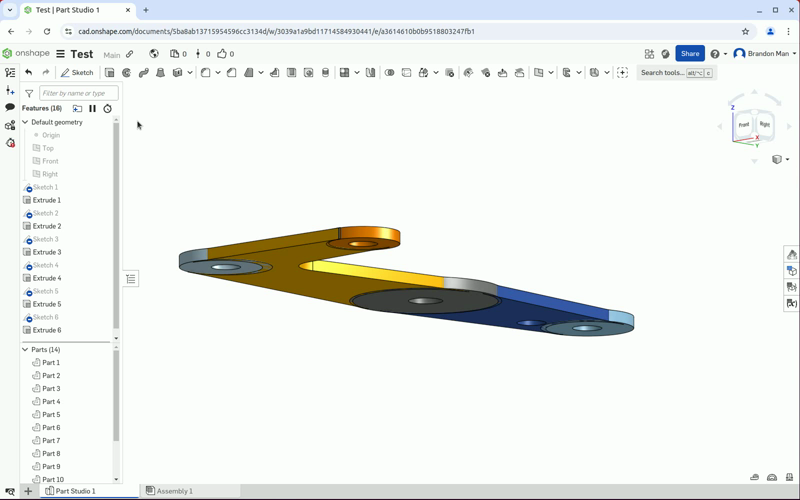
key(left, 3)
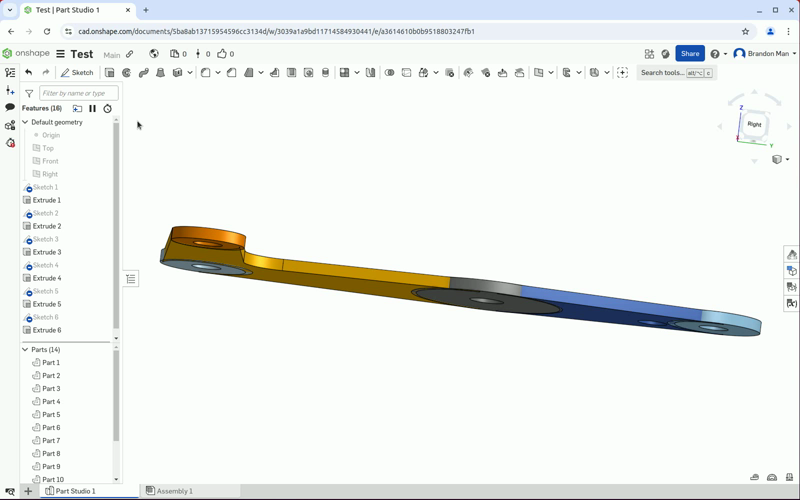
key(right, 3)
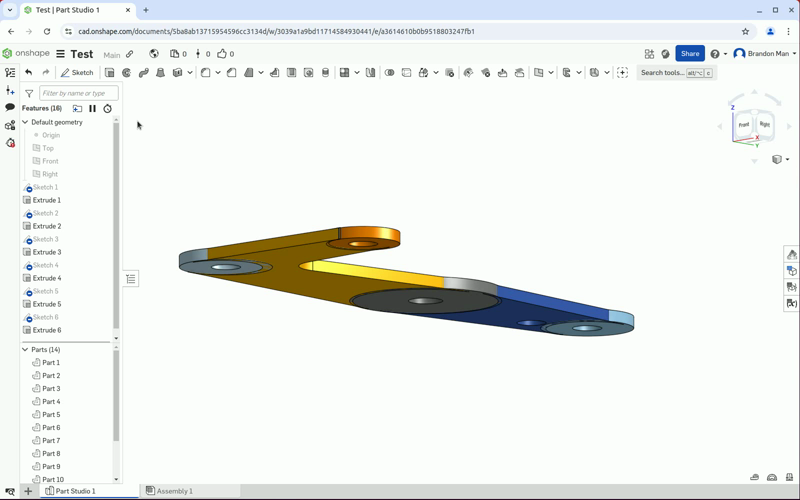
key(down, 3)
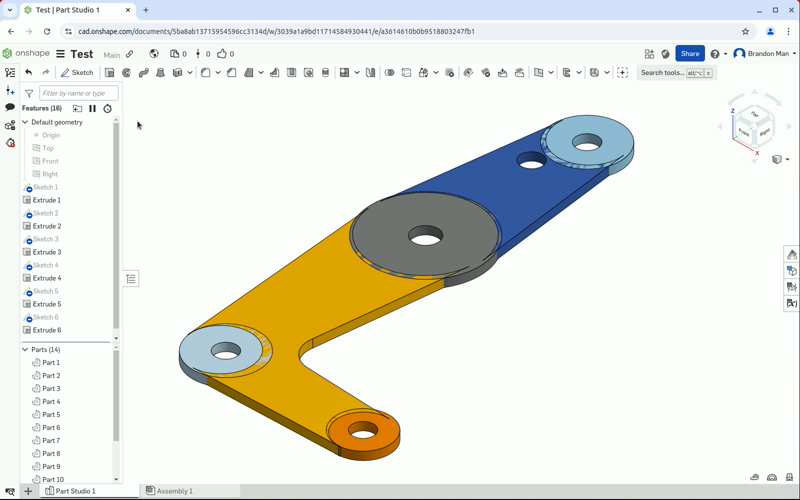
mouse_move(69, 189)
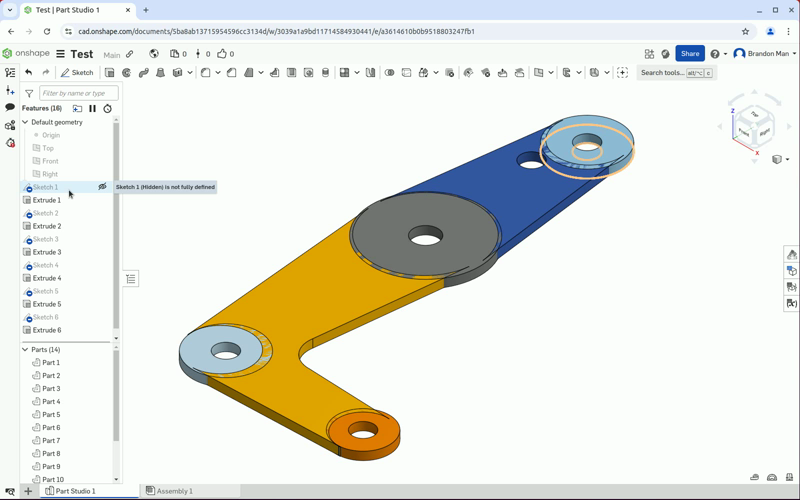
click(69, 189)